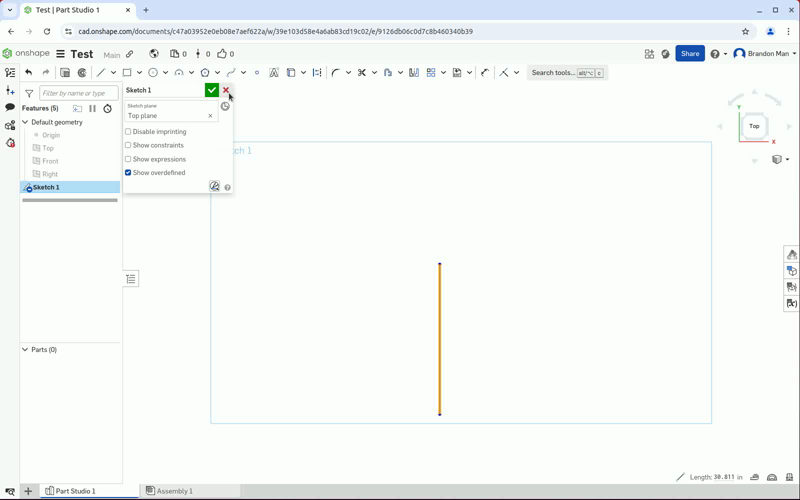
key(shift+h)
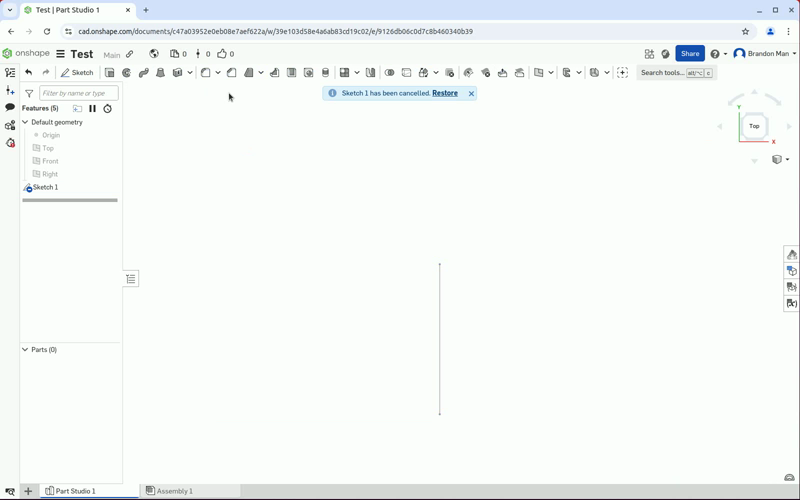
key(shift+s)
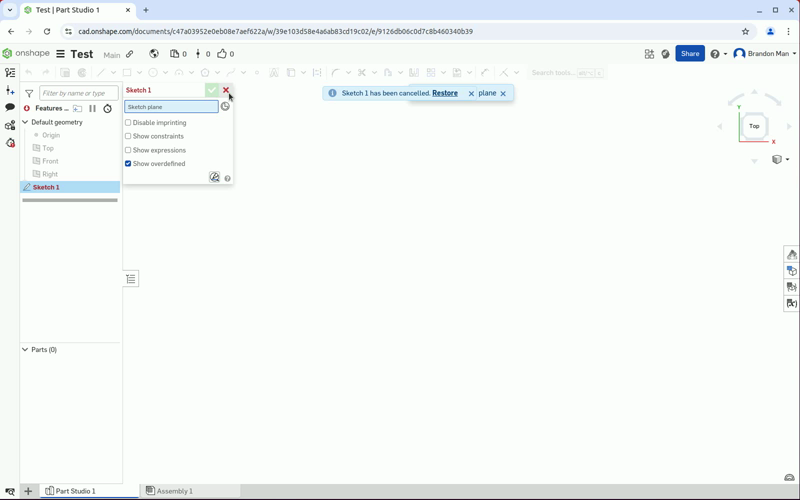
mouse_move(73, 150)
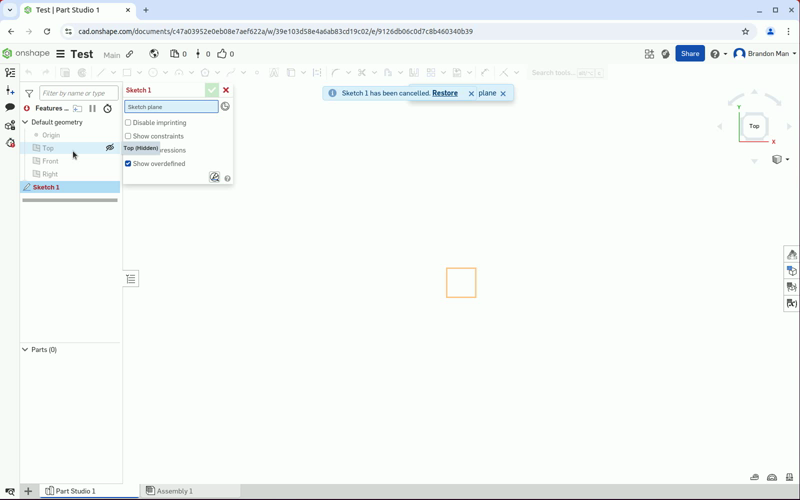
click(73, 150)
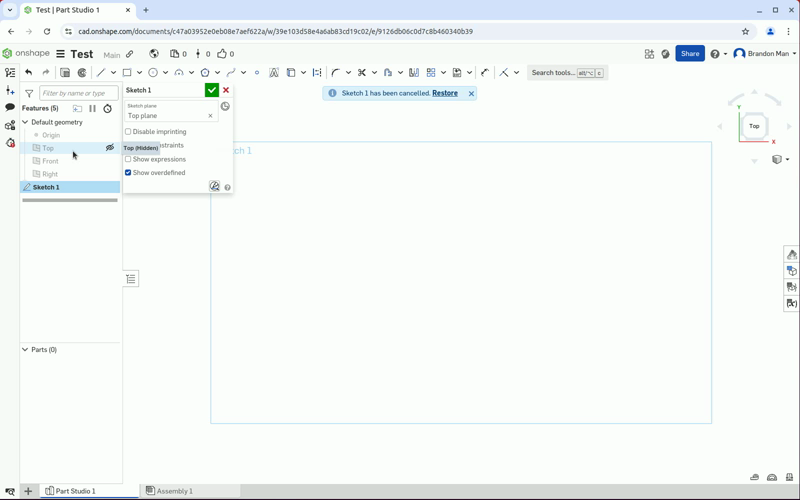
mouse_move(73, 352)
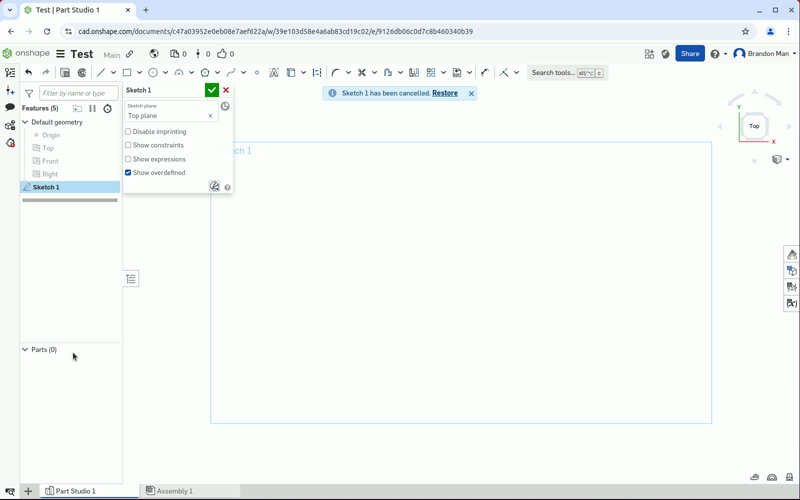
key(y)
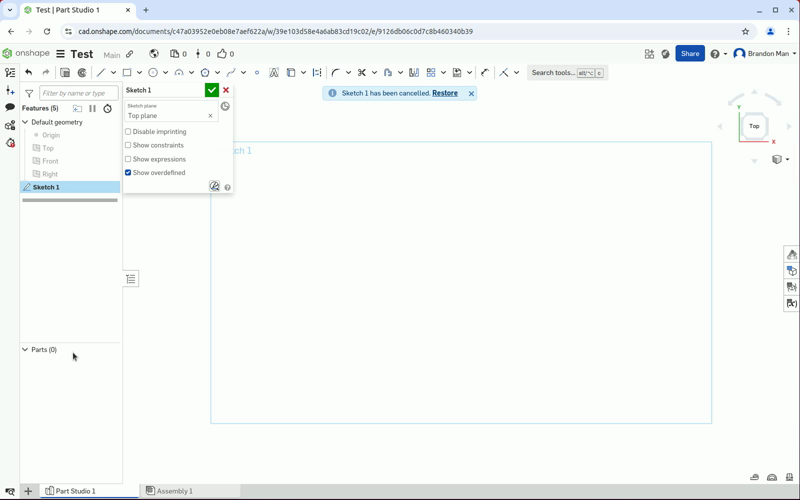
key(l)
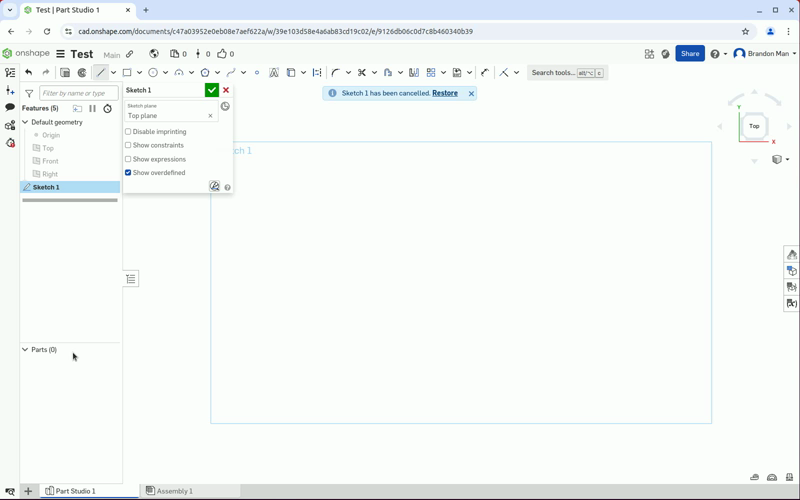
key_down(shift)
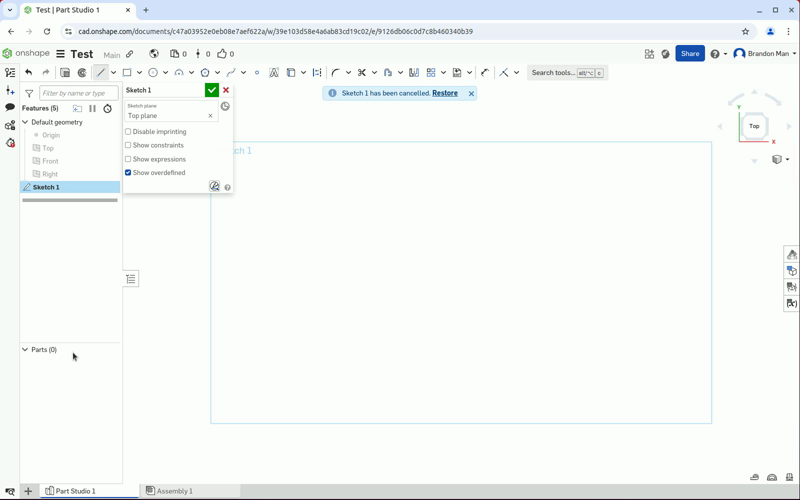
mouse_move(437, 308)
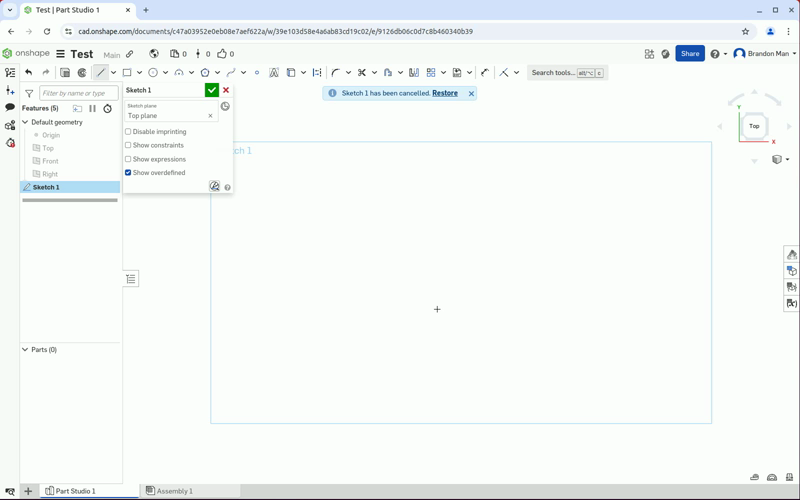
click(437, 308)
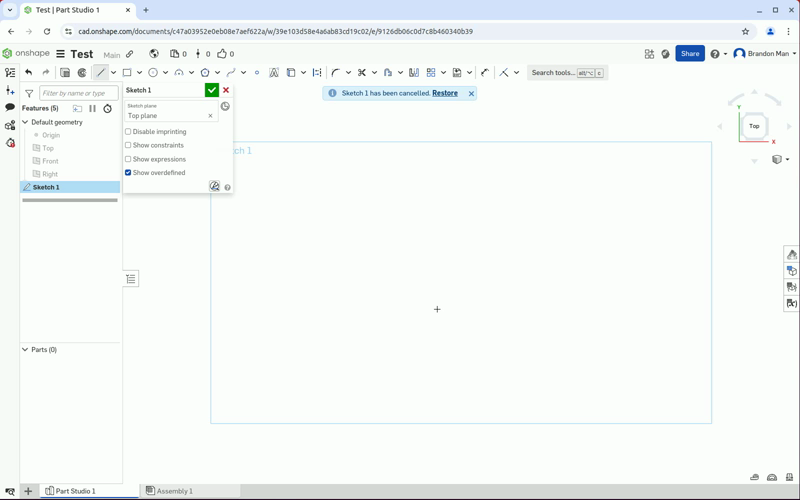
key_up(shift)
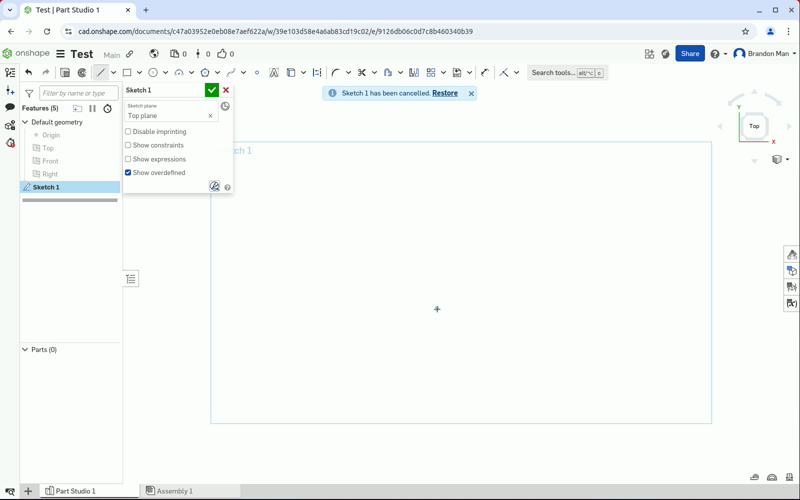
key_down(shift)
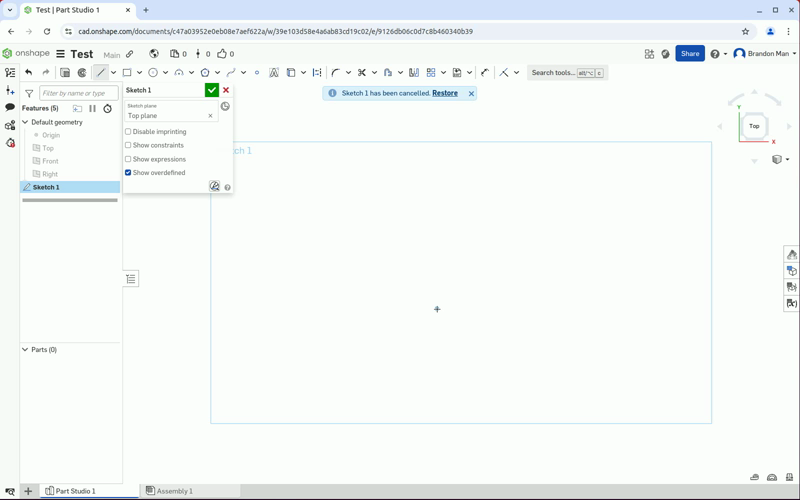
mouse_move(467, 308)
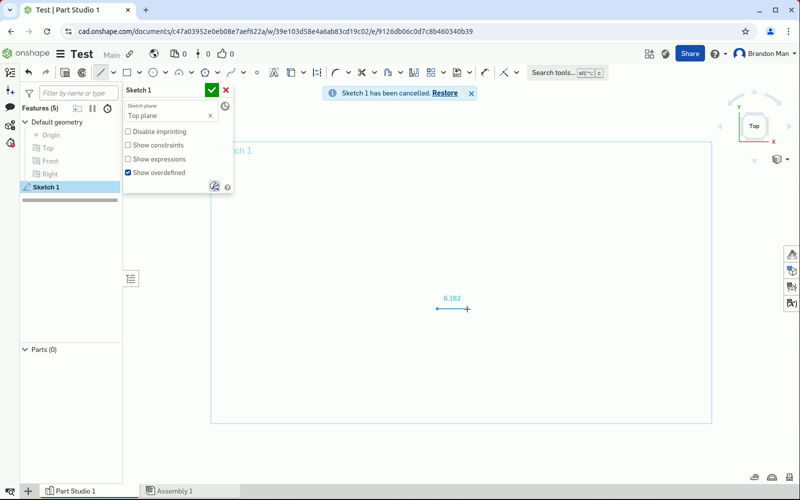
mouse_move(444, 308)
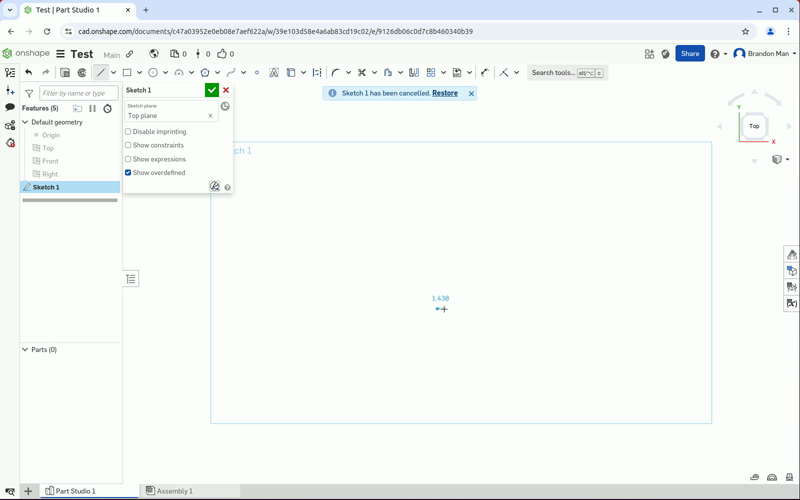
scroll(6)
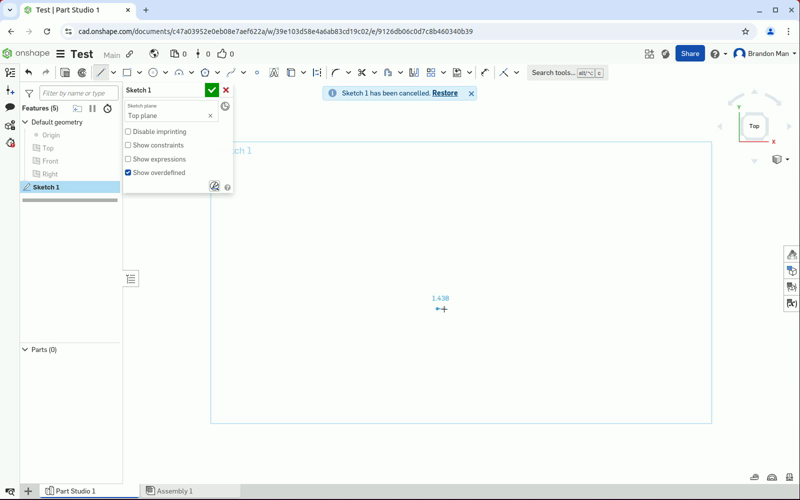
scroll(6)
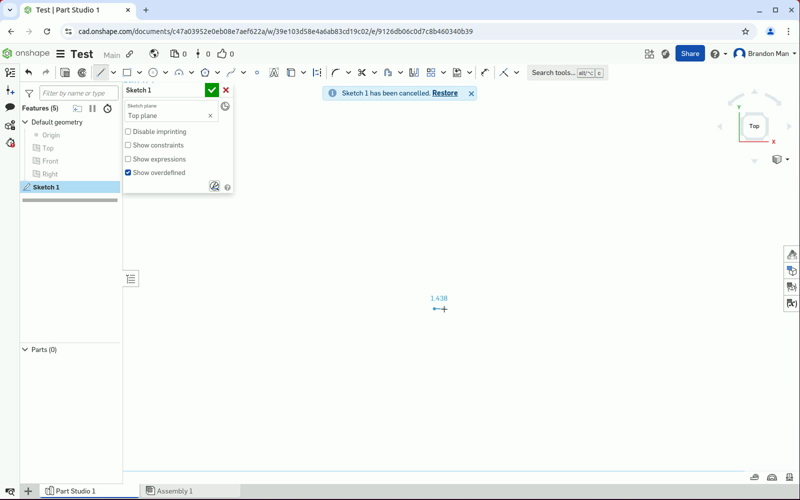
scroll(6)
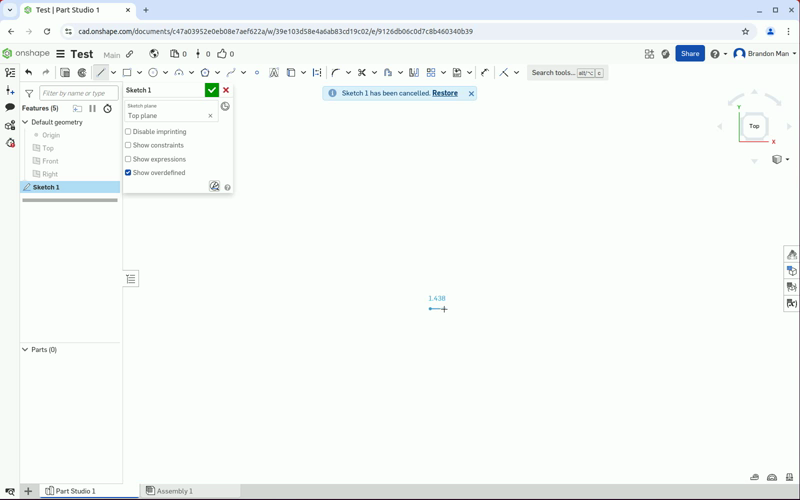
scroll(6)
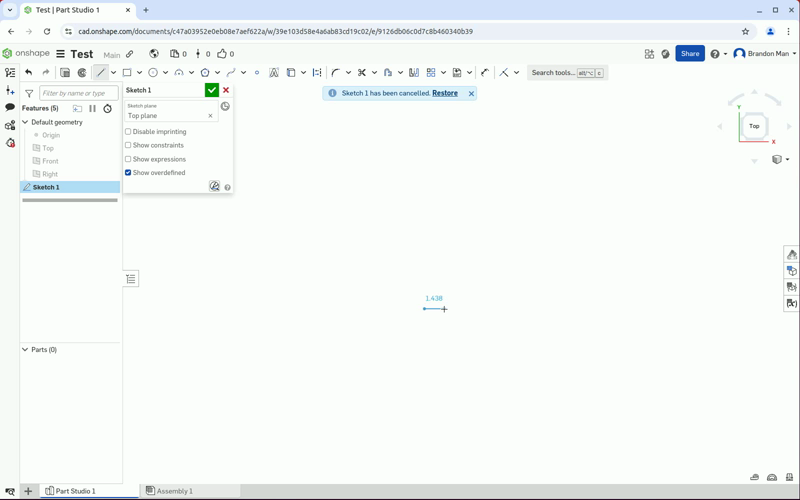
scroll(6)
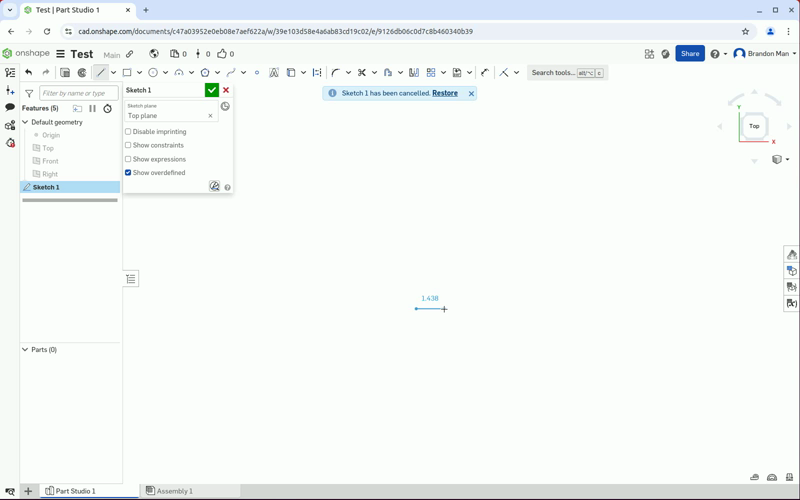
scroll(6)
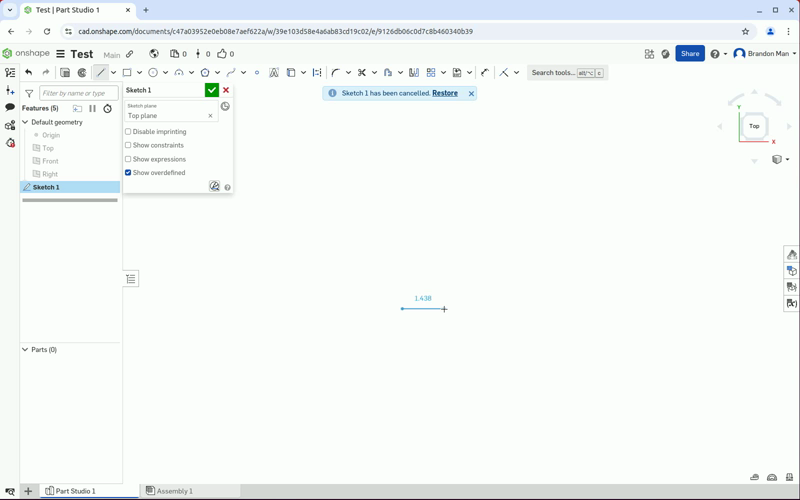
scroll(6)
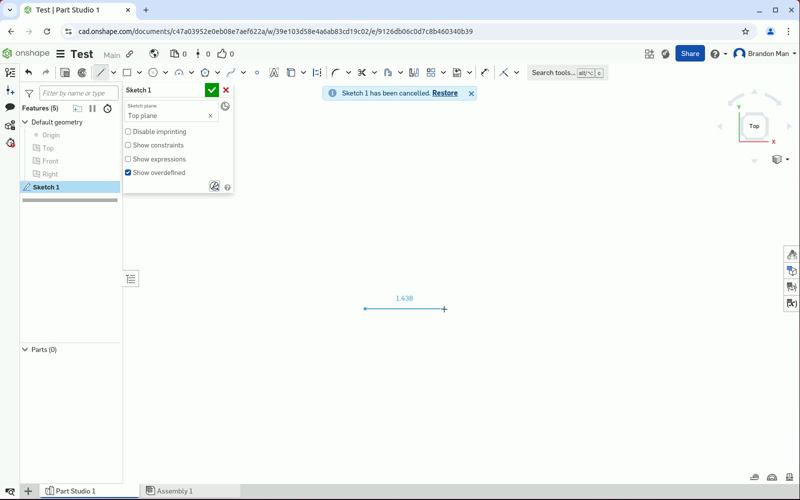
click(444, 308)
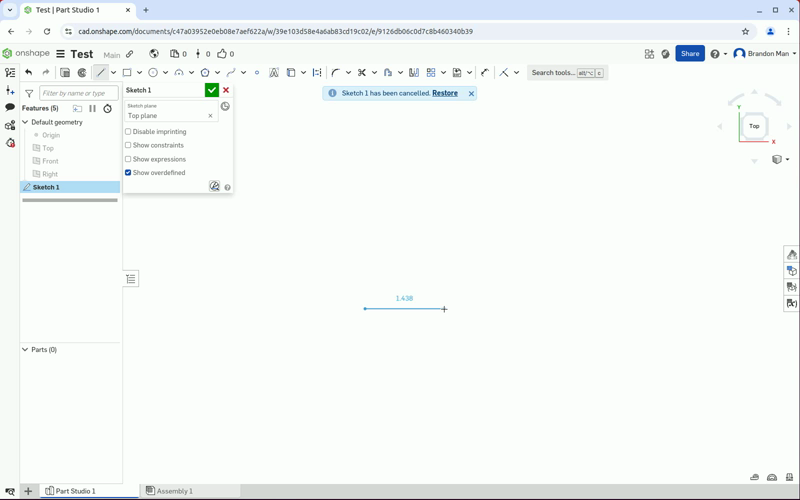
scroll(-6)
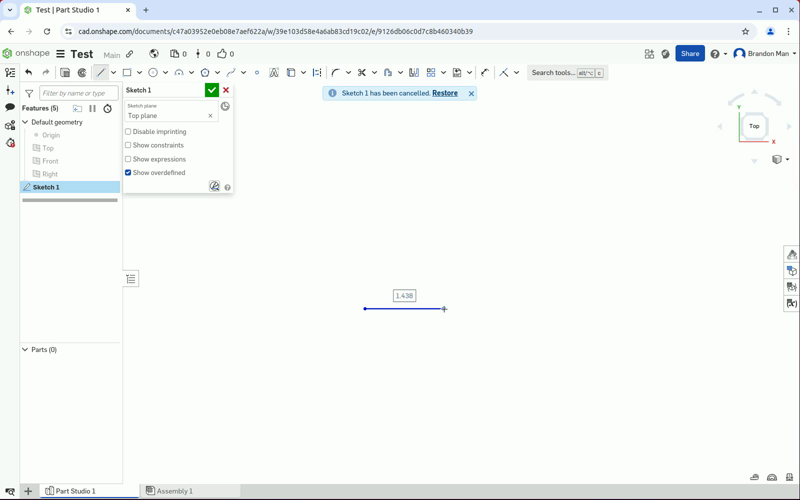
scroll(-6)
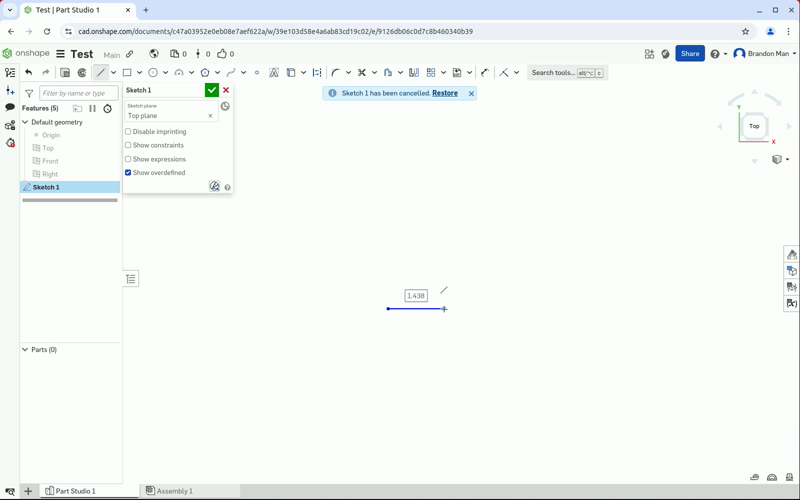
scroll(-6)
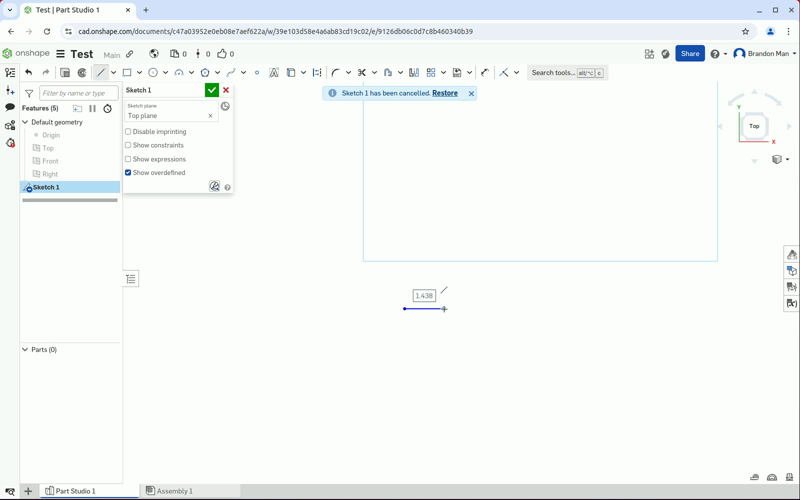
scroll(-6)
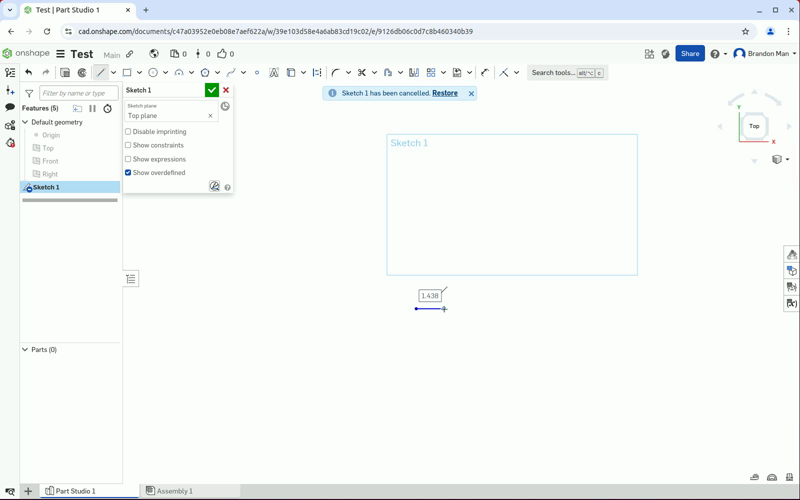
scroll(-6)
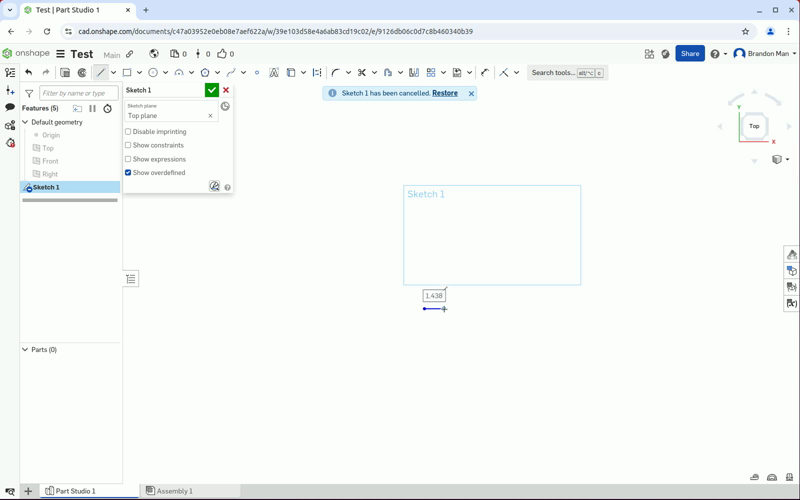
scroll(-6)
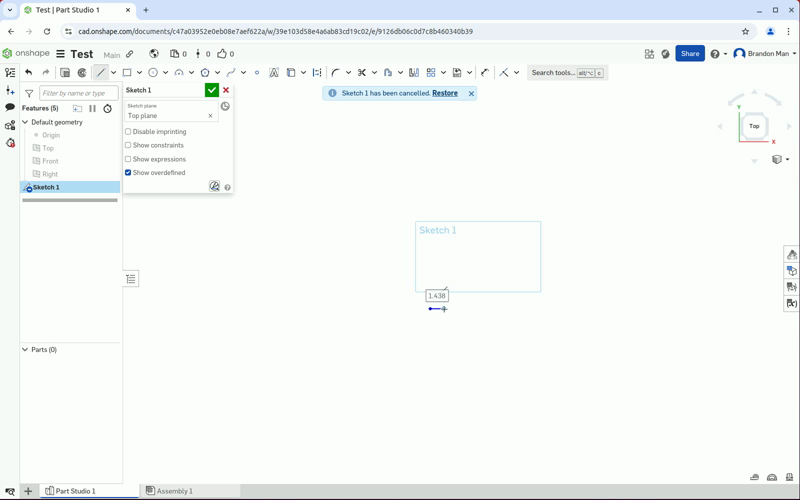
scroll(-6)
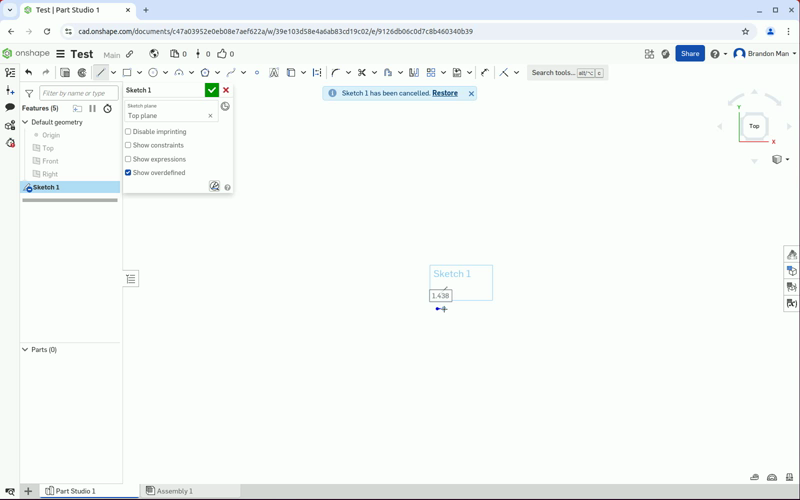
key_up(shift)
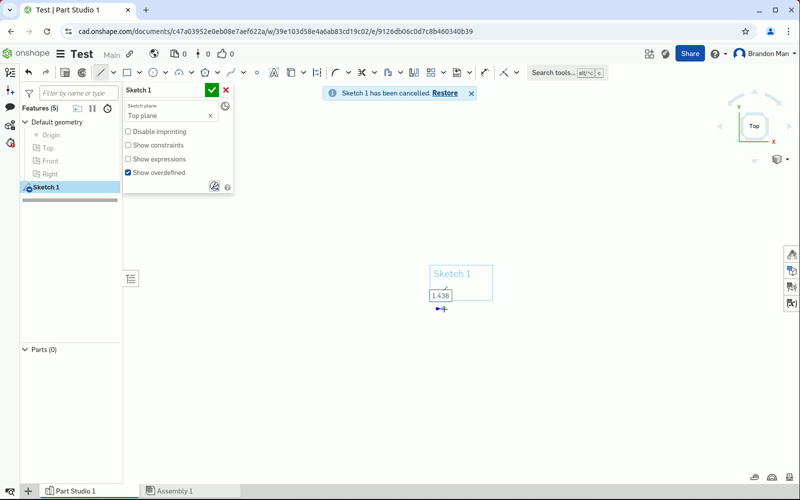
key_down(shift)
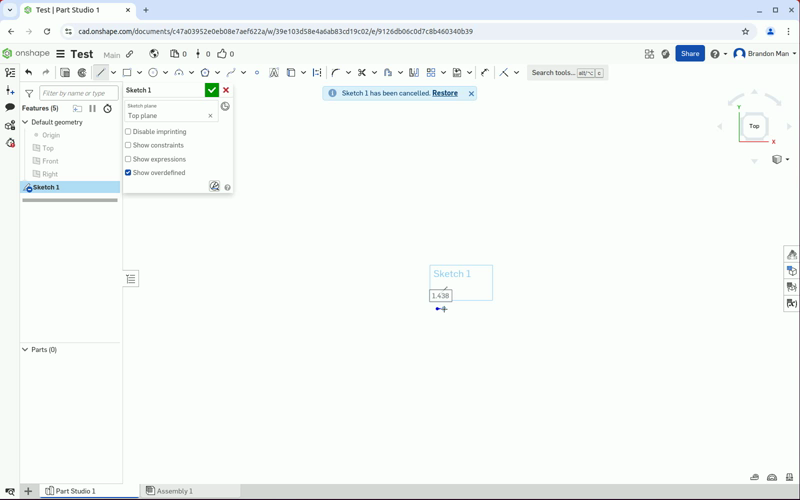
mouse_move(474, 308)
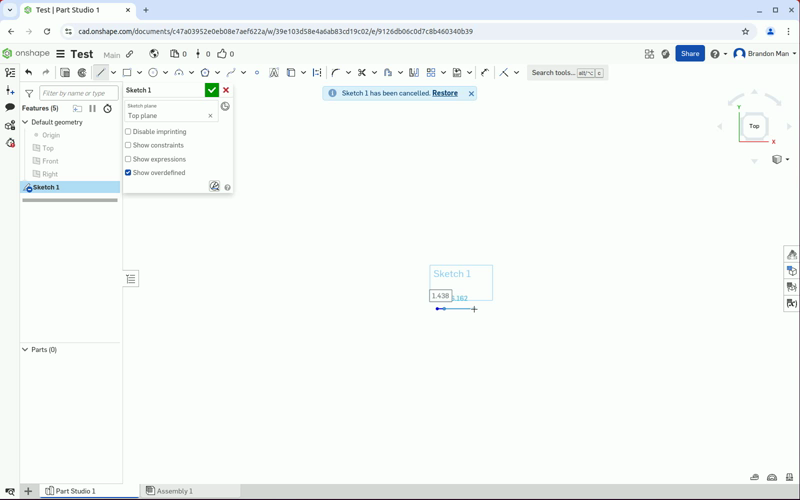
mouse_move(444, 301)
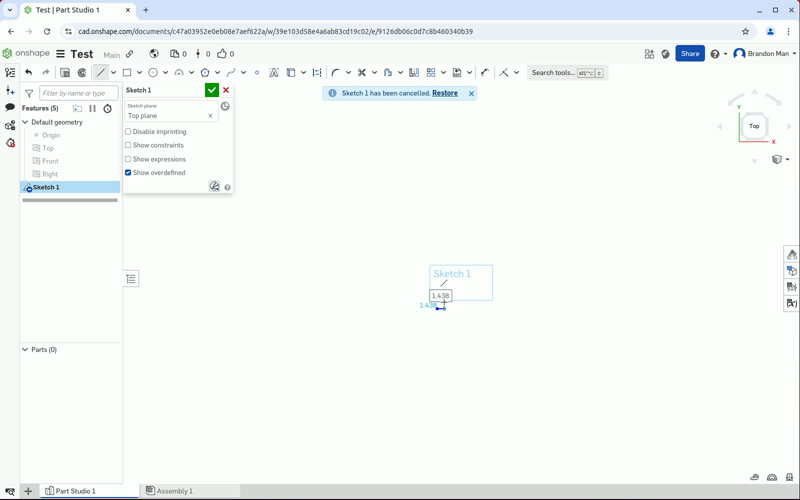
scroll(6)
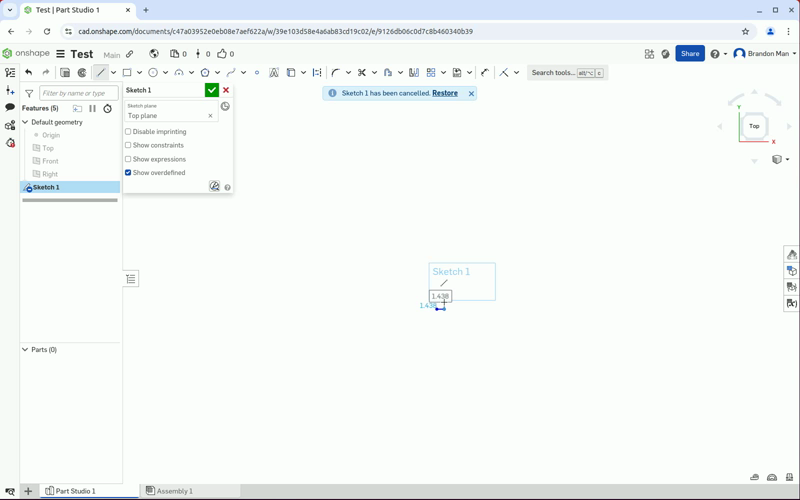
scroll(6)
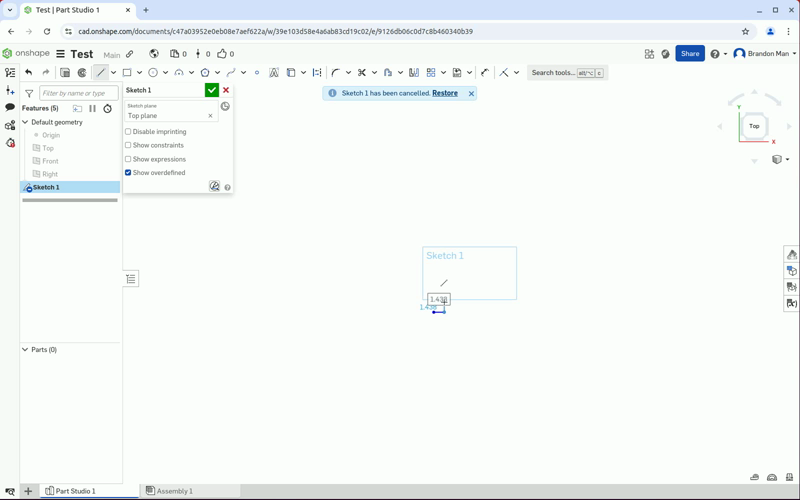
scroll(6)
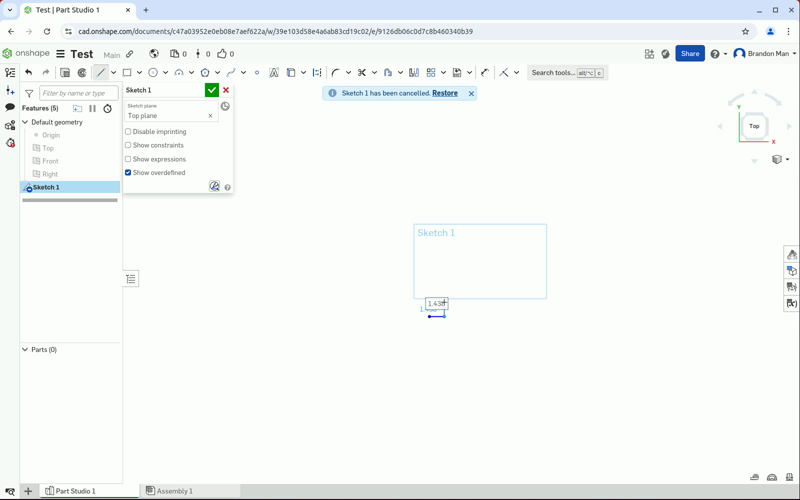
scroll(6)
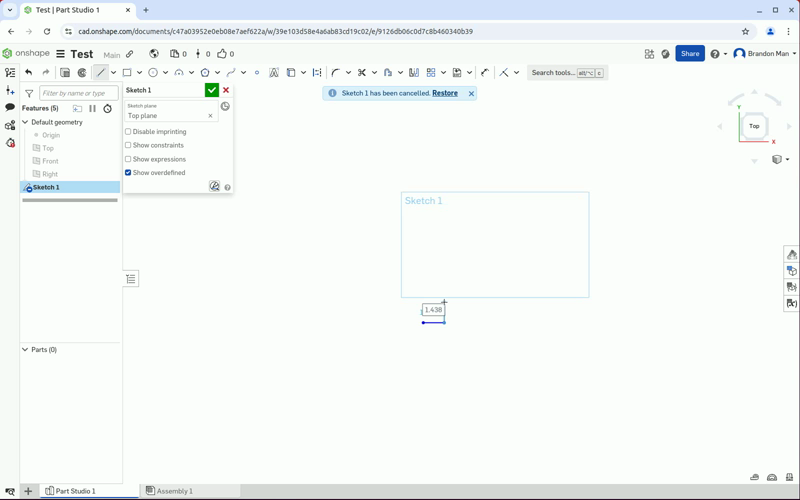
scroll(6)
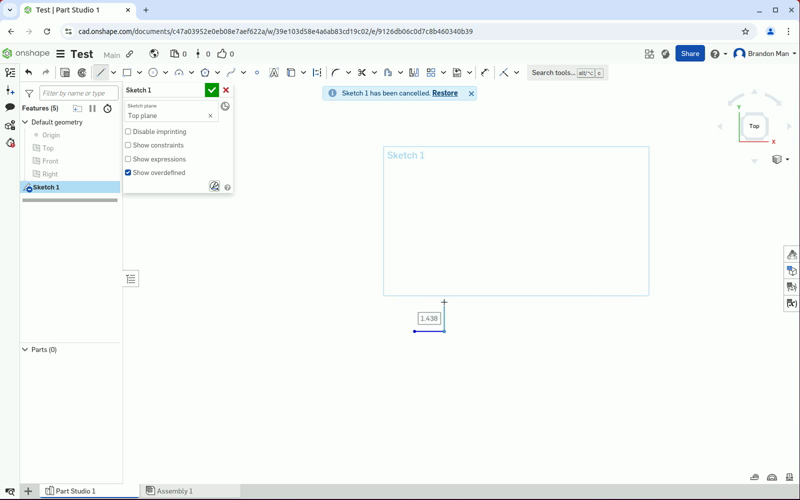
scroll(6)
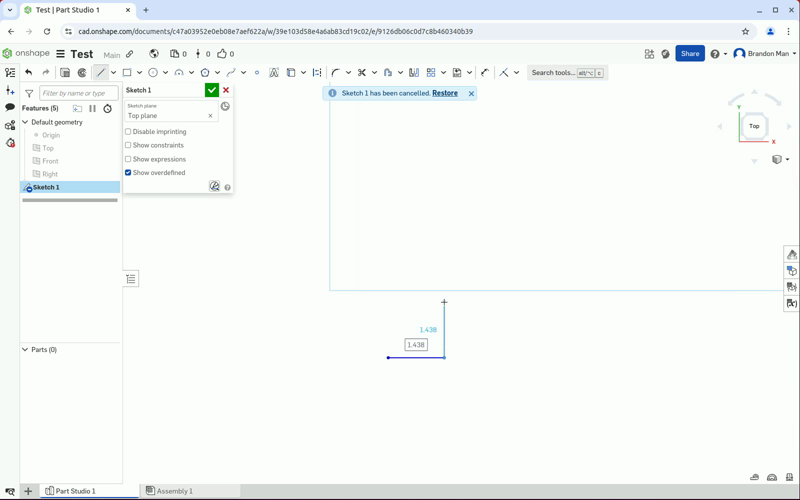
scroll(6)
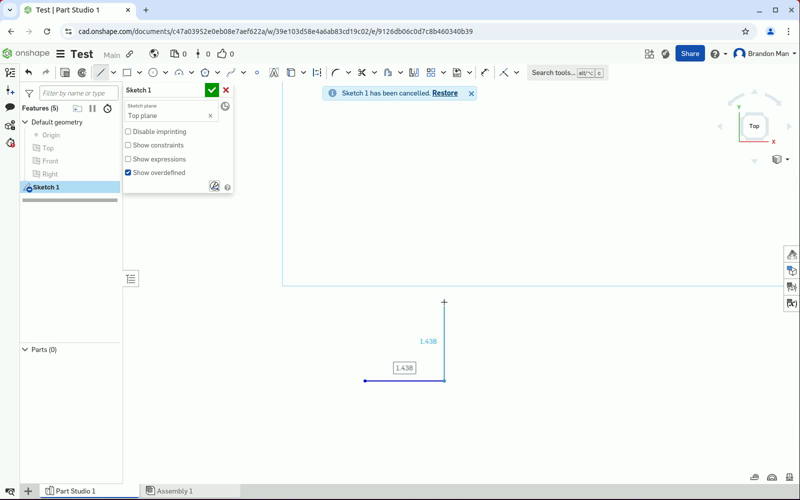
click(444, 301)
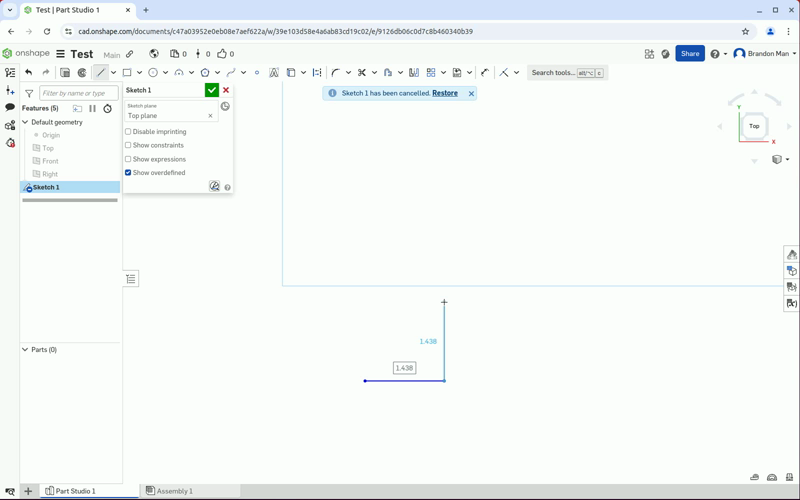
scroll(-6)
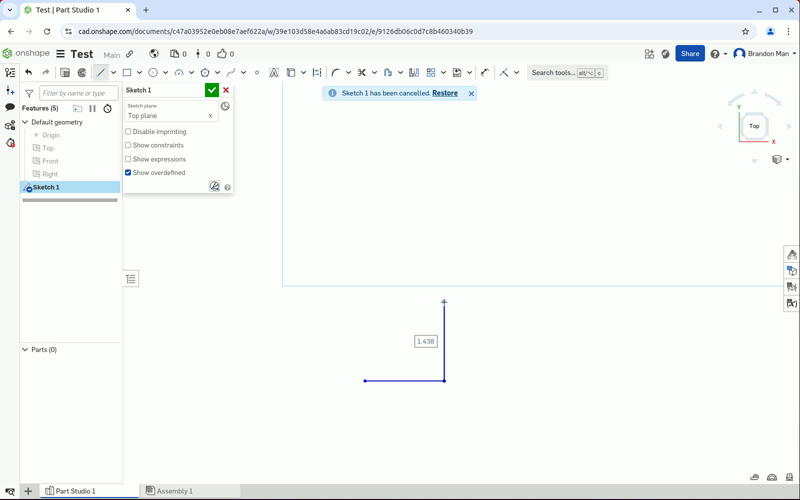
scroll(-6)
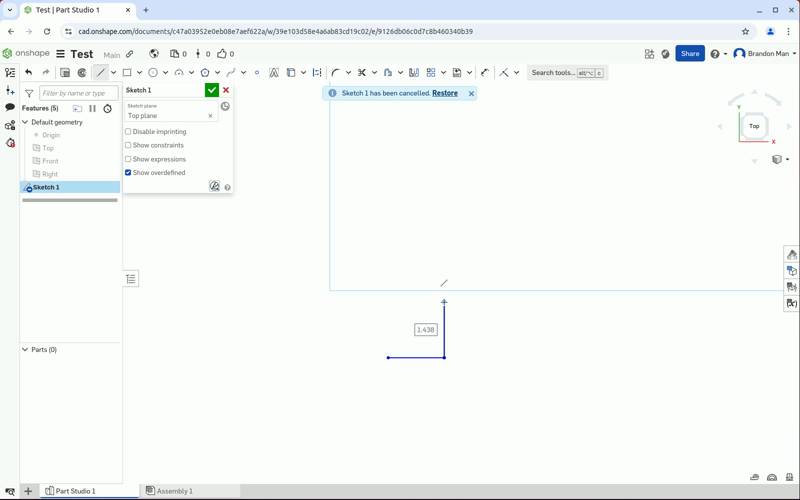
scroll(-6)
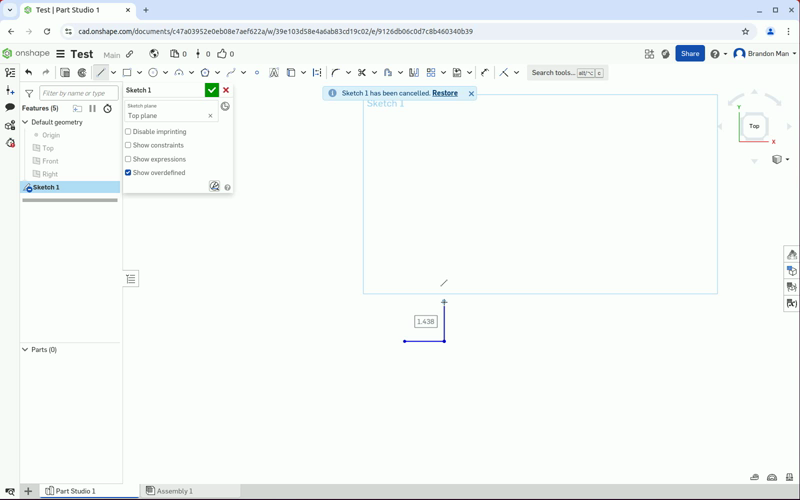
scroll(-6)
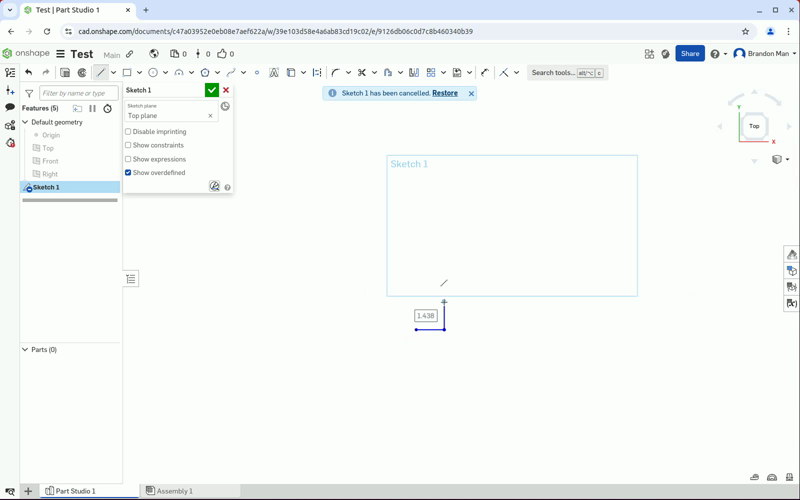
scroll(-6)
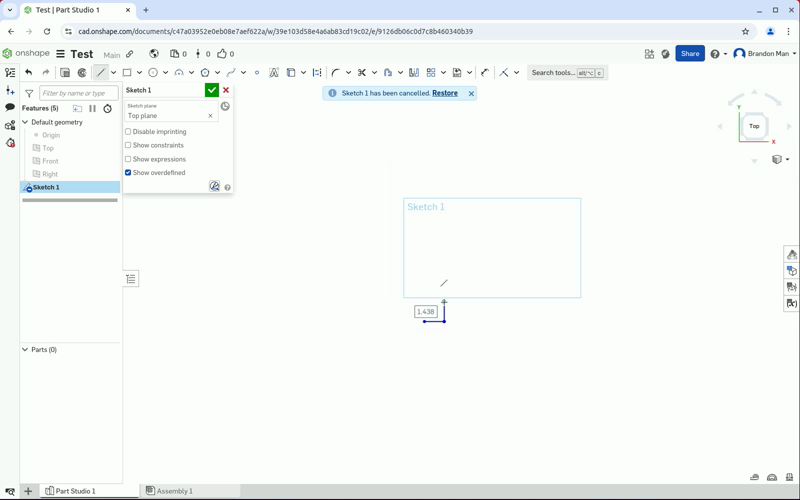
scroll(-6)
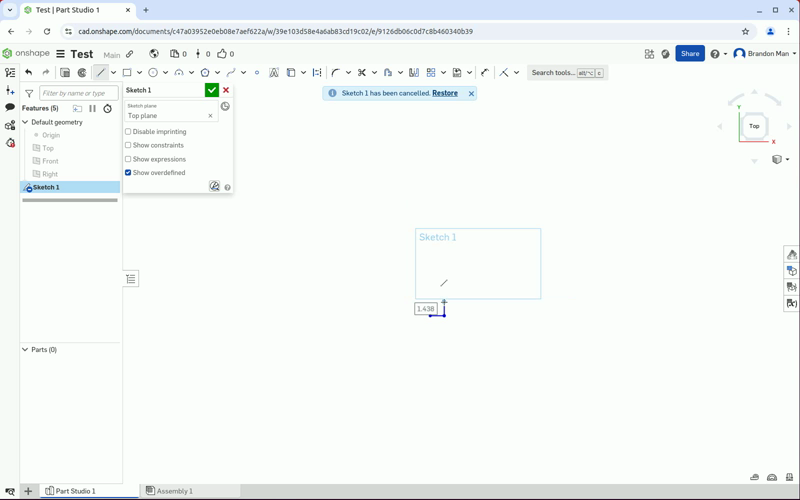
scroll(-6)
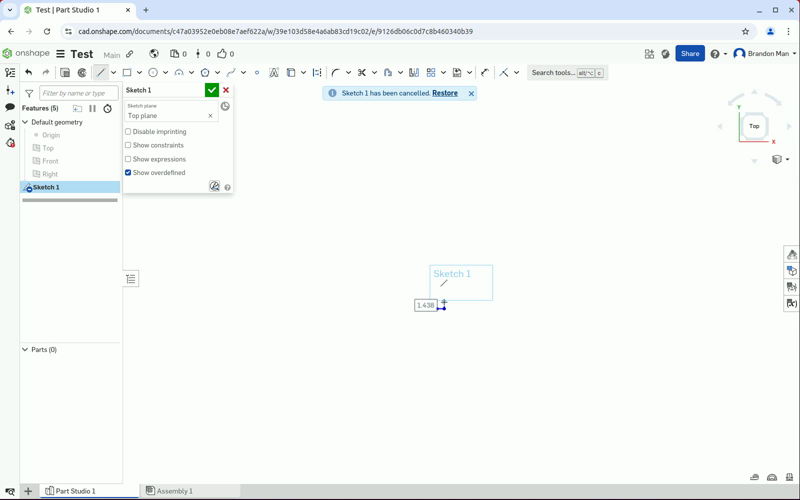
key_up(shift)
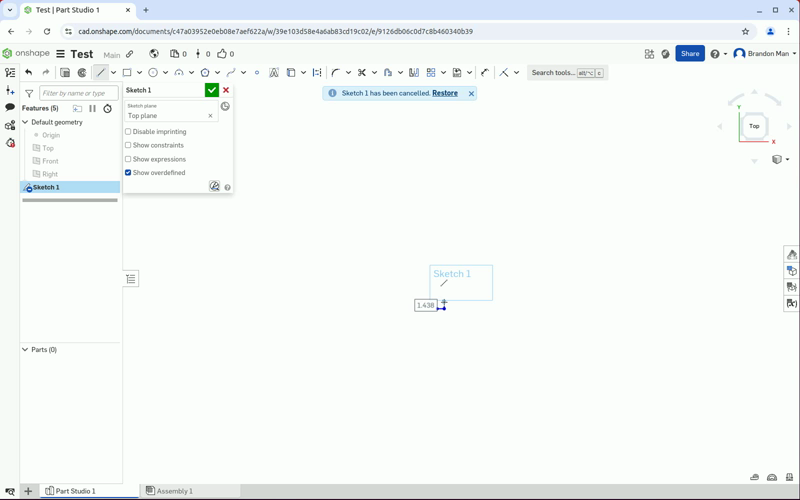
key_down(shift)
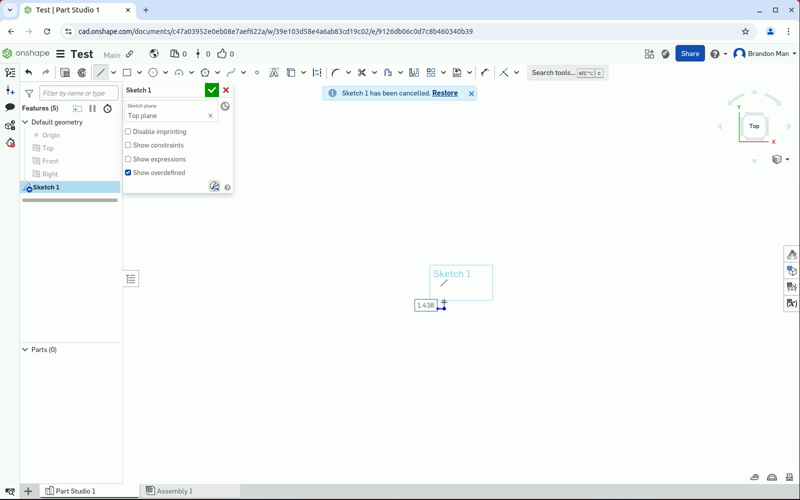
mouse_move(474, 301)
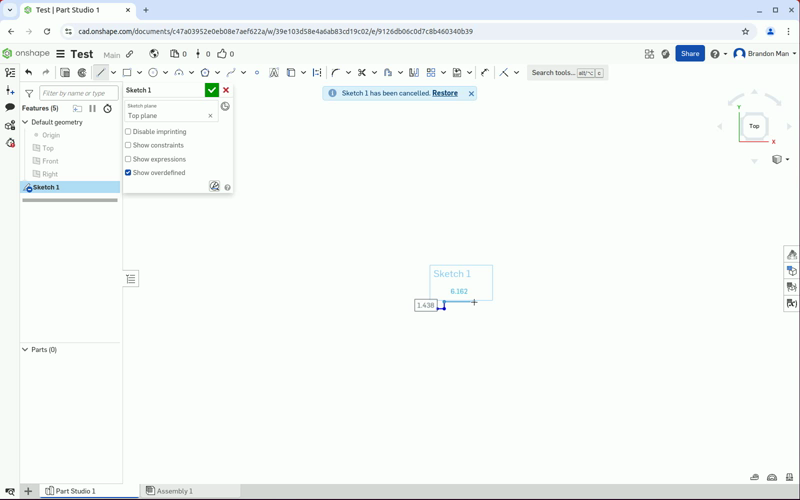
mouse_move(437, 301)
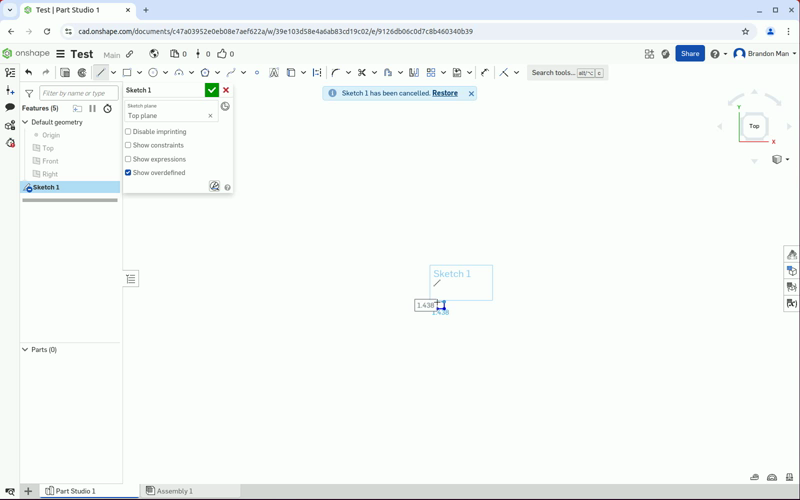
scroll(6)
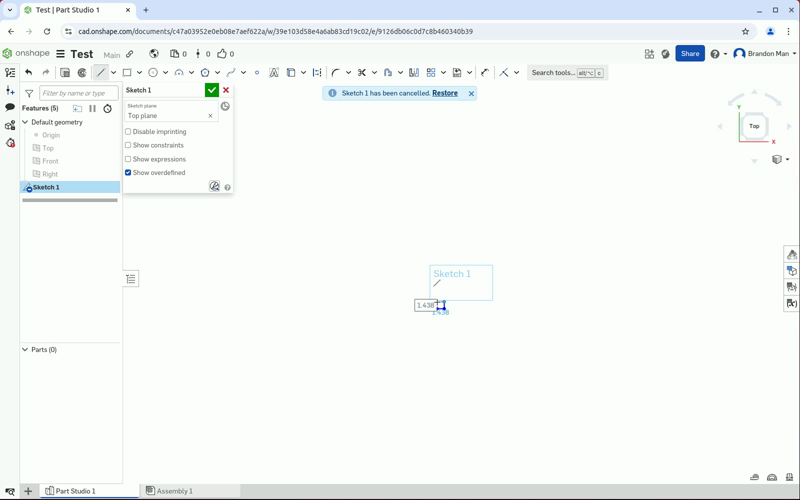
scroll(6)
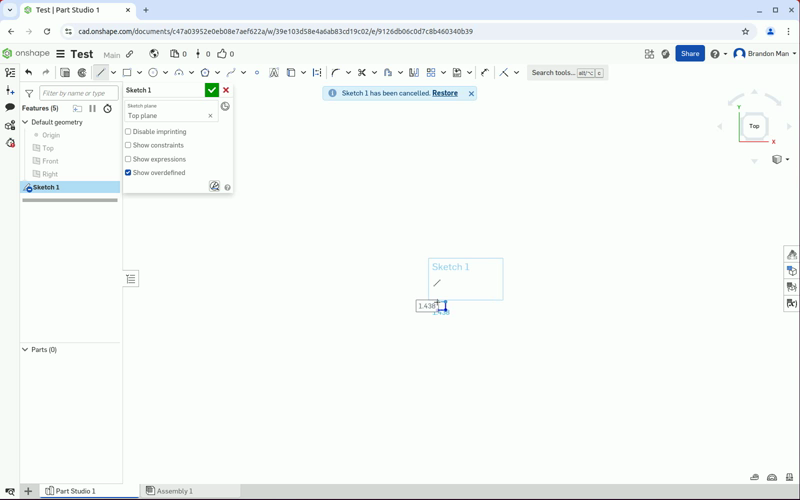
scroll(6)
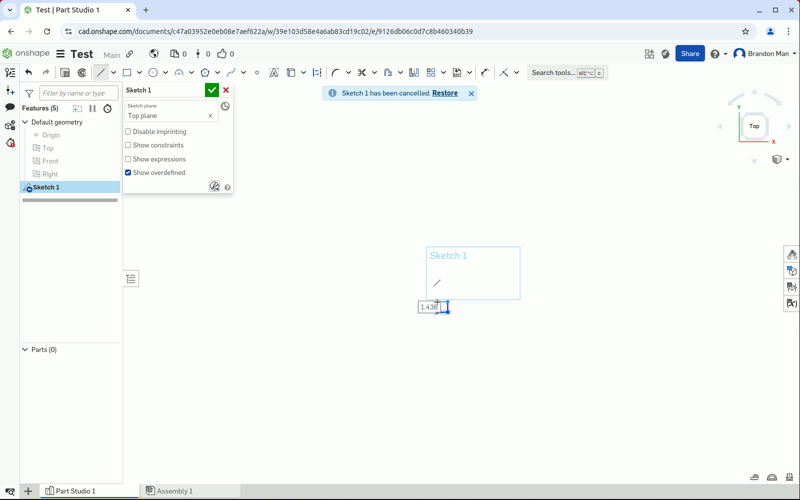
scroll(6)
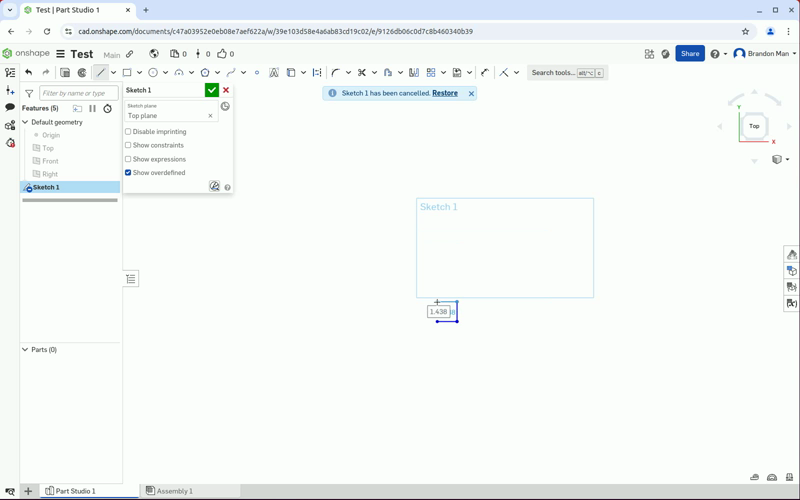
scroll(6)
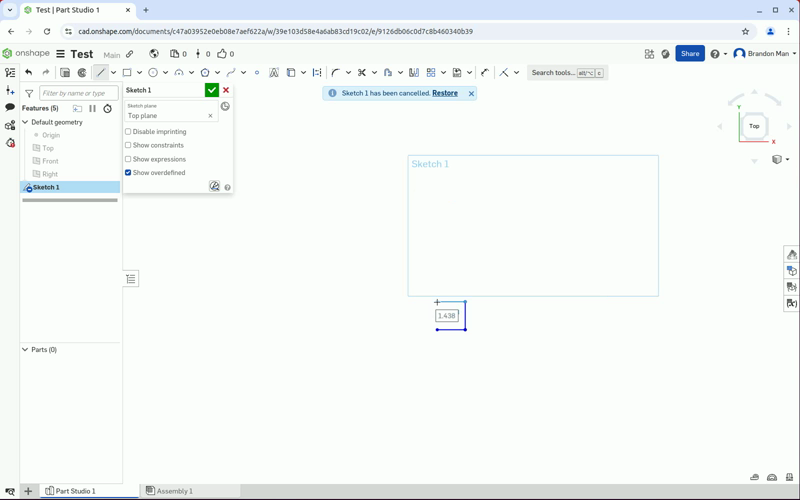
scroll(6)
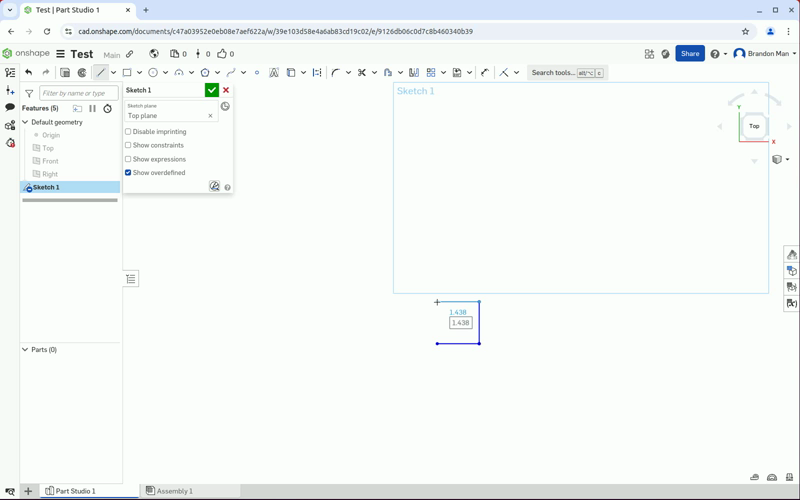
scroll(6)
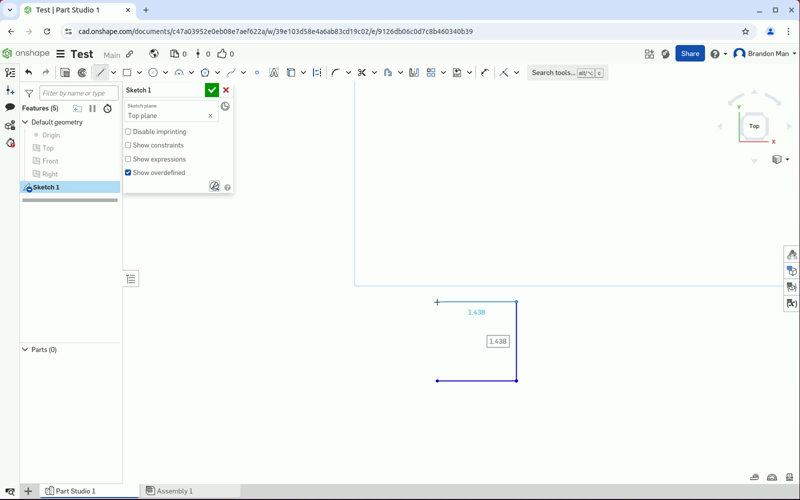
click(437, 301)
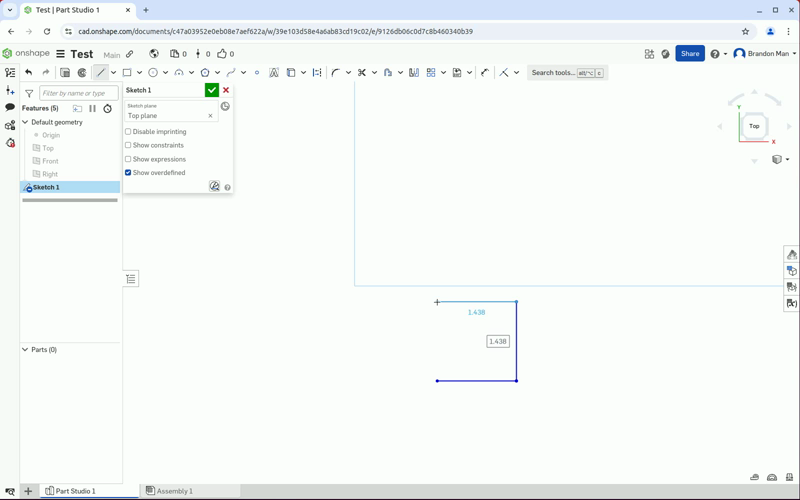
scroll(-6)
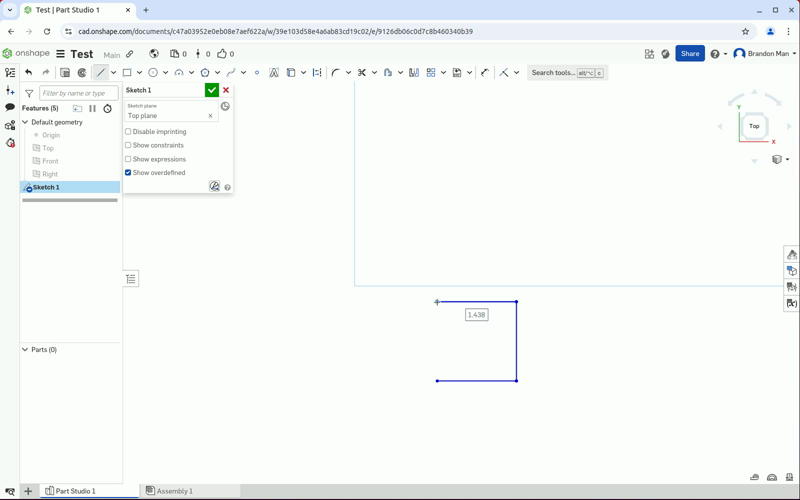
scroll(-6)
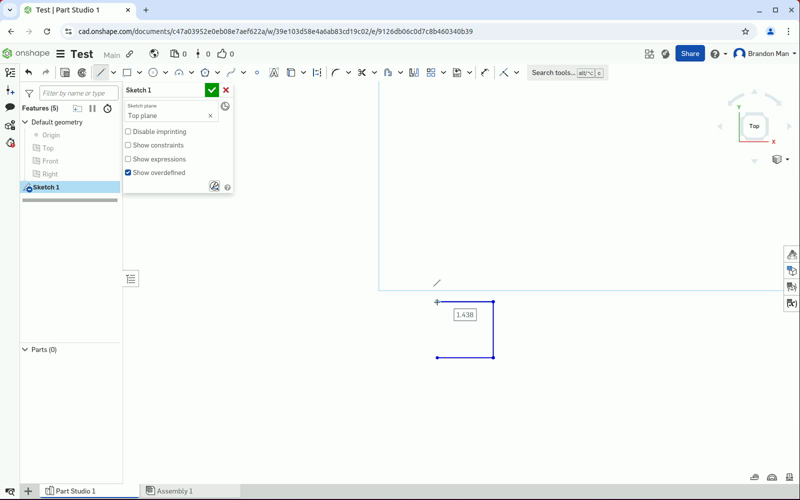
scroll(-6)
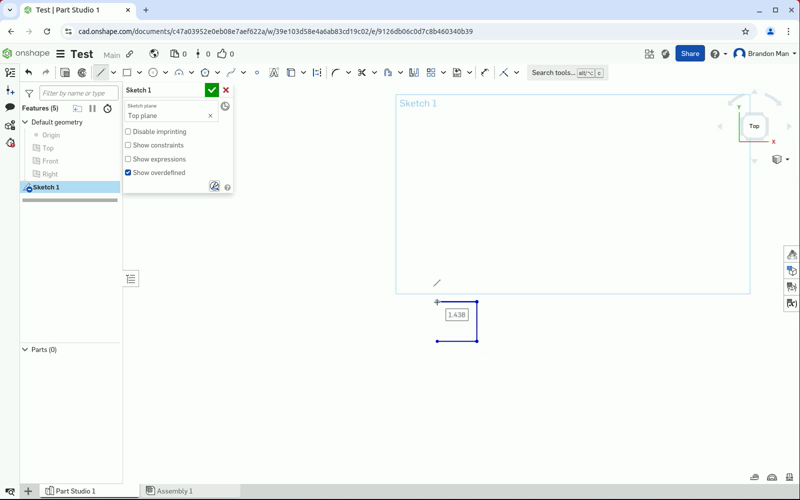
scroll(-6)
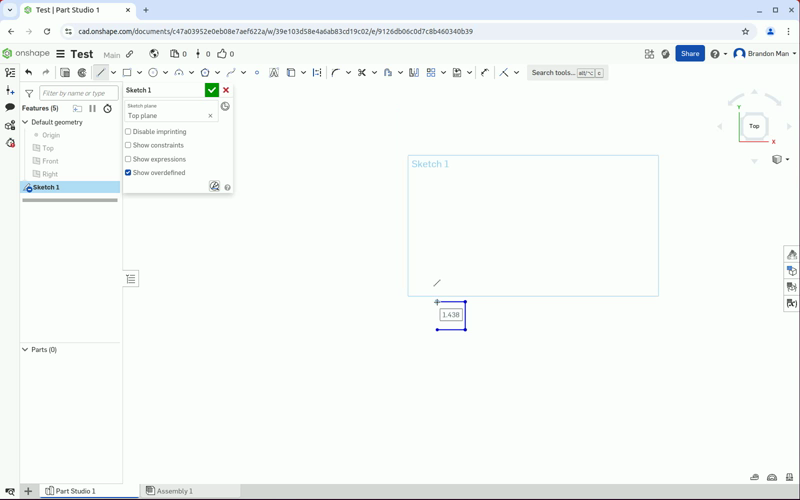
scroll(-6)
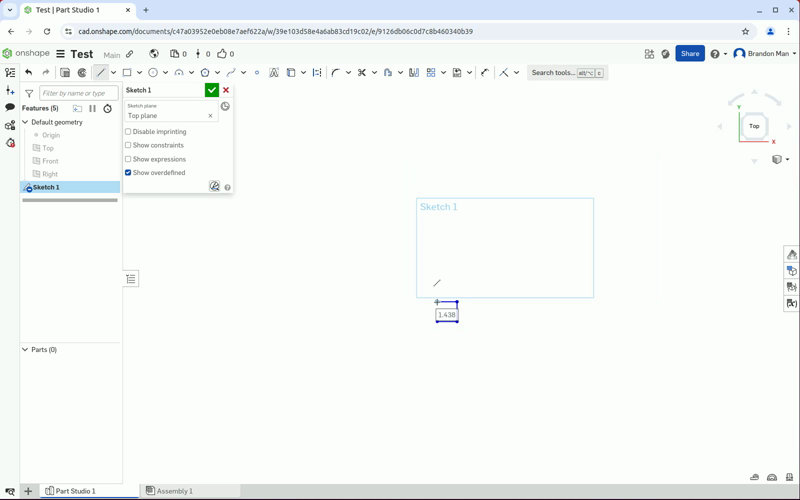
scroll(-6)
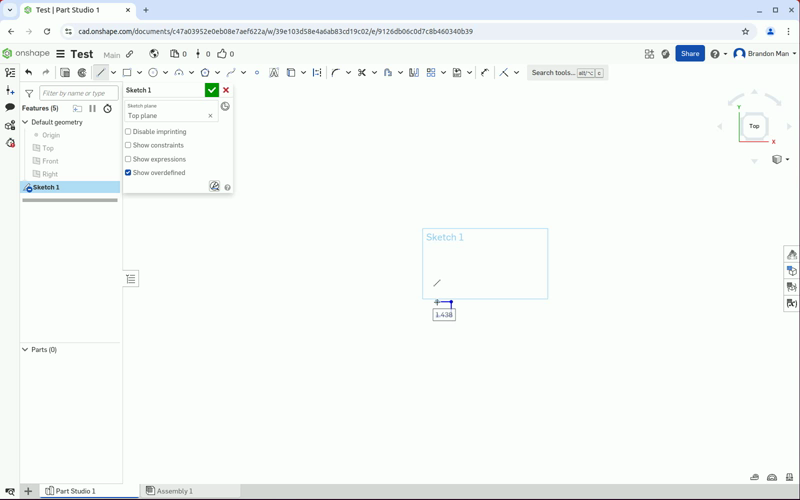
scroll(-6)
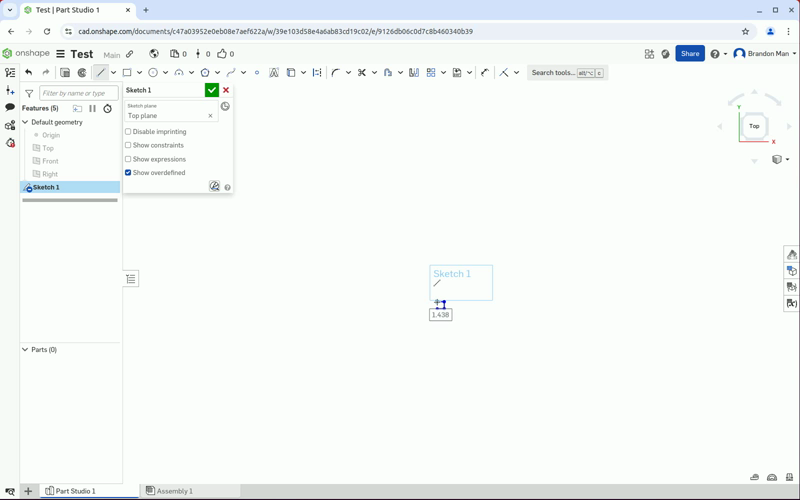
key_up(shift)
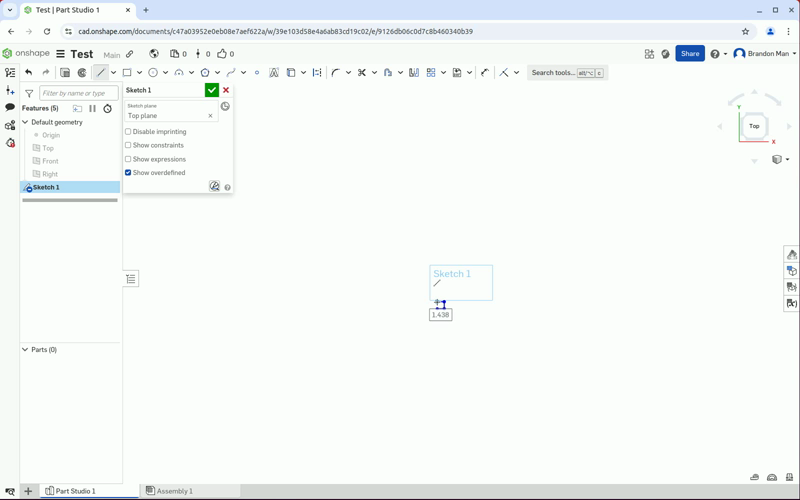
mouse_move(467, 301)
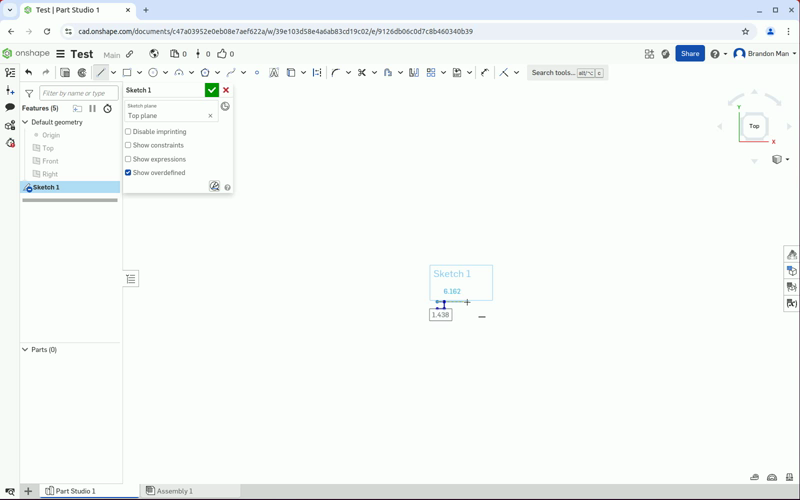
key_down(shift)
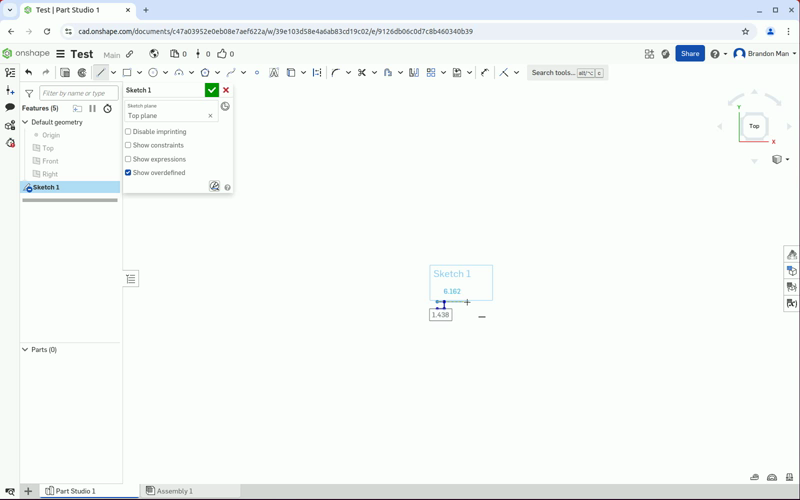
mouse_move(437, 308)
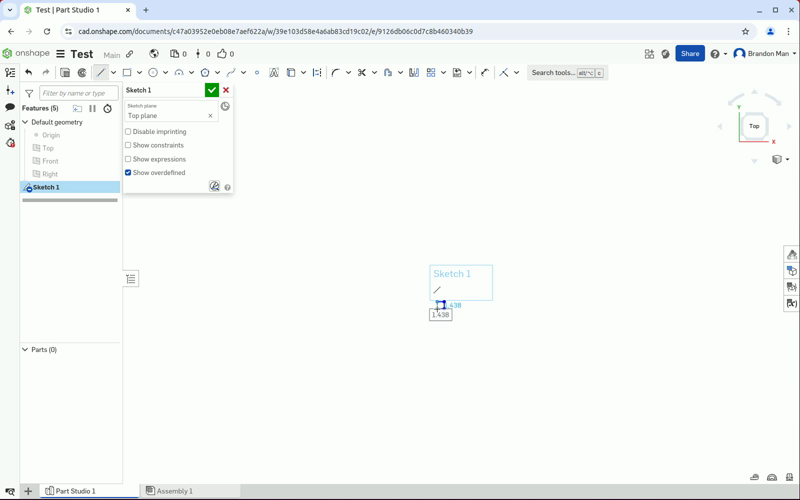
scroll(6)
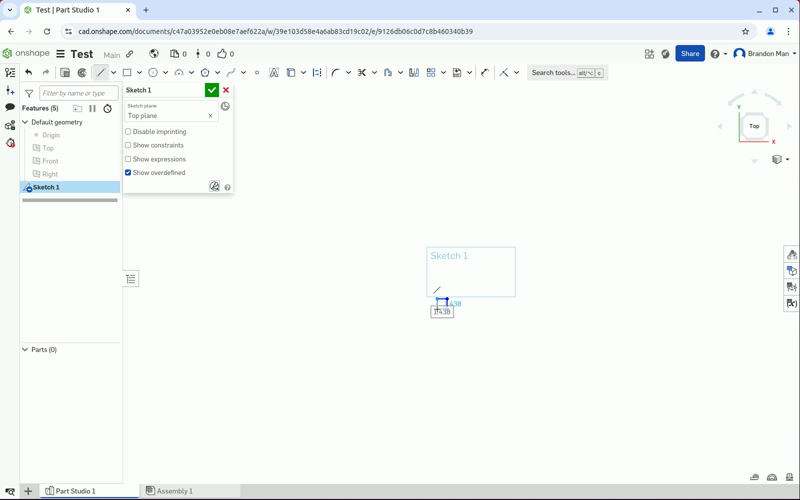
scroll(6)
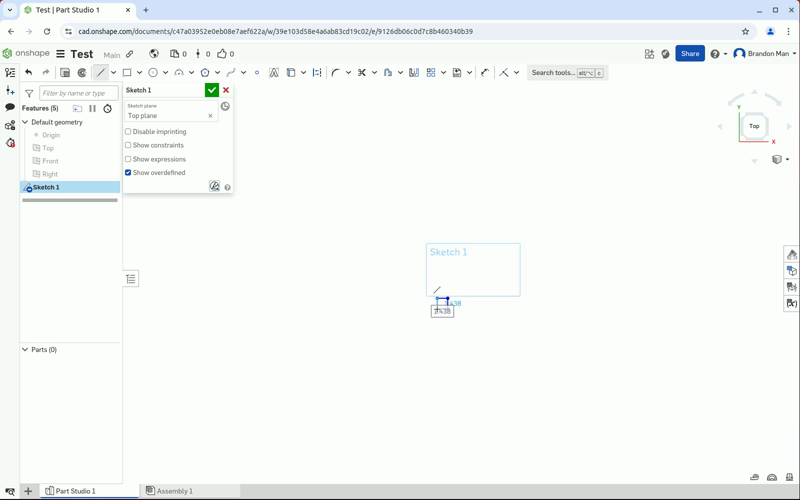
scroll(6)
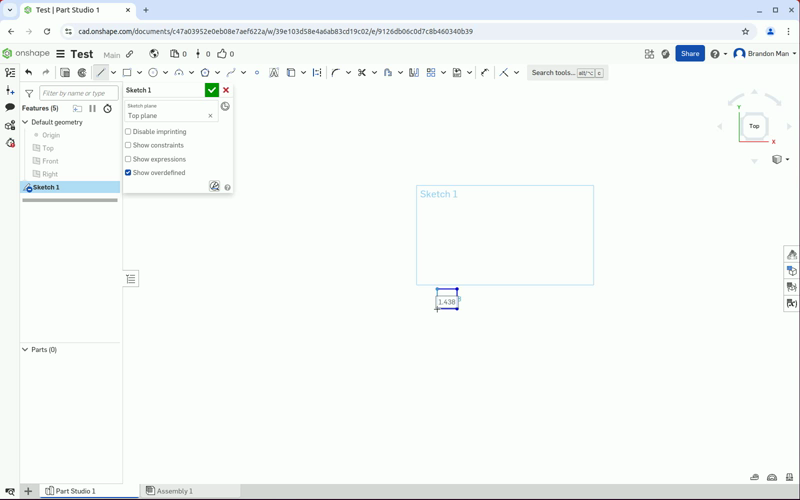
scroll(6)
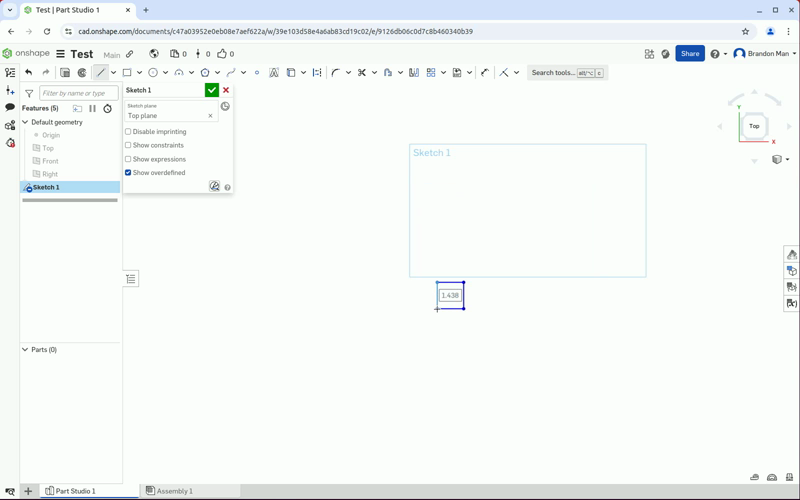
scroll(6)
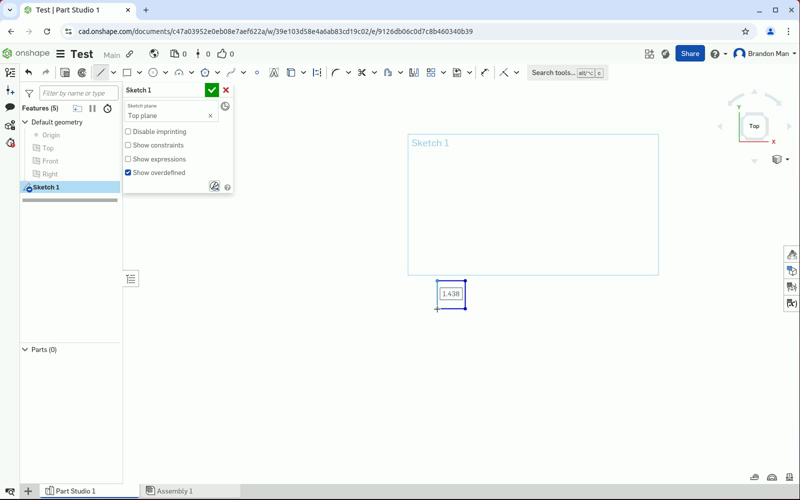
scroll(6)
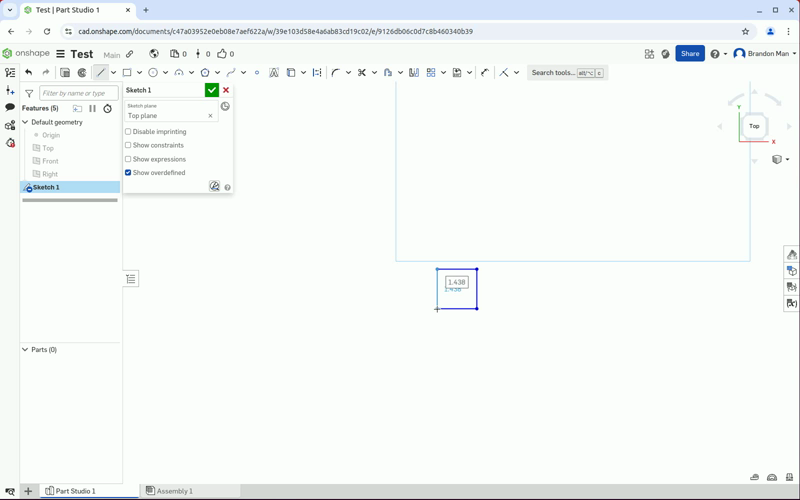
scroll(6)
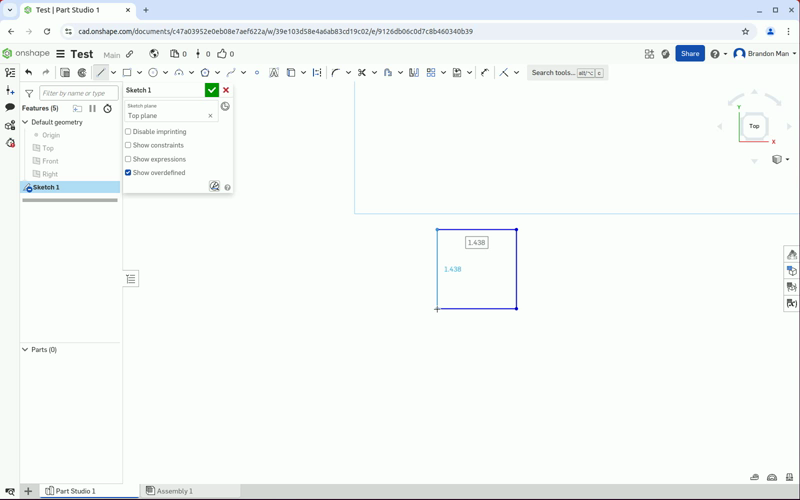
key_up(shift)
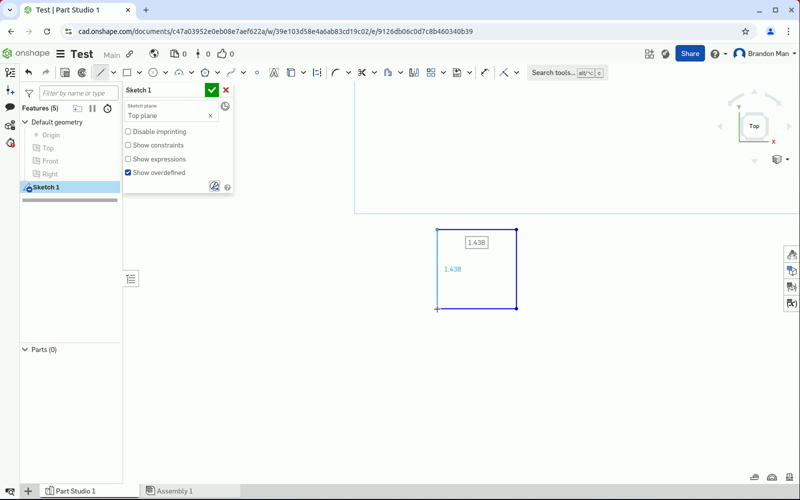
click(437, 308)
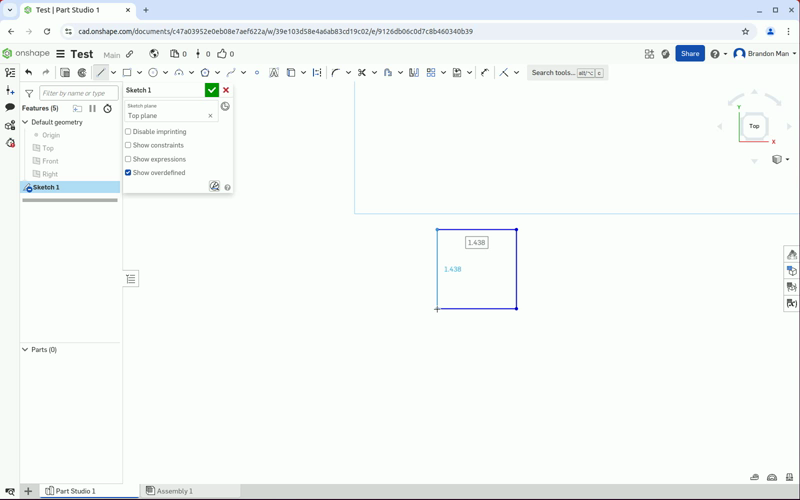
scroll(-6)
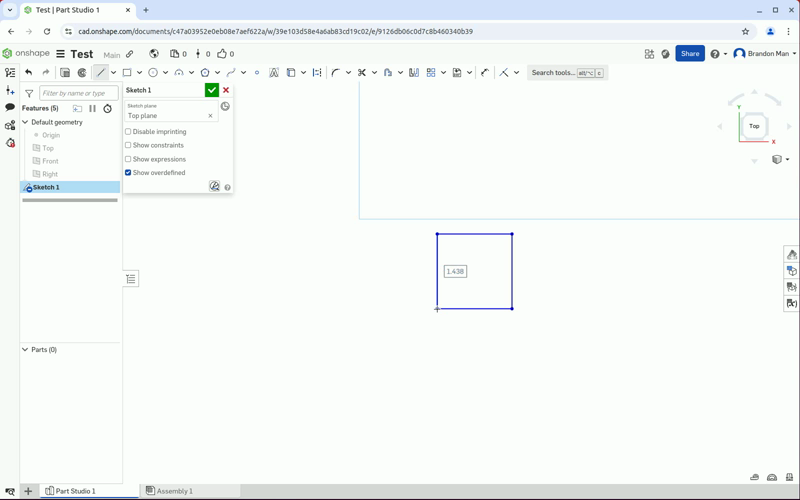
scroll(-6)
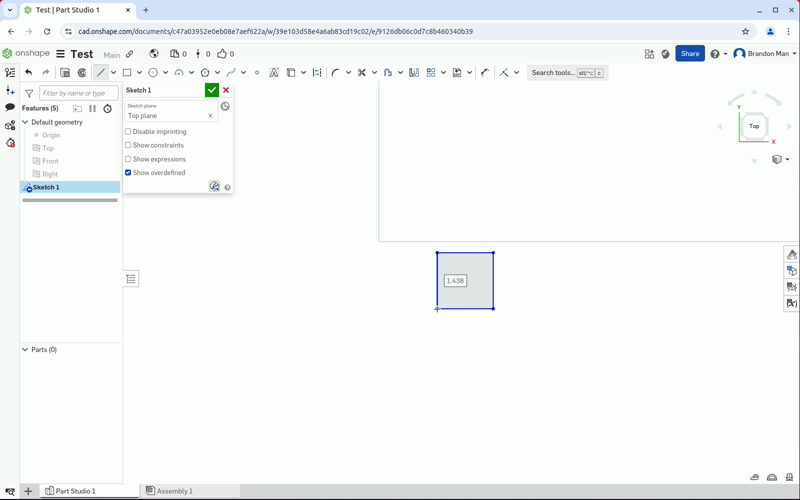
scroll(-6)
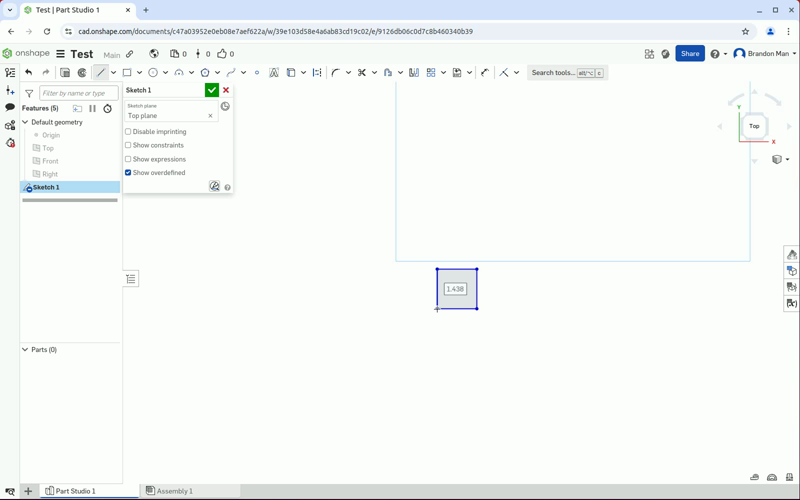
scroll(-6)
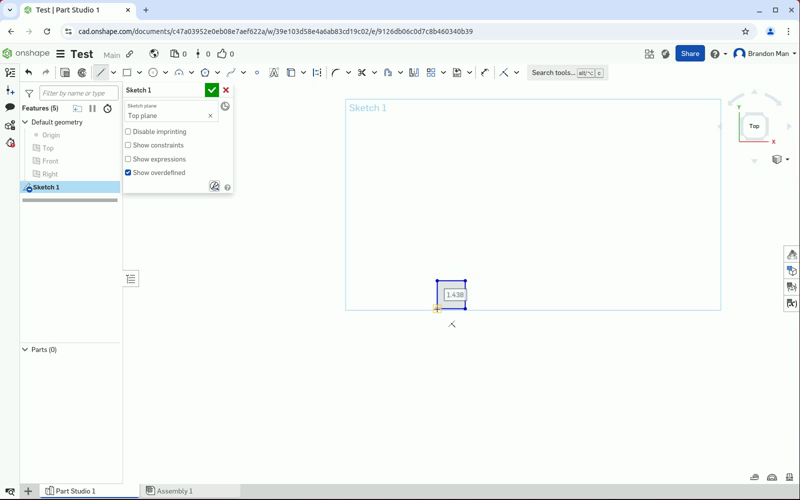
scroll(-6)
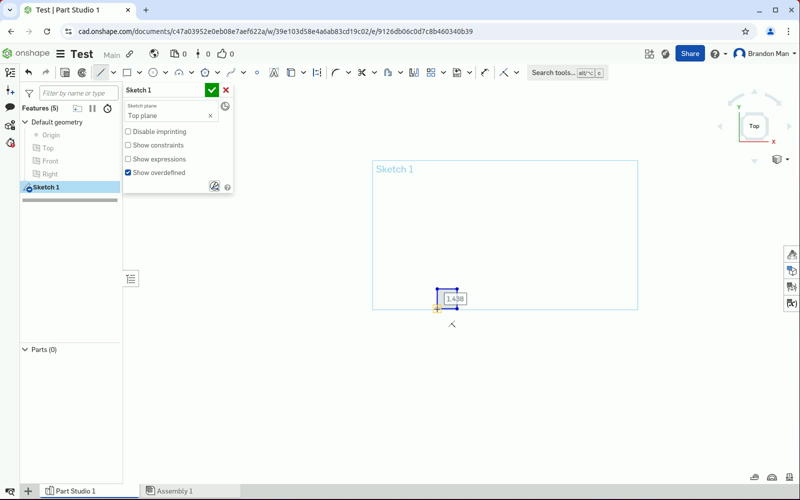
scroll(-6)
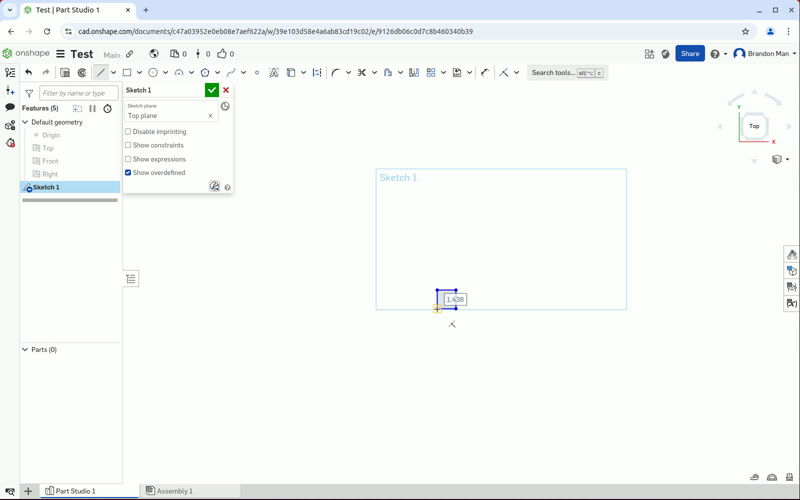
scroll(-6)
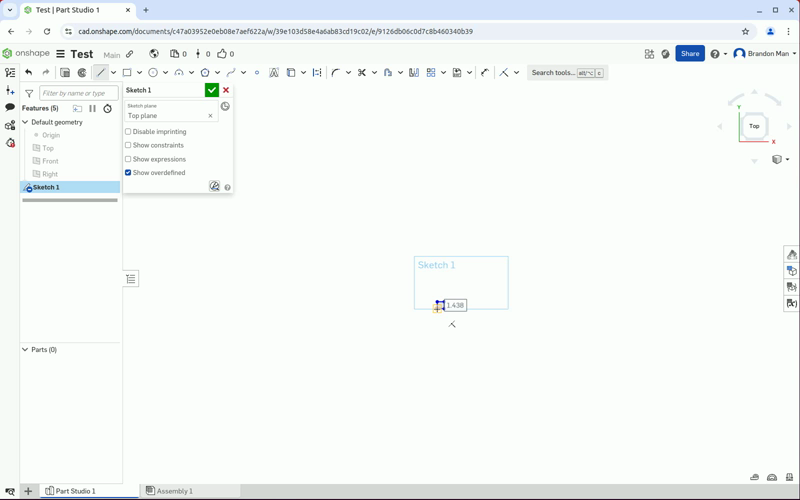
key(esc)
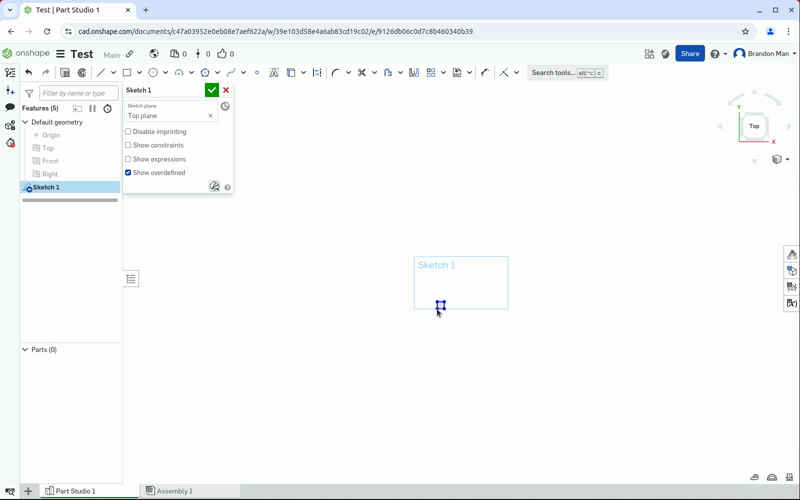
mouse_move(438, 304)
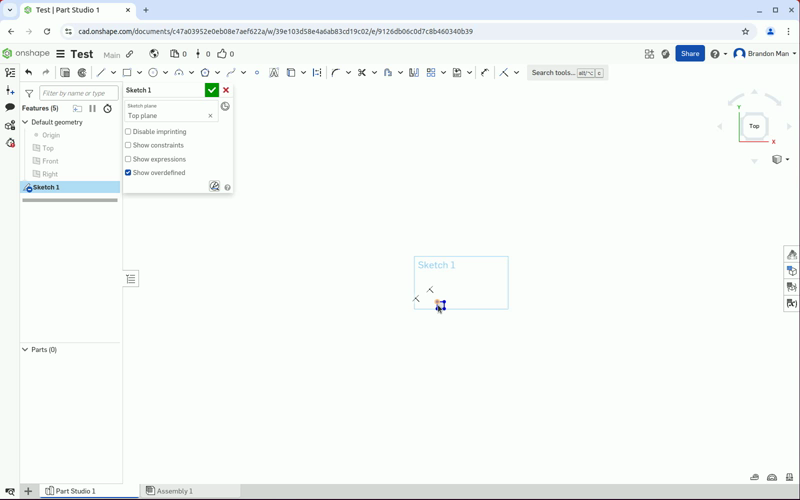
scroll(6)
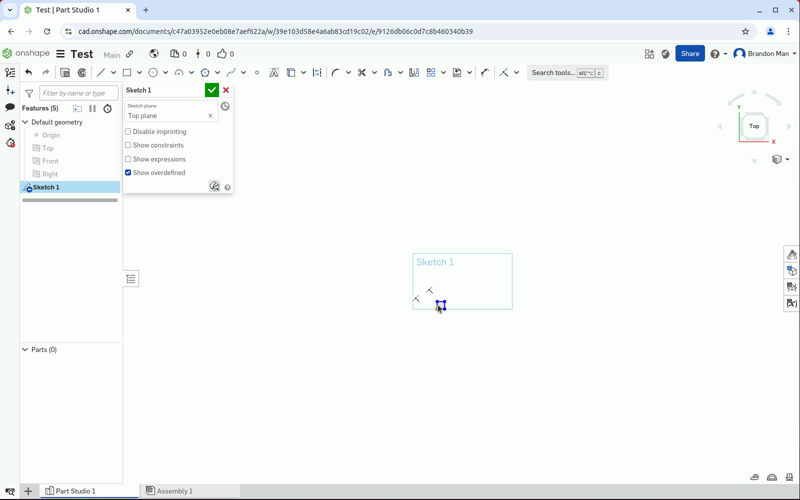
scroll(6)
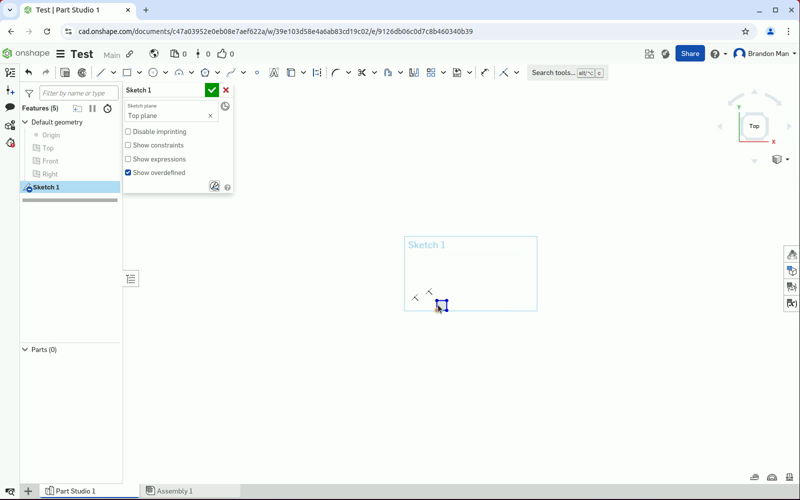
scroll(6)
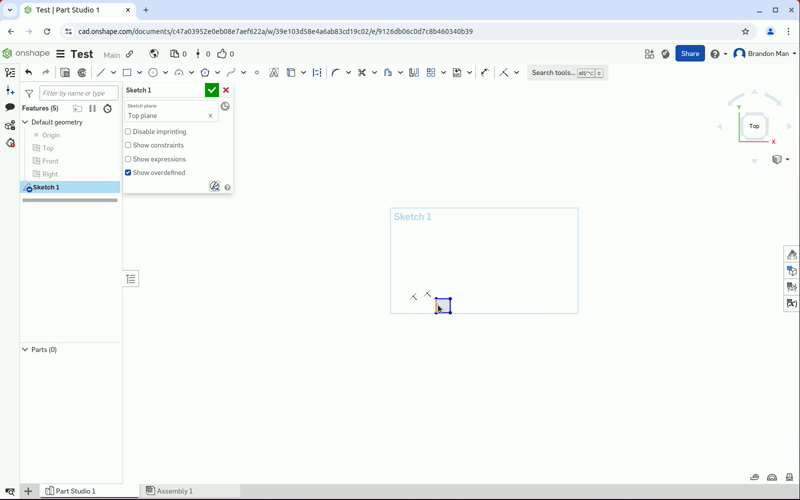
scroll(6)
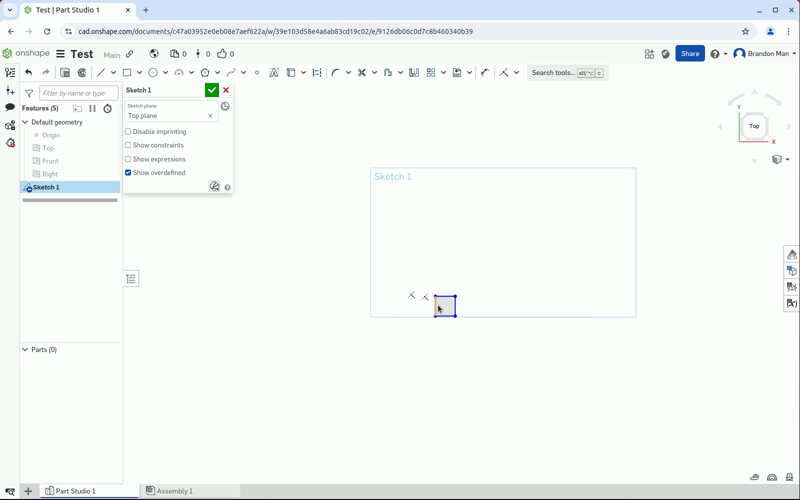
scroll(6)
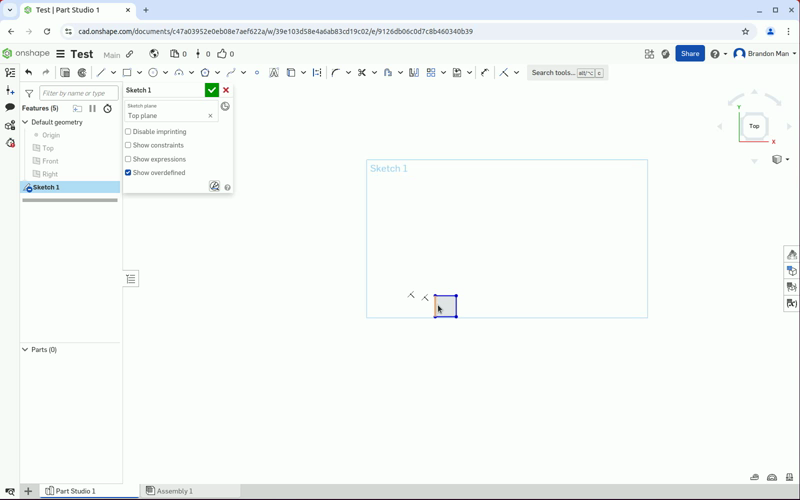
scroll(6)
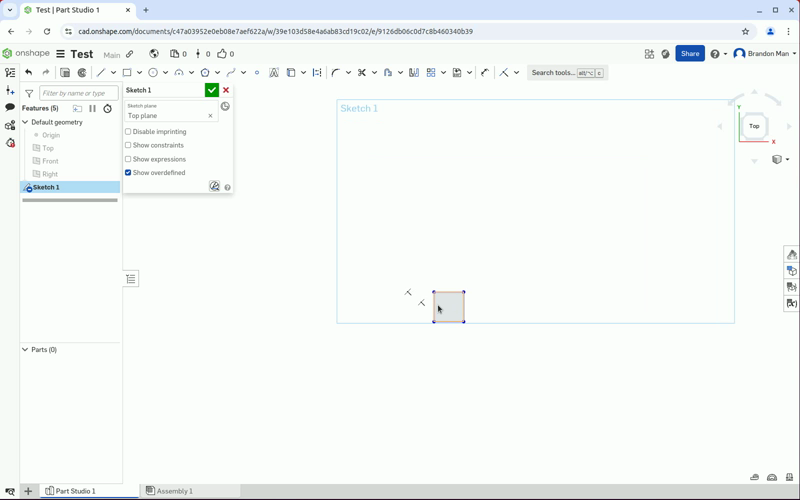
scroll(6)
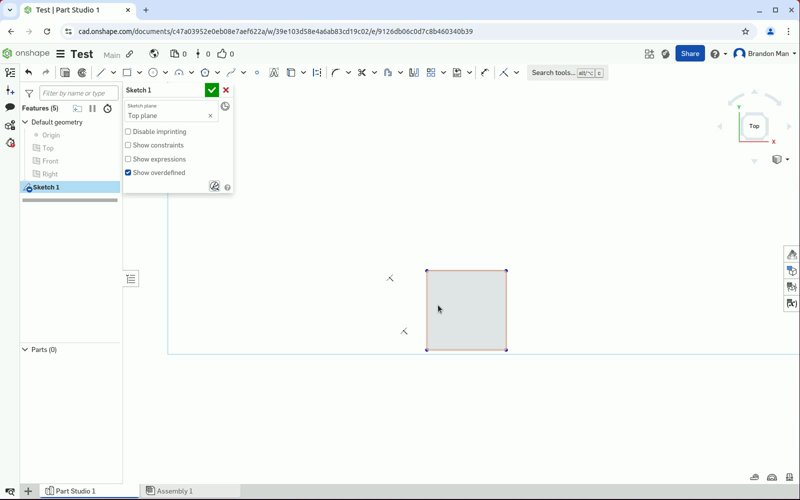
click(438, 304)
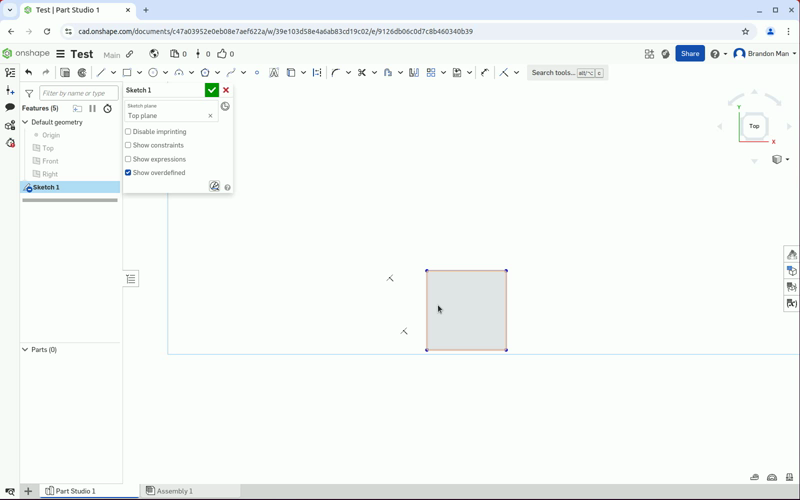
scroll(-6)
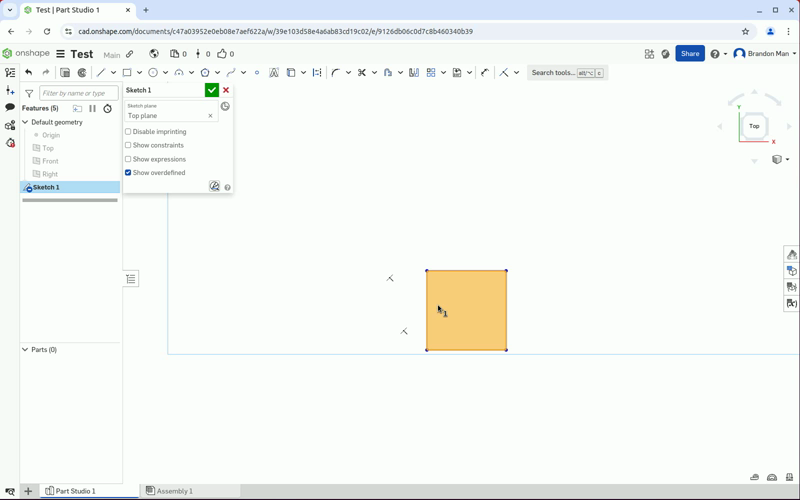
scroll(-6)
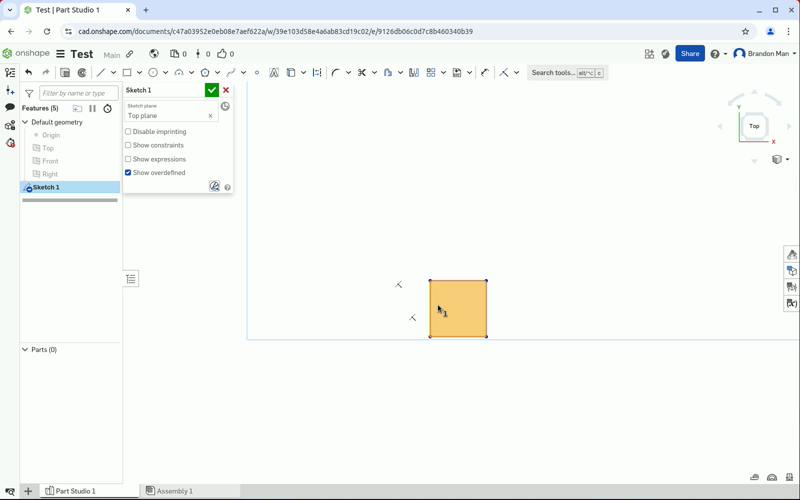
scroll(-6)
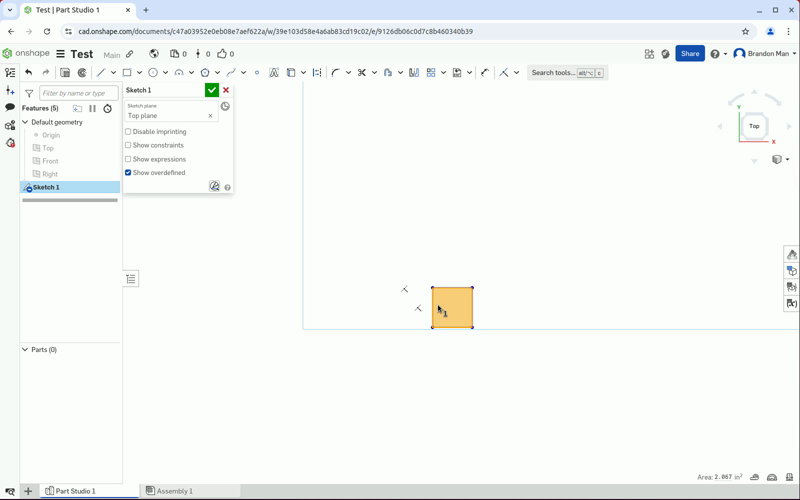
scroll(-6)
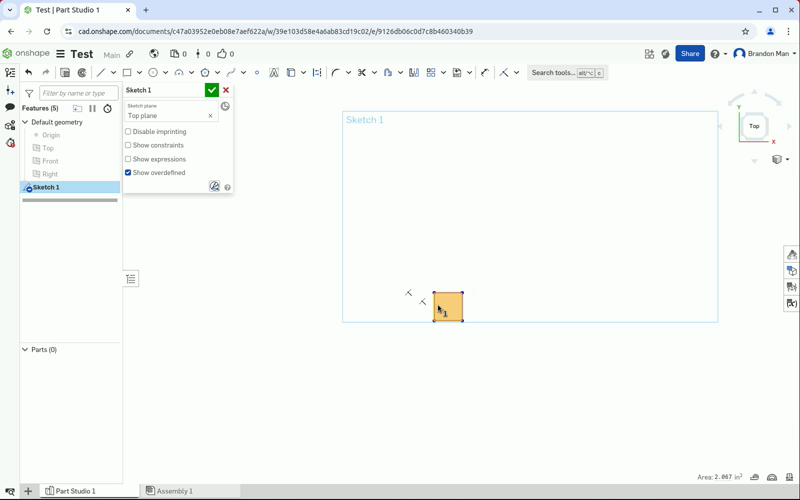
scroll(-6)
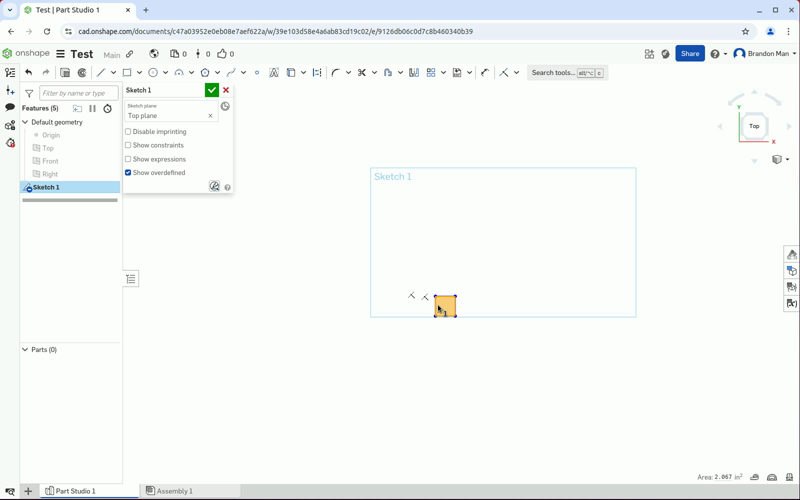
scroll(-6)
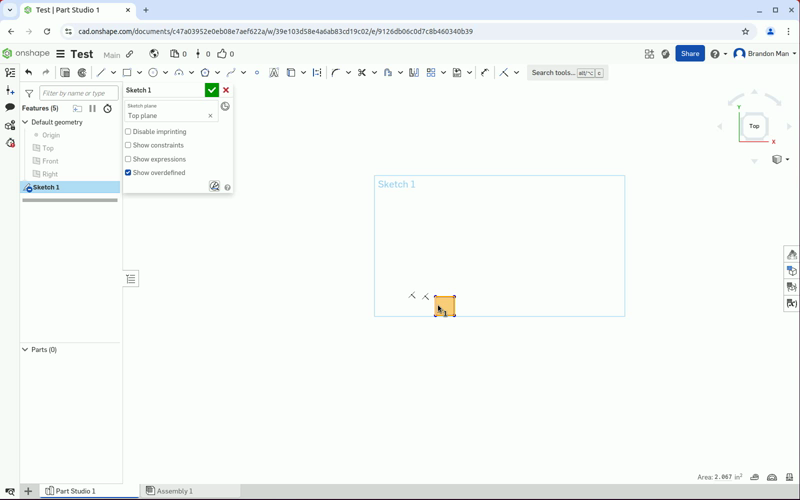
scroll(-6)
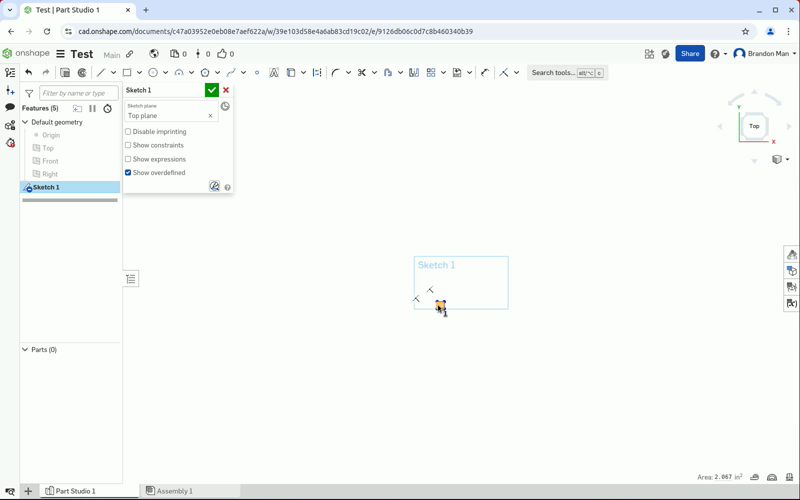
mouse_move(73, 352)
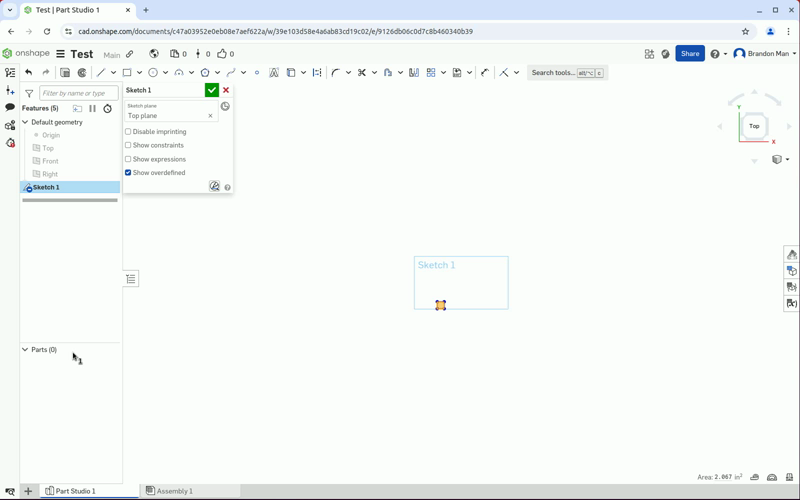
key(shift+y)
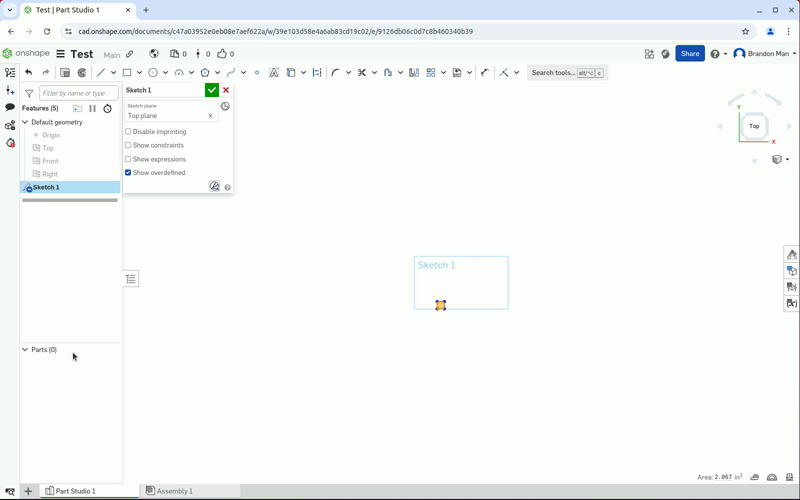
key(shift+e)
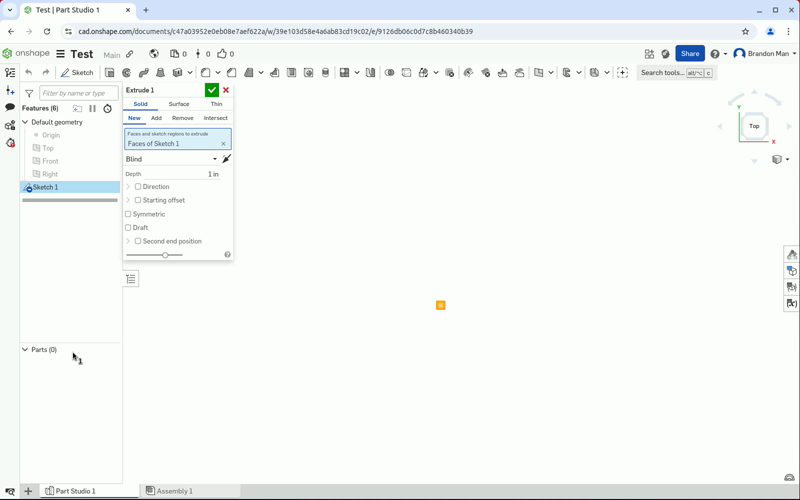
mouse_move(143, 106)
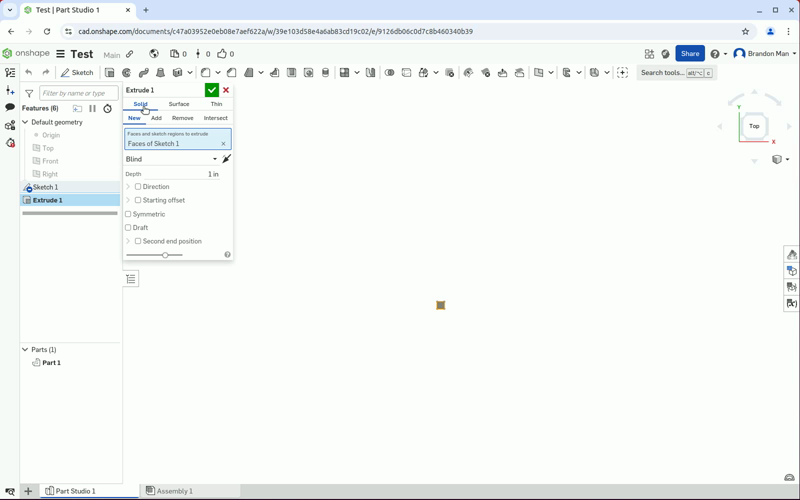
click(143, 106)
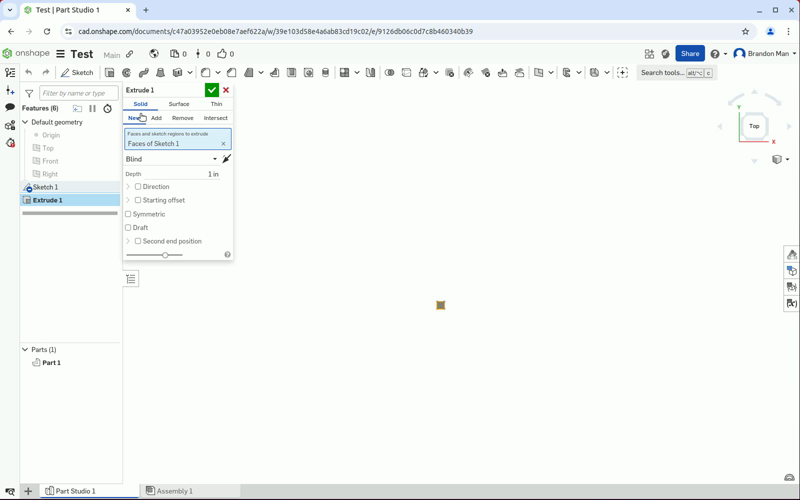
mouse_move(137, 120)
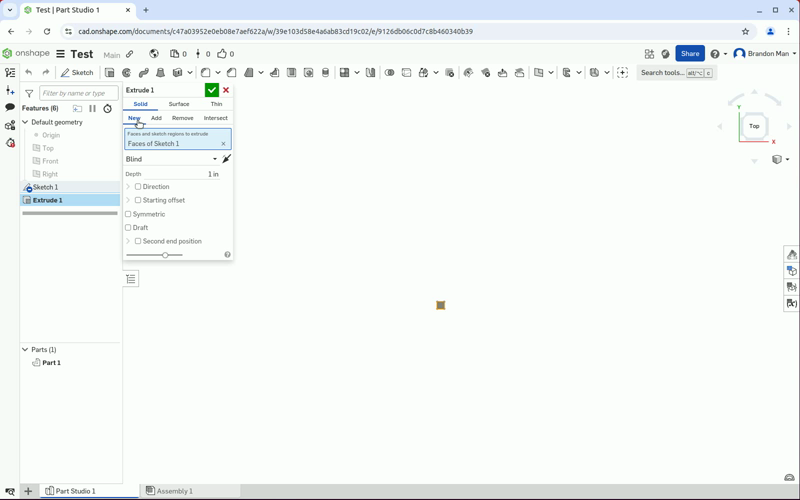
click(137, 120)
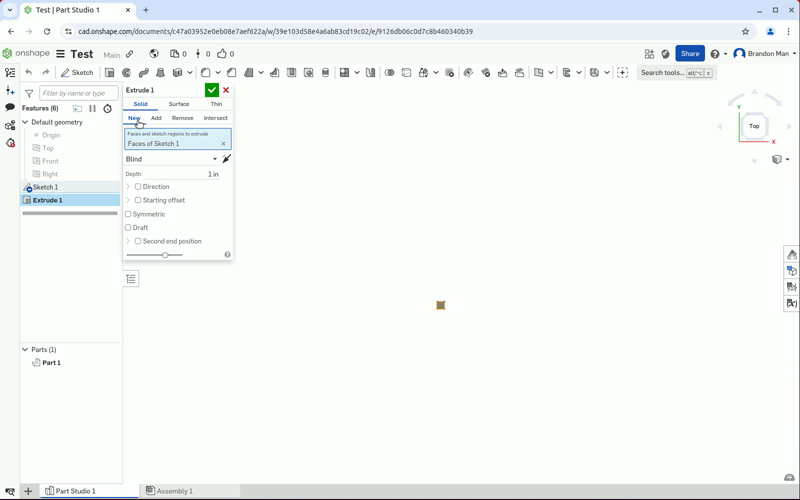
key(tab, 4)
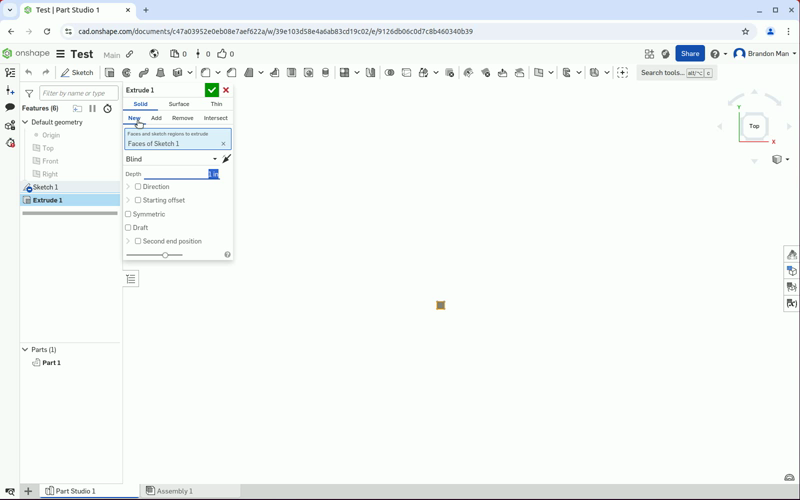
text(11.073)
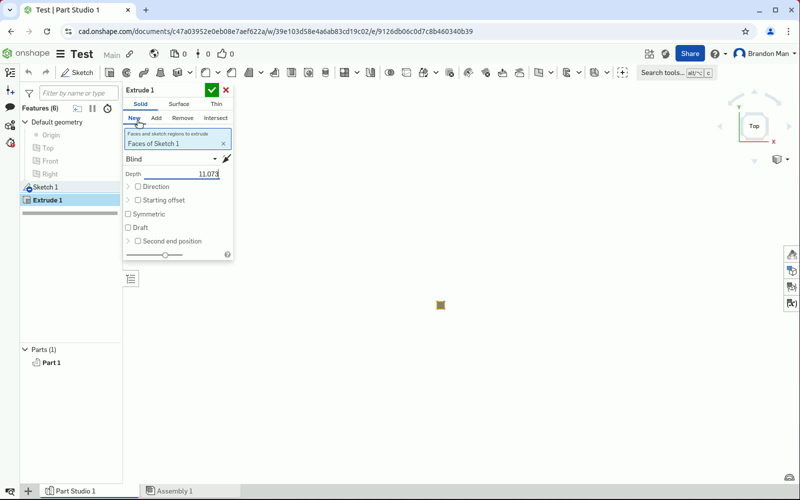
key(enter)
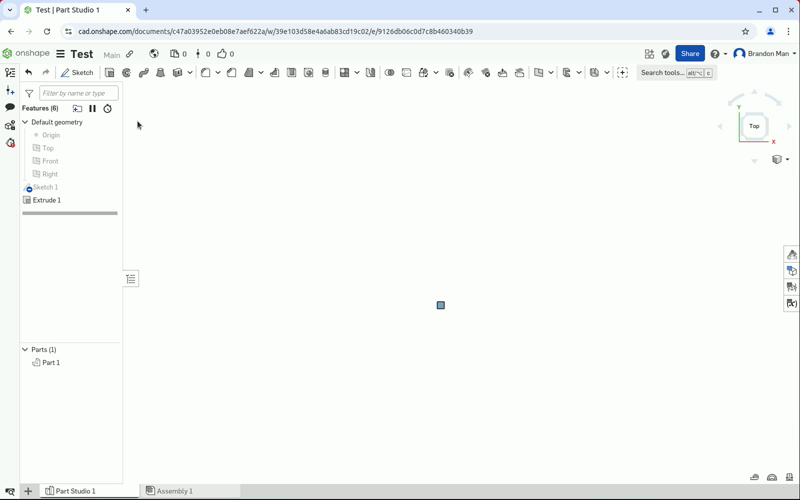
key(shift+h)
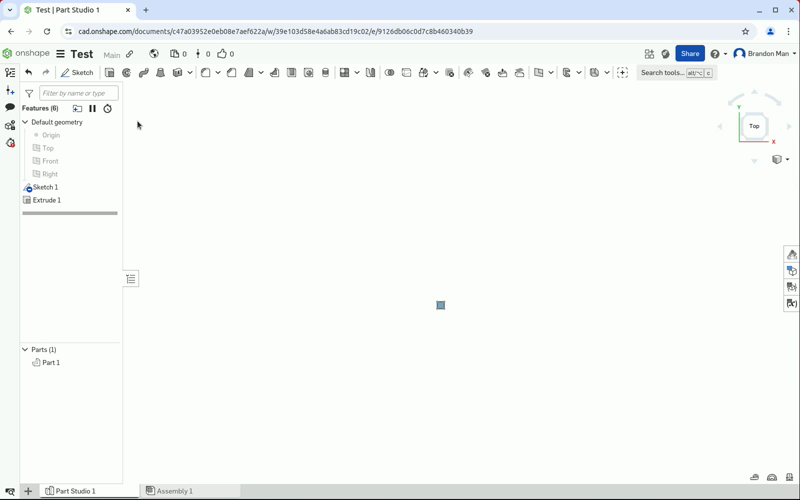
key(shift+h)
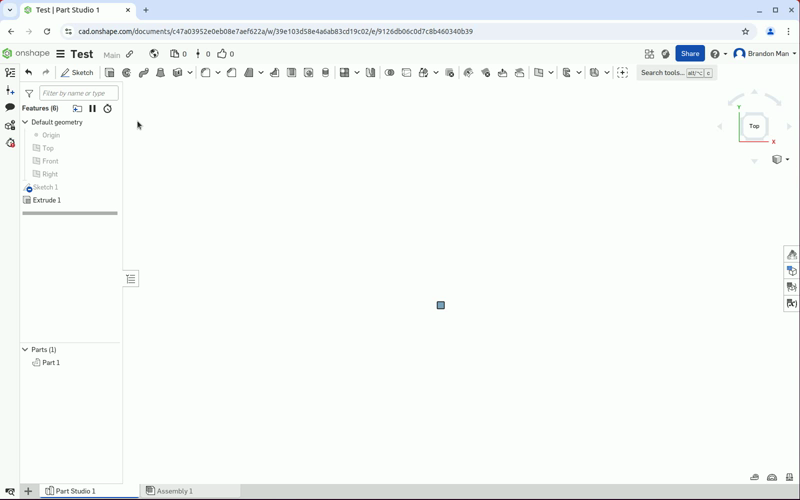
mouse_move(73, 189)
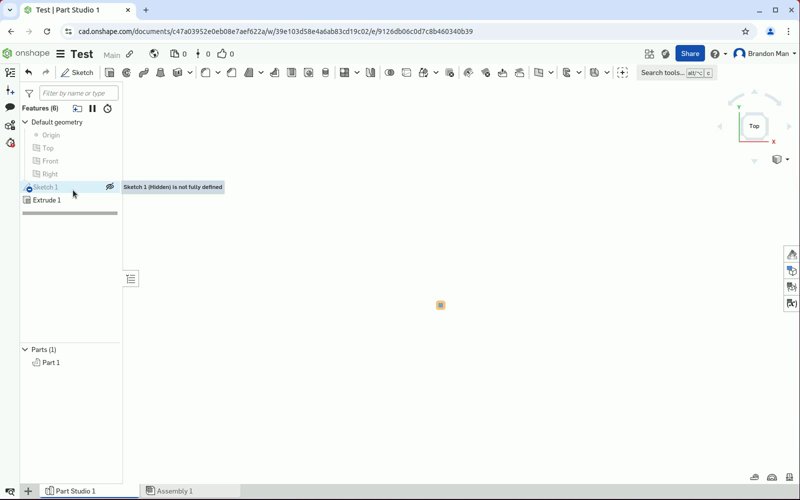
click(73, 189)
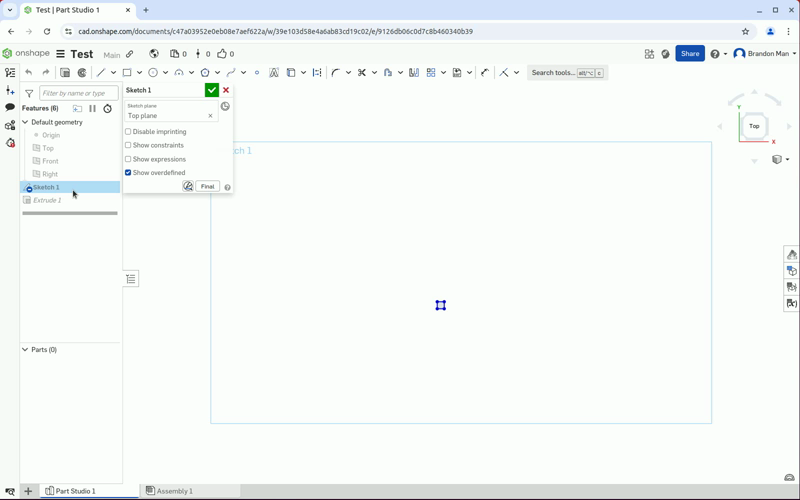
mouse_move(229, 92)
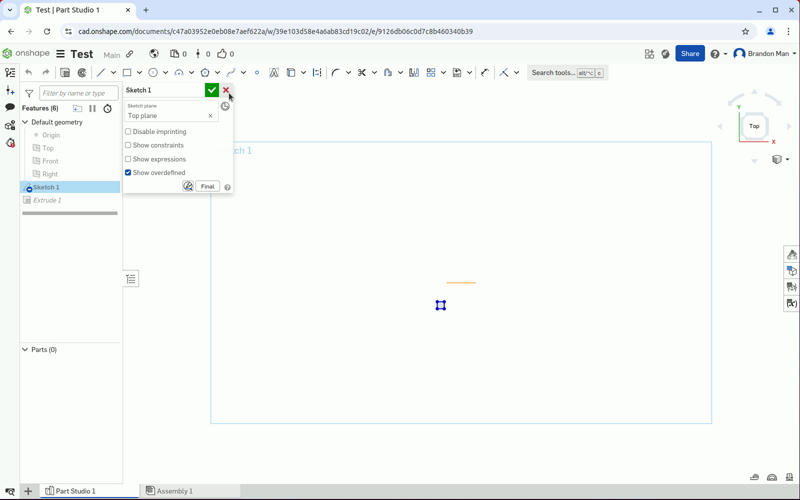
click(229, 92)
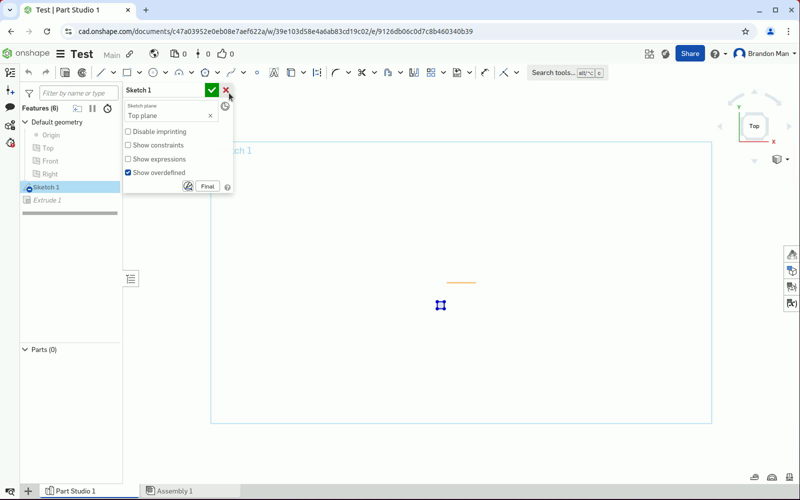
key(shift+s)
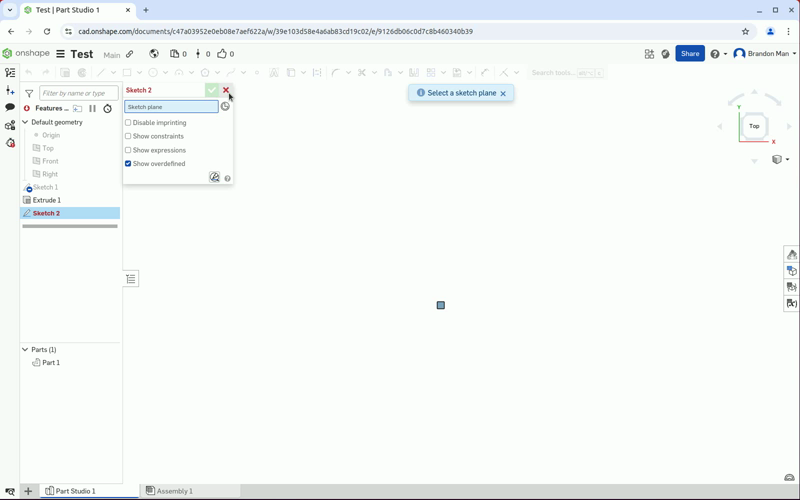
mouse_move(73, 150)
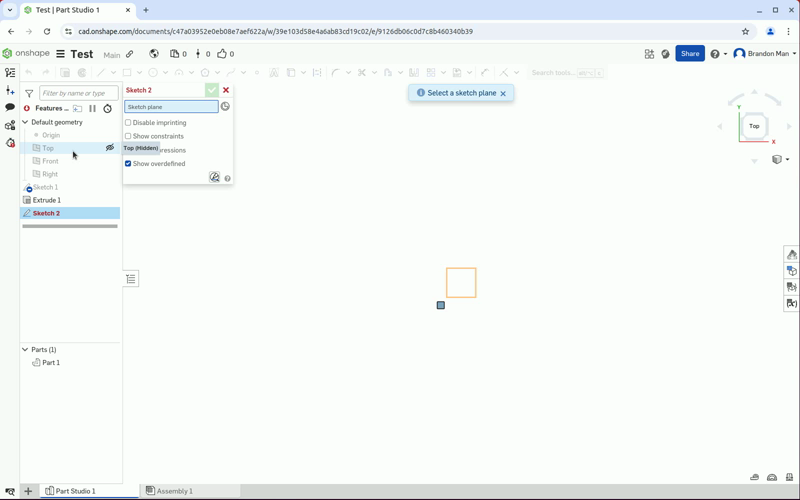
click(73, 150)
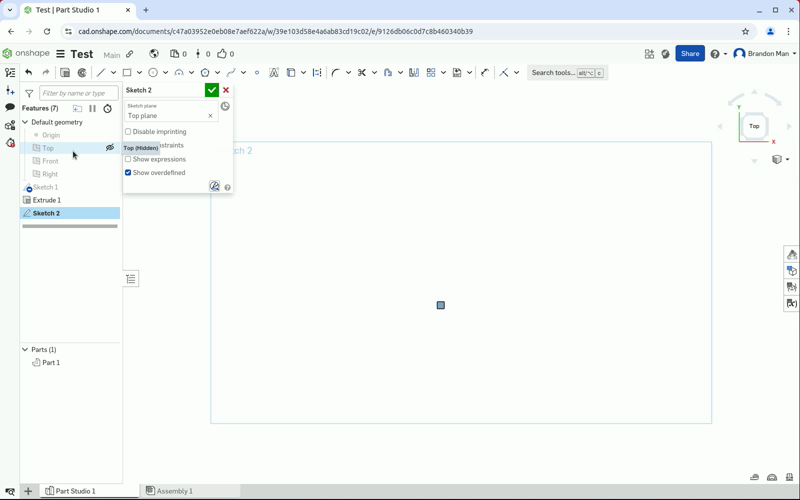
mouse_move(73, 352)
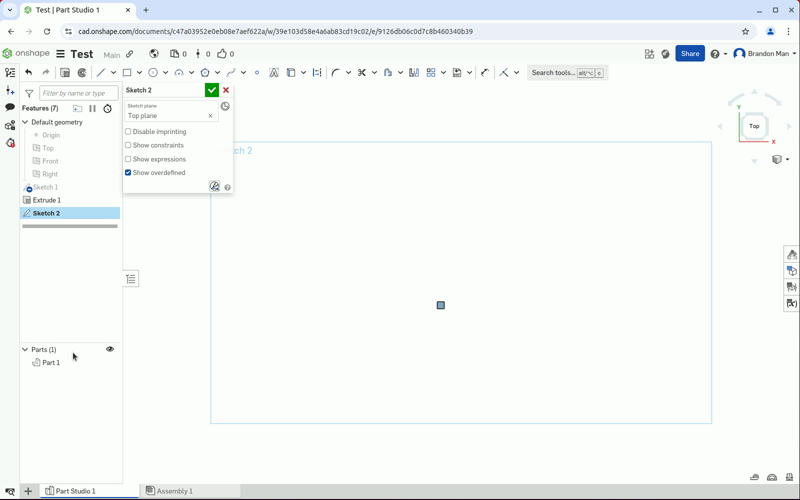
key(y)
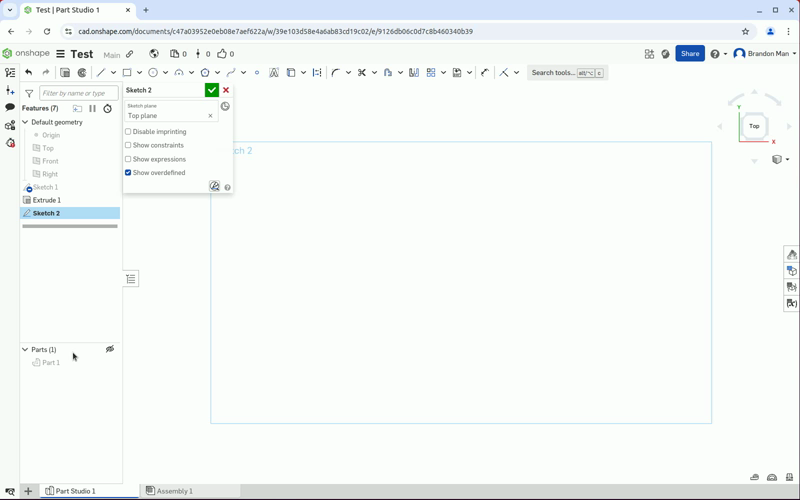
key(l)
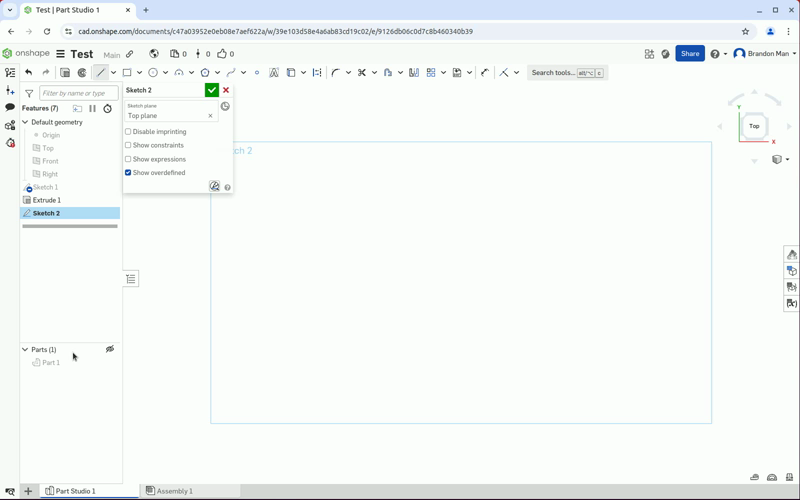
key_down(shift)
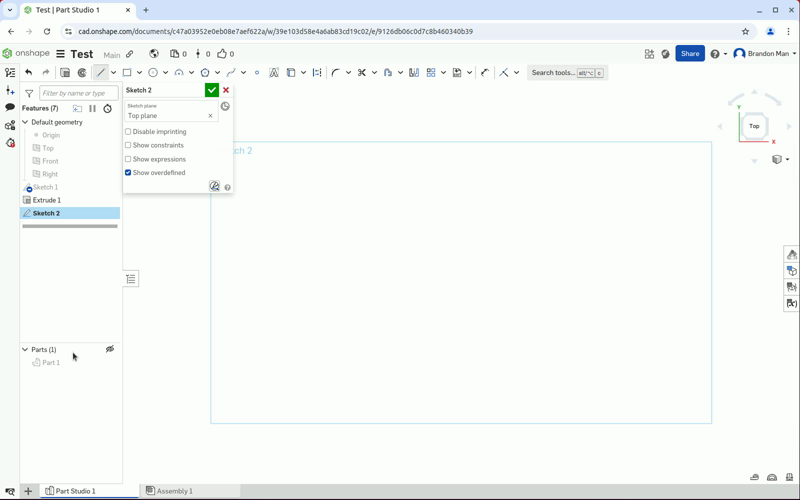
mouse_move(437, 262)
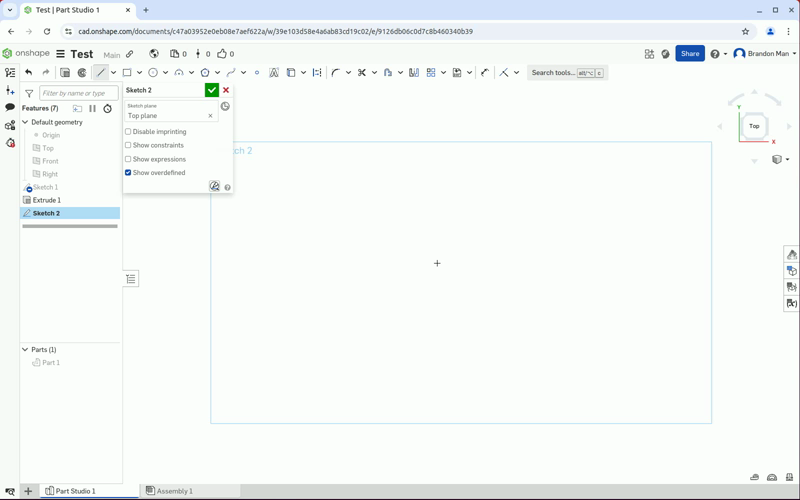
click(437, 262)
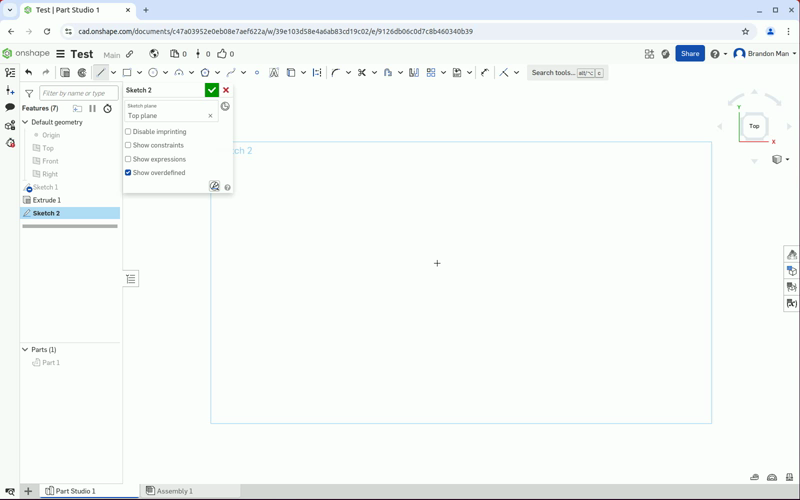
key_up(shift)
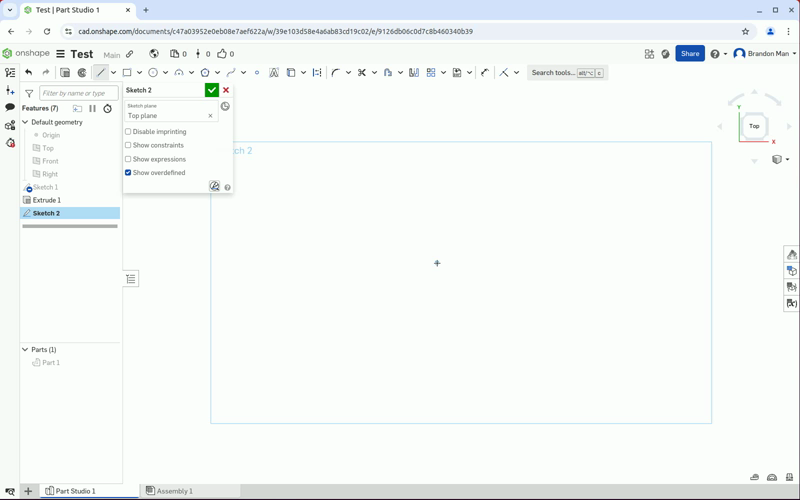
key_down(shift)
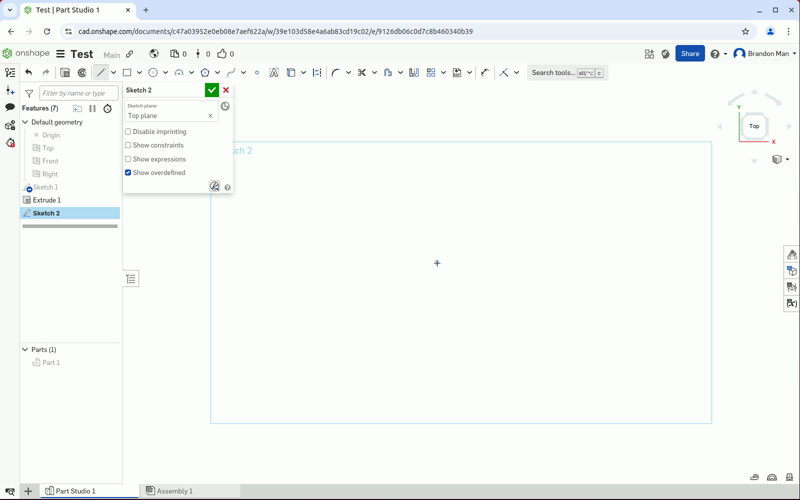
mouse_move(467, 262)
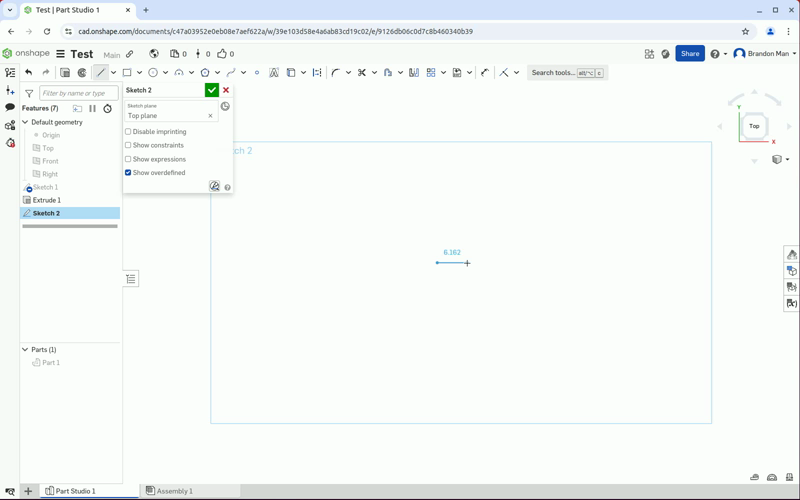
mouse_move(444, 262)
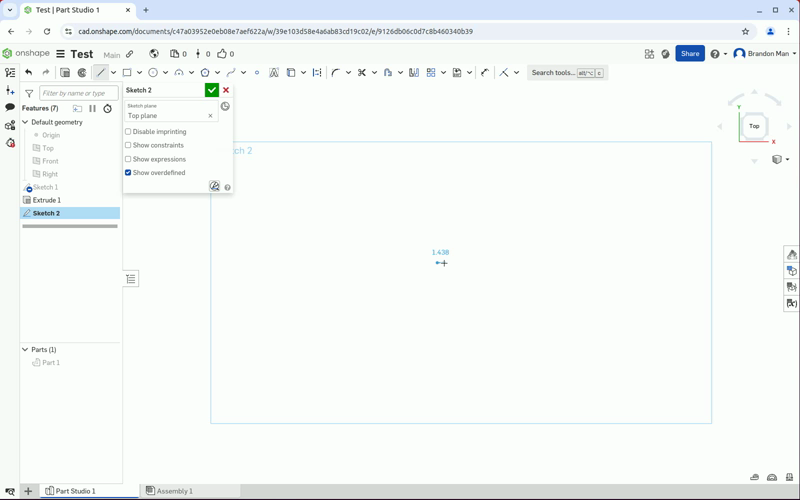
scroll(6)
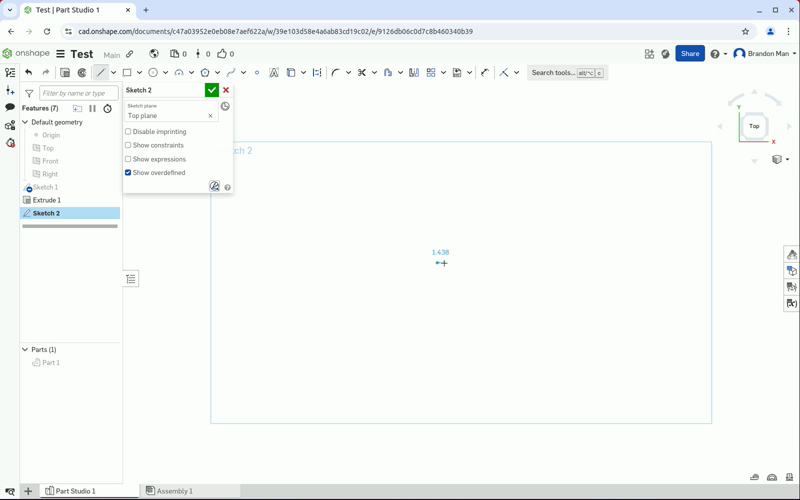
scroll(6)
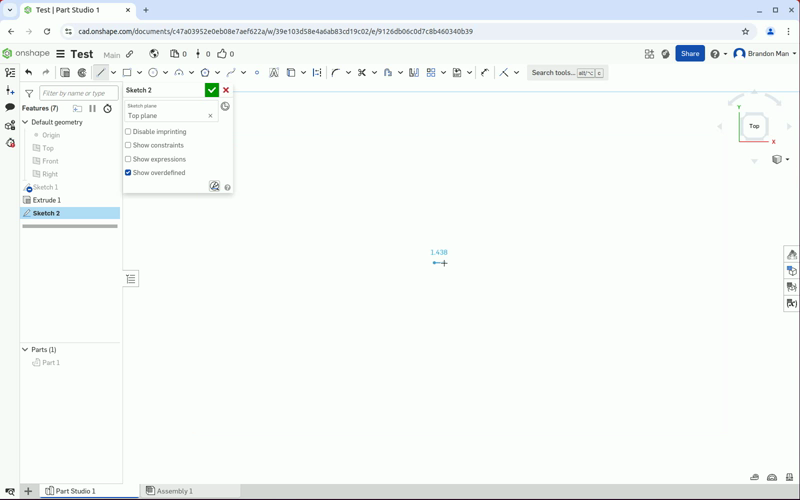
scroll(6)
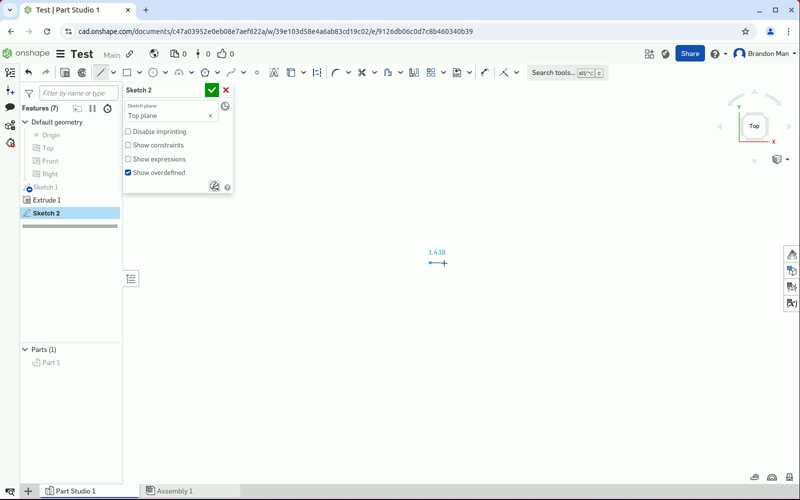
scroll(6)
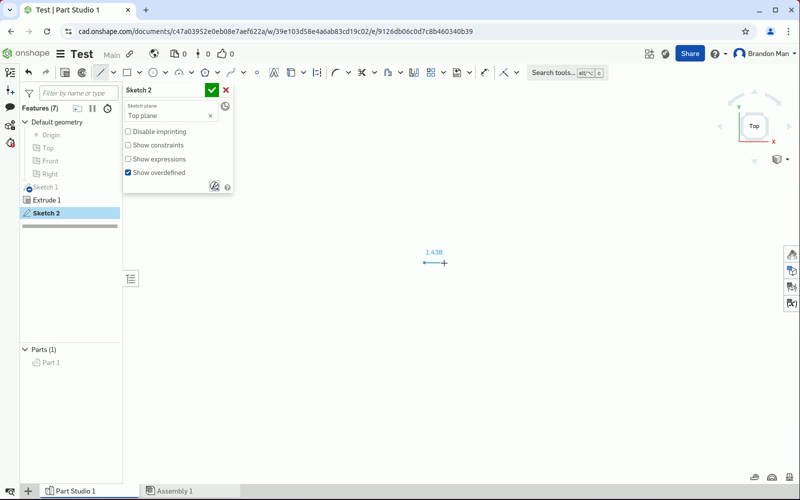
scroll(6)
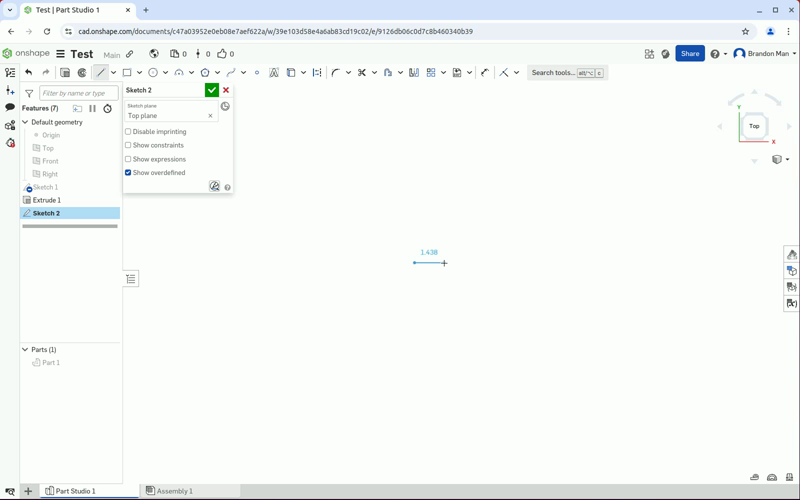
scroll(6)
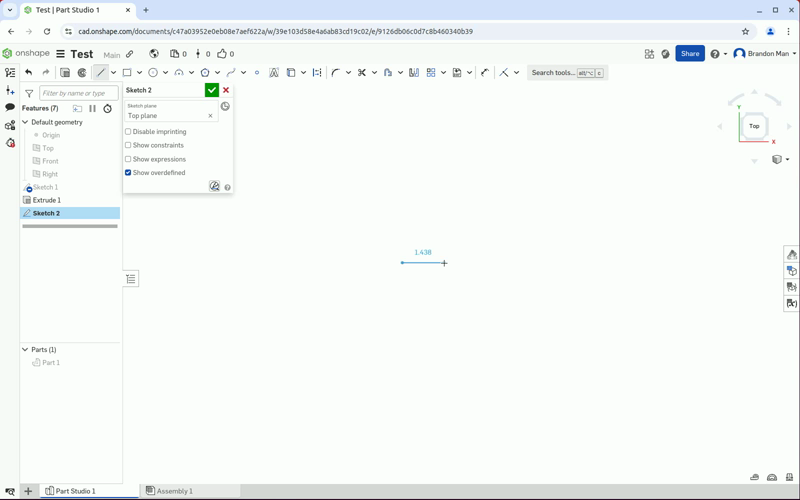
scroll(6)
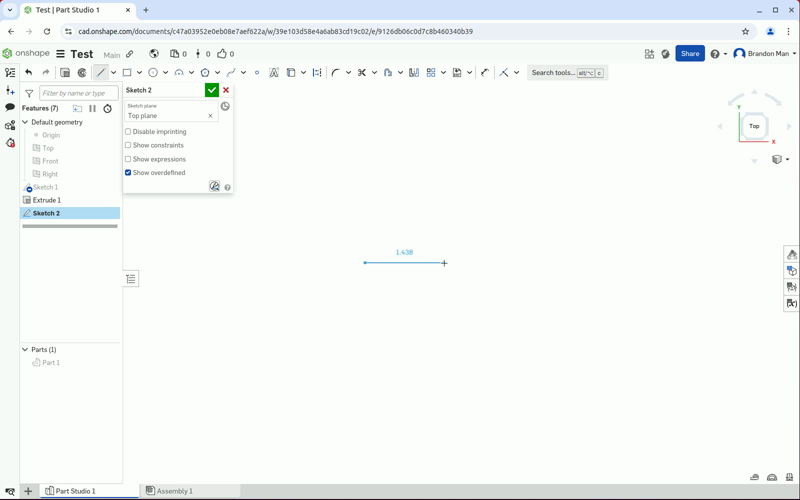
click(444, 262)
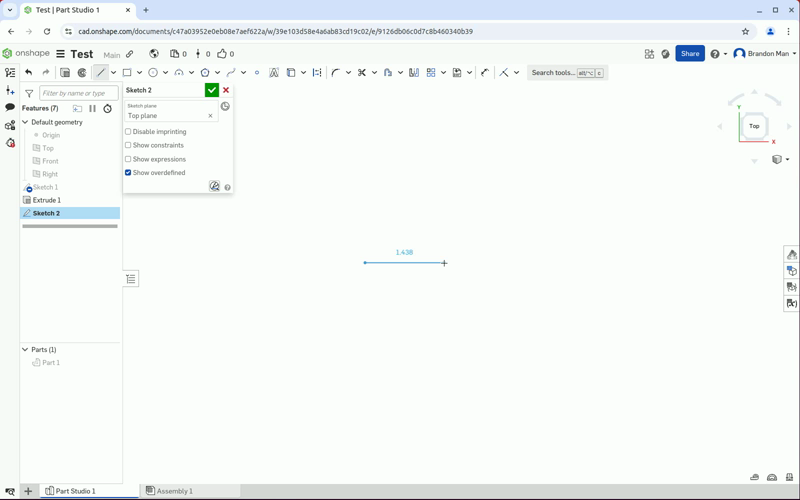
scroll(-6)
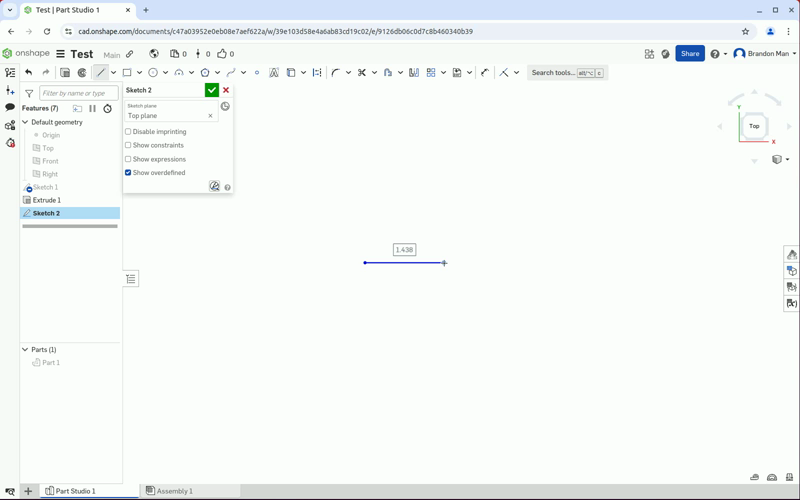
scroll(-6)
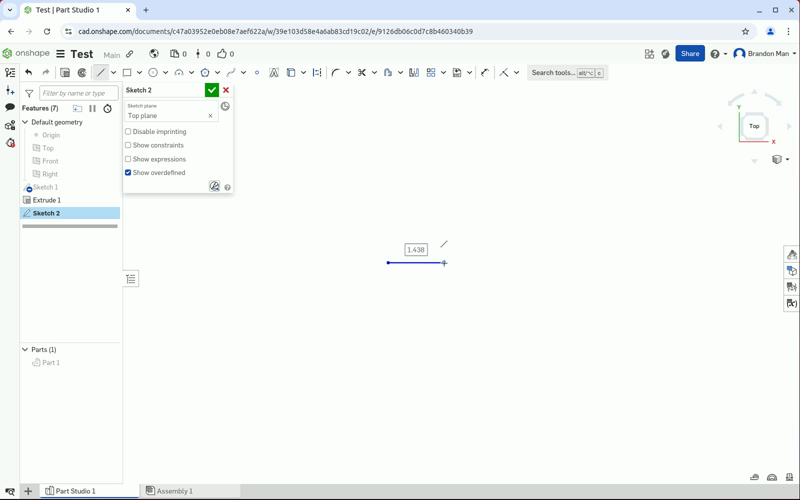
scroll(-6)
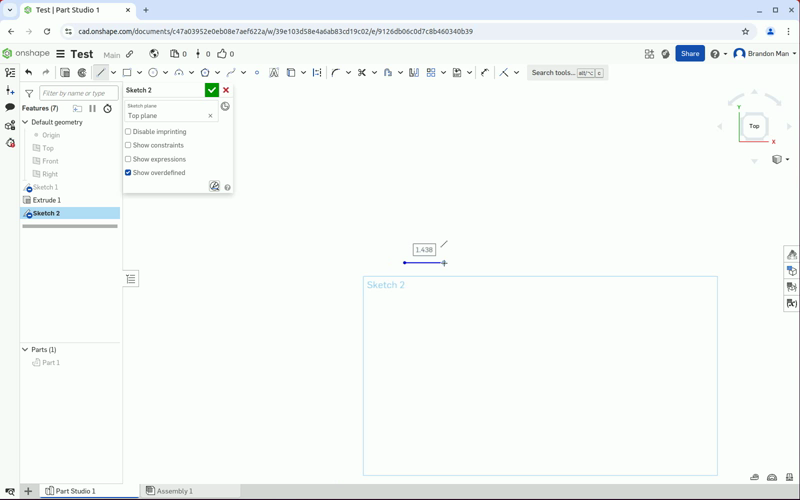
scroll(-6)
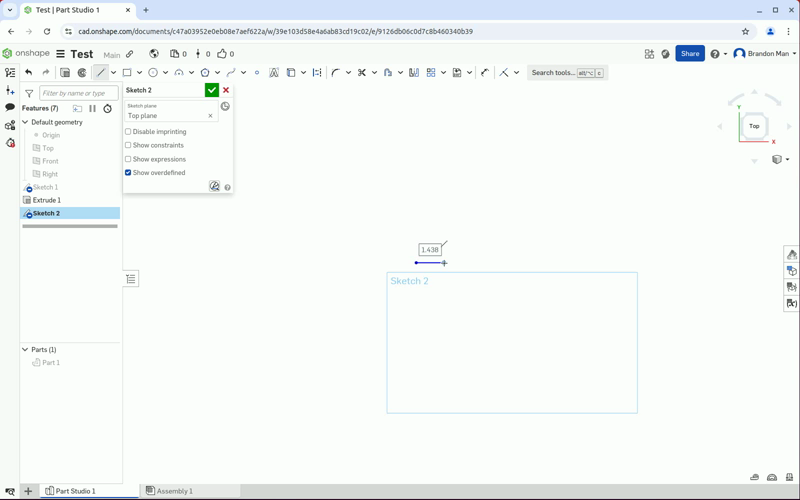
scroll(-6)
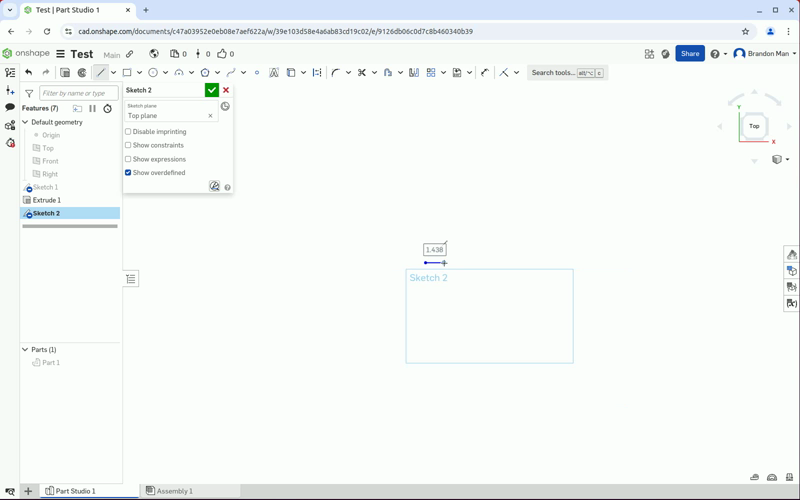
scroll(-6)
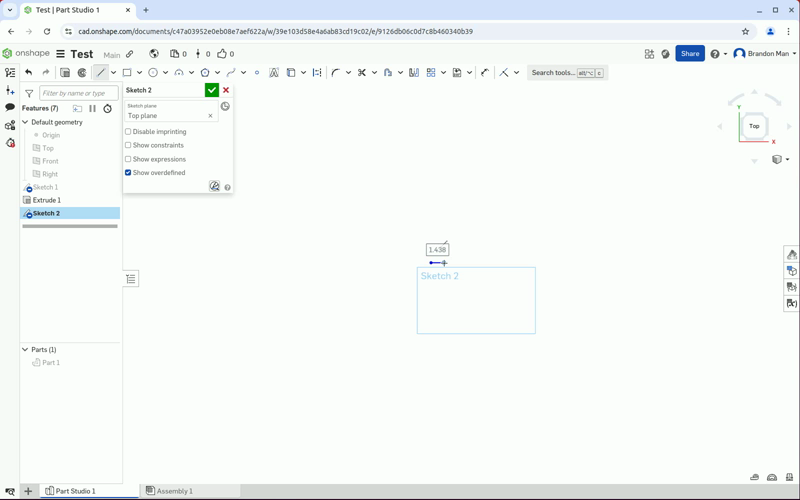
scroll(-6)
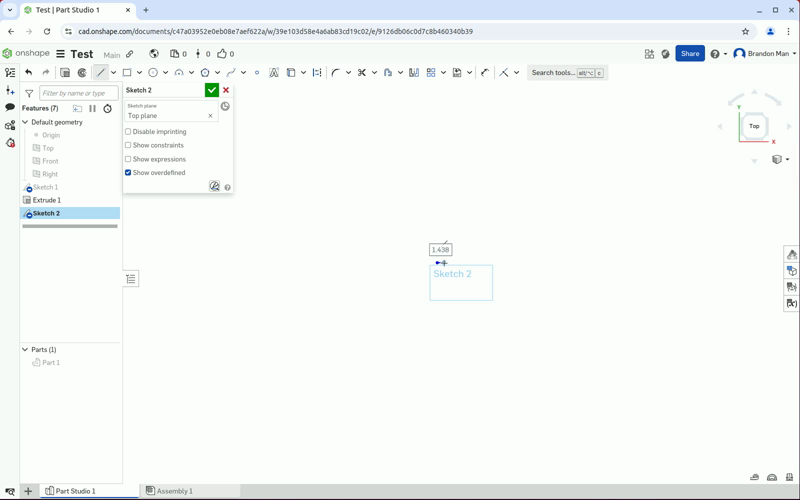
key_up(shift)
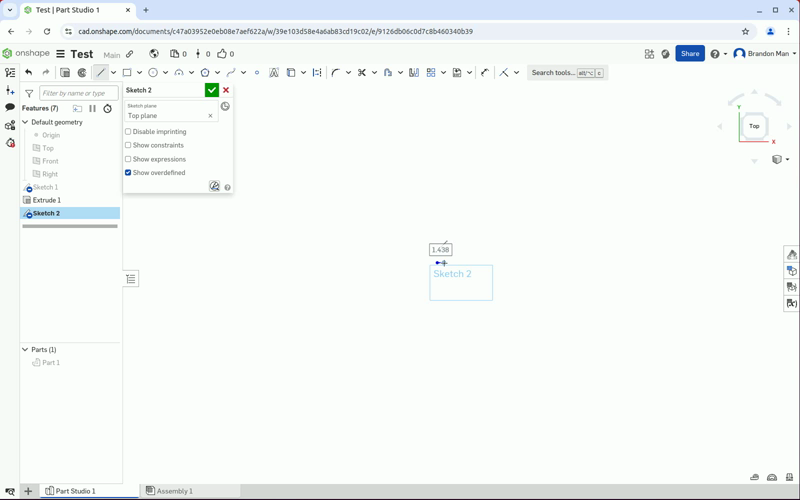
key_down(shift)
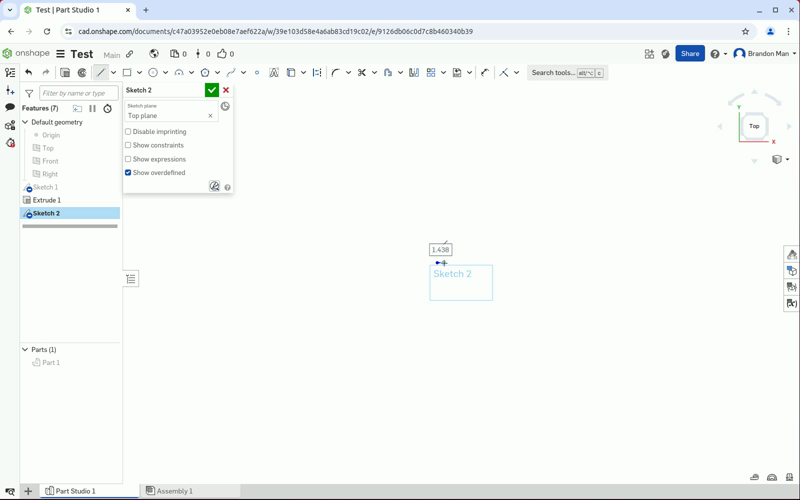
mouse_move(474, 262)
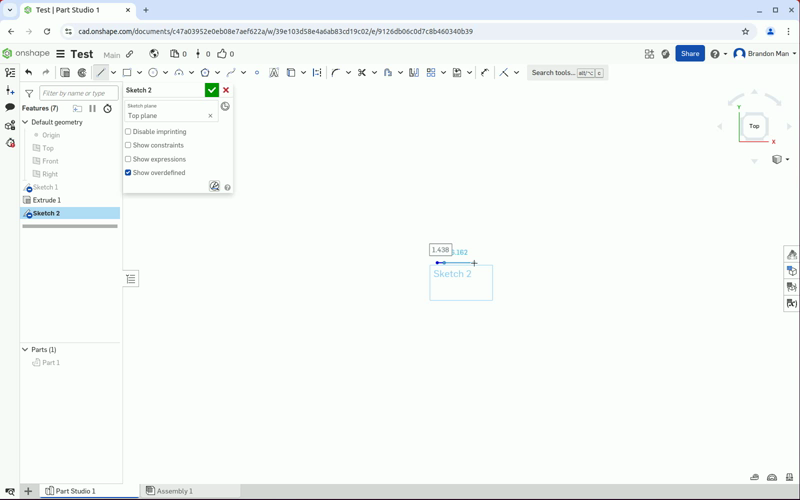
mouse_move(444, 255)
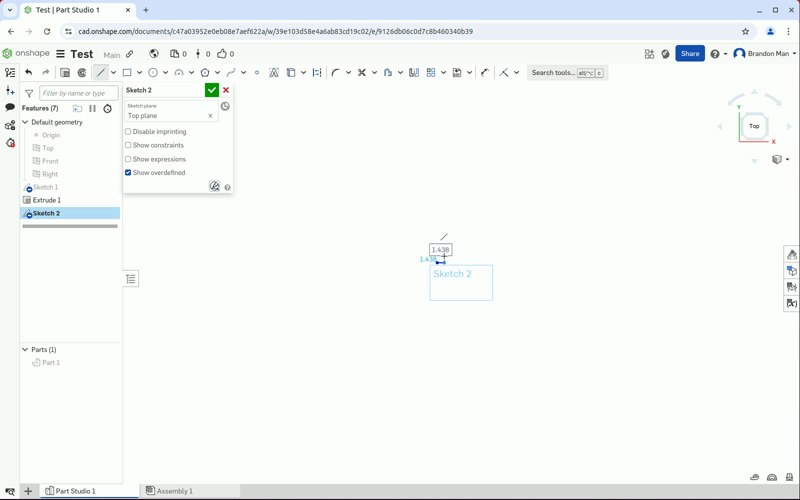
scroll(6)
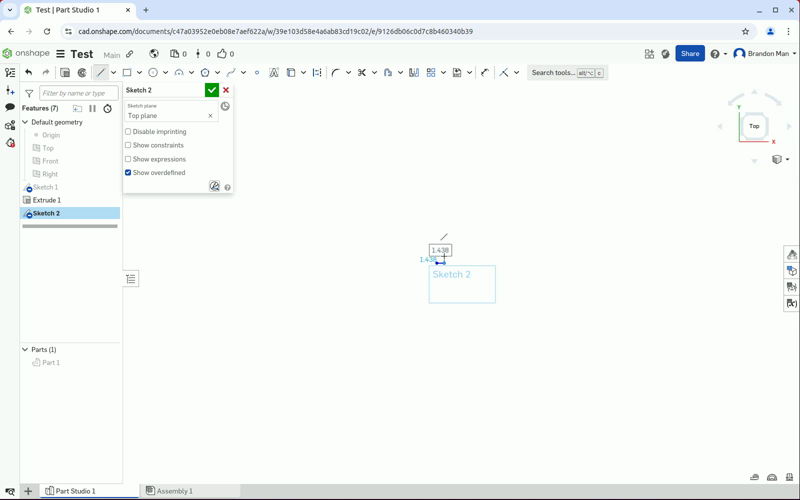
scroll(6)
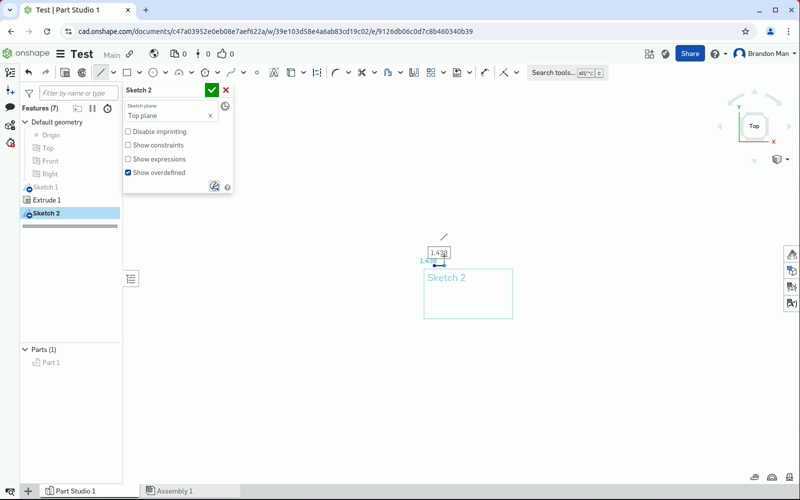
scroll(6)
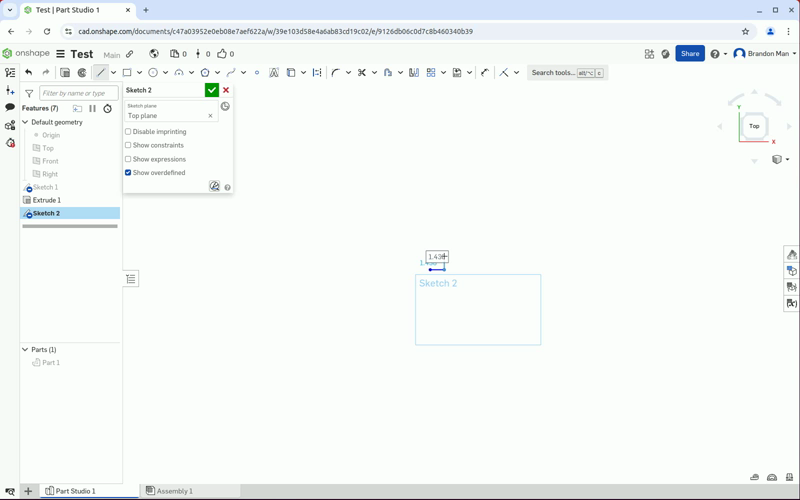
scroll(6)
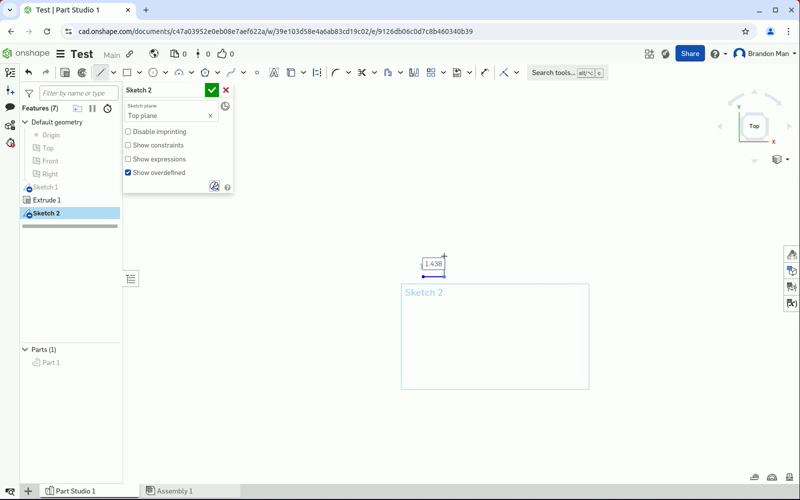
scroll(6)
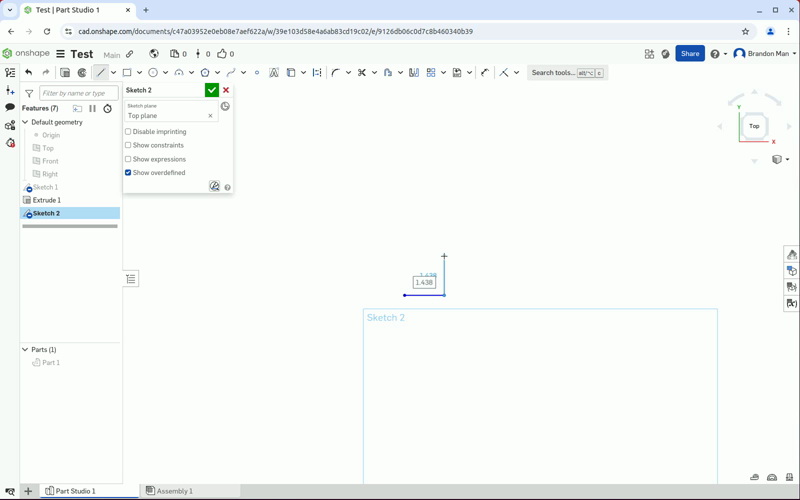
scroll(6)
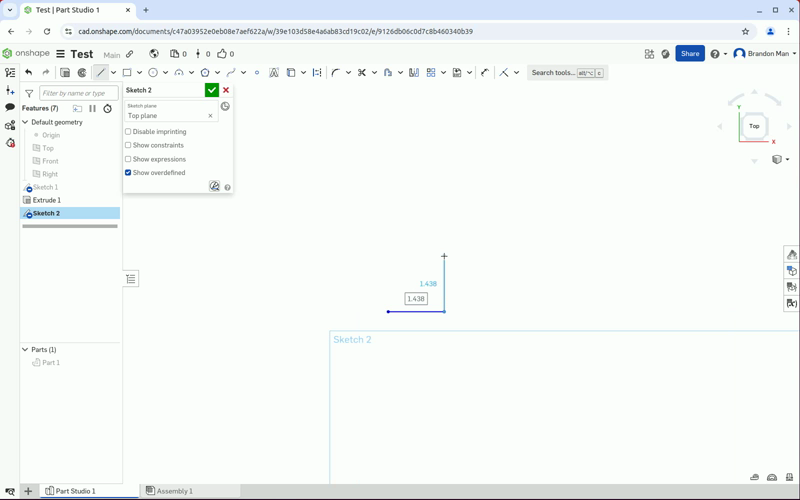
scroll(6)
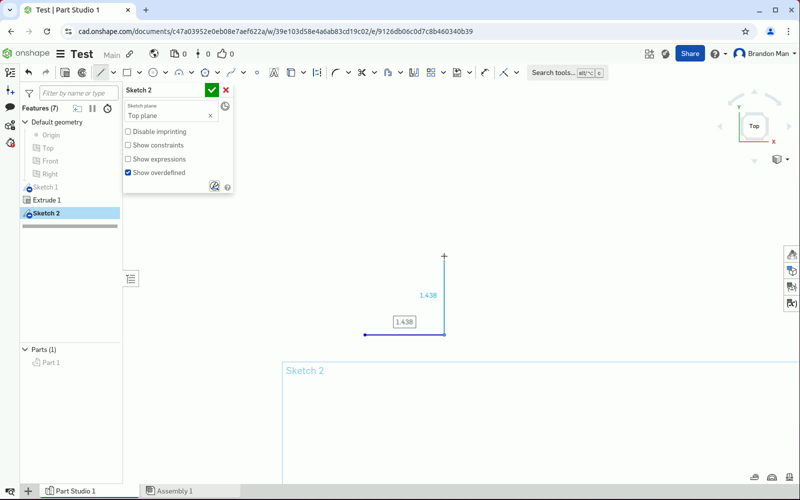
click(444, 255)
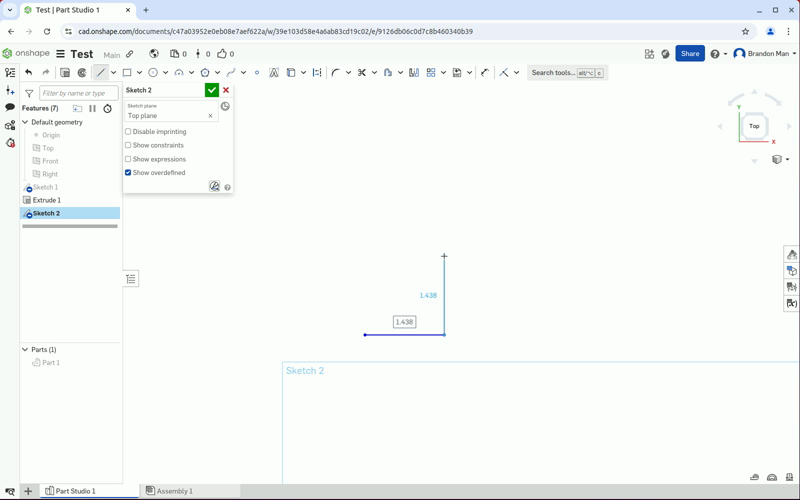
scroll(-6)
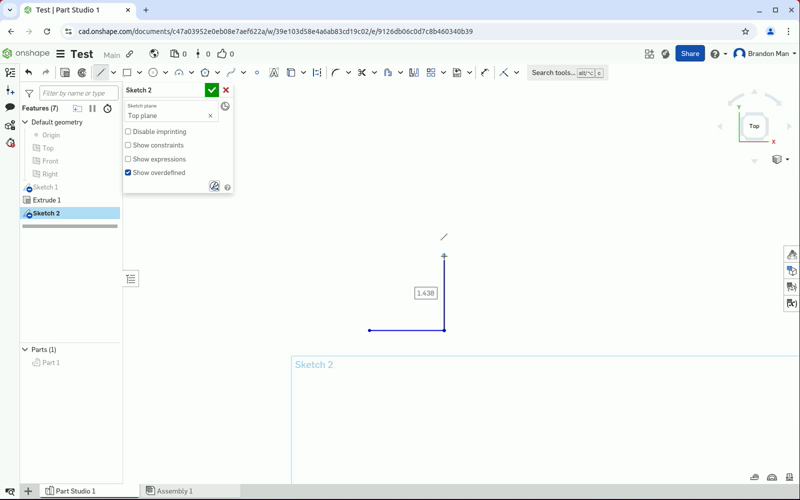
scroll(-6)
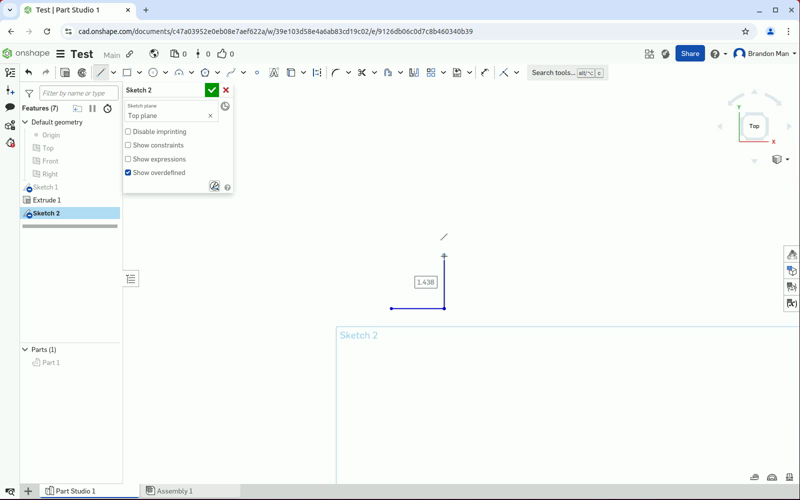
scroll(-6)
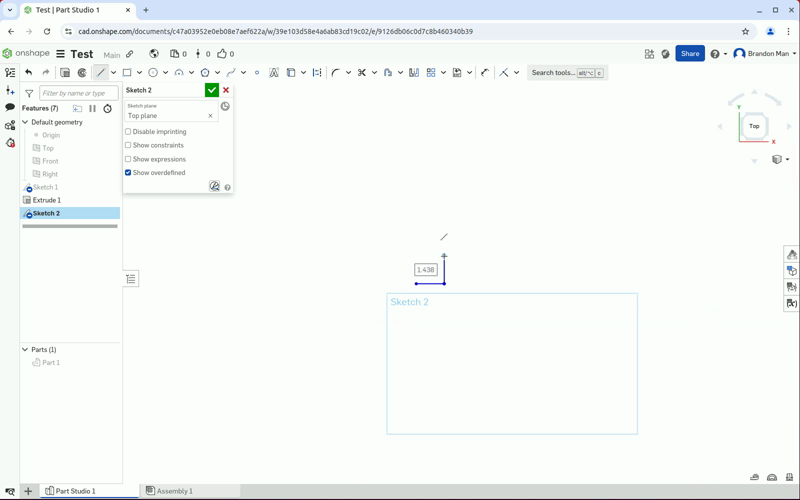
scroll(-6)
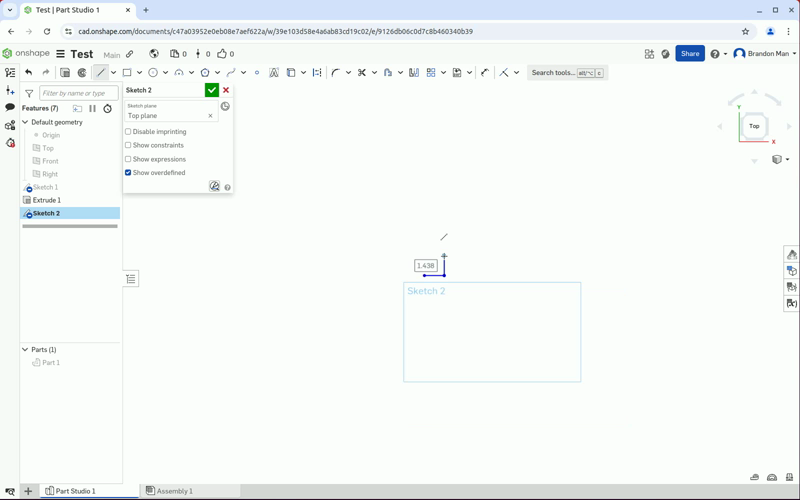
scroll(-6)
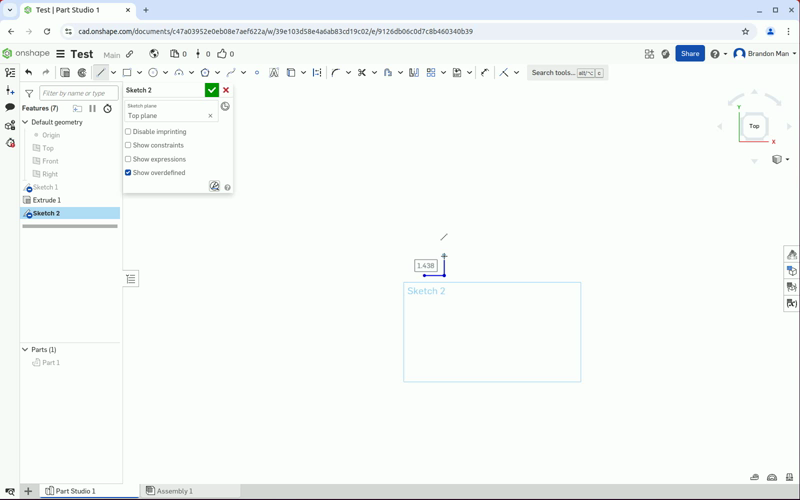
scroll(-6)
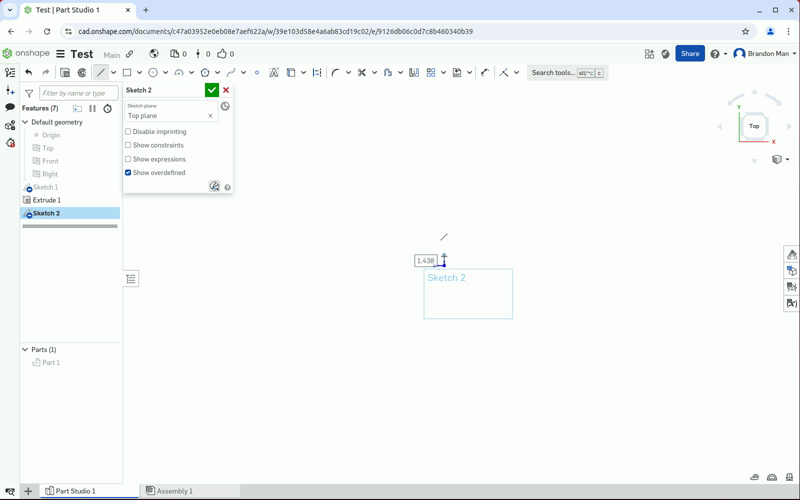
scroll(-6)
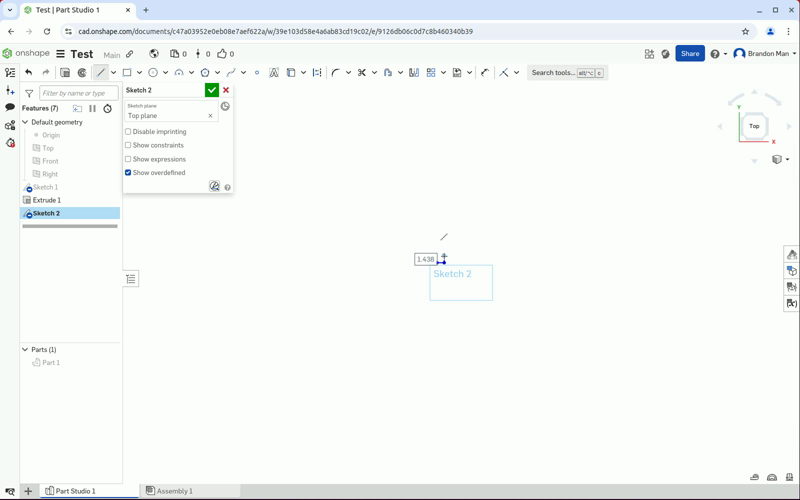
key_up(shift)
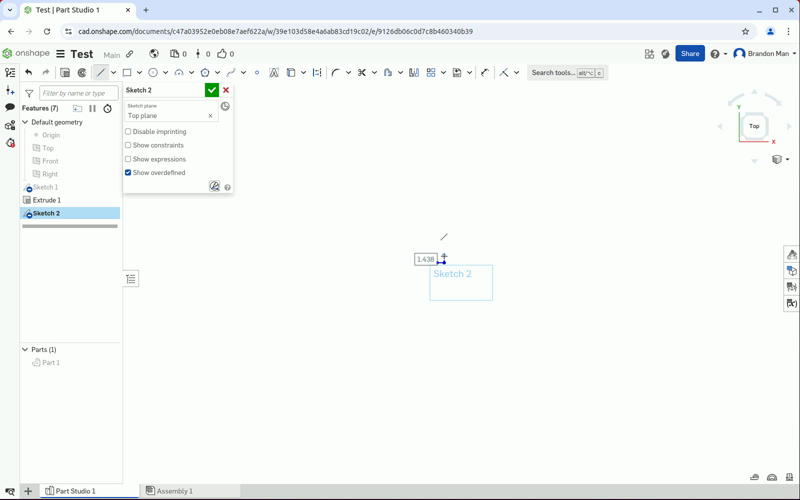
key_down(shift)
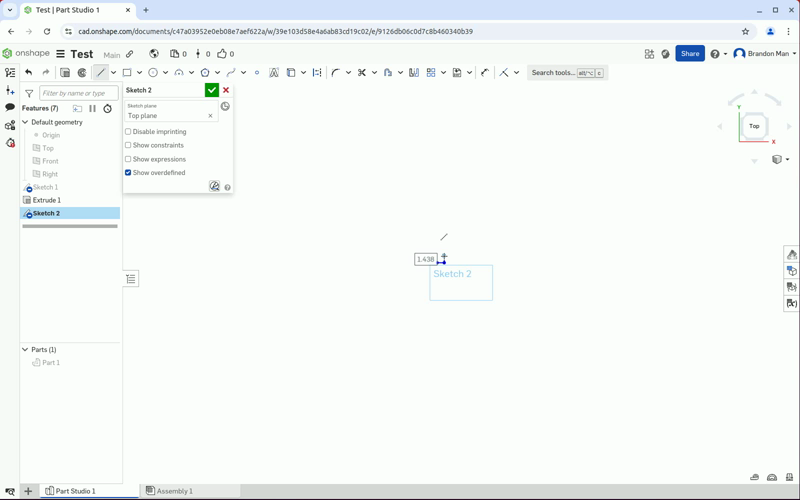
mouse_move(474, 255)
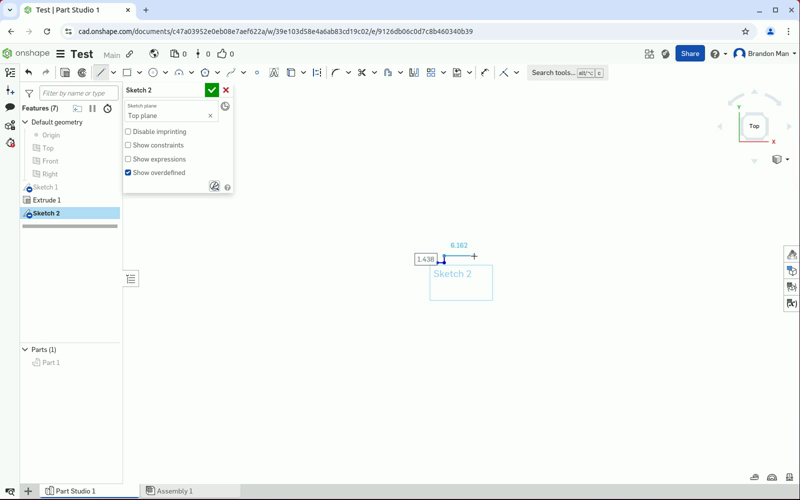
mouse_move(437, 255)
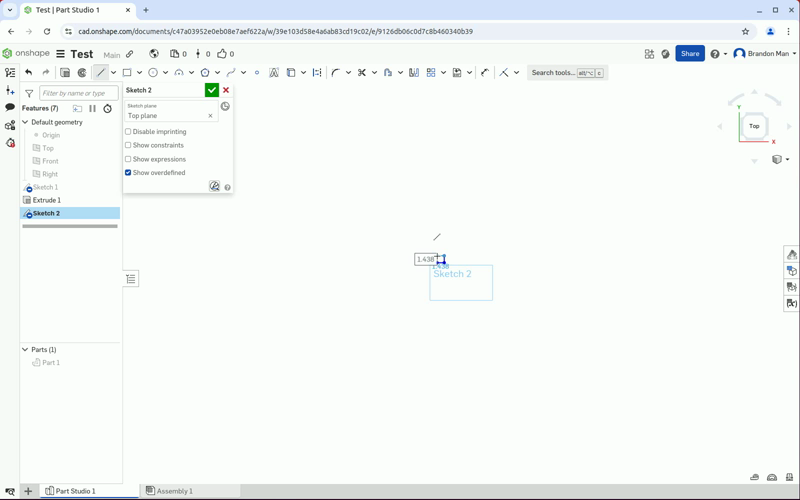
scroll(6)
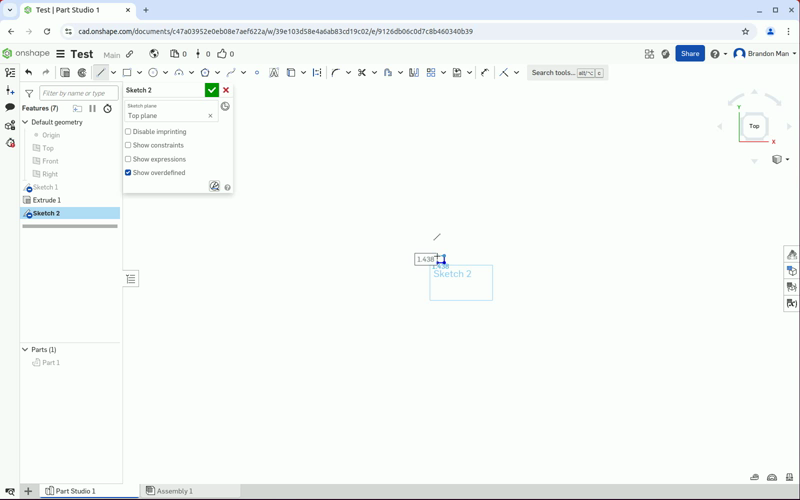
scroll(6)
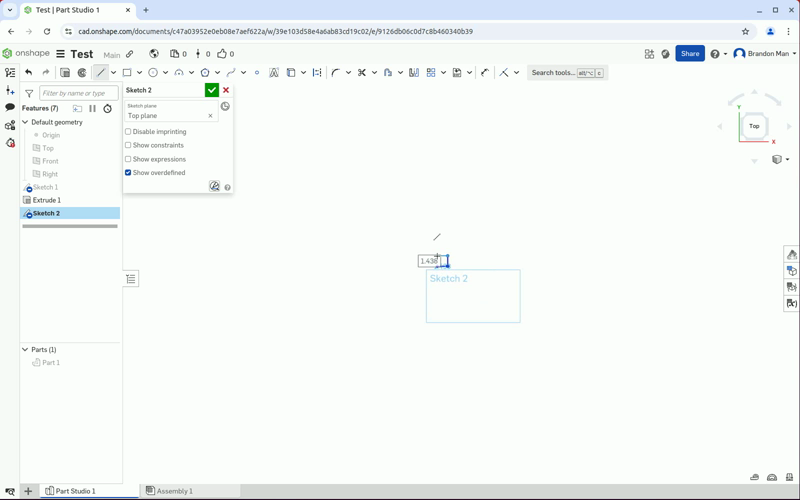
scroll(6)
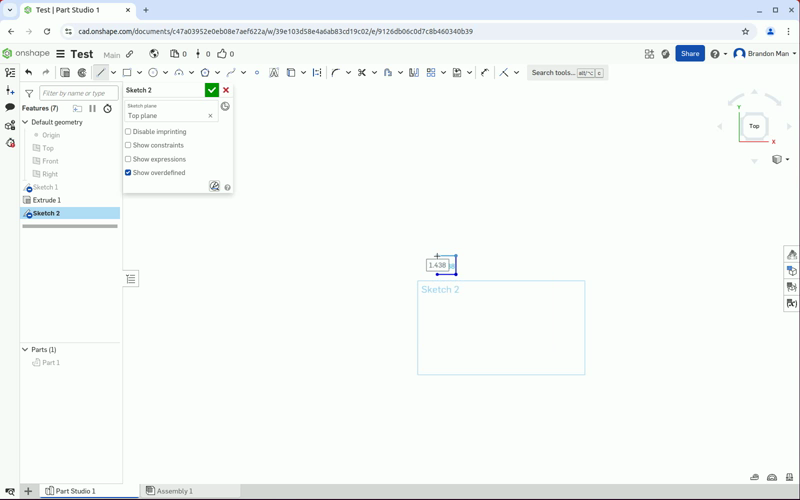
scroll(6)
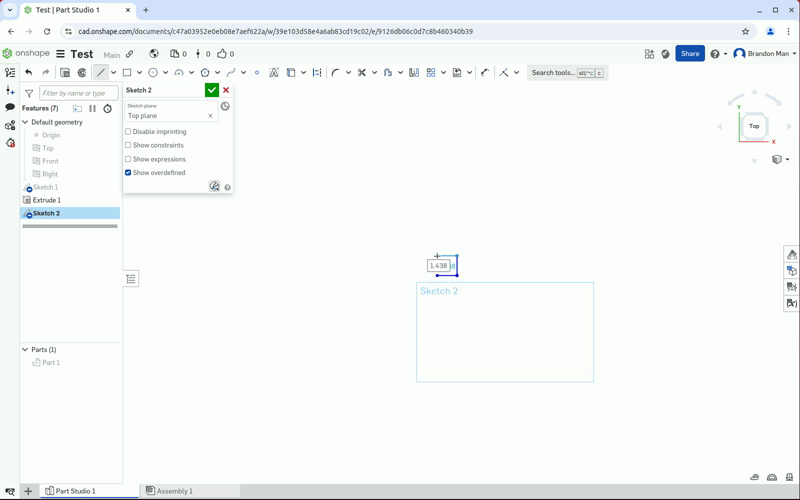
scroll(6)
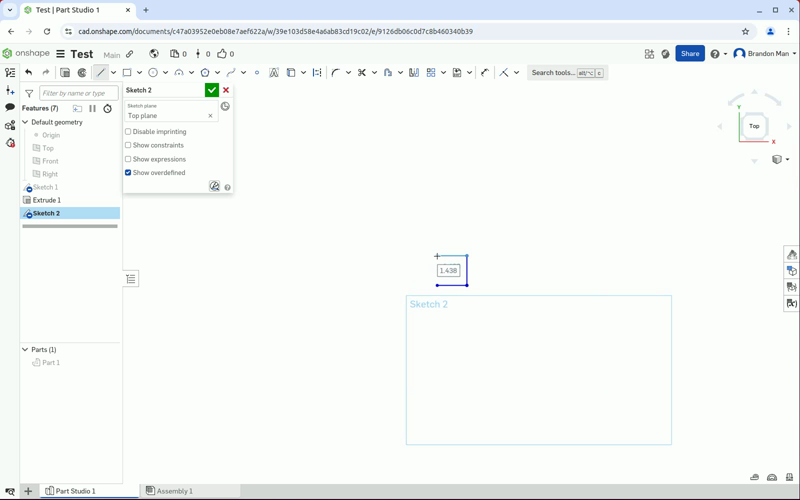
scroll(6)
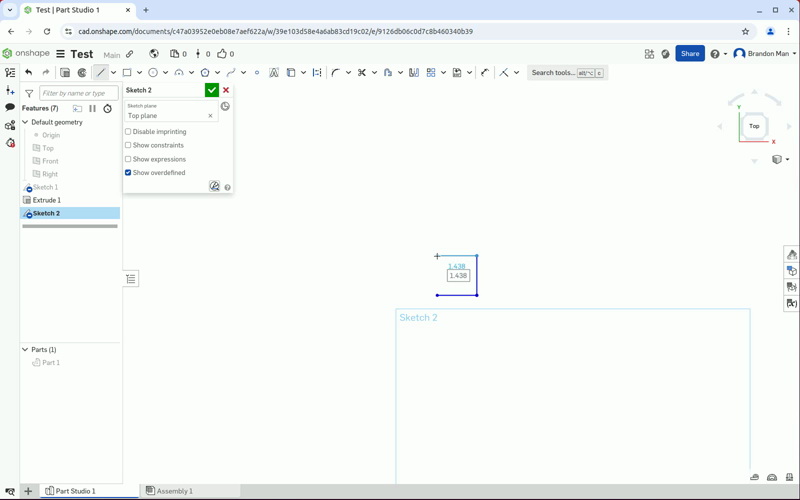
scroll(6)
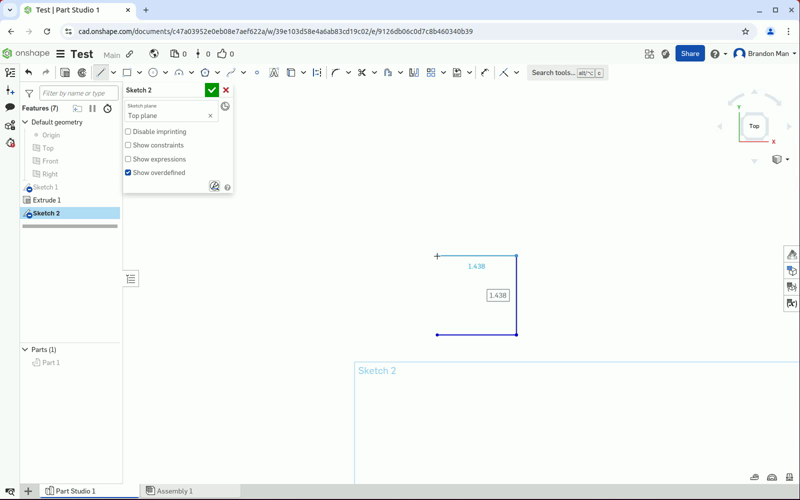
click(437, 255)
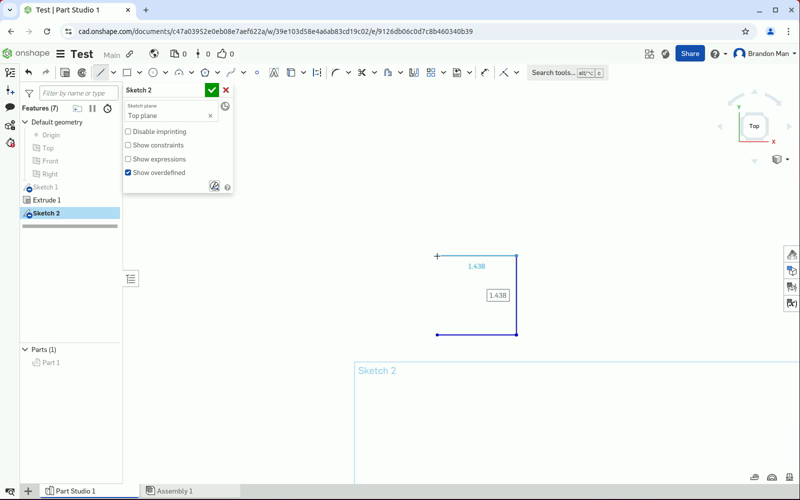
scroll(-6)
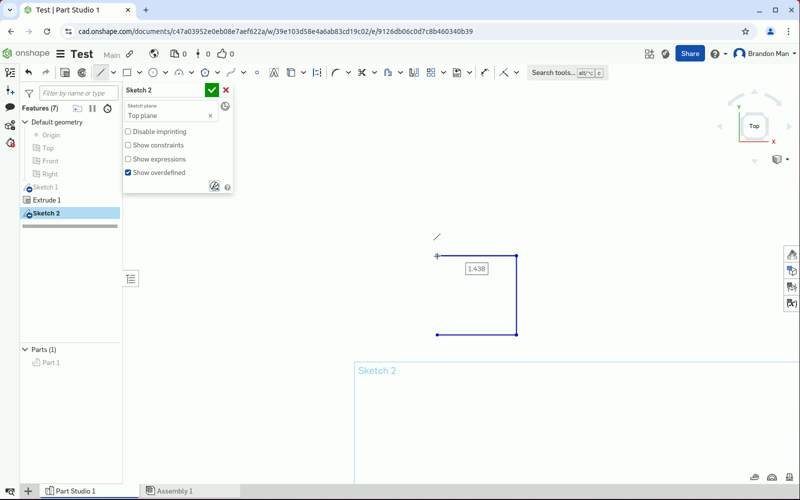
scroll(-6)
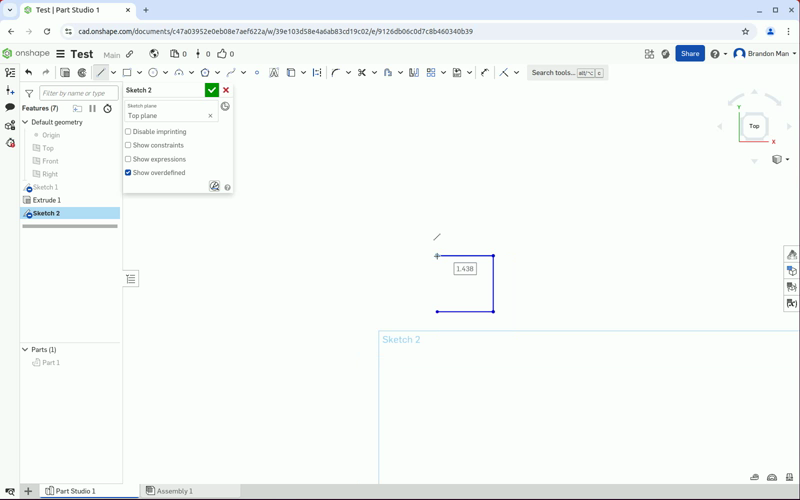
scroll(-6)
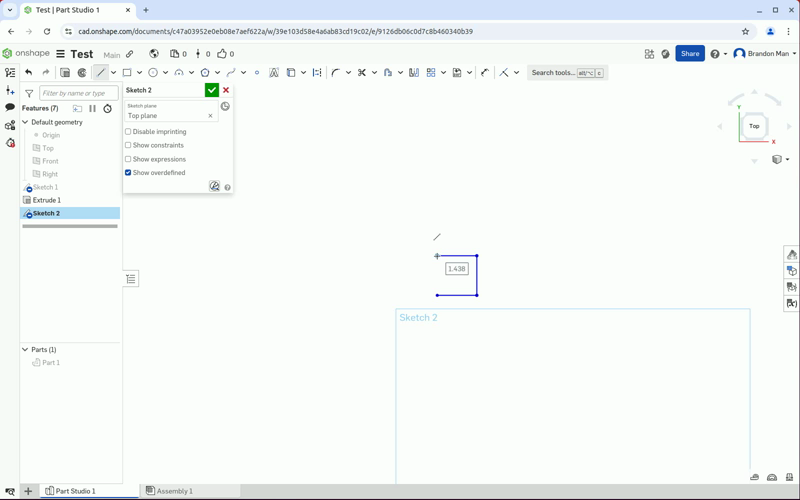
scroll(-6)
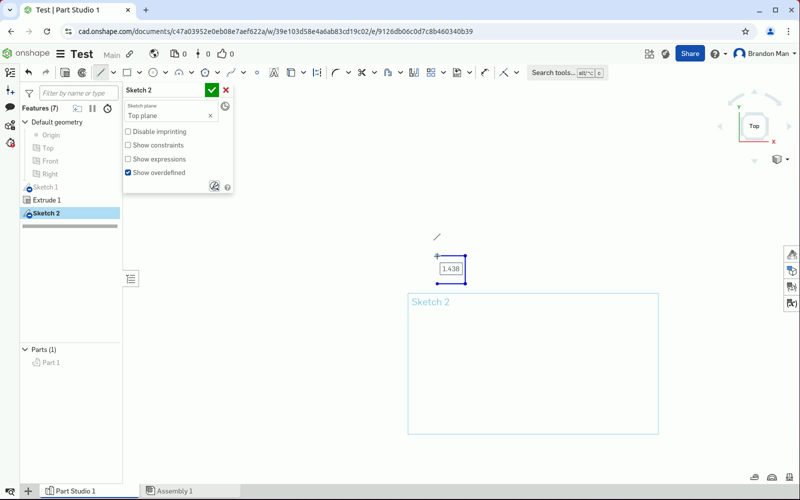
scroll(-6)
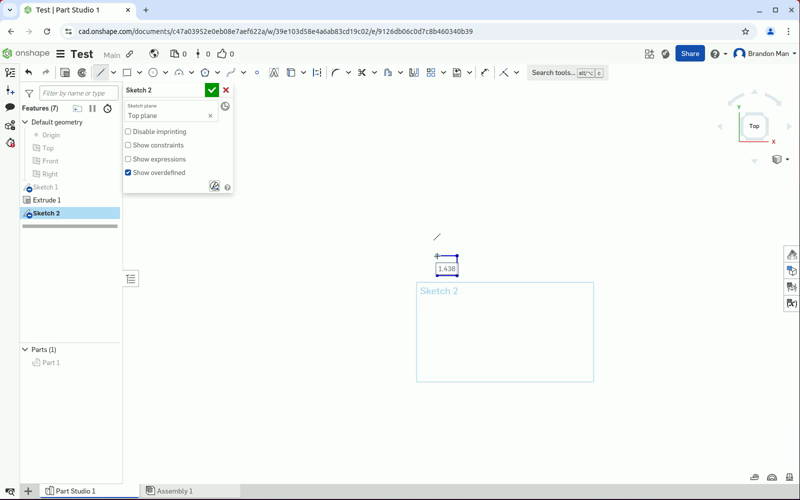
scroll(-6)
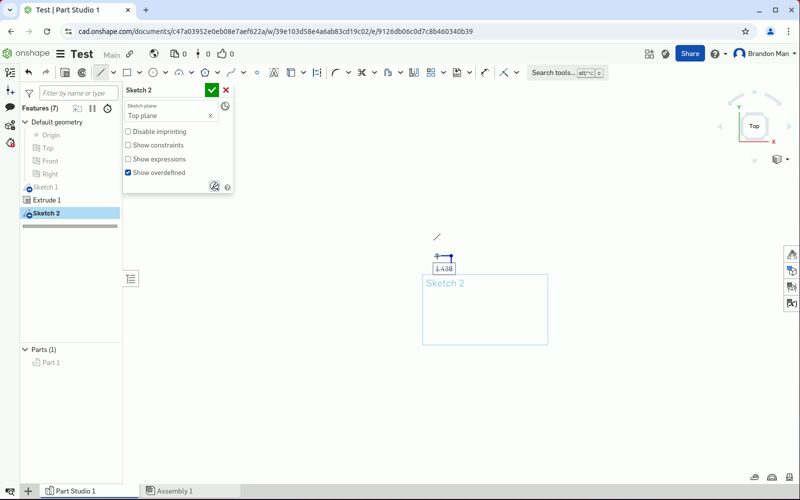
scroll(-6)
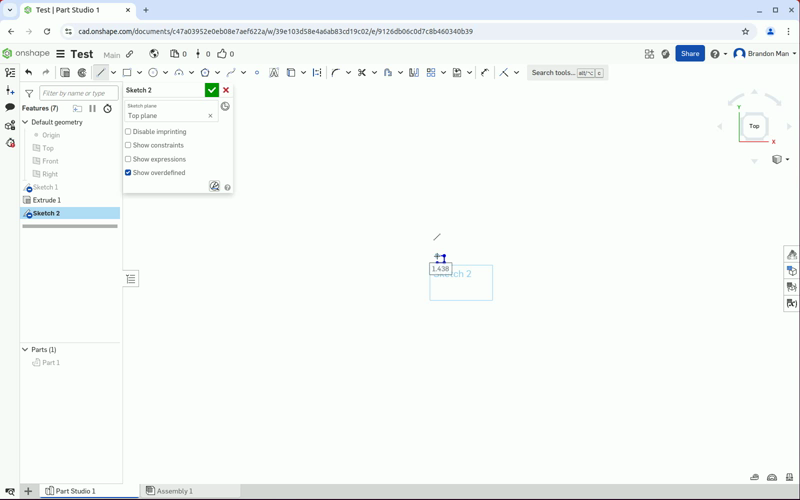
key_up(shift)
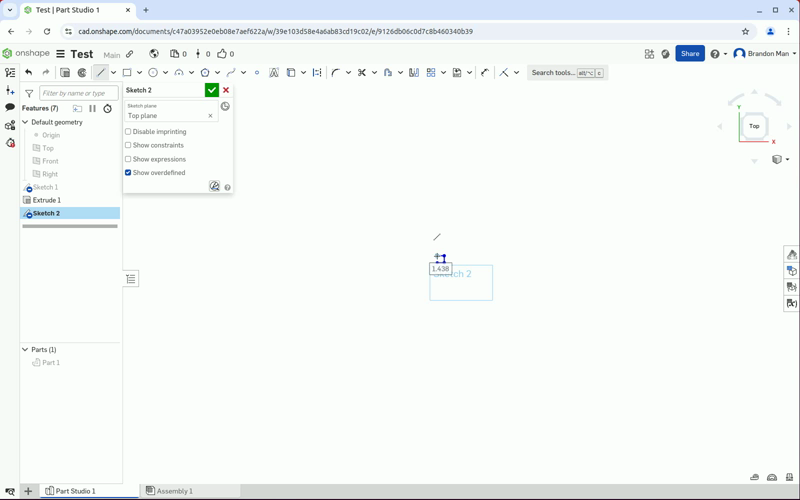
mouse_move(467, 255)
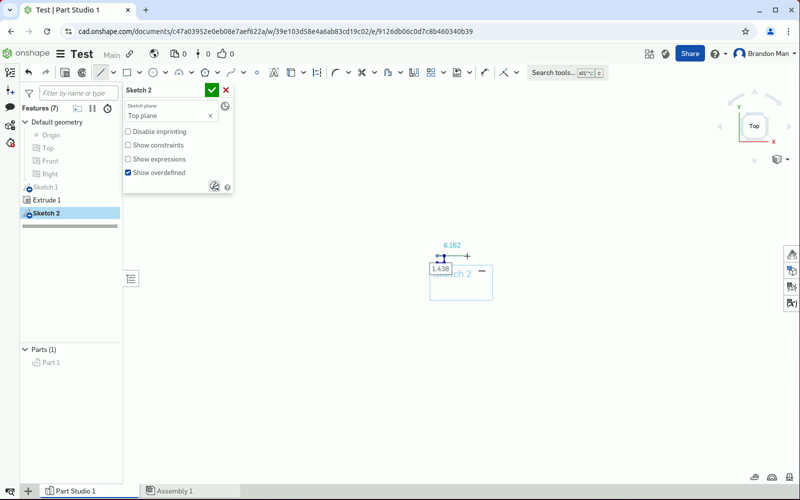
key_down(shift)
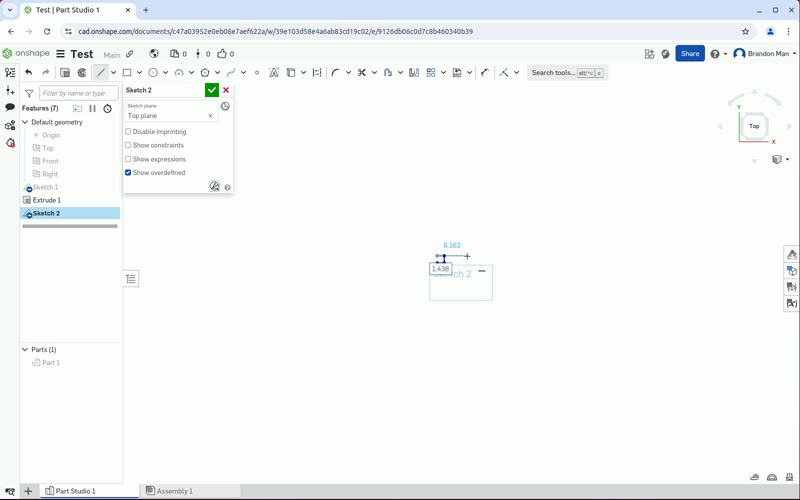
mouse_move(437, 262)
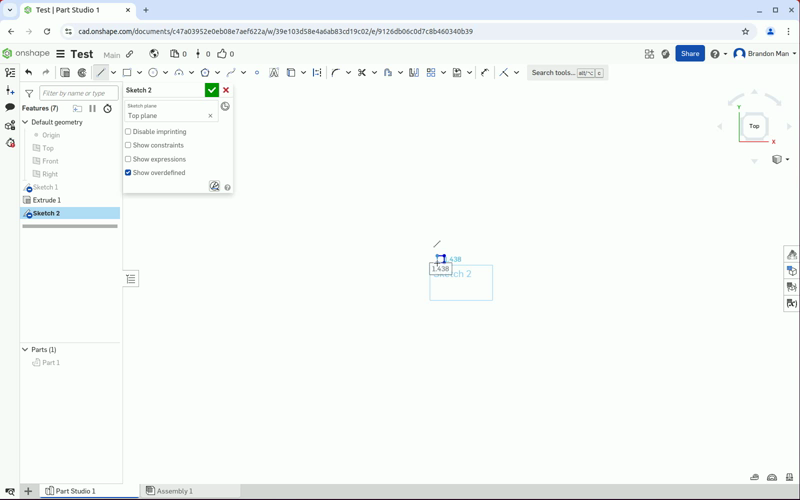
scroll(6)
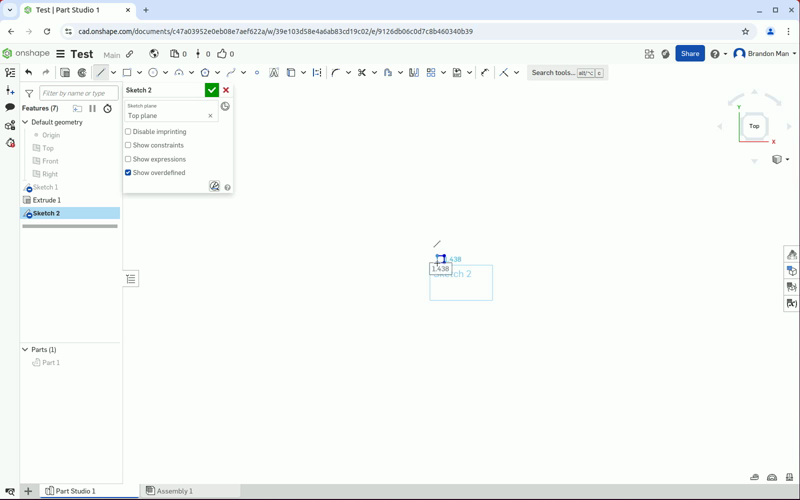
scroll(6)
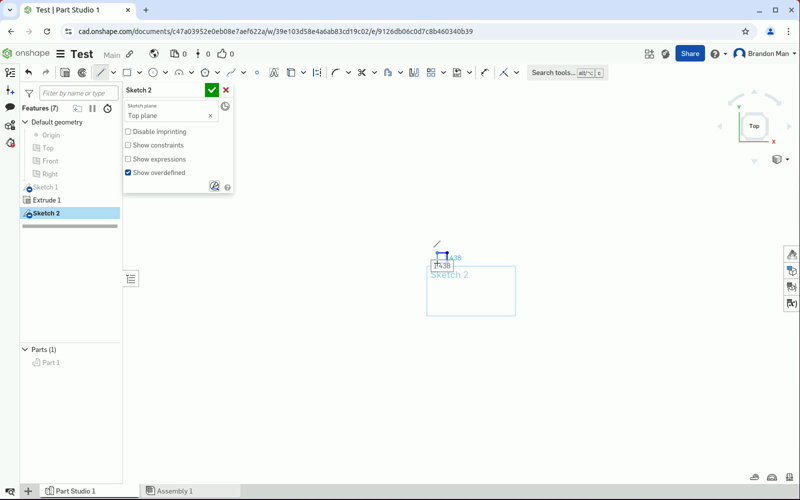
scroll(6)
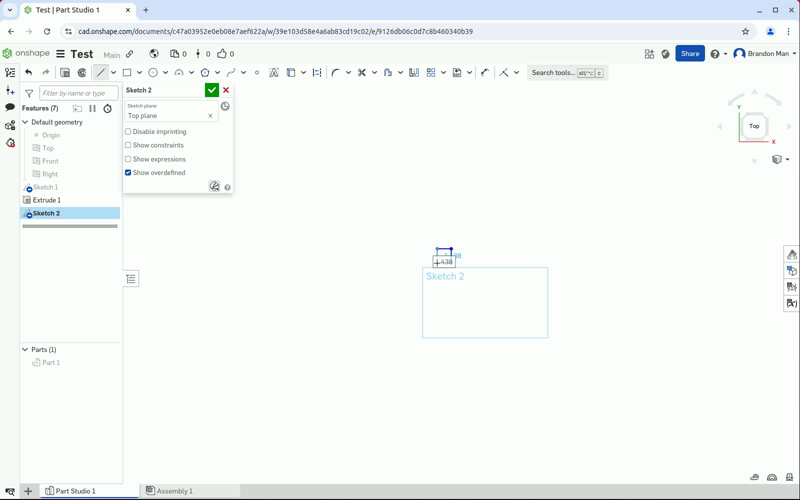
scroll(6)
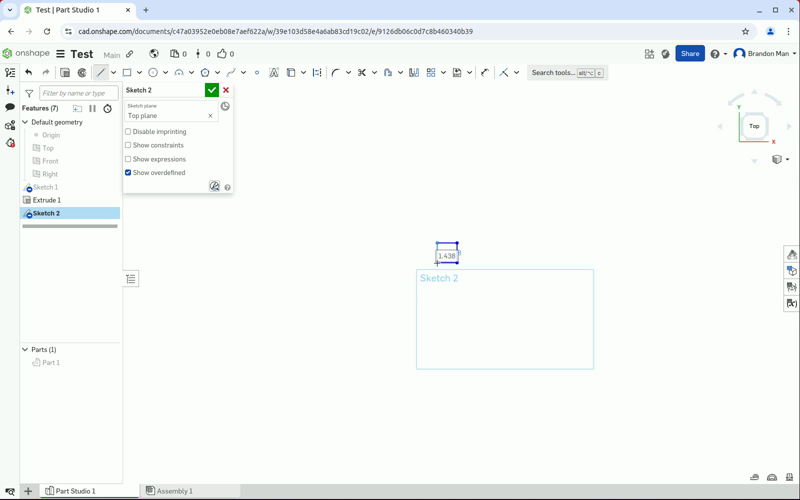
scroll(6)
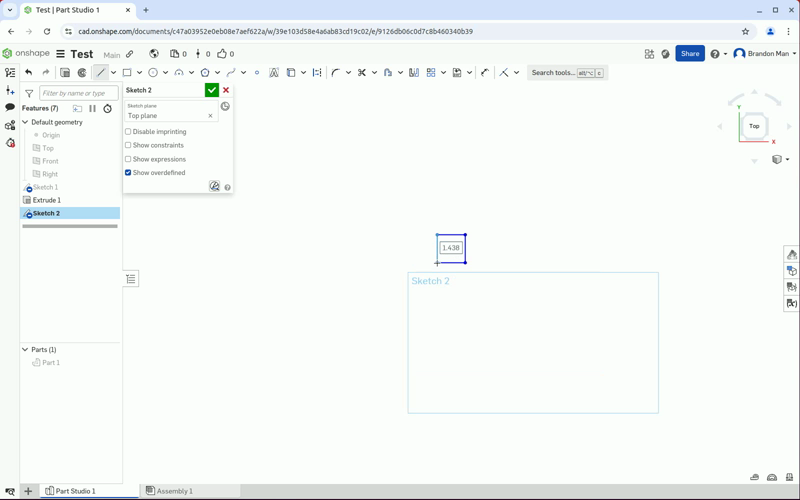
scroll(6)
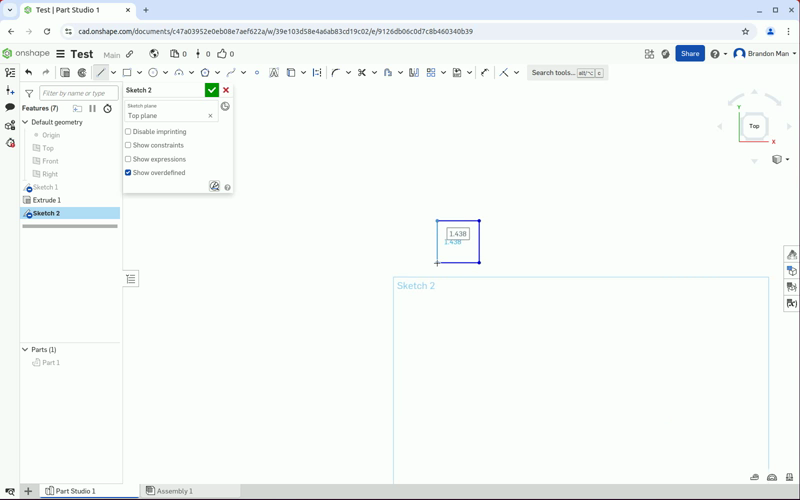
scroll(6)
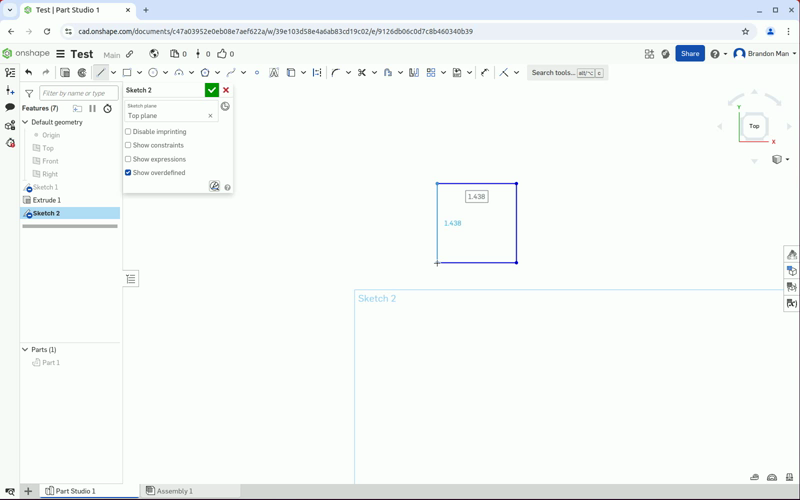
key_up(shift)
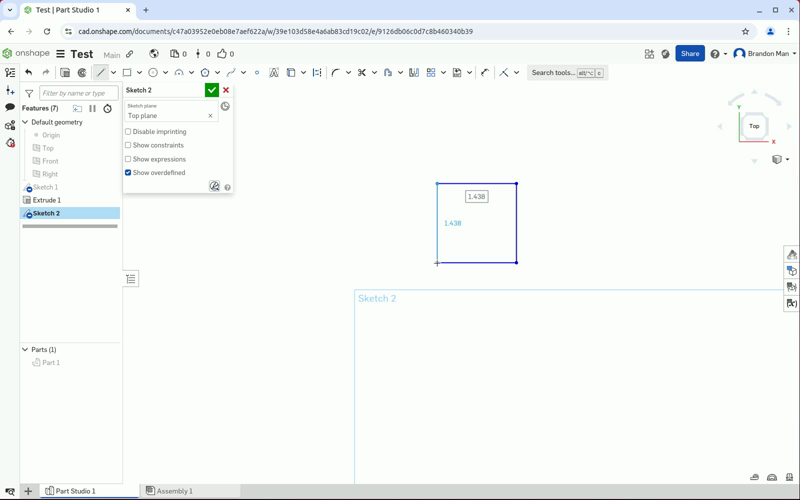
click(437, 262)
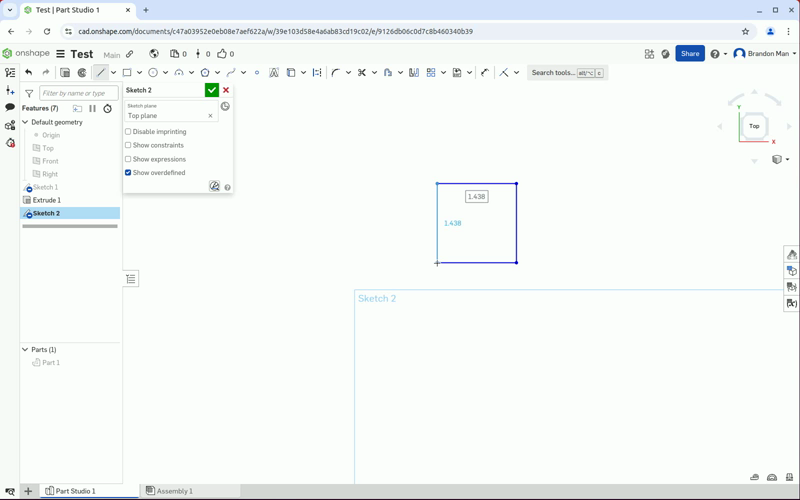
scroll(-6)
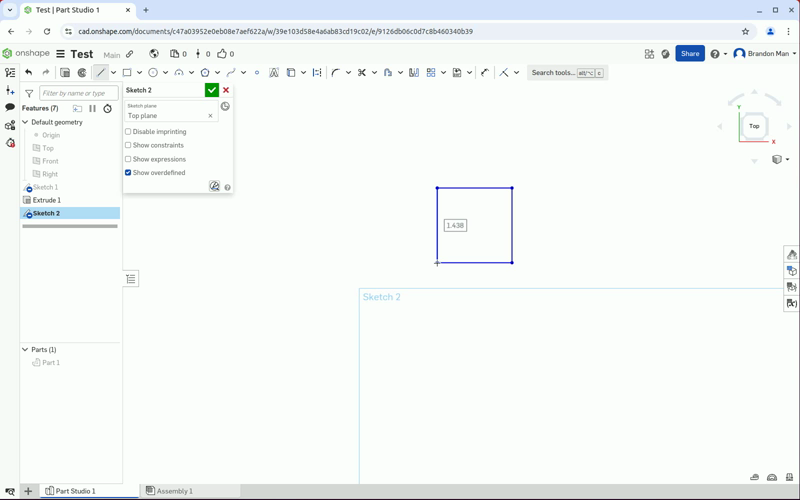
scroll(-6)
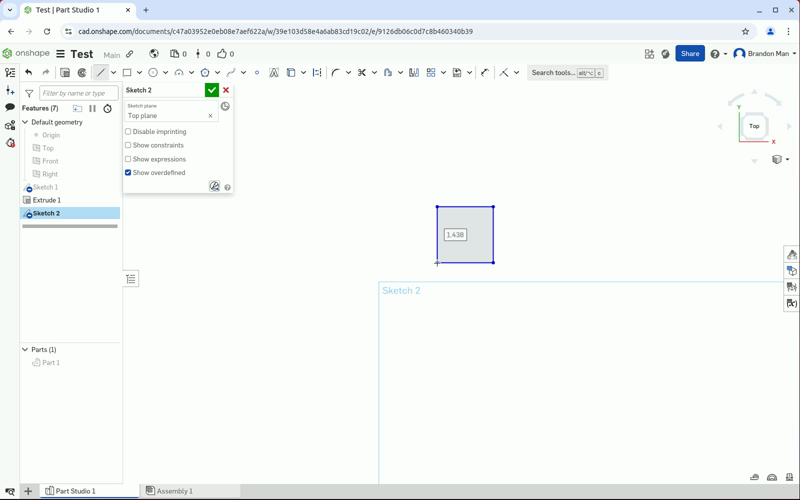
scroll(-6)
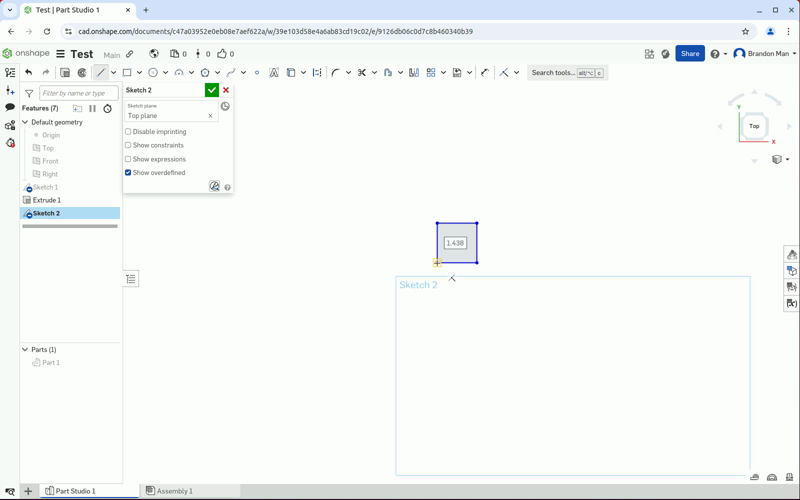
scroll(-6)
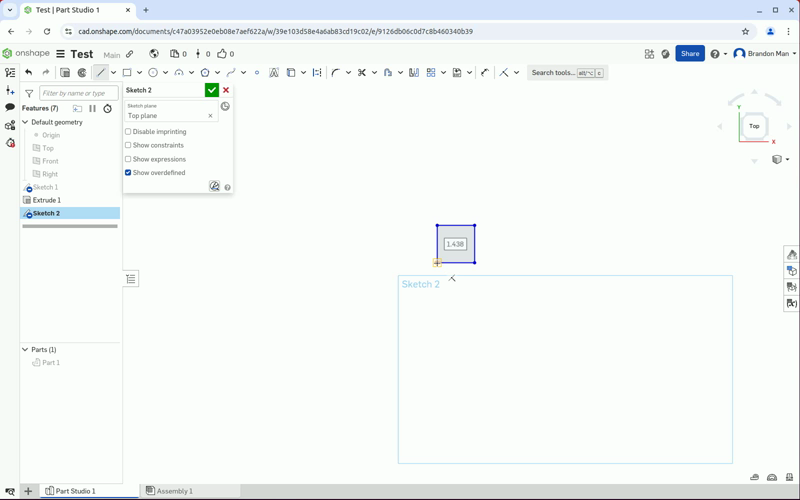
scroll(-6)
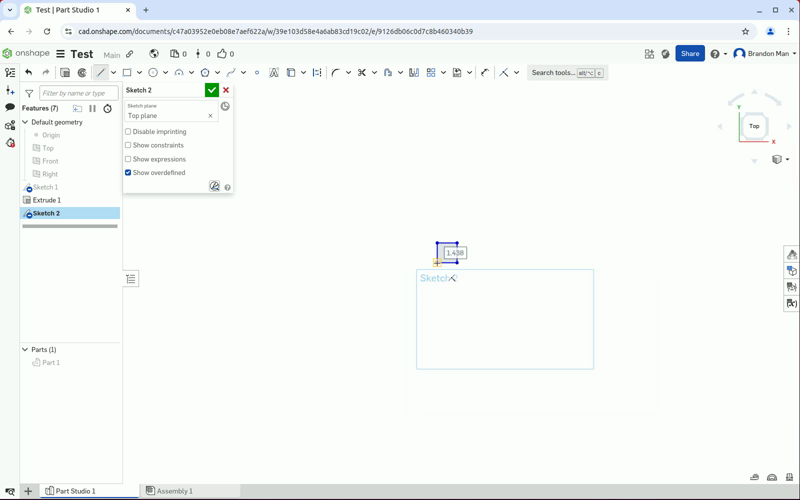
scroll(-6)
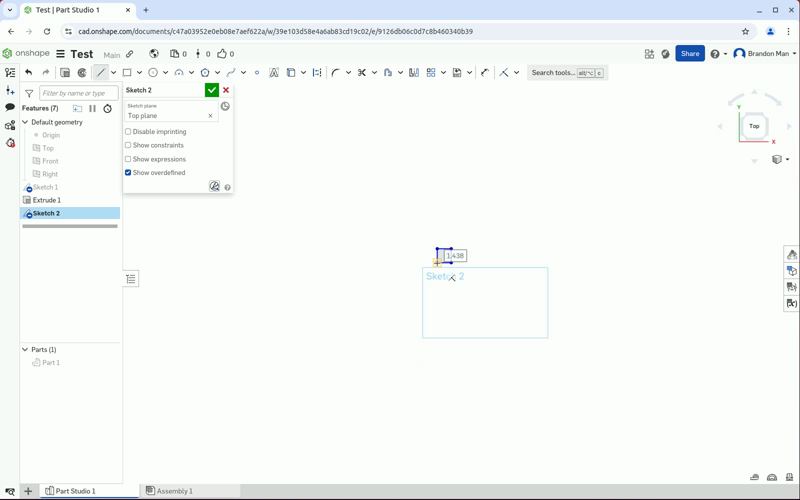
scroll(-6)
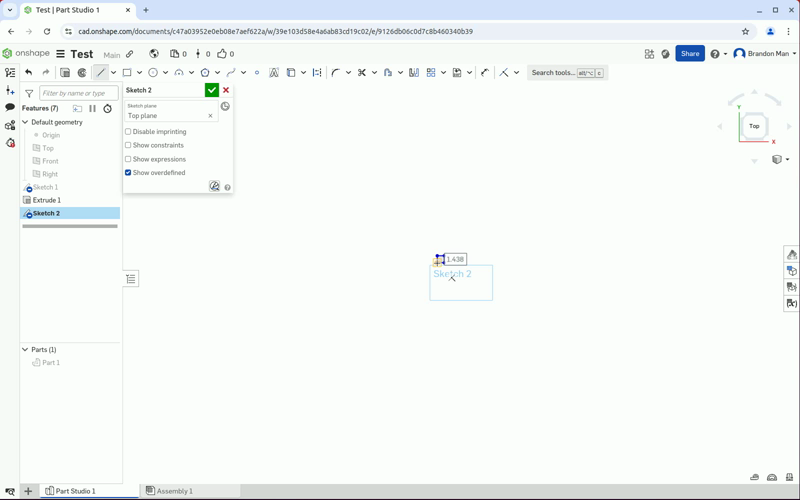
key(esc)
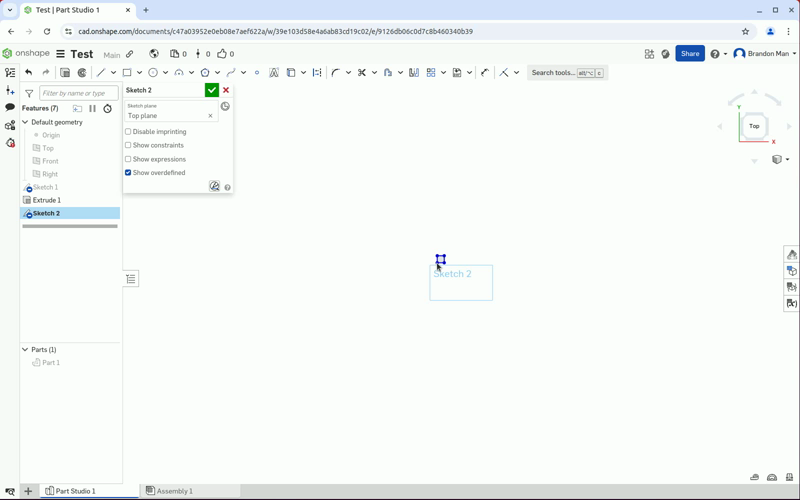
mouse_move(444, 261)
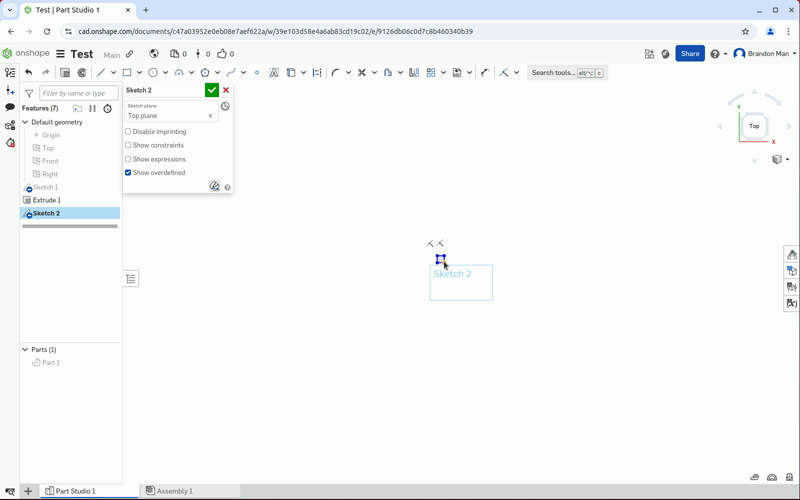
scroll(6)
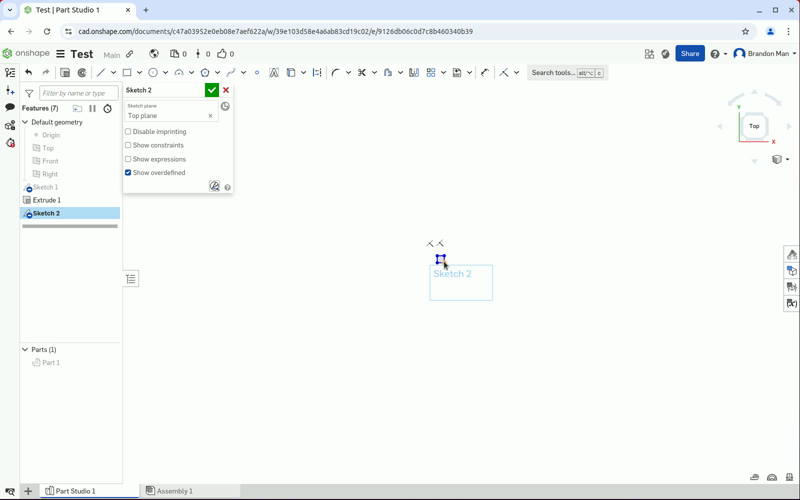
scroll(6)
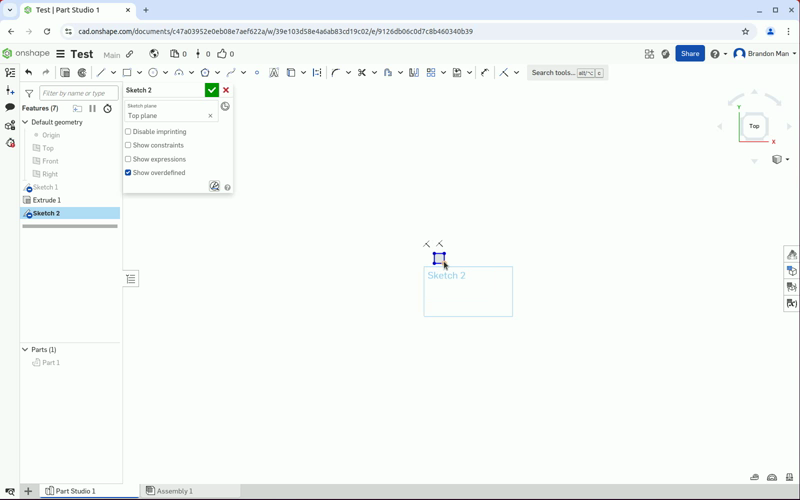
scroll(6)
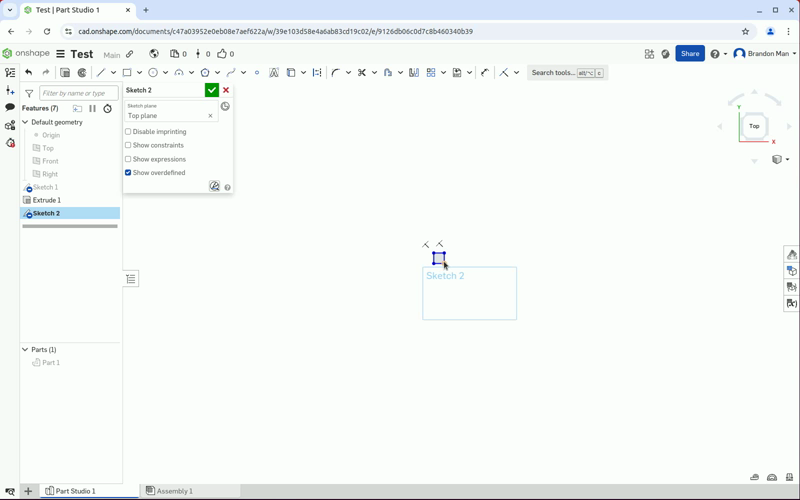
scroll(6)
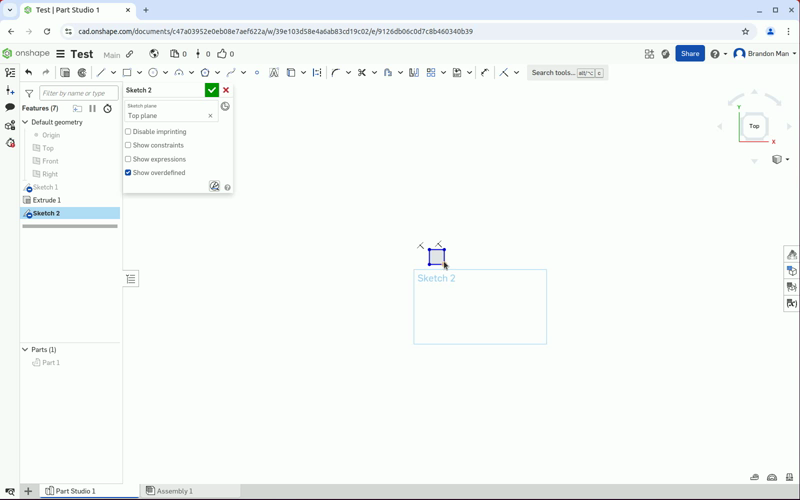
scroll(6)
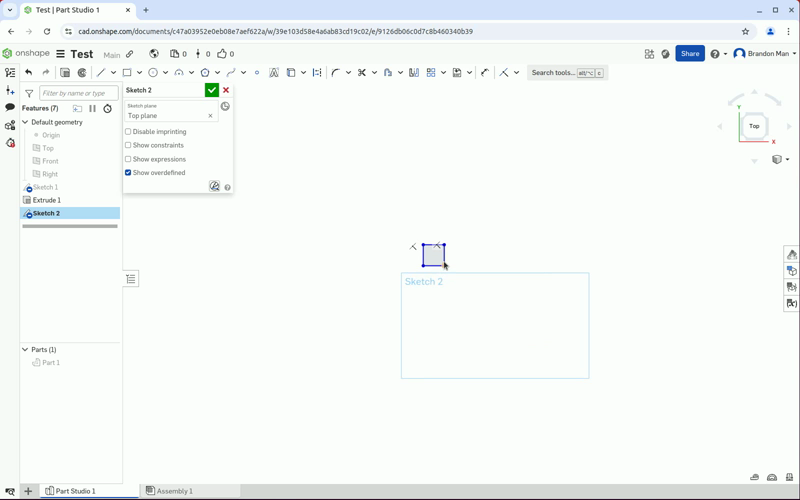
scroll(6)
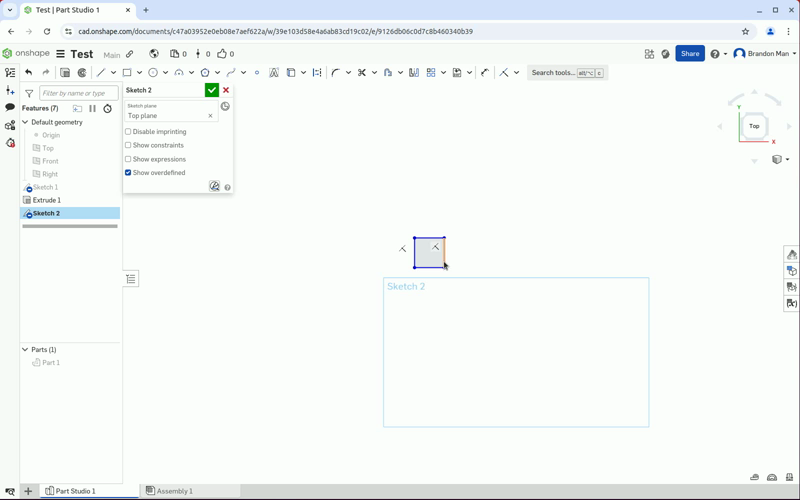
scroll(6)
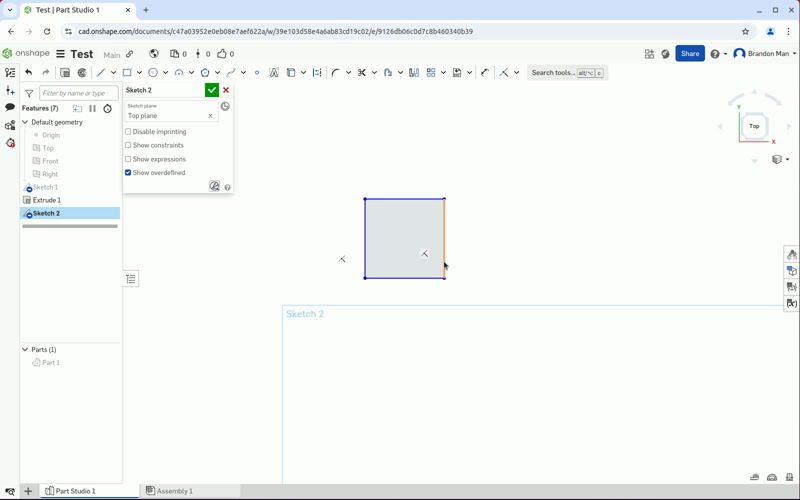
click(444, 261)
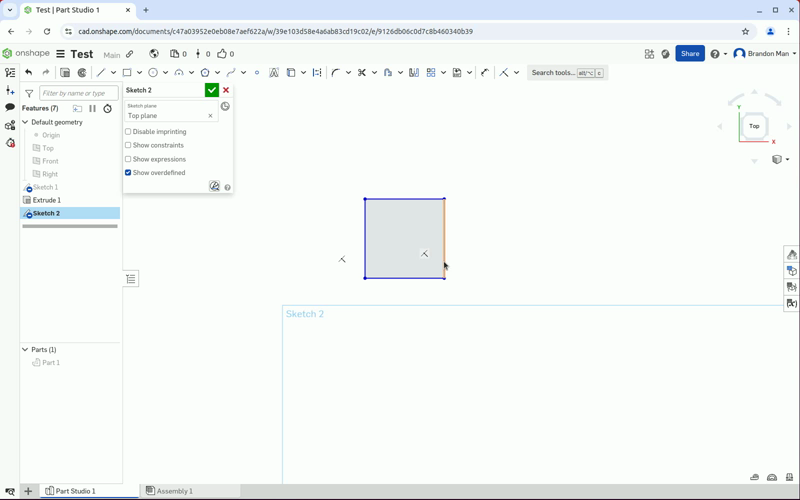
scroll(-6)
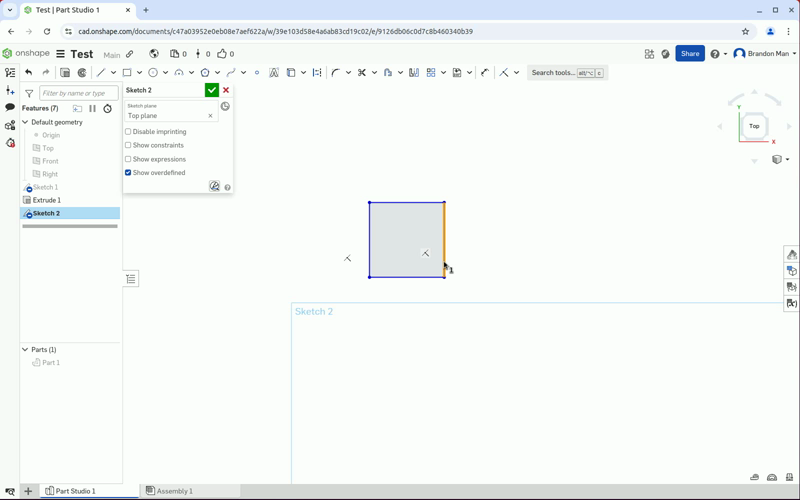
scroll(-6)
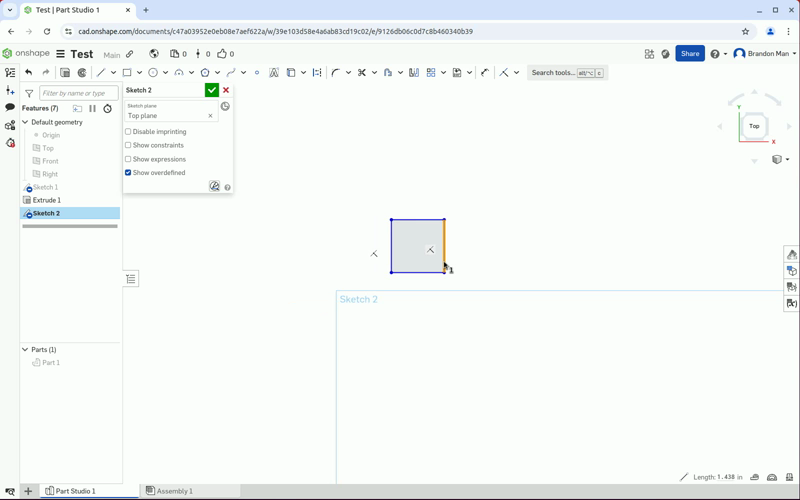
scroll(-6)
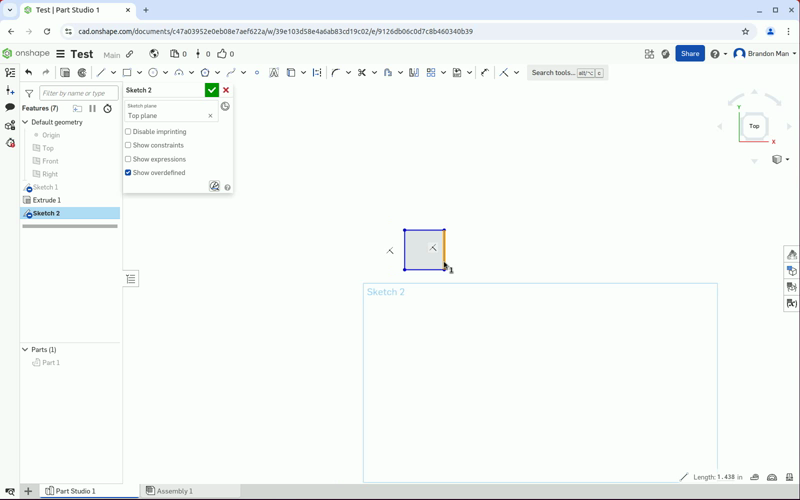
scroll(-6)
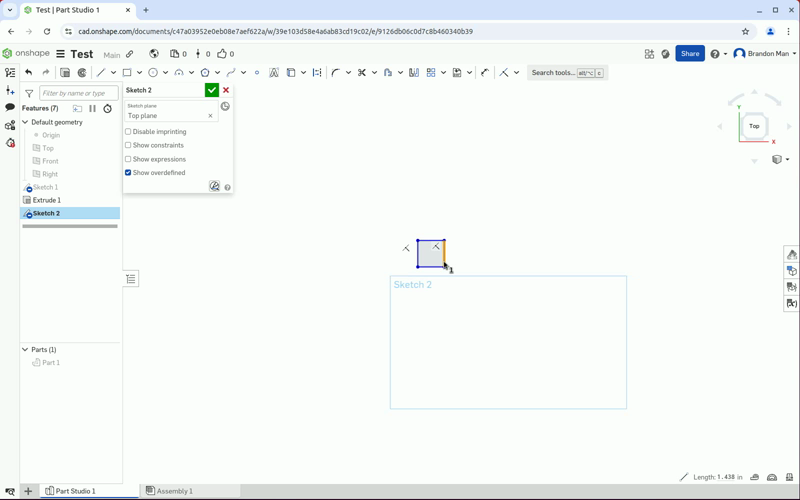
scroll(-6)
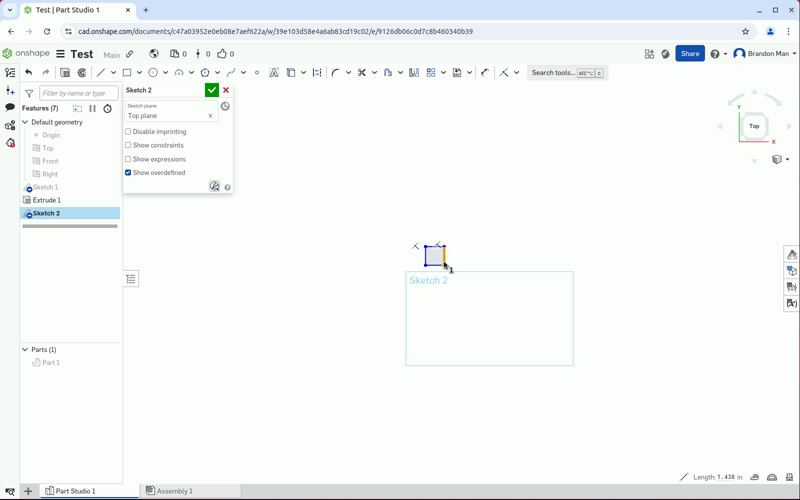
scroll(-6)
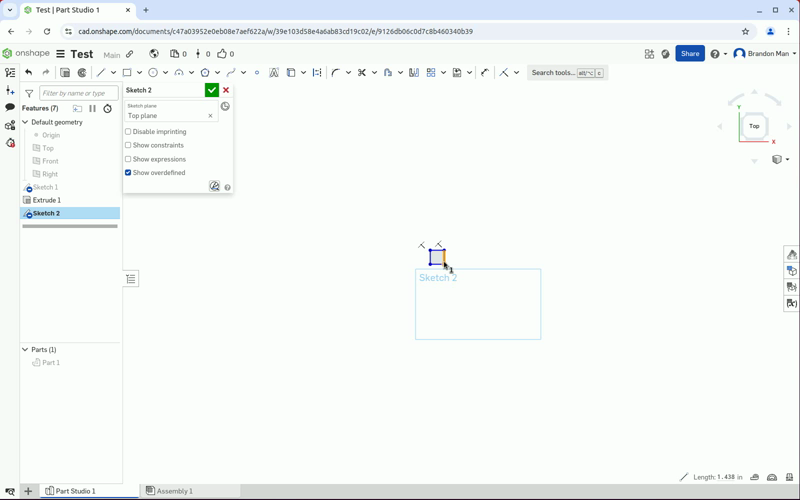
scroll(-6)
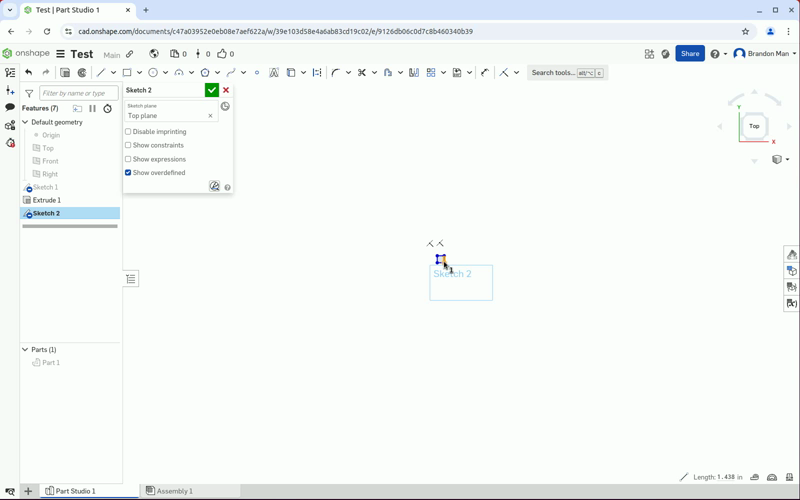
mouse_move(73, 352)
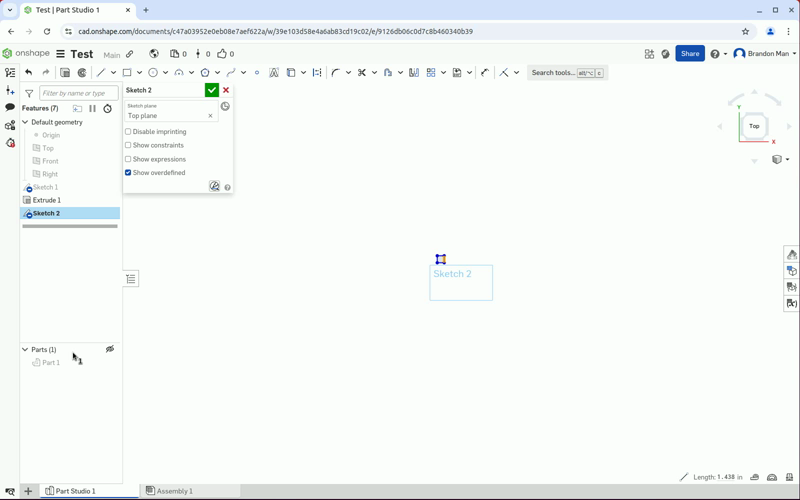
key(shift+y)
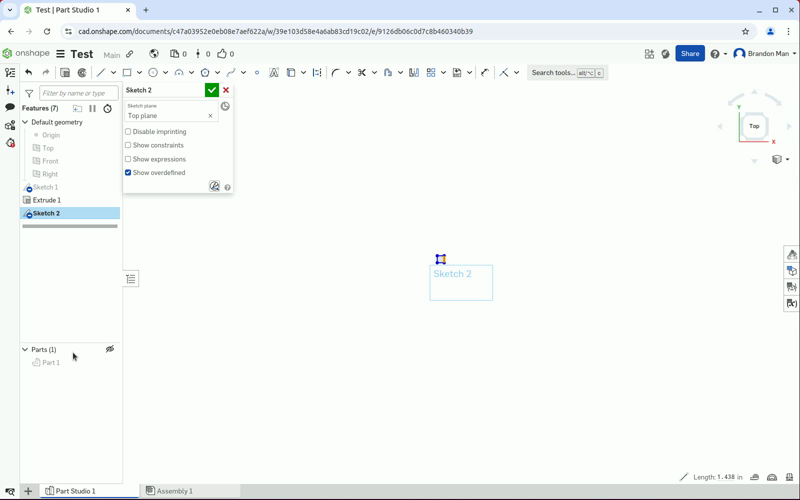
key(shift+e)
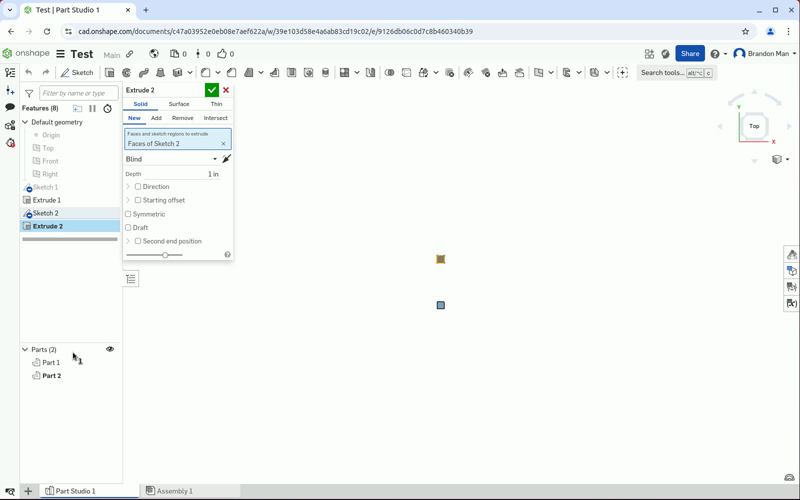
mouse_move(143, 106)
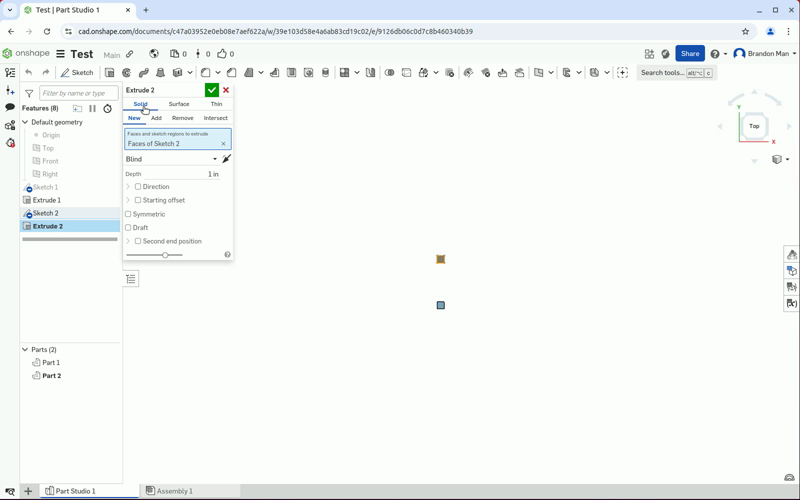
click(143, 106)
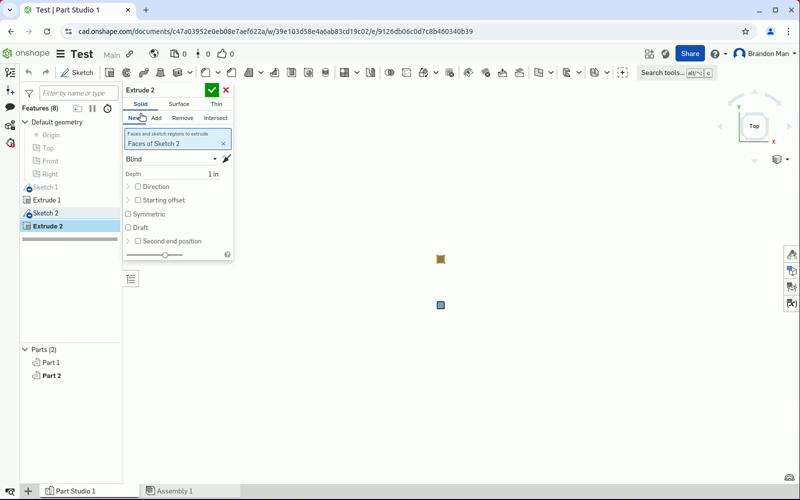
mouse_move(137, 120)
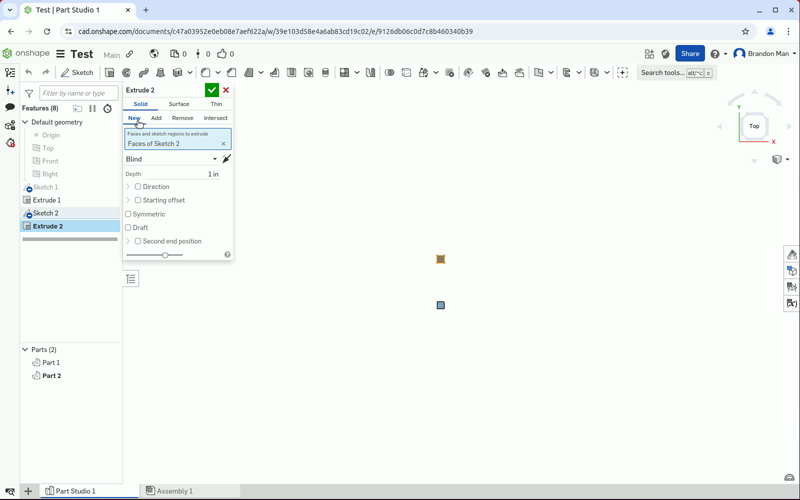
click(137, 120)
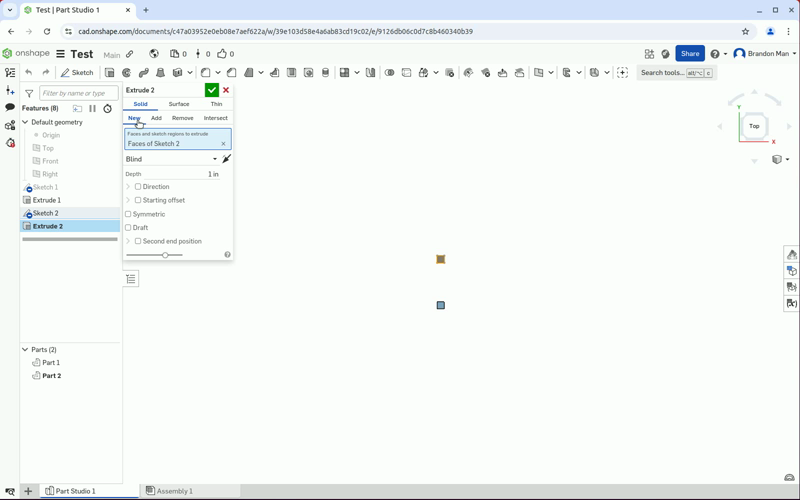
key(tab, 4)
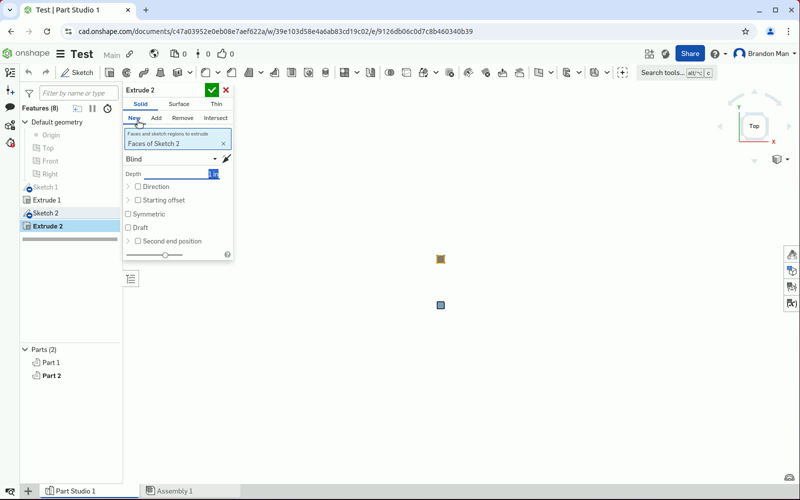
text(11.073)
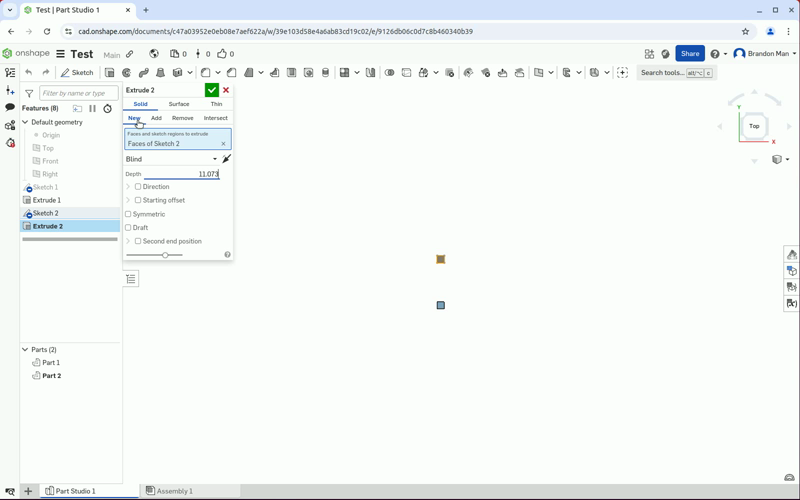
key(enter)
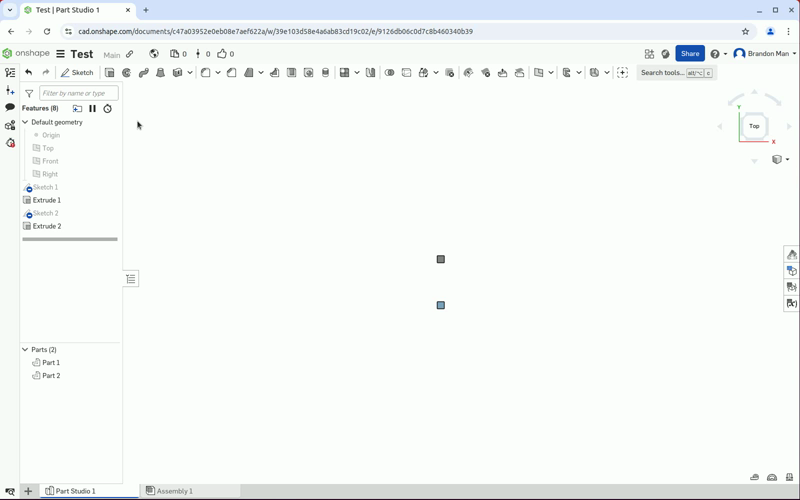
key(shift+h)
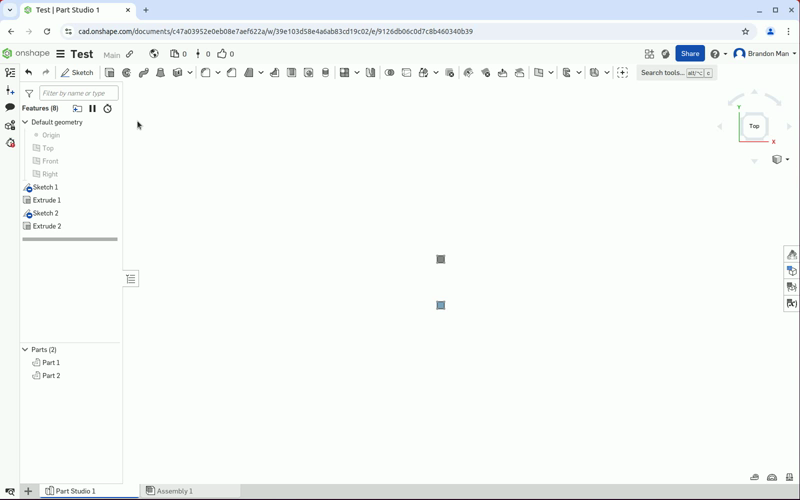
key(shift+h)
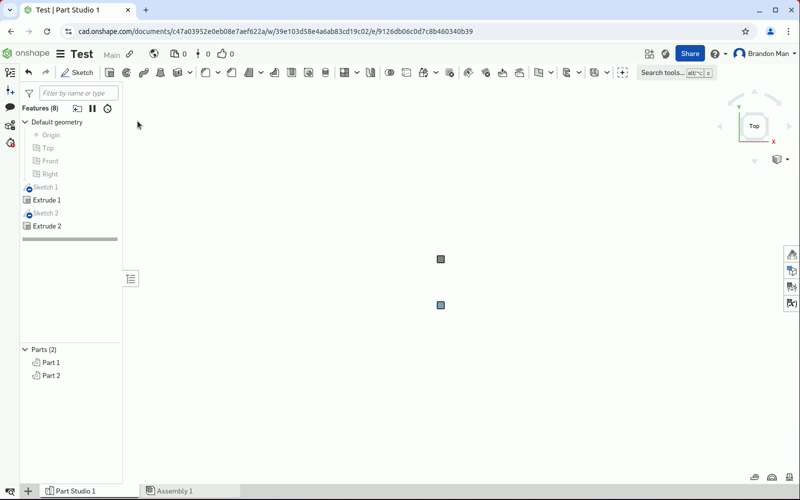
mouse_move(73, 189)
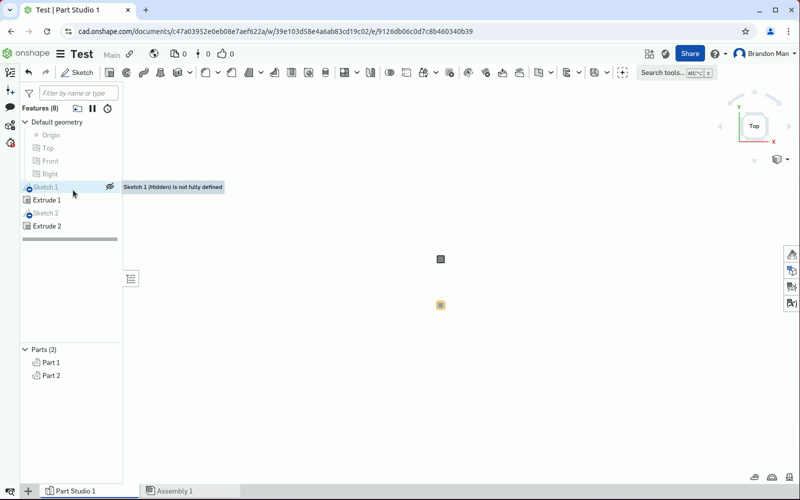
click(73, 189)
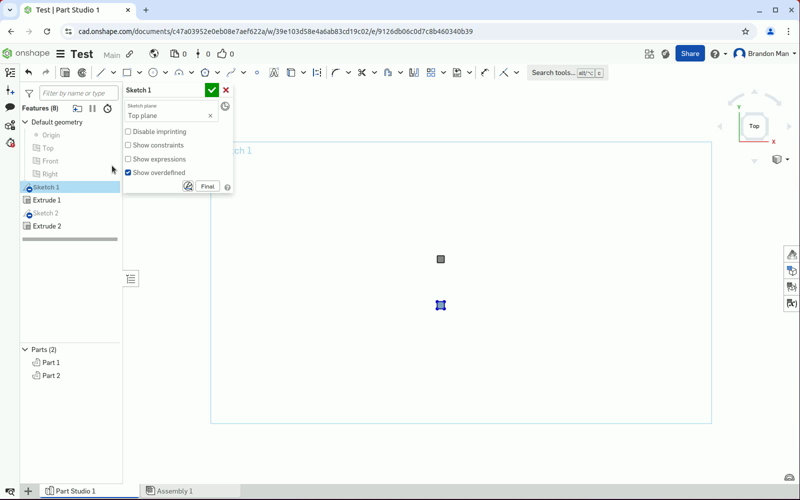
mouse_move(229, 92)
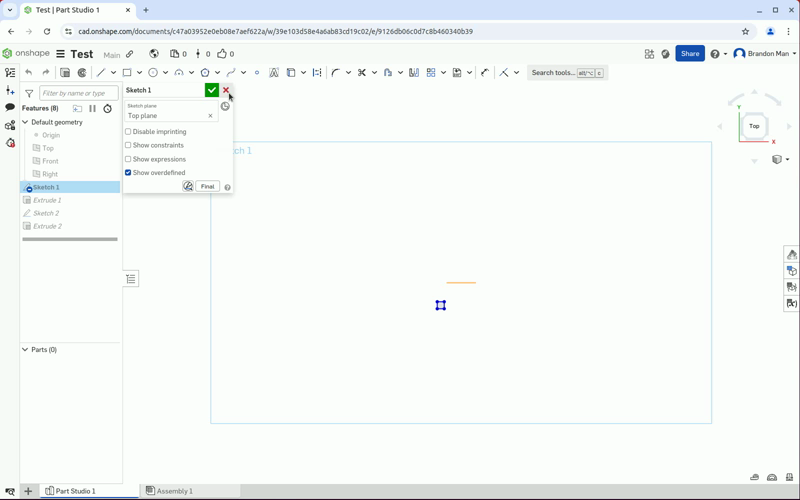
click(229, 92)
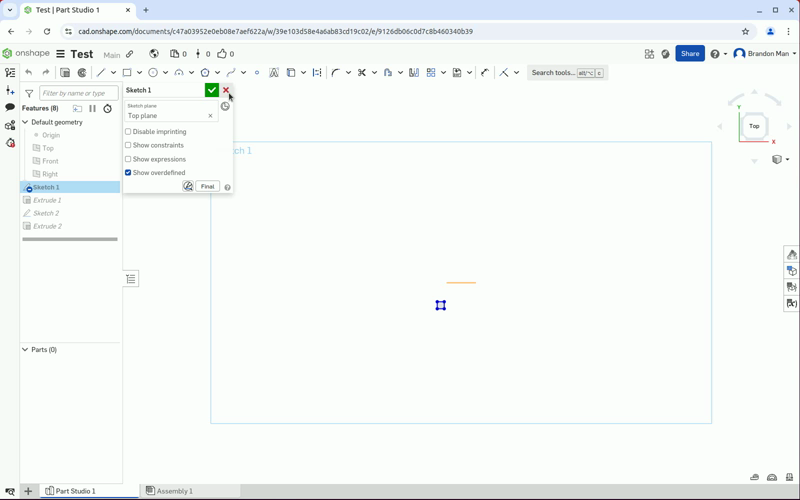
key(shift+s)
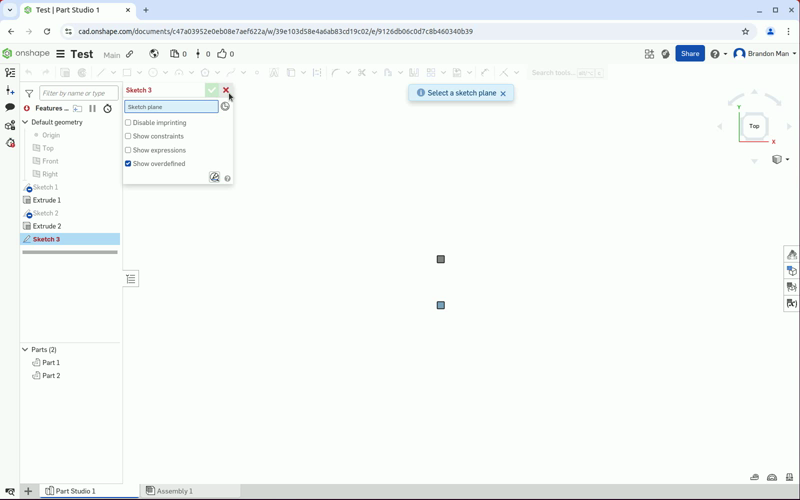
mouse_move(73, 150)
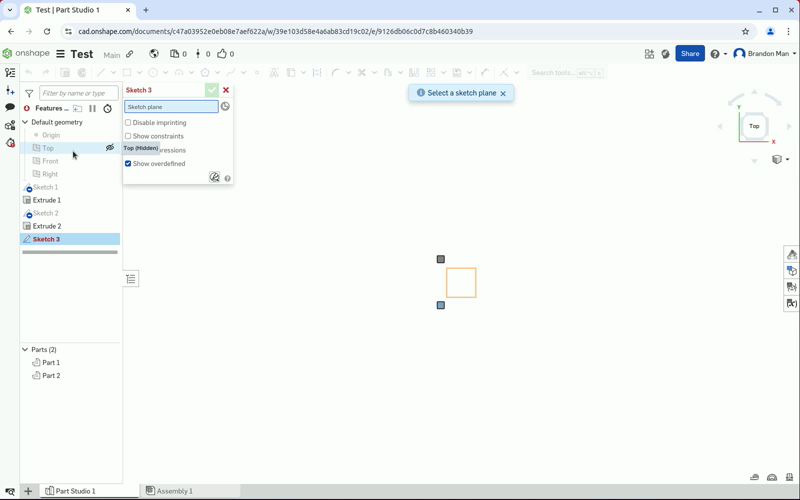
click(73, 150)
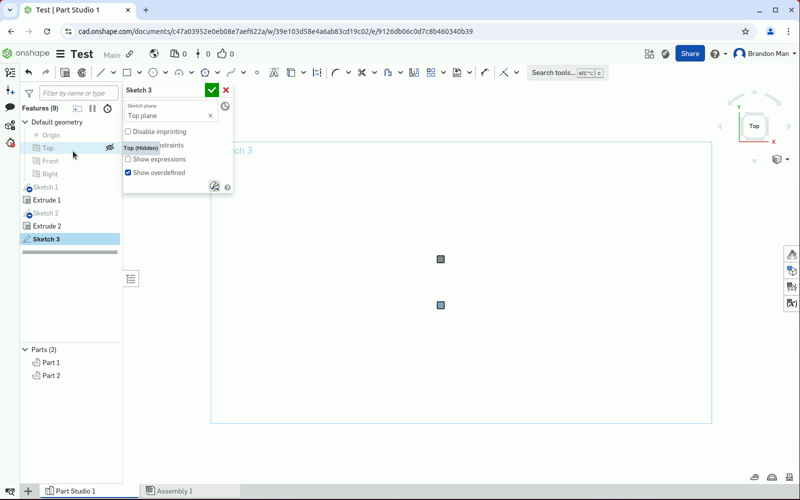
mouse_move(73, 352)
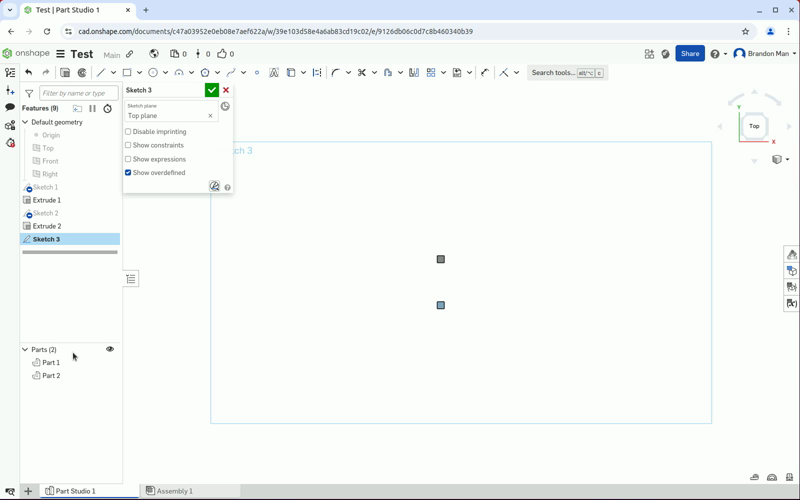
key(y)
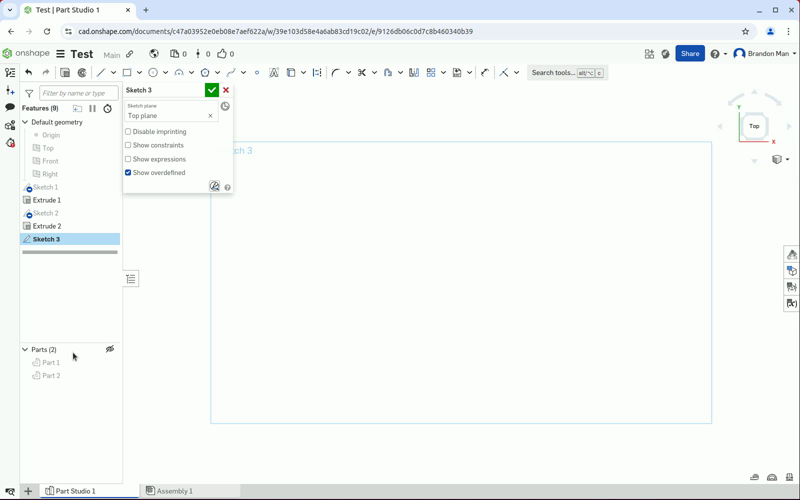
key(l)
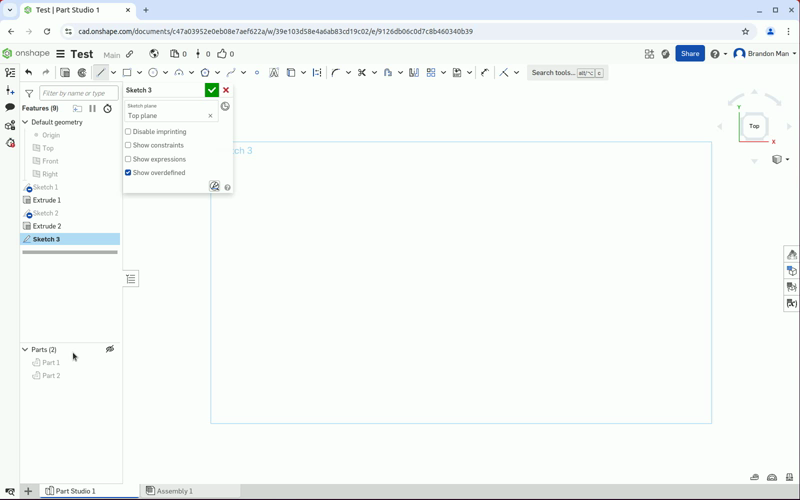
key_down(shift)
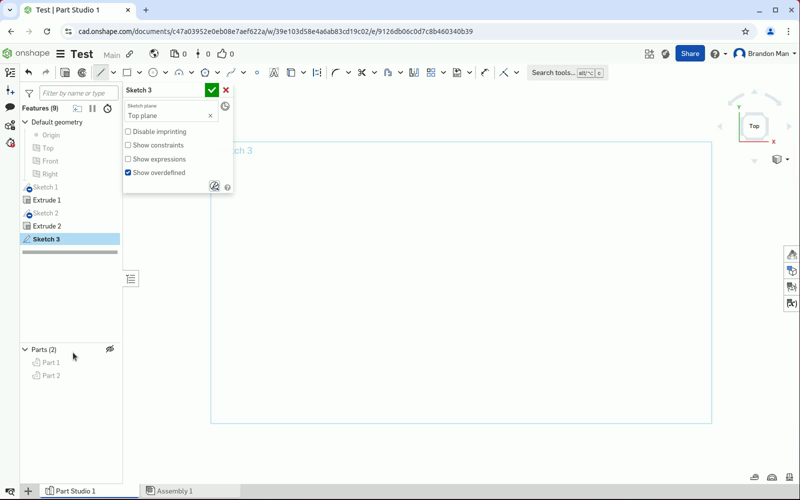
mouse_move(478, 262)
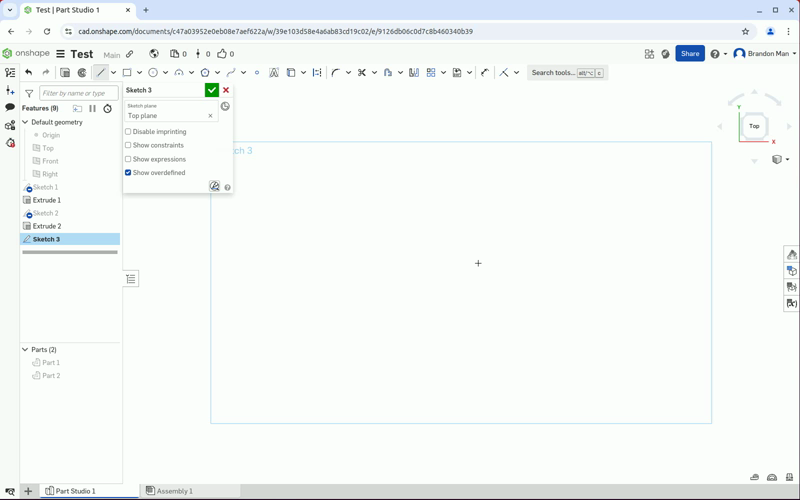
click(478, 262)
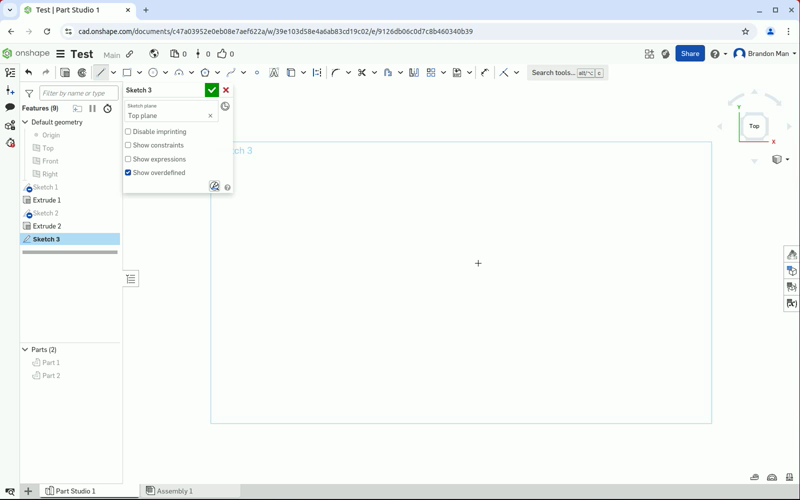
key_up(shift)
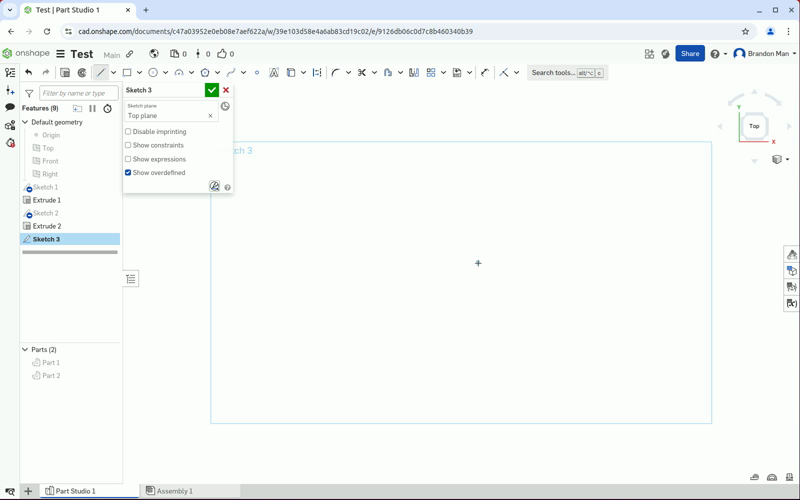
key_down(shift)
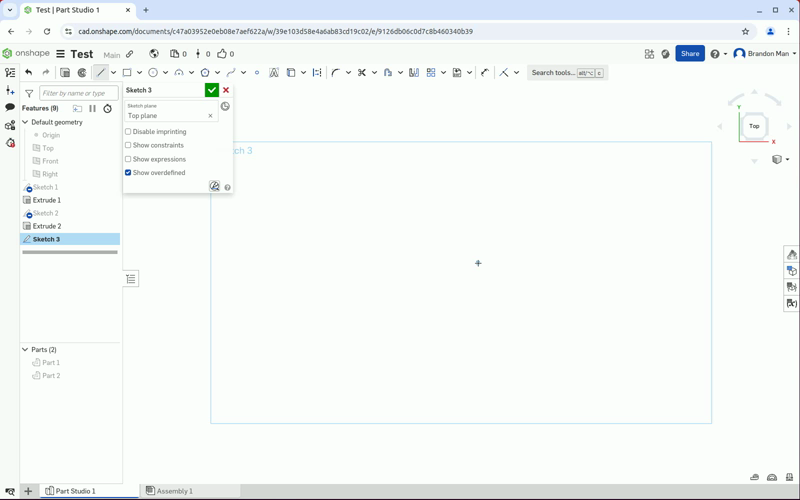
mouse_move(508, 262)
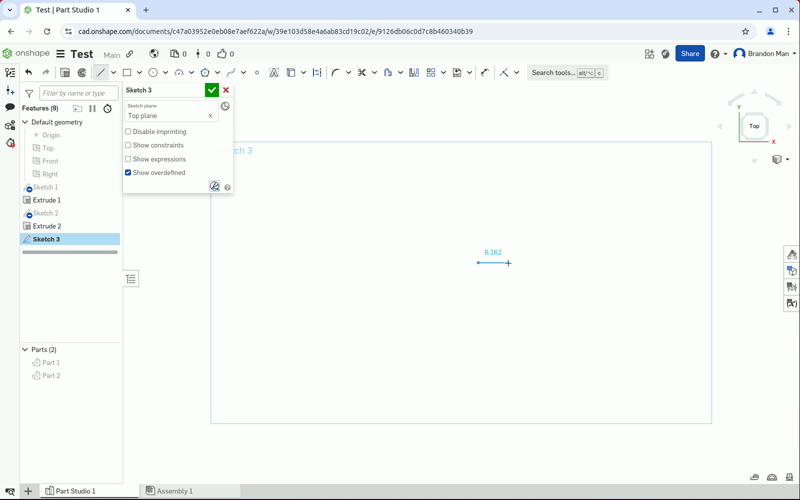
mouse_move(485, 262)
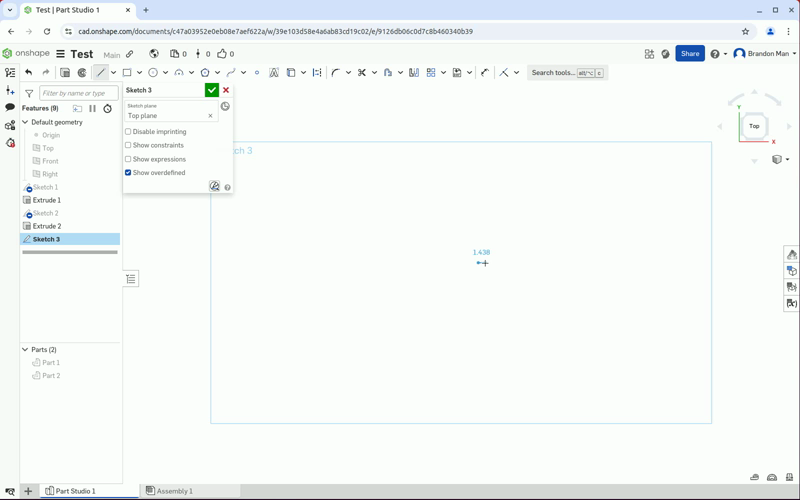
scroll(6)
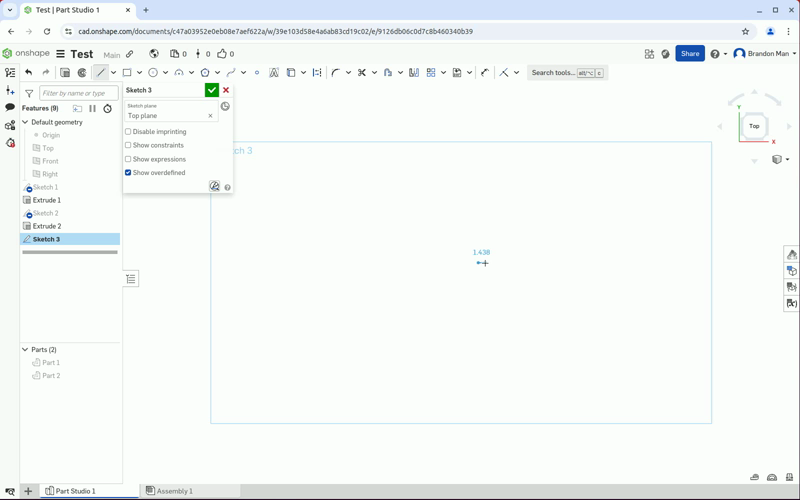
scroll(6)
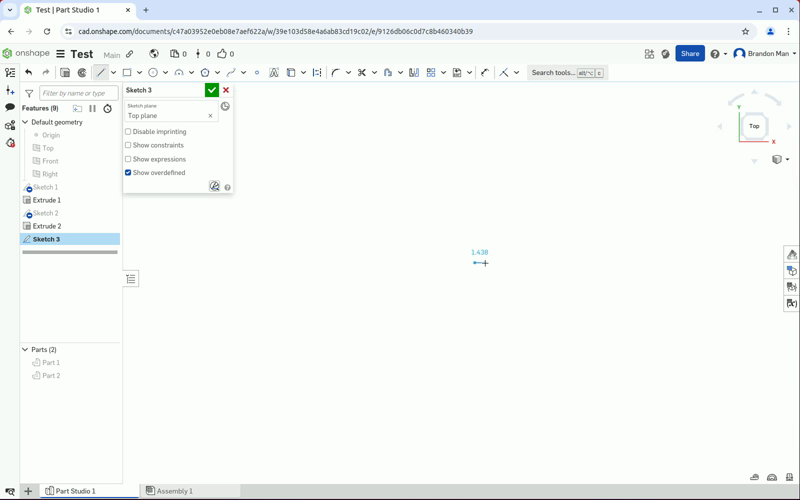
scroll(6)
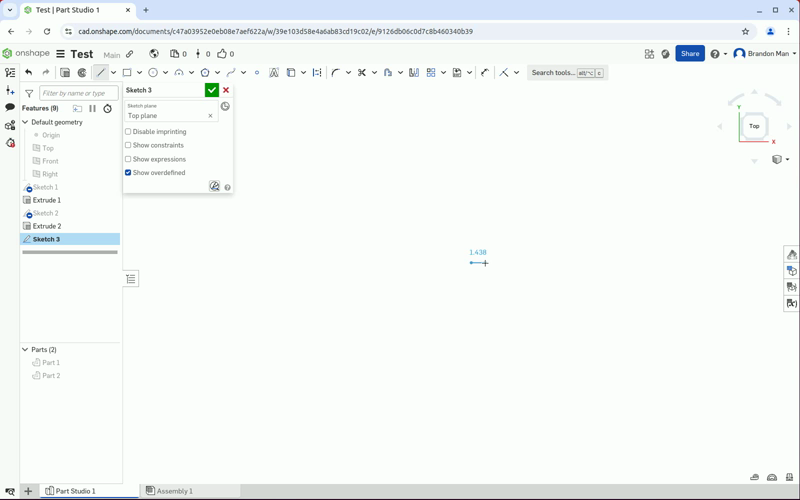
scroll(6)
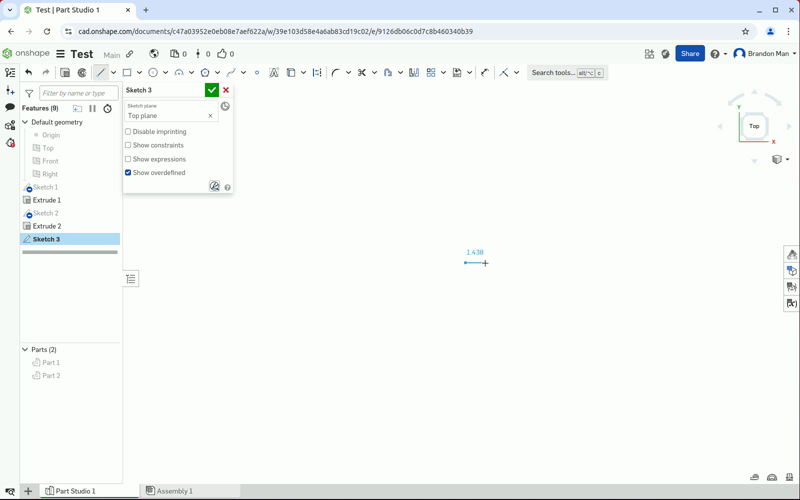
scroll(6)
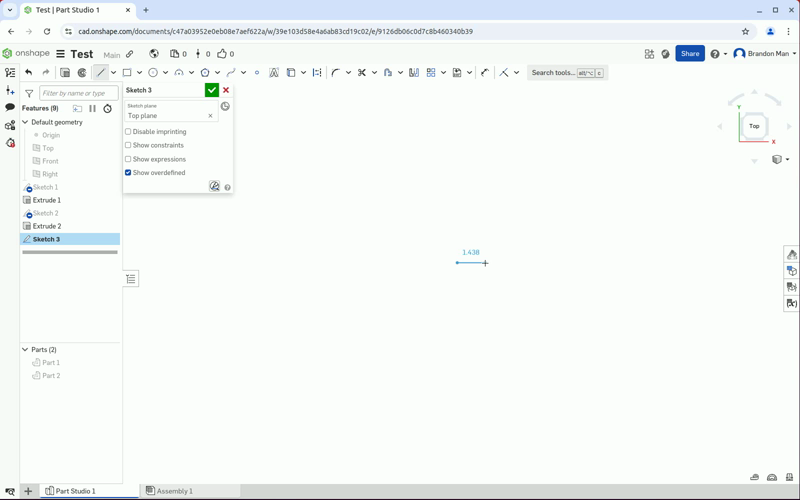
scroll(6)
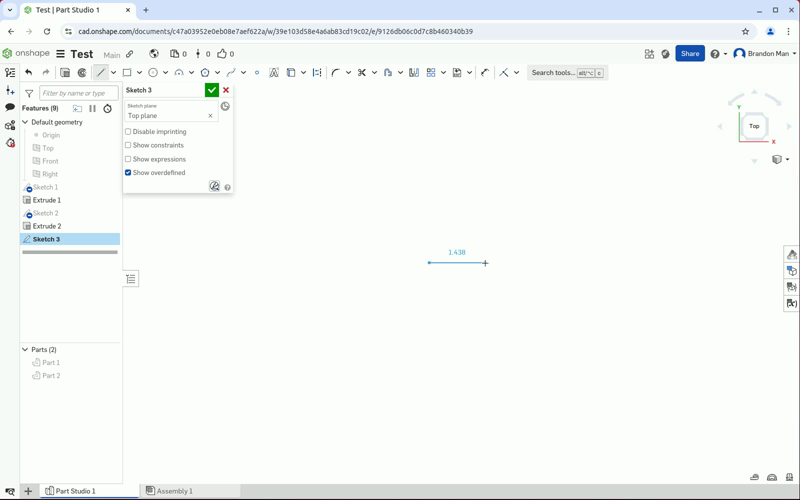
scroll(6)
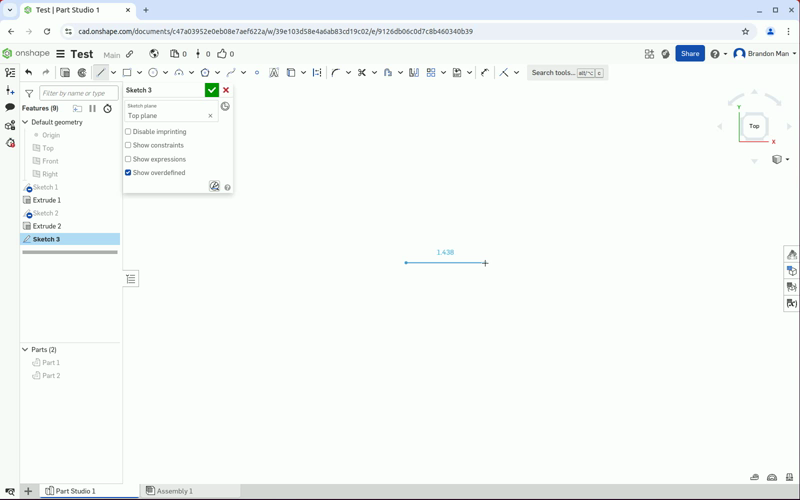
click(485, 262)
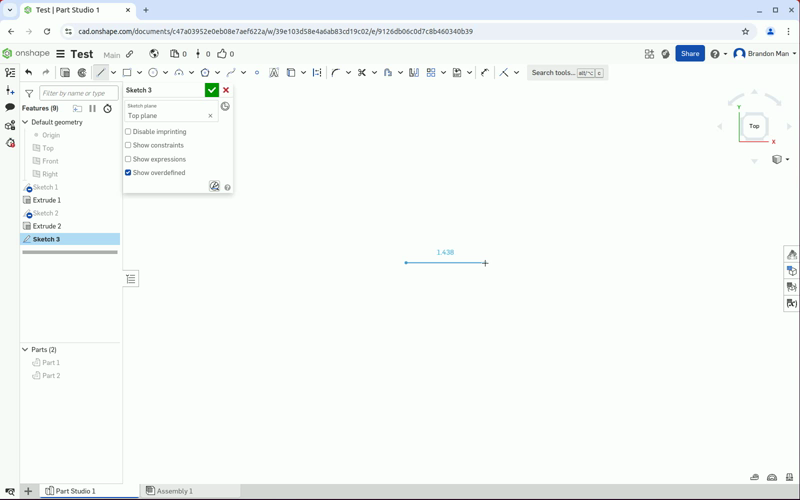
scroll(-6)
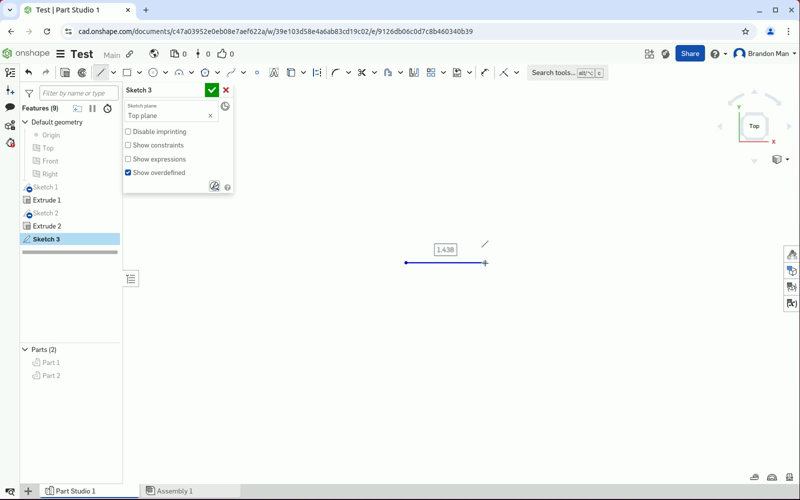
scroll(-6)
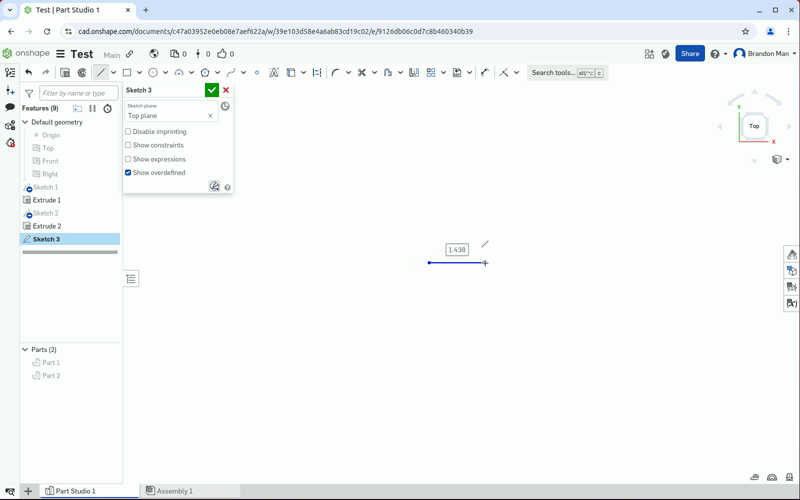
scroll(-6)
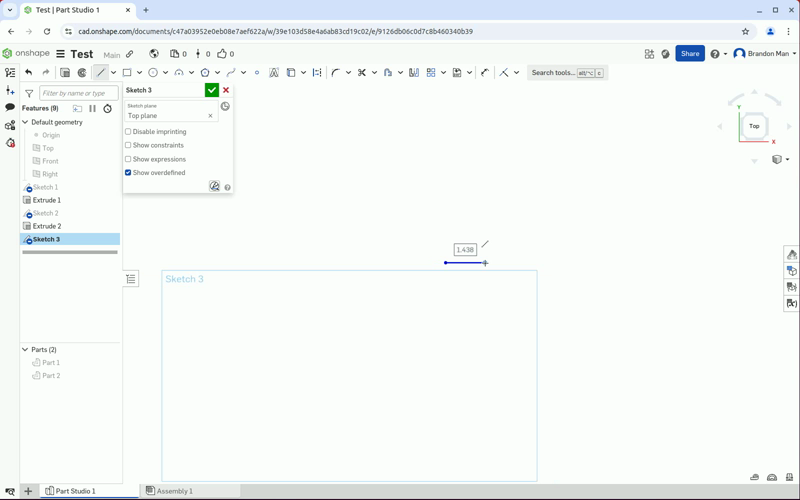
scroll(-6)
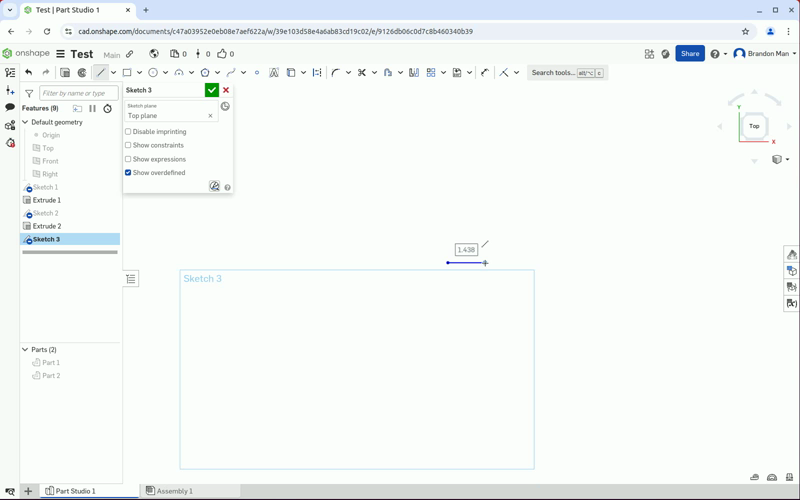
scroll(-6)
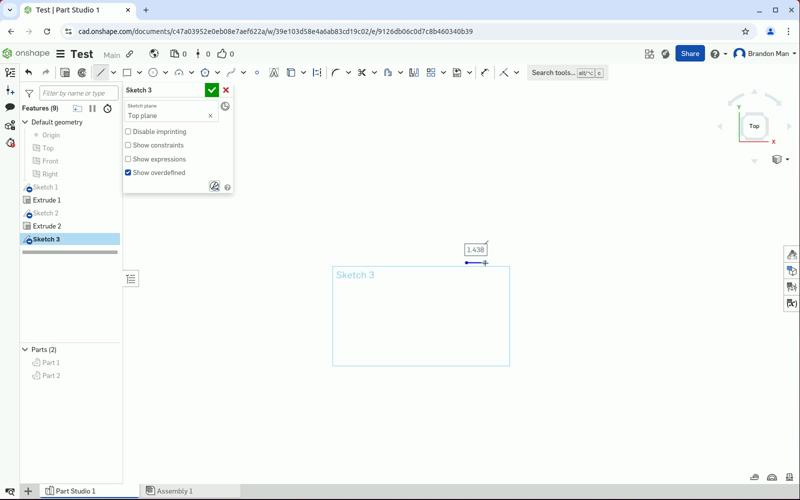
scroll(-6)
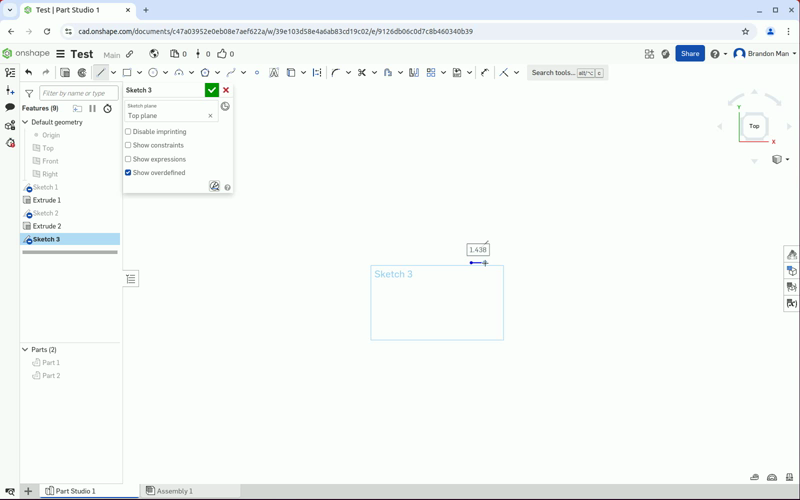
scroll(-6)
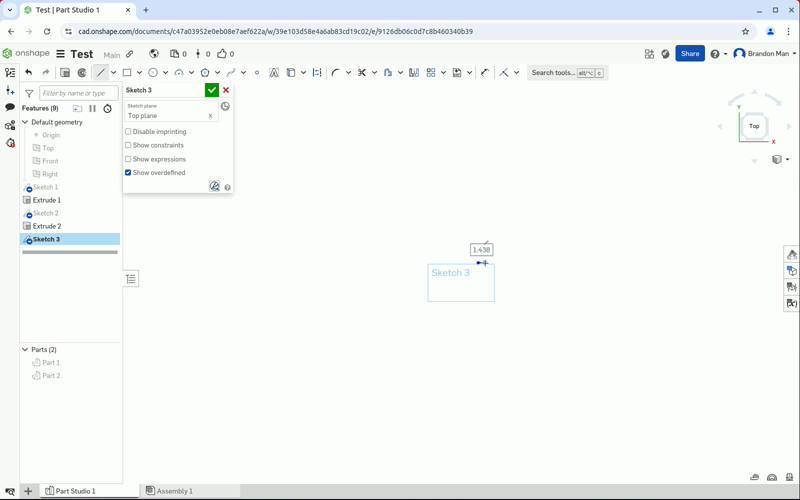
key_up(shift)
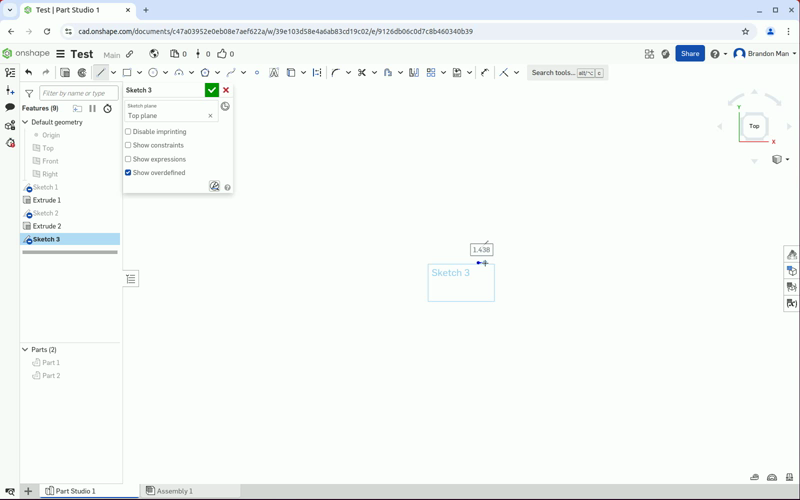
key_down(shift)
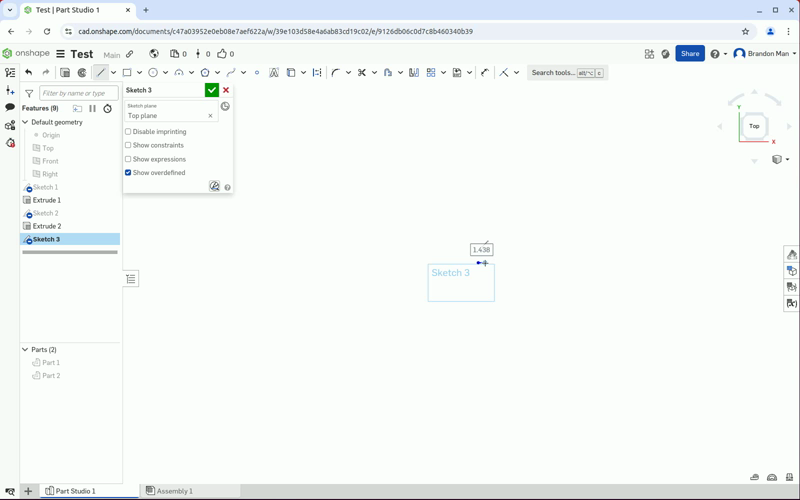
mouse_move(515, 262)
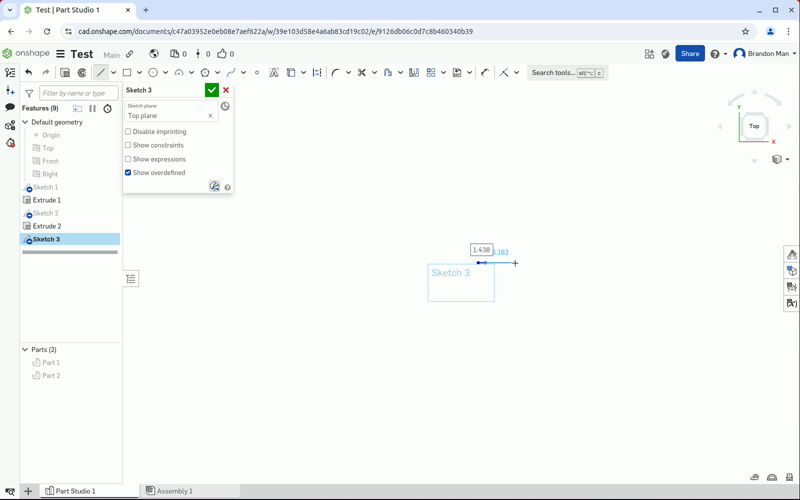
mouse_move(485, 255)
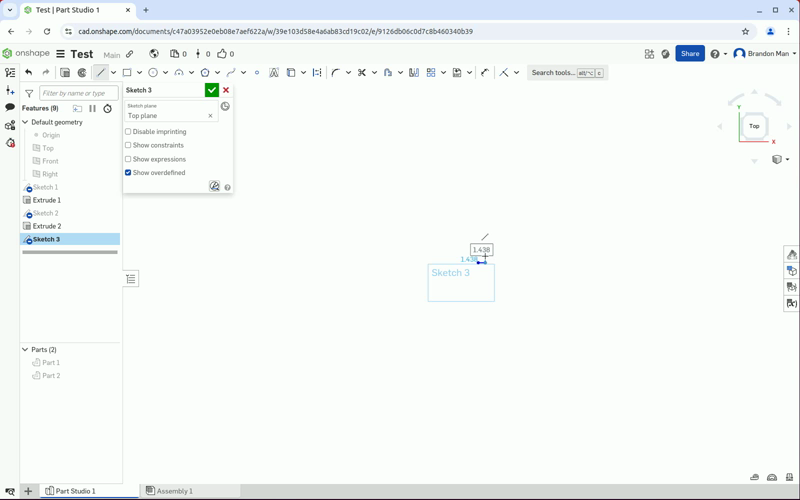
scroll(6)
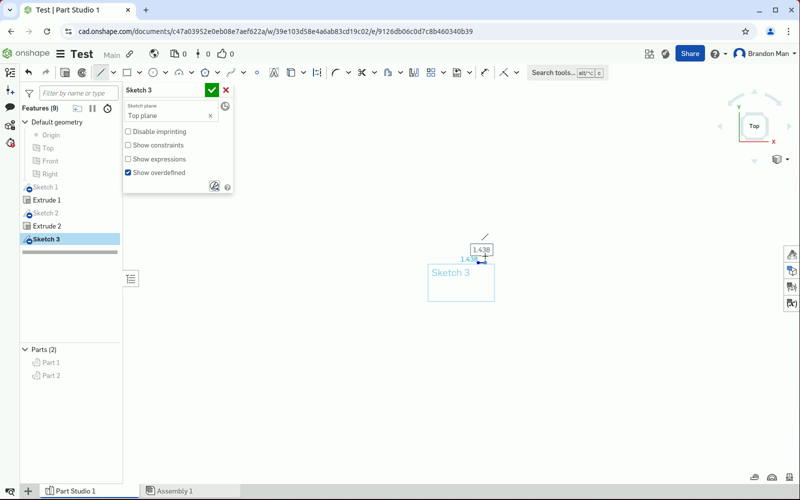
scroll(6)
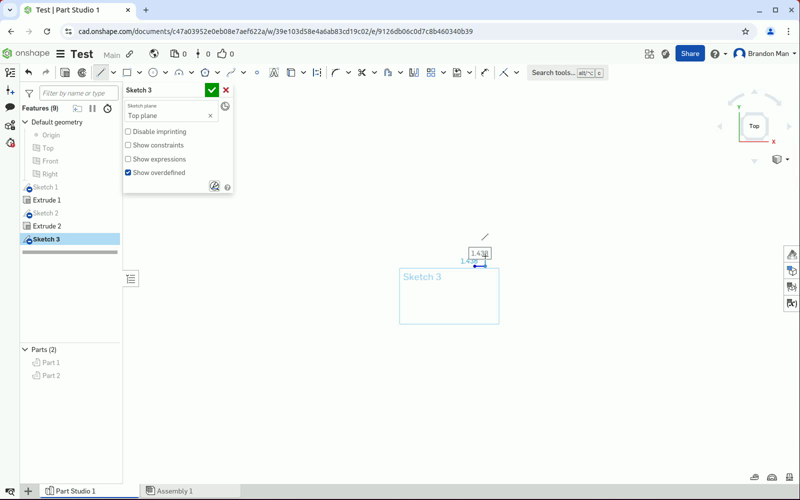
scroll(6)
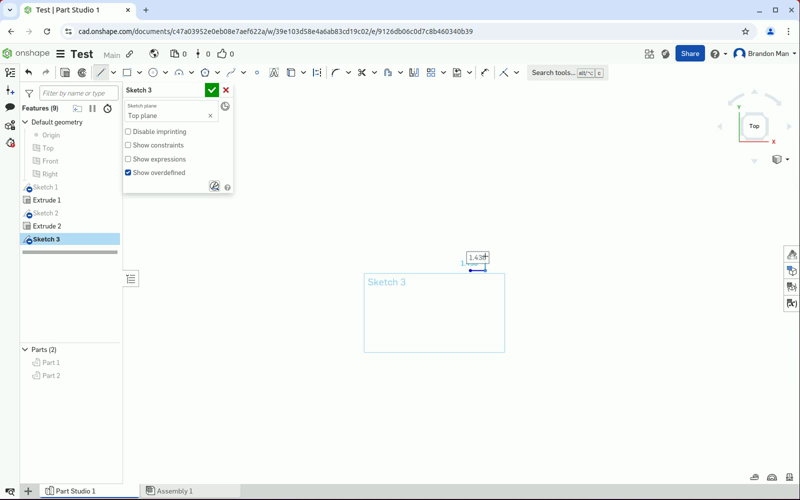
scroll(6)
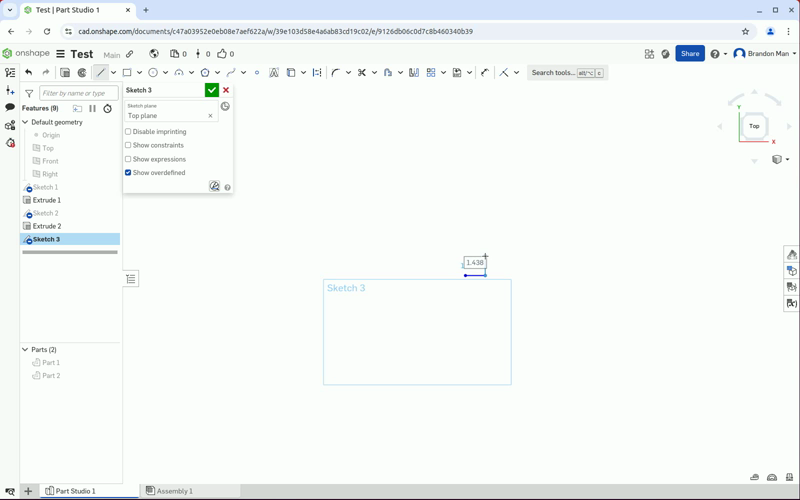
scroll(6)
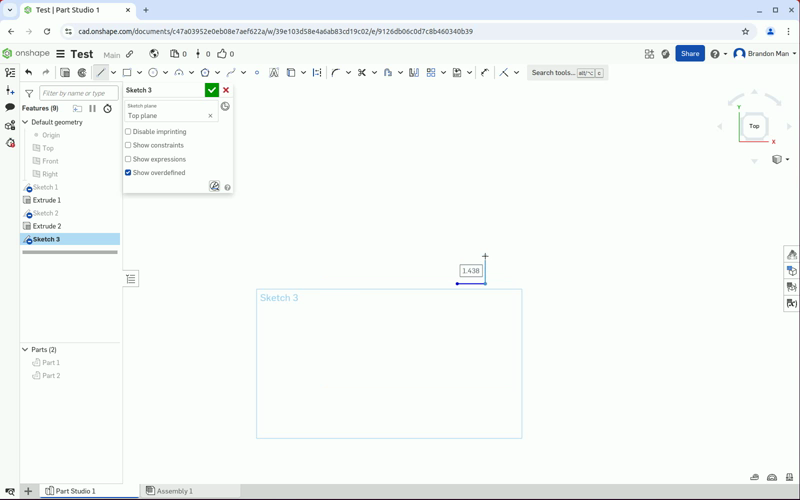
scroll(6)
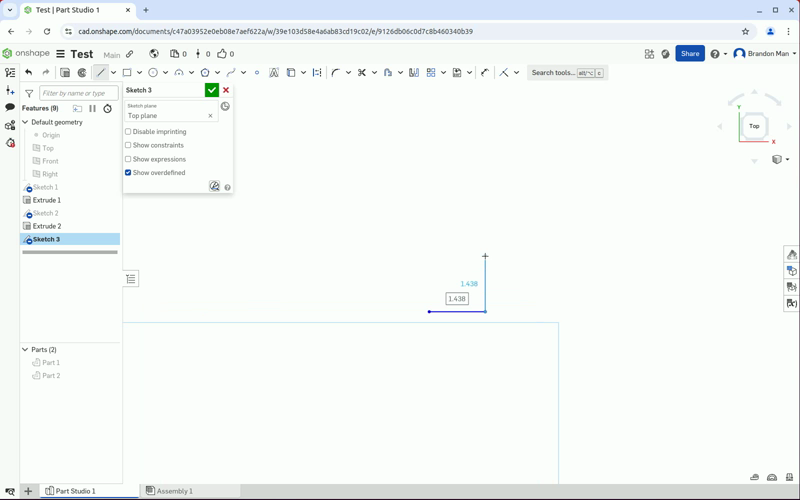
scroll(6)
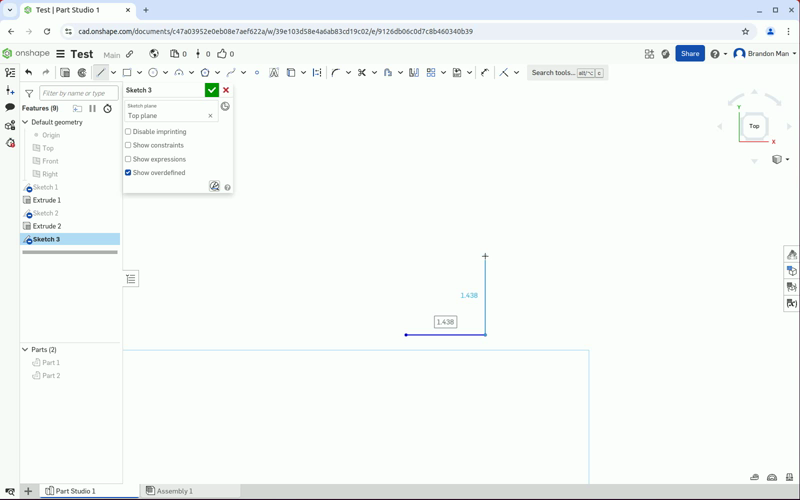
click(485, 255)
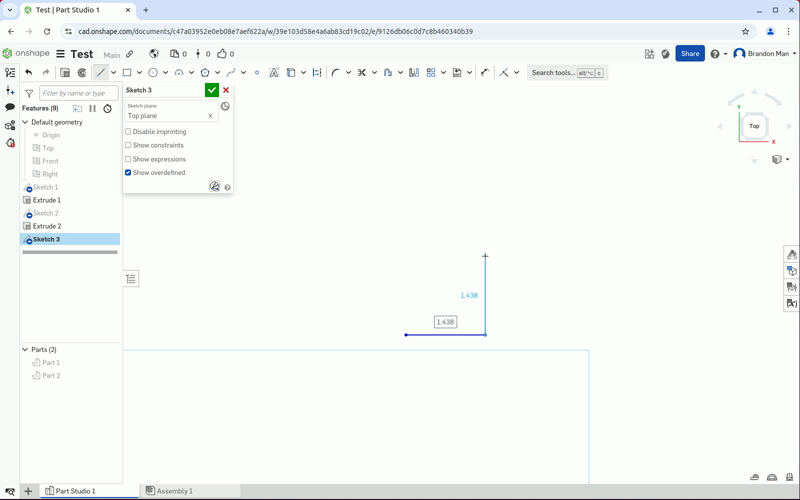
scroll(-6)
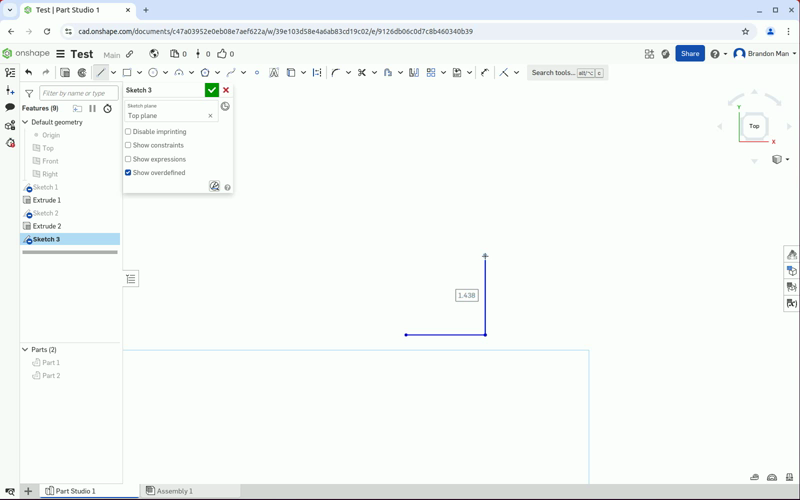
scroll(-6)
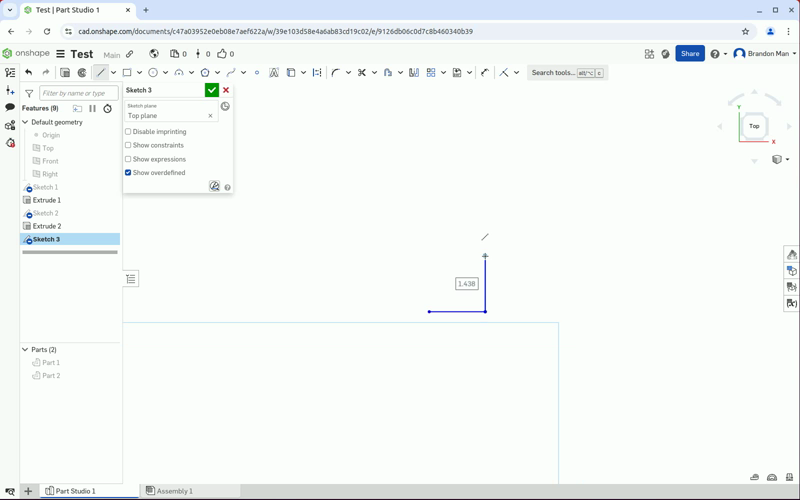
scroll(-6)
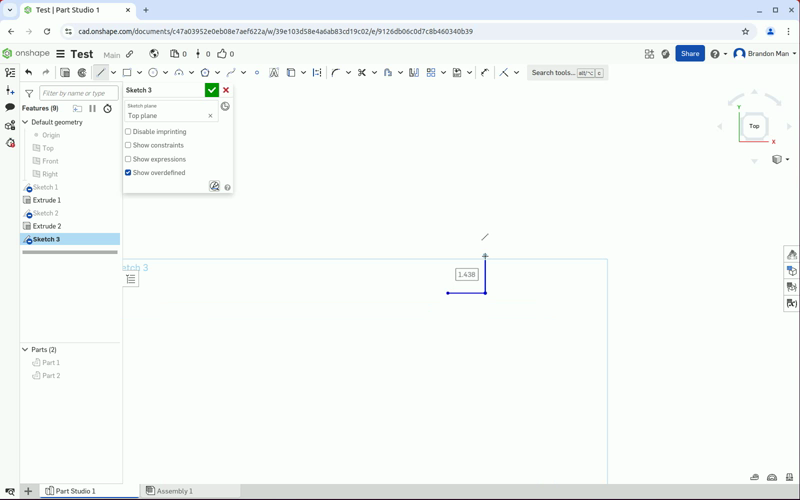
scroll(-6)
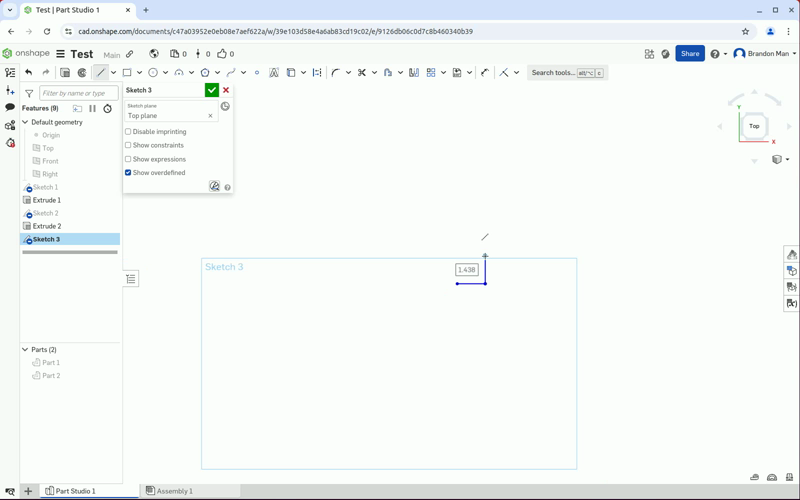
scroll(-6)
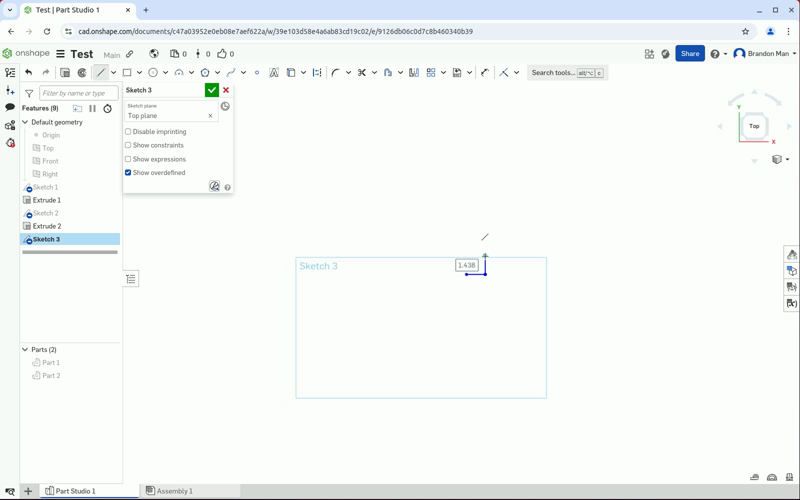
scroll(-6)
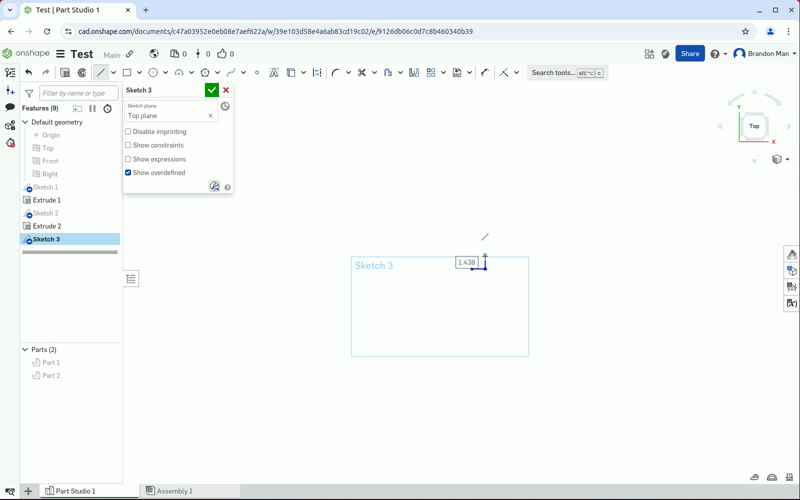
scroll(-6)
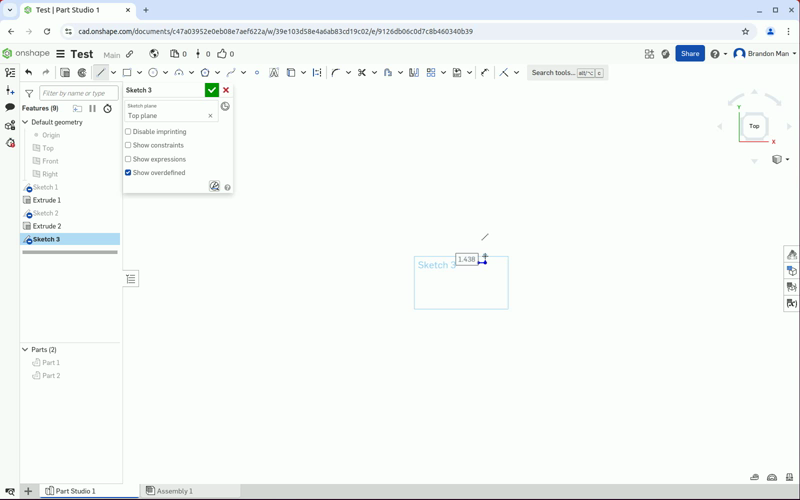
key_up(shift)
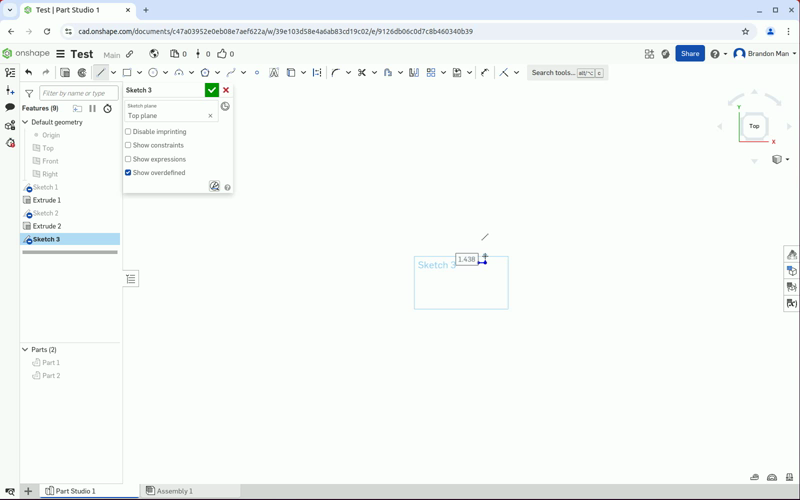
key_down(shift)
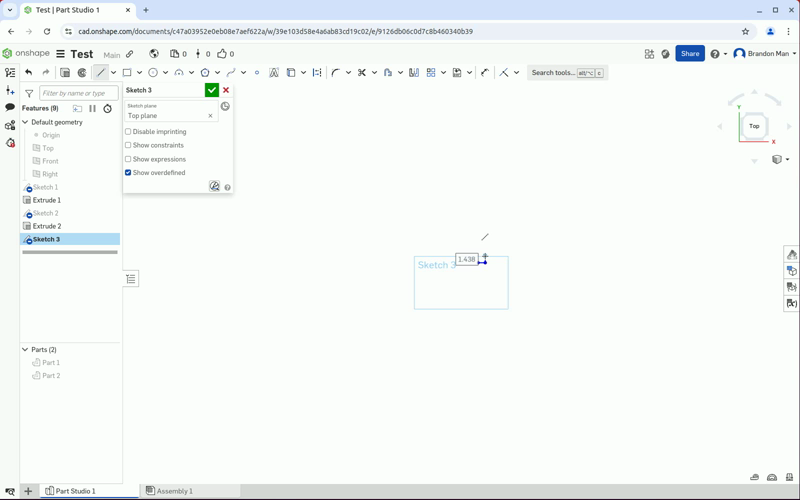
mouse_move(515, 255)
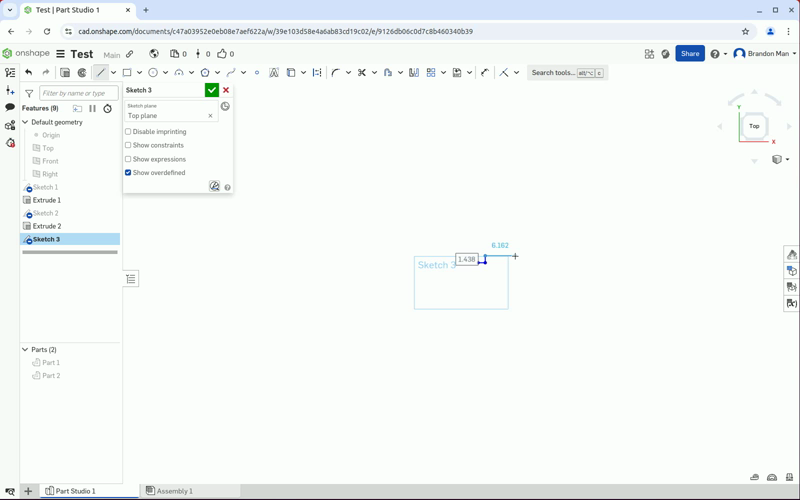
mouse_move(478, 255)
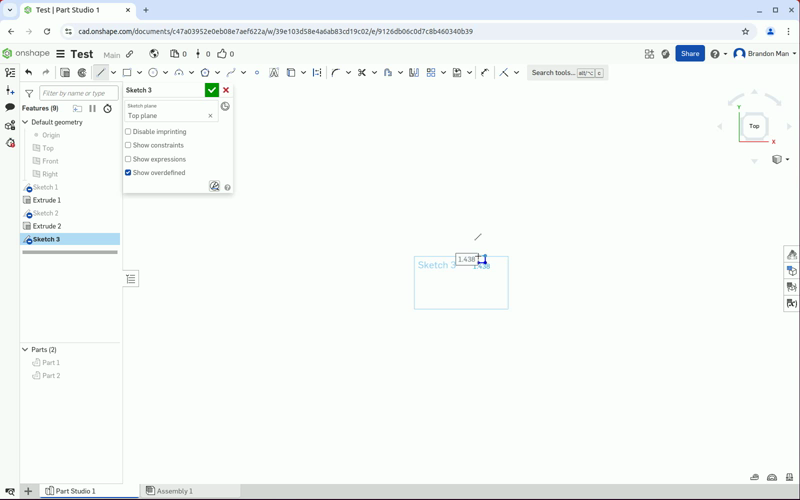
scroll(6)
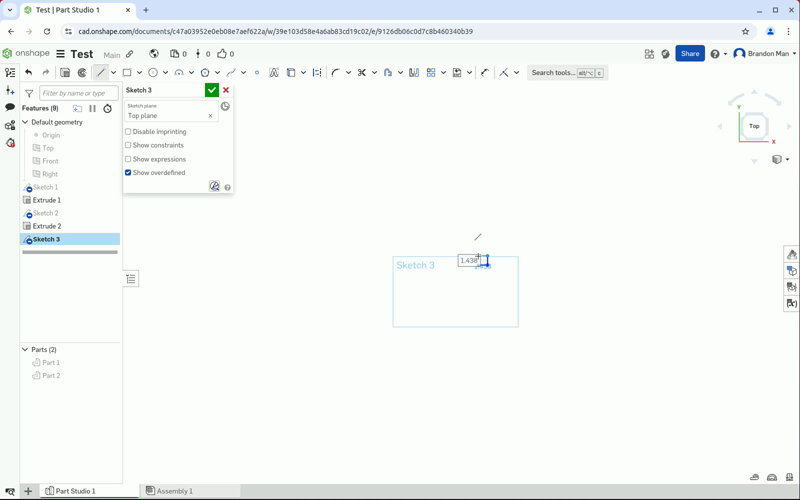
scroll(6)
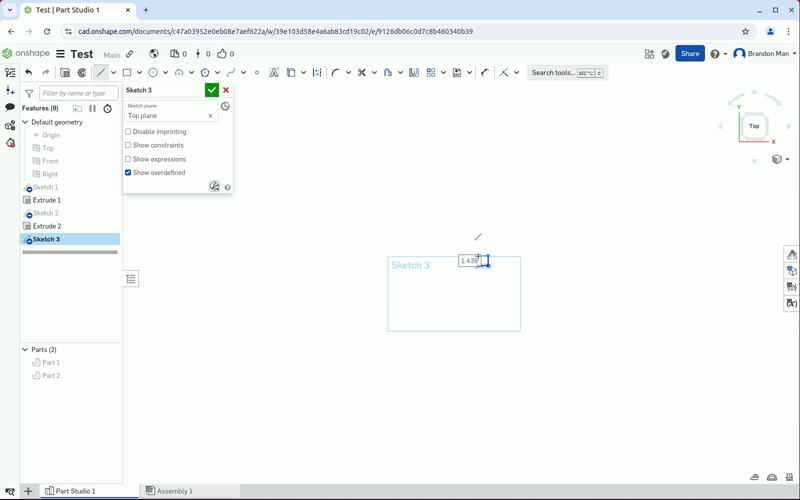
scroll(6)
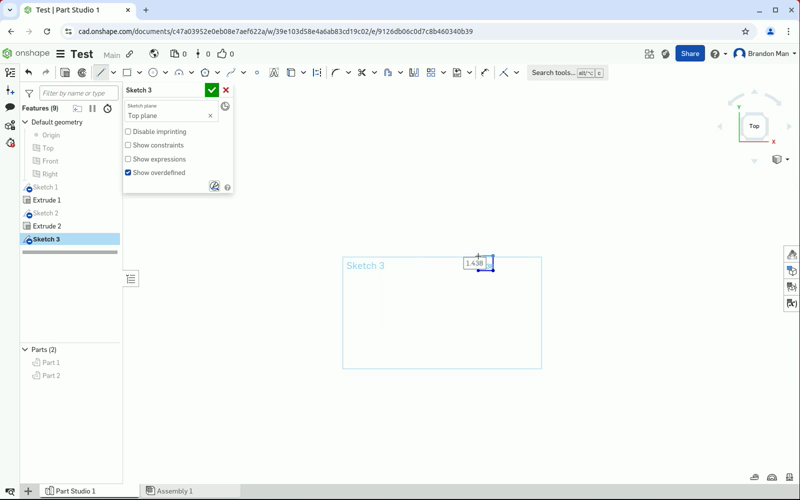
scroll(6)
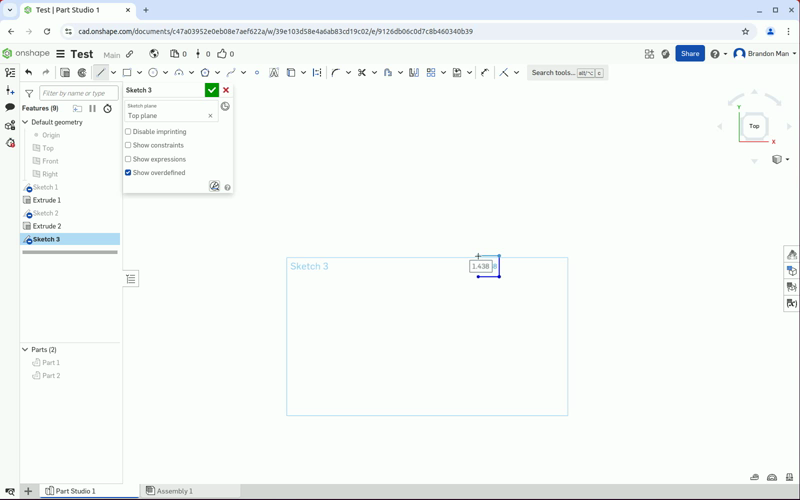
scroll(6)
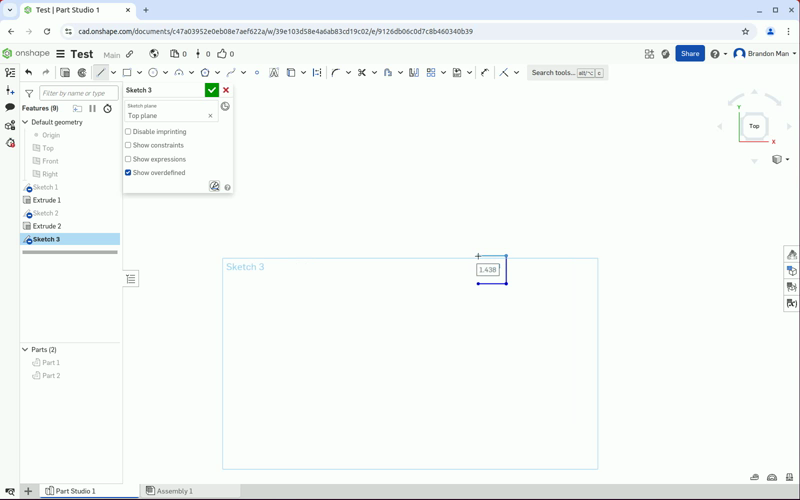
scroll(6)
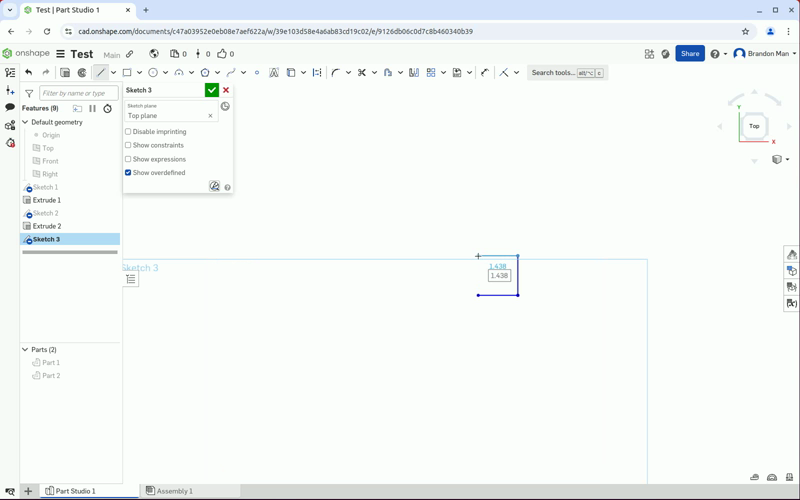
scroll(6)
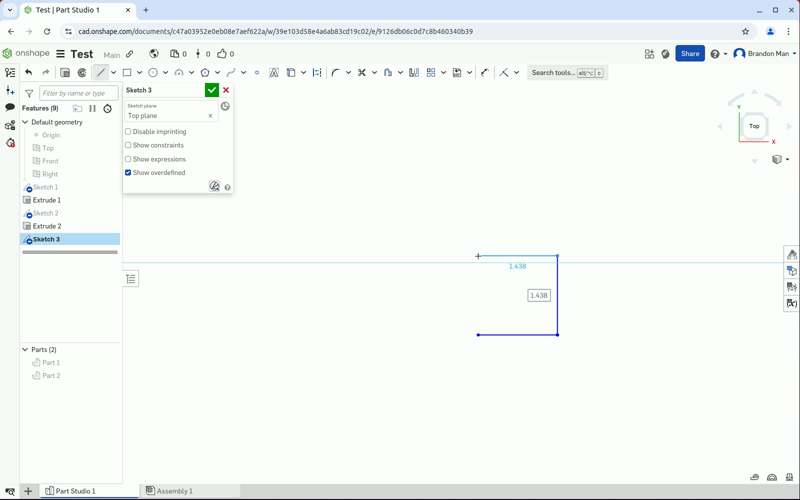
click(478, 255)
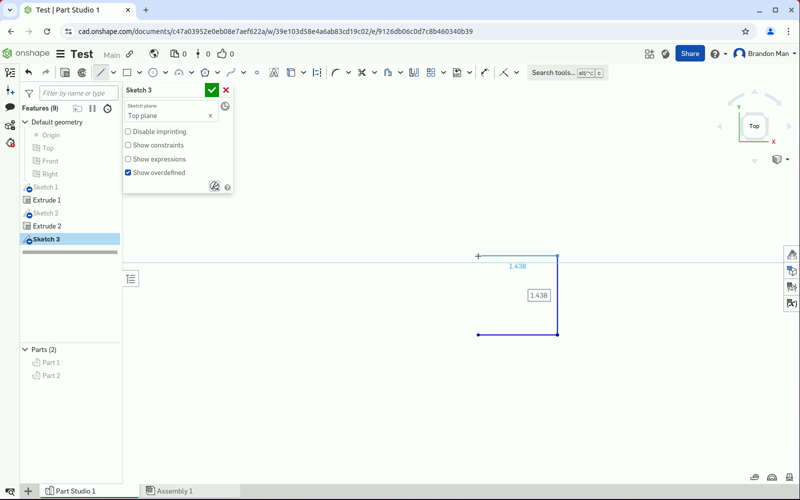
scroll(-6)
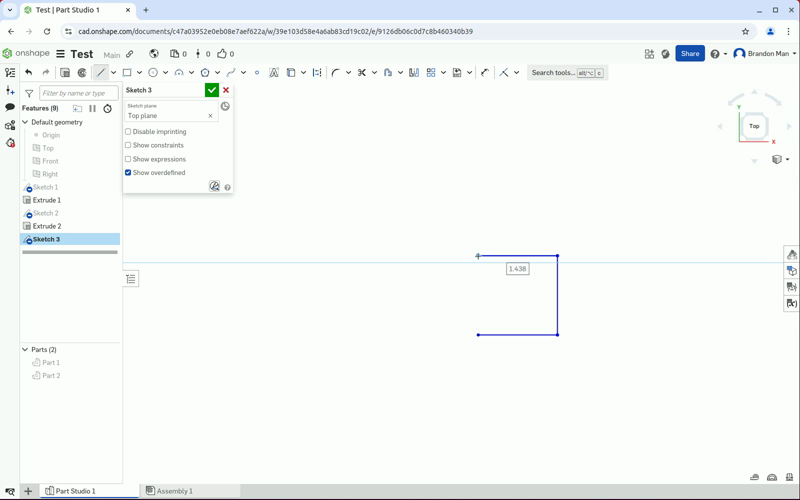
scroll(-6)
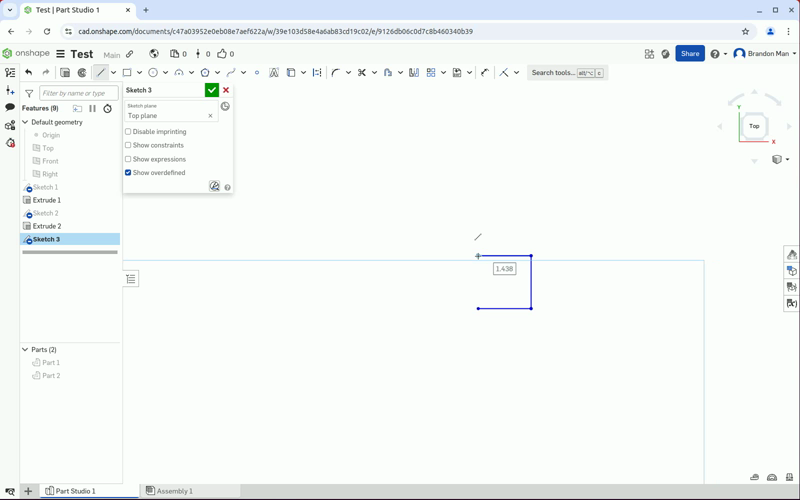
scroll(-6)
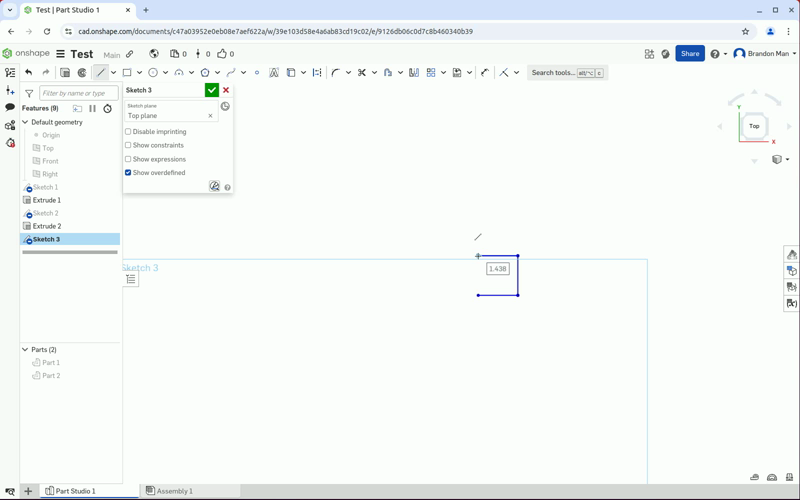
scroll(-6)
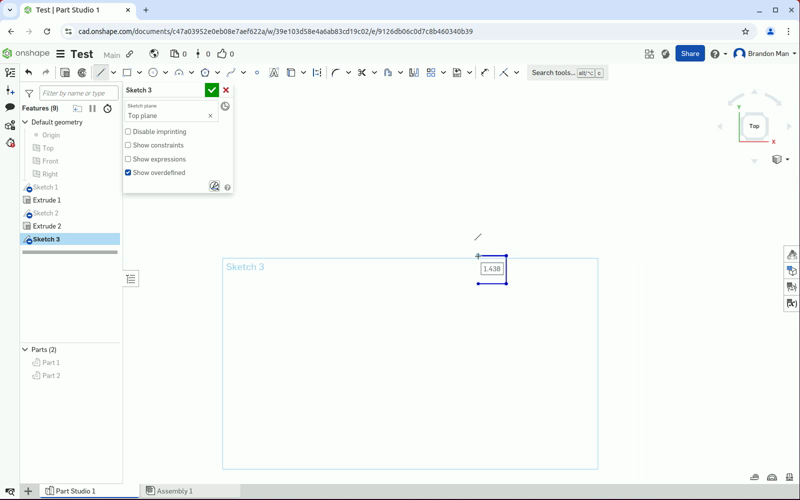
scroll(-6)
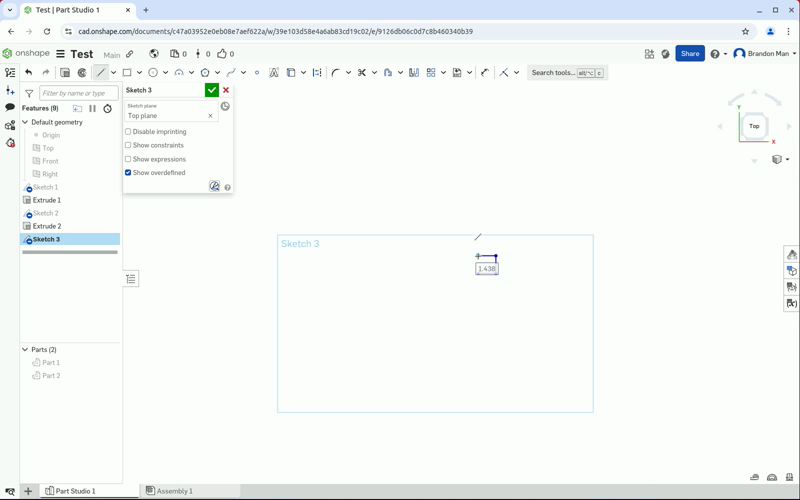
scroll(-6)
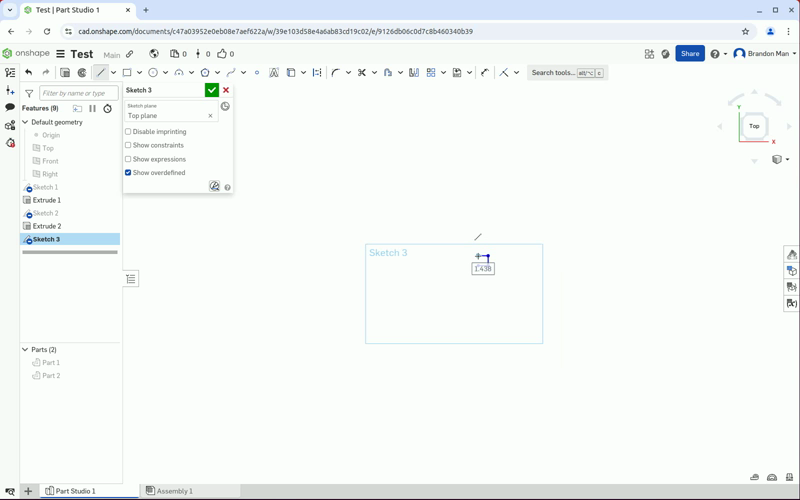
scroll(-6)
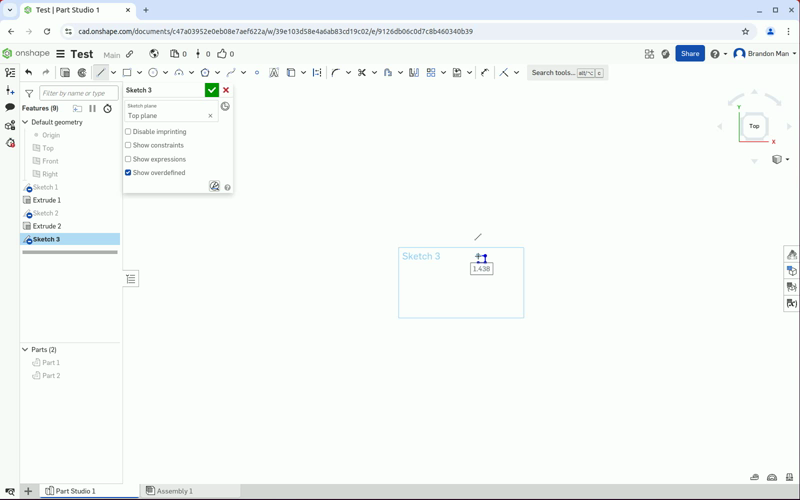
key_up(shift)
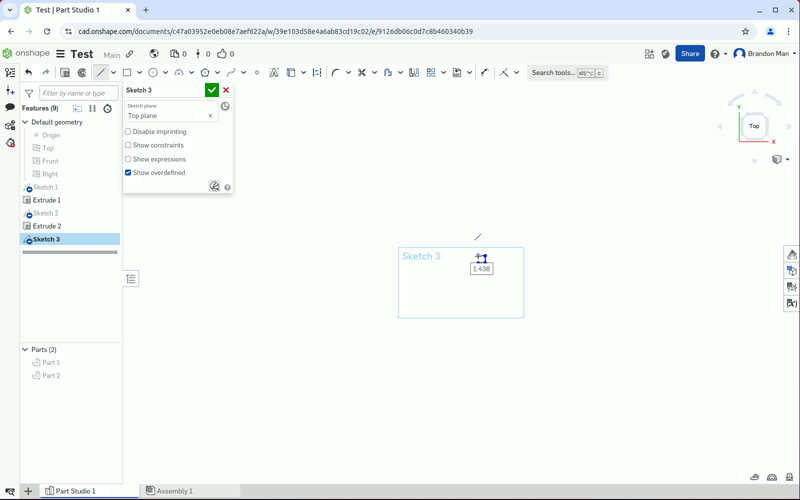
mouse_move(508, 255)
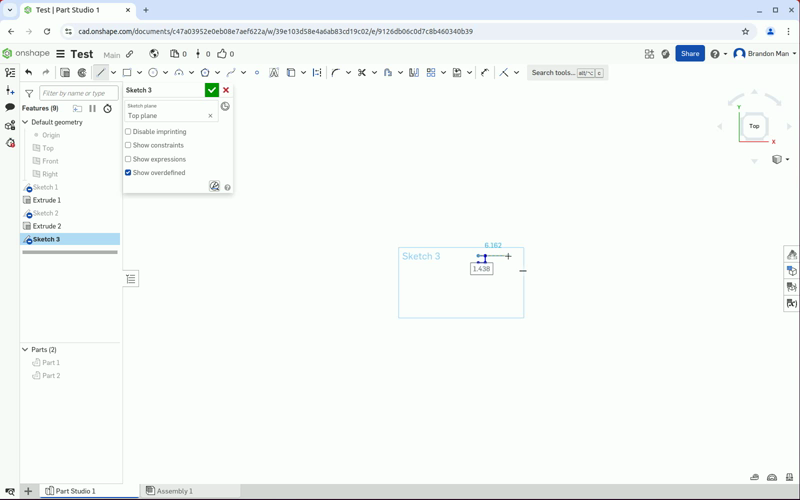
key_down(shift)
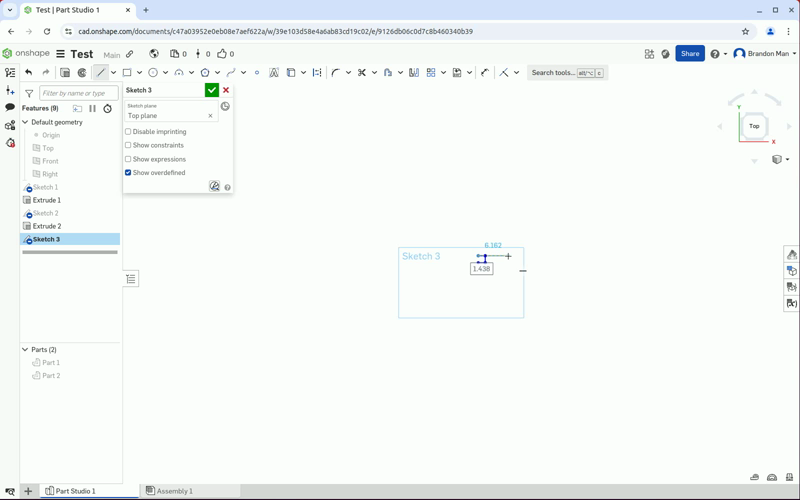
mouse_move(478, 262)
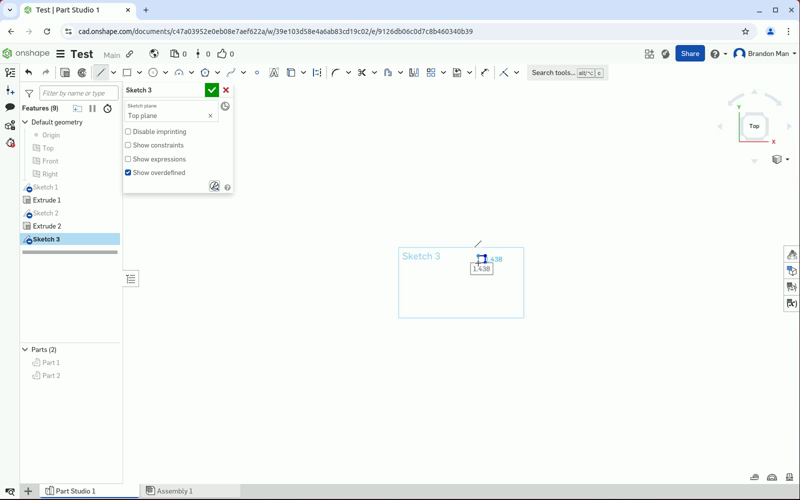
scroll(6)
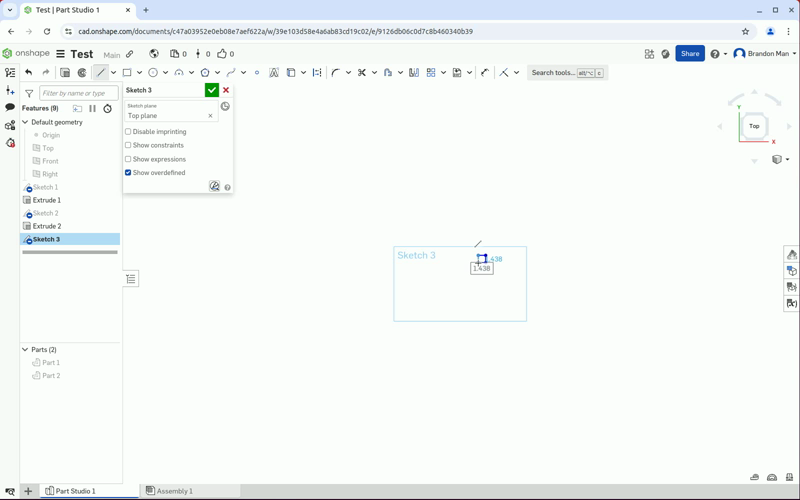
scroll(6)
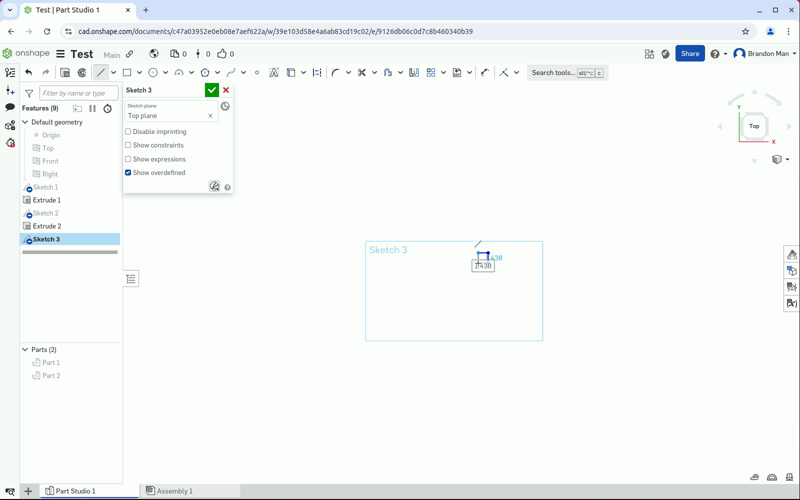
scroll(6)
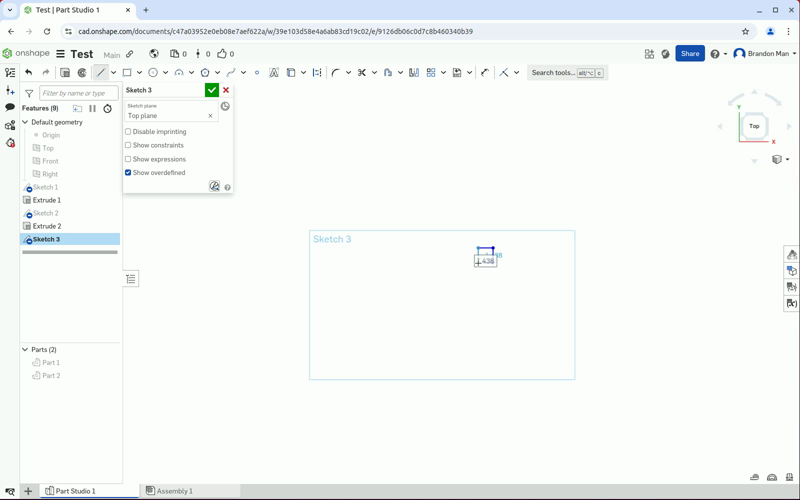
scroll(6)
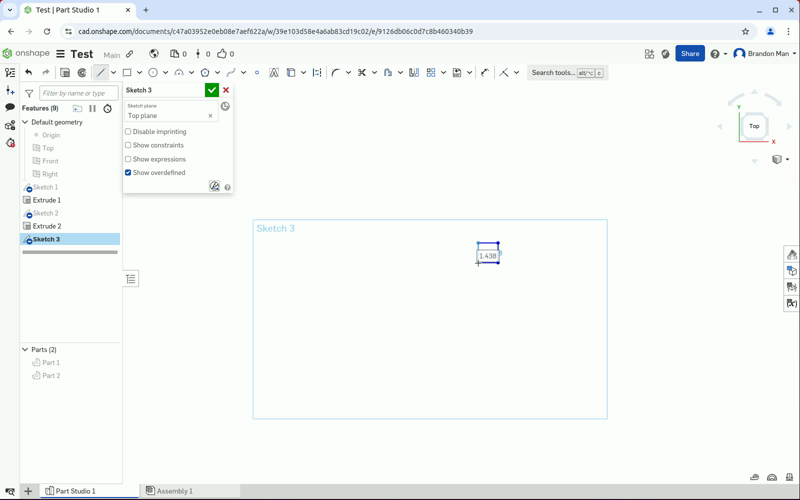
scroll(6)
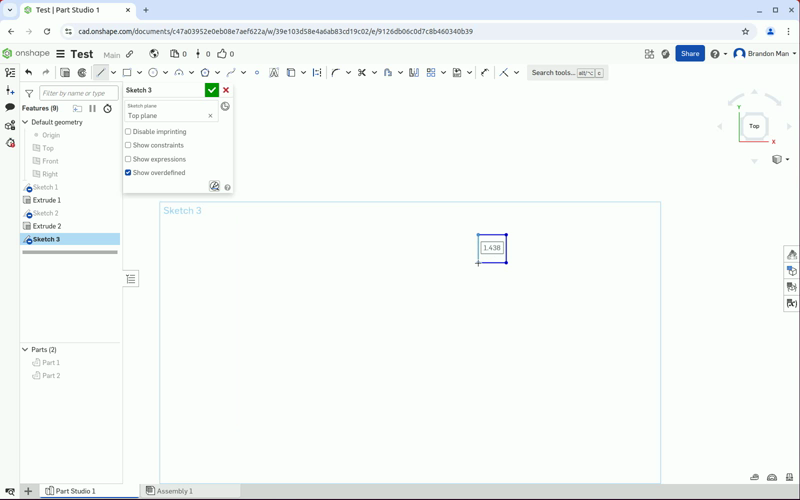
scroll(6)
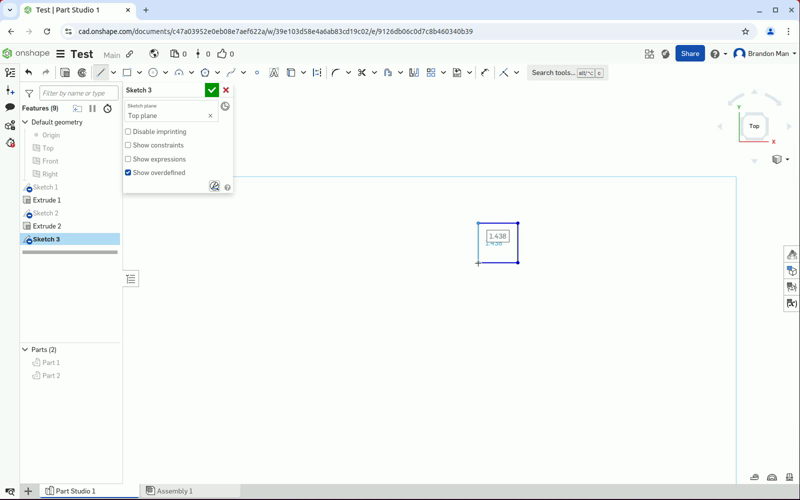
scroll(6)
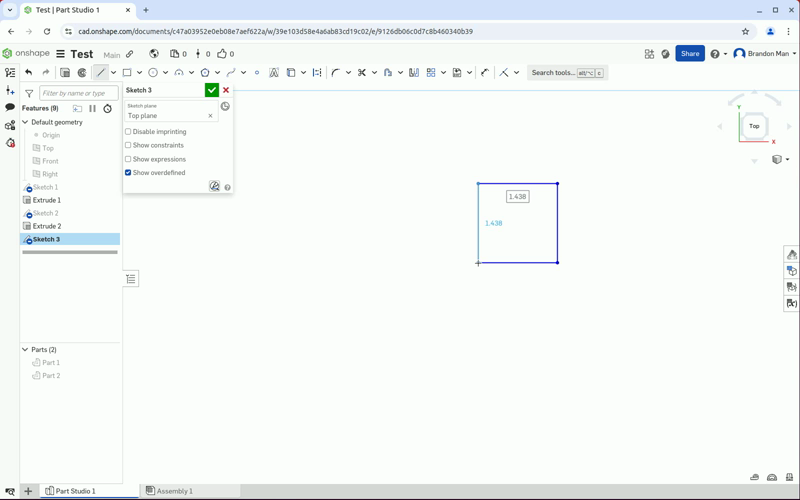
key_up(shift)
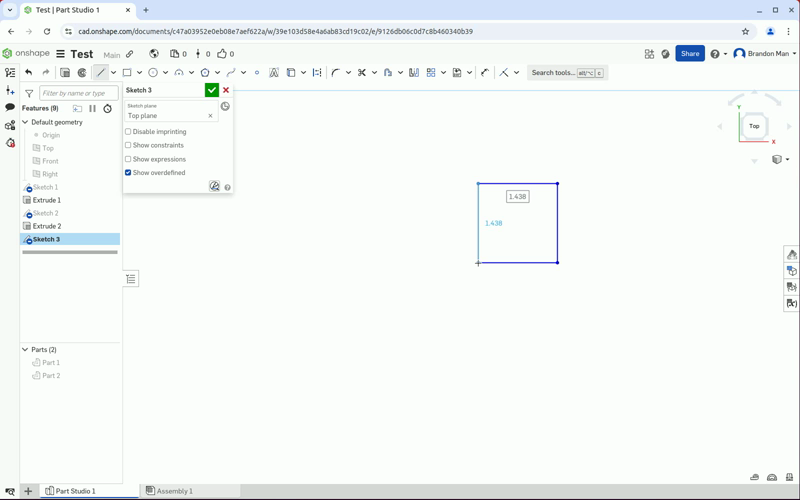
click(478, 262)
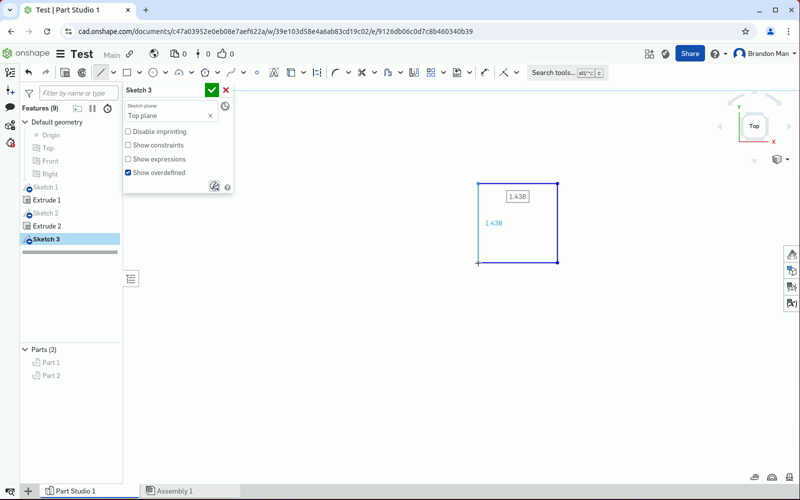
scroll(-6)
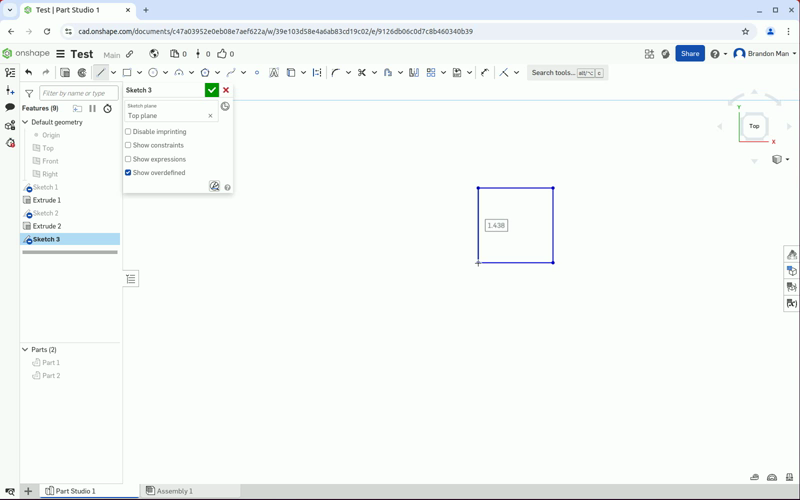
scroll(-6)
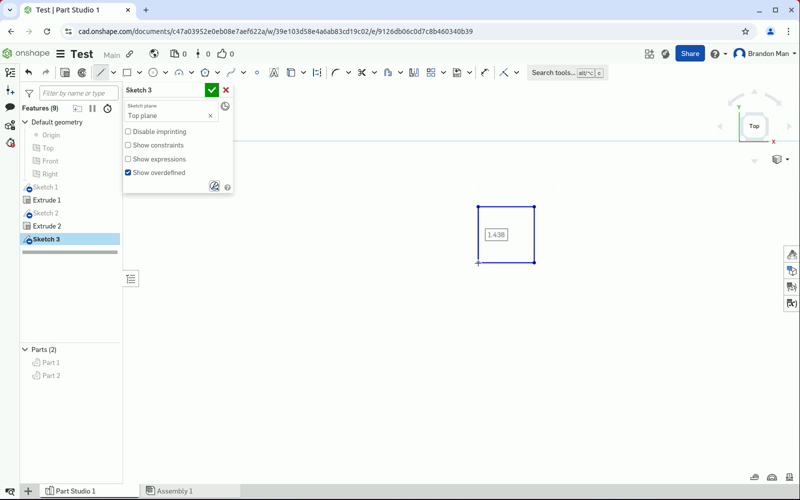
scroll(-6)
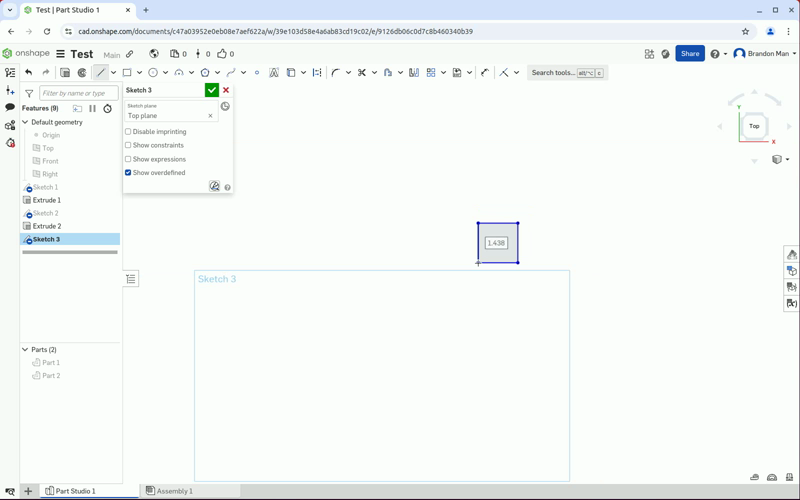
scroll(-6)
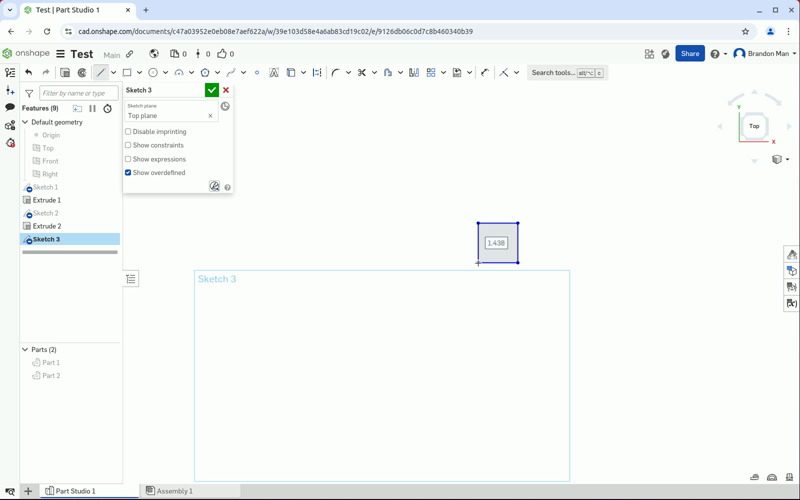
scroll(-6)
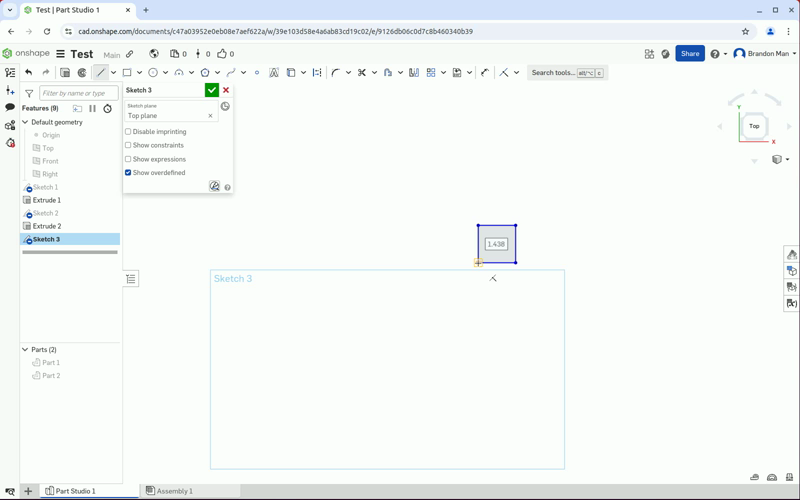
scroll(-6)
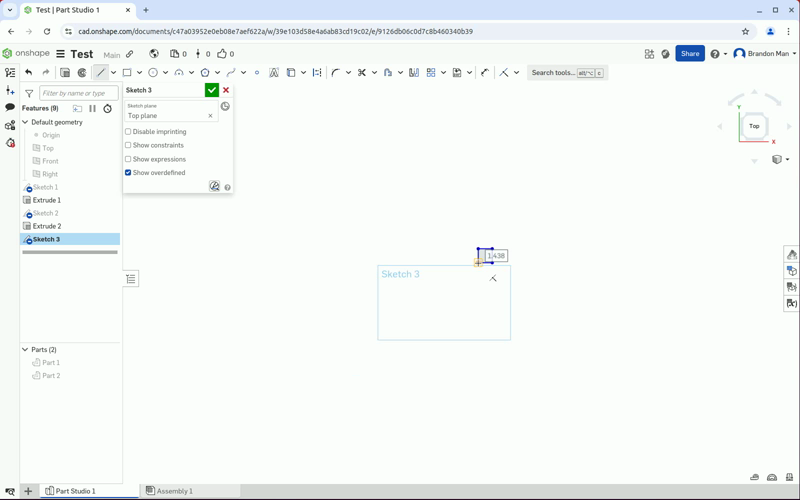
scroll(-6)
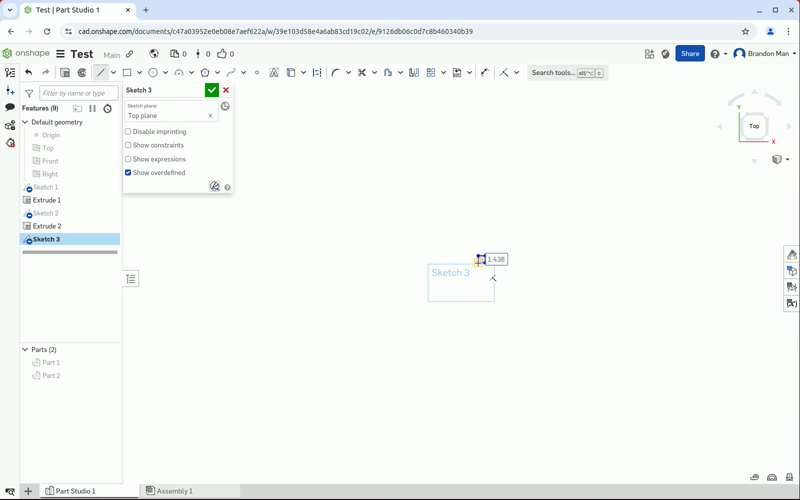
key(esc)
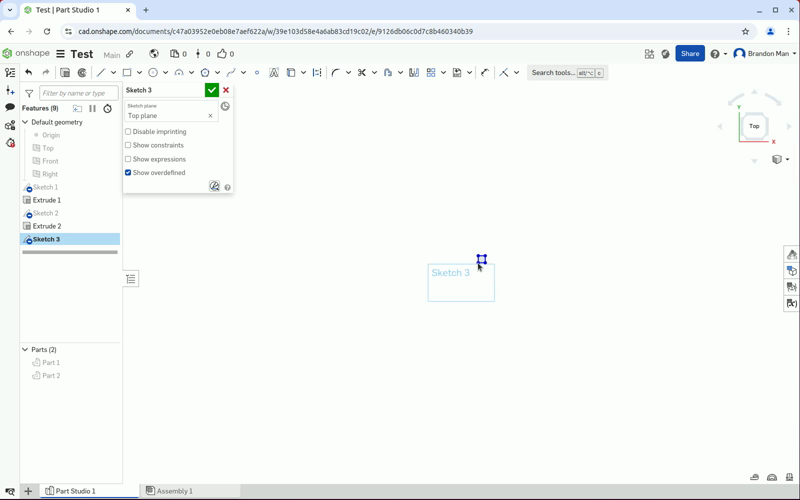
mouse_move(485, 259)
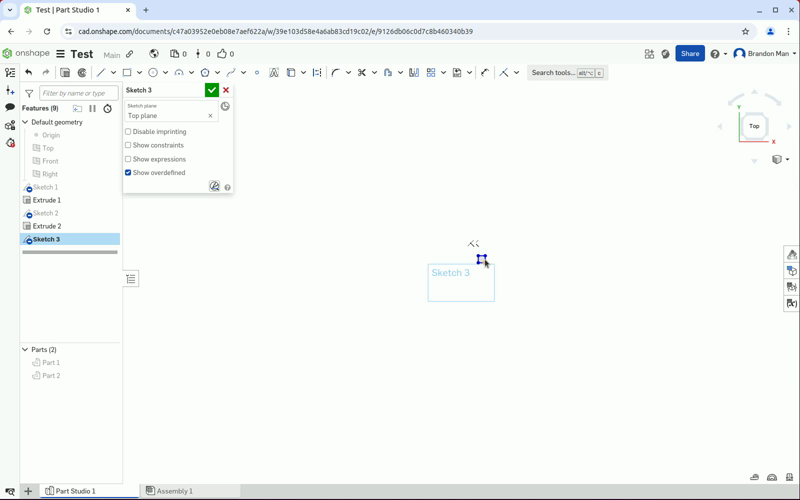
scroll(6)
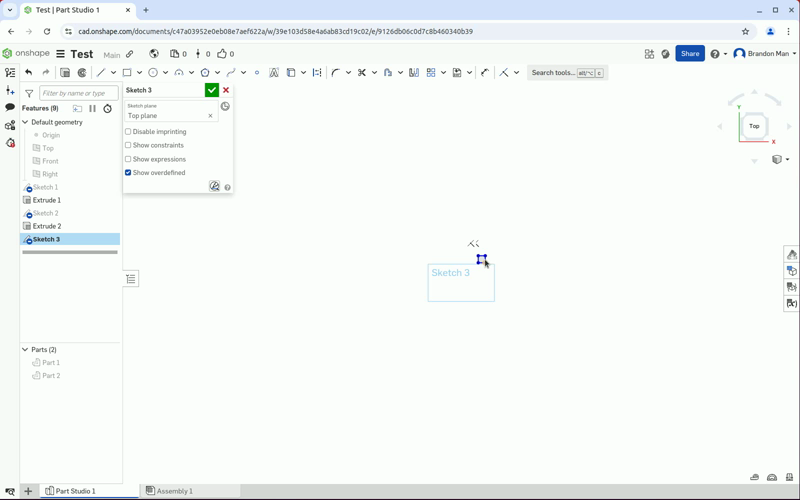
scroll(6)
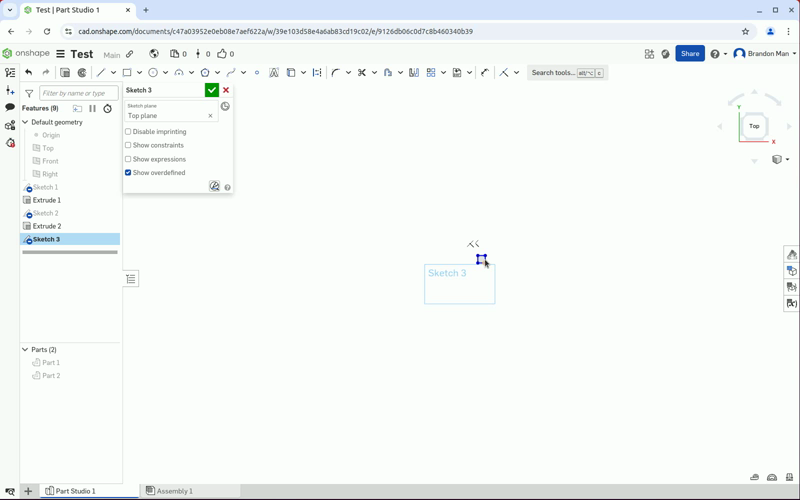
scroll(6)
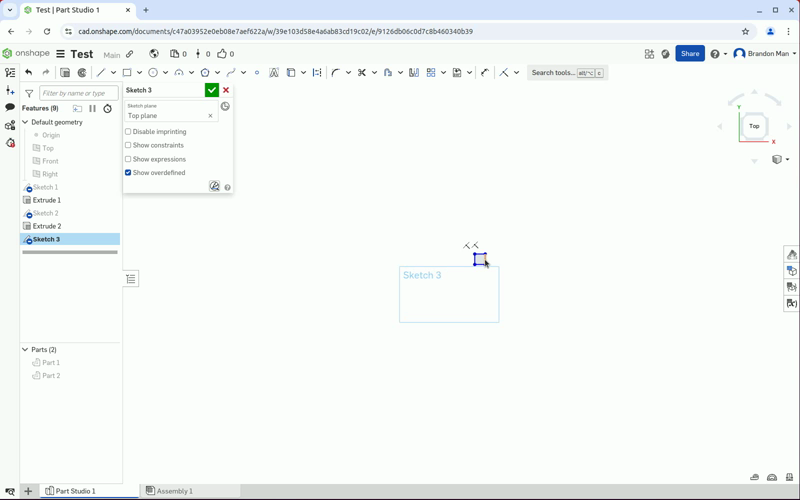
scroll(6)
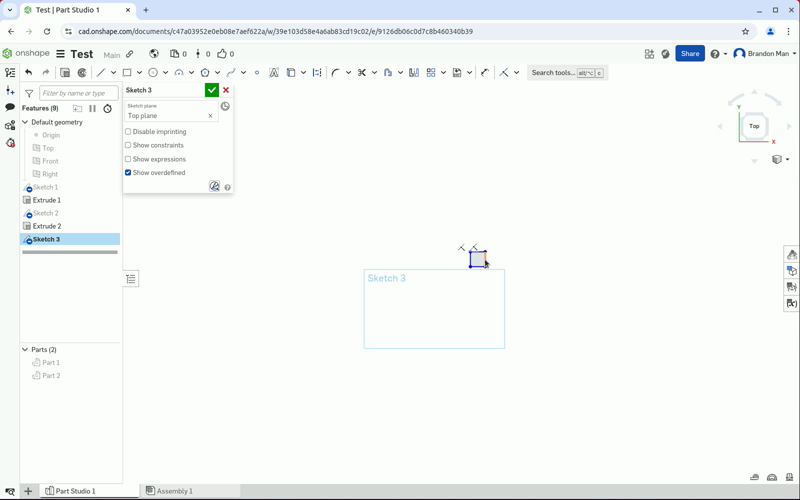
scroll(6)
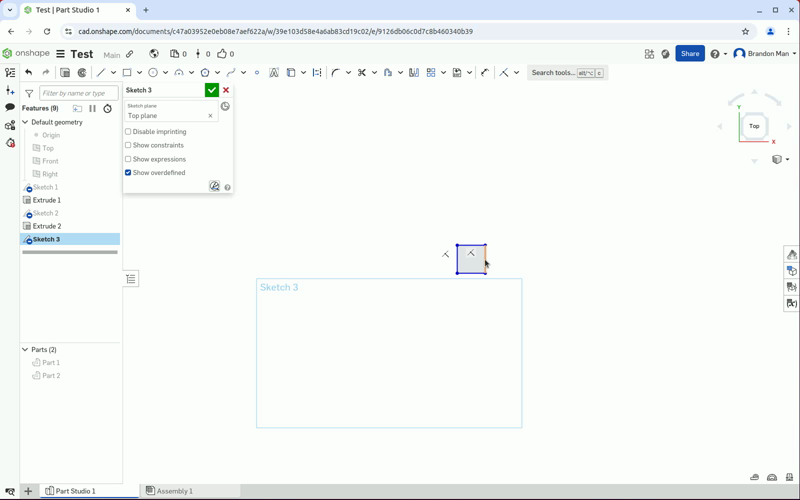
scroll(6)
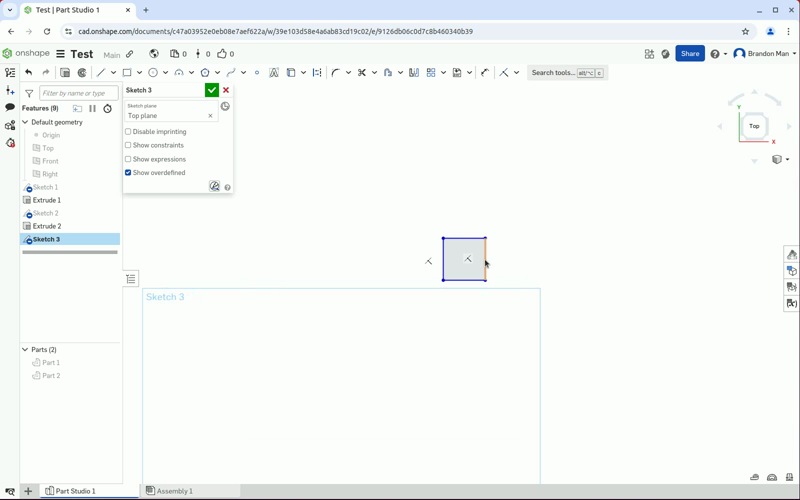
scroll(6)
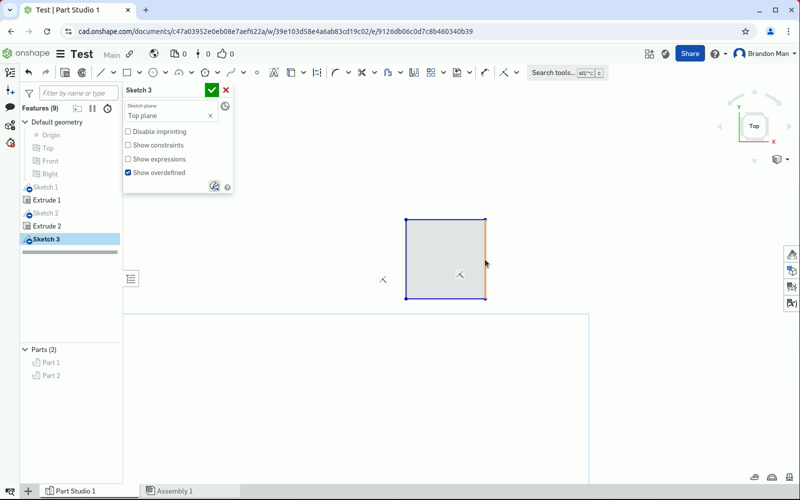
click(485, 259)
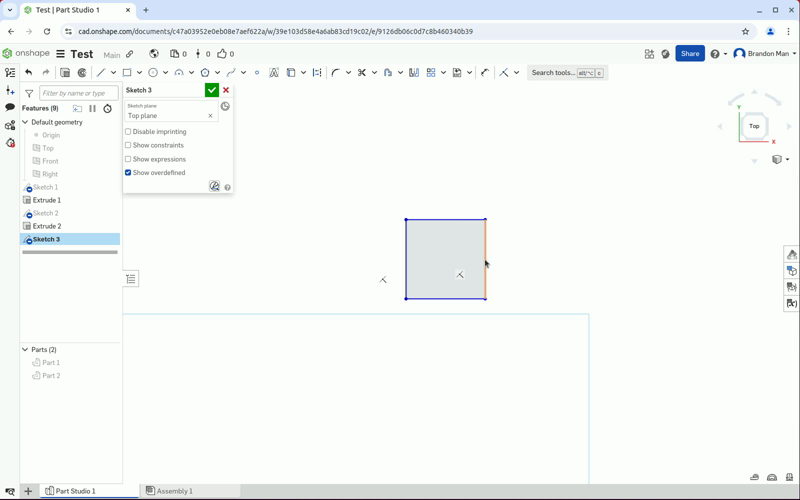
scroll(-6)
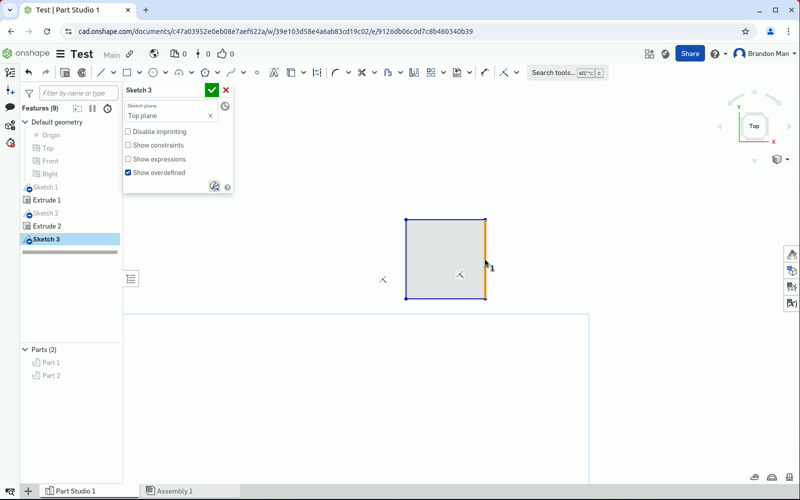
scroll(-6)
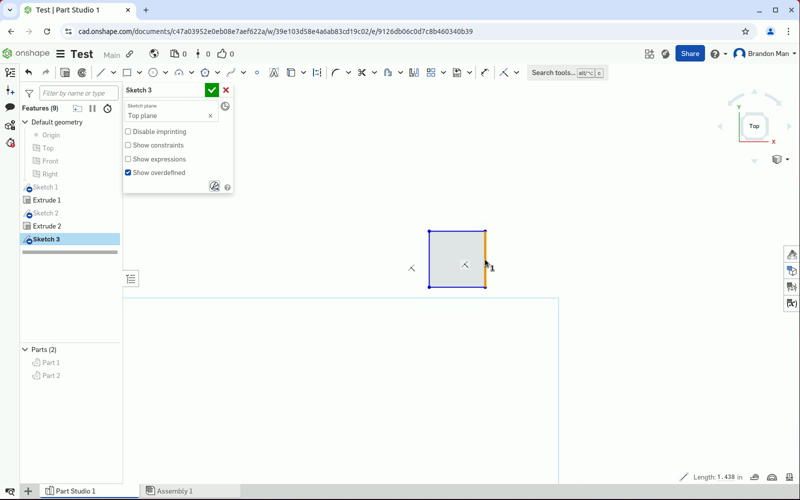
scroll(-6)
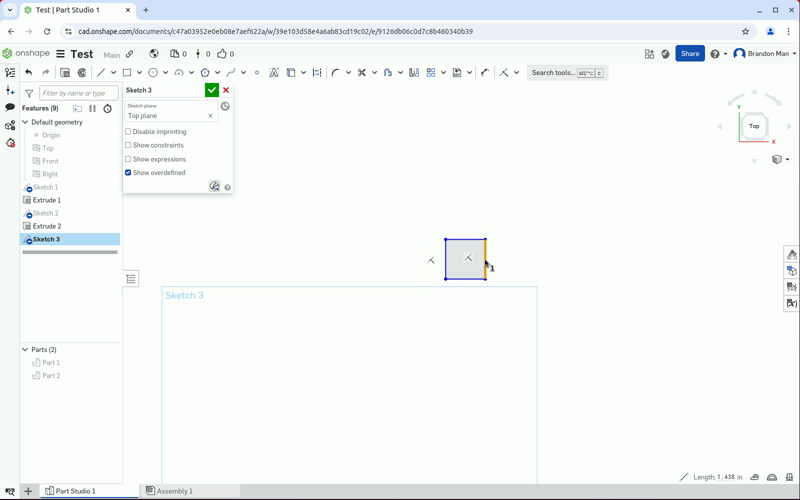
scroll(-6)
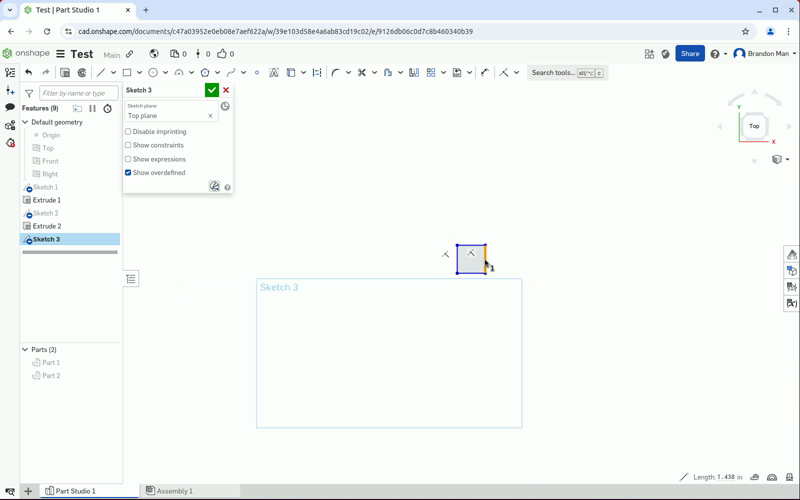
scroll(-6)
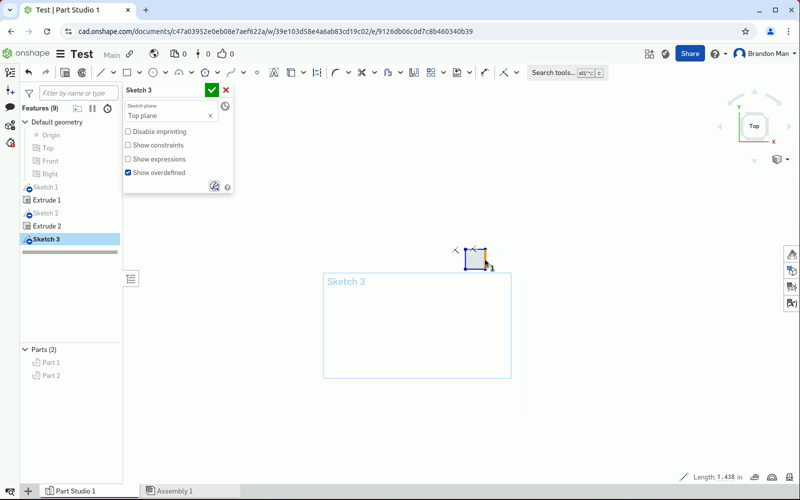
scroll(-6)
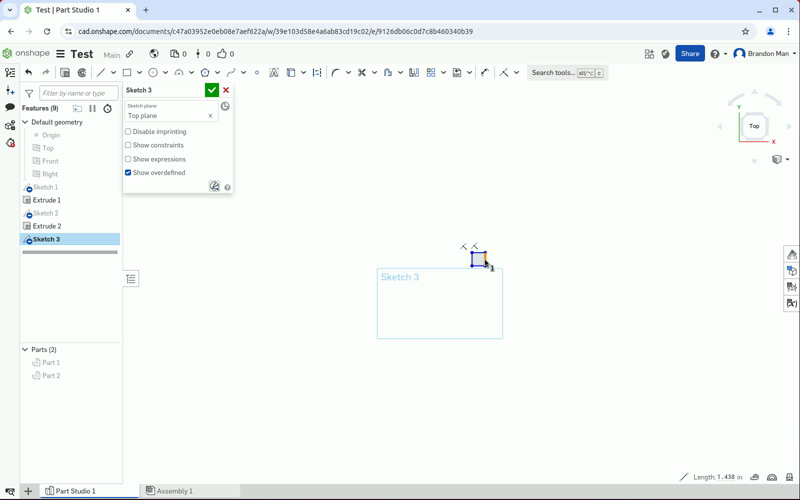
scroll(-6)
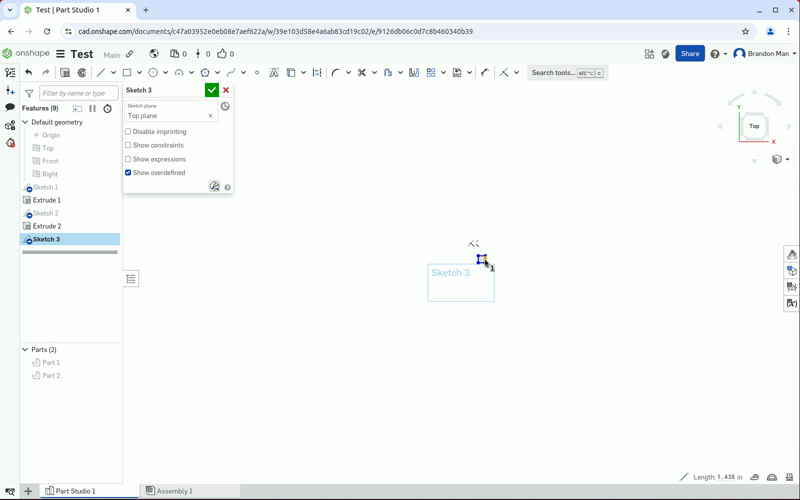
mouse_move(73, 352)
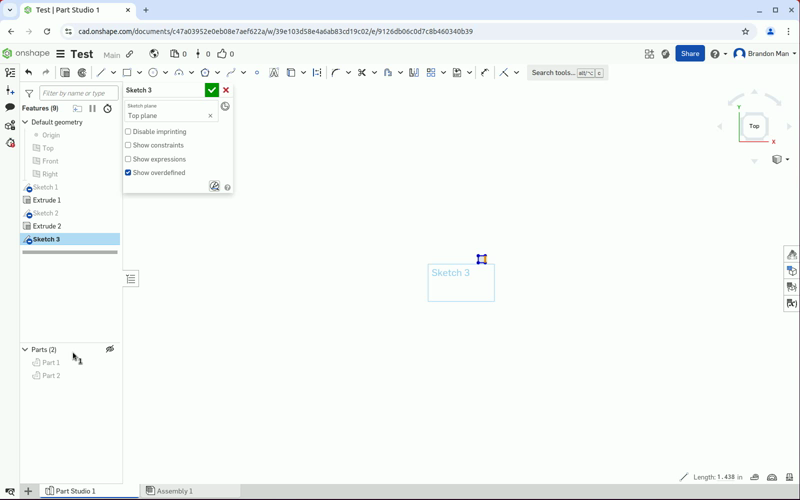
key(shift+y)
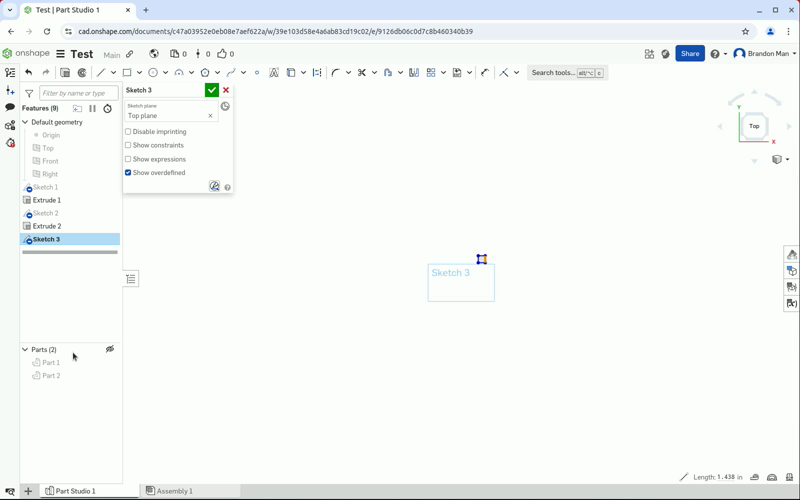
key(shift+e)
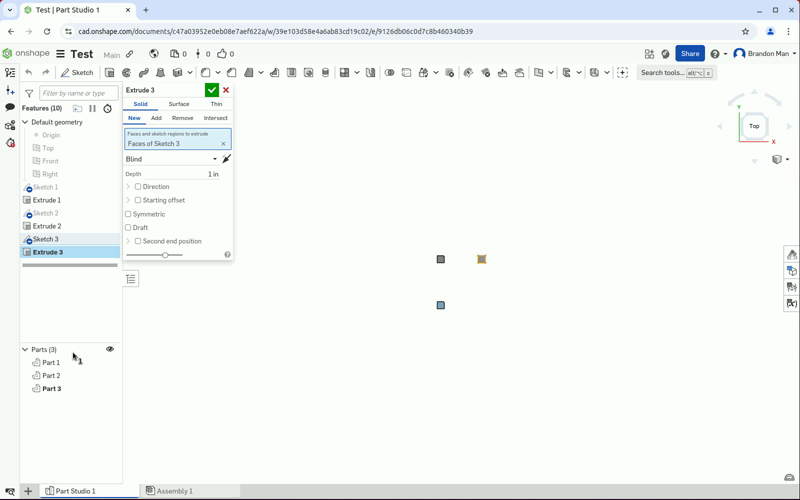
mouse_move(143, 106)
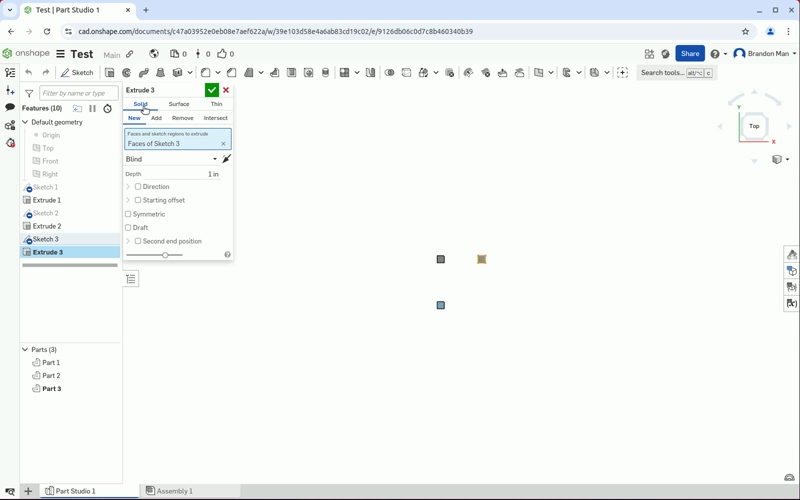
click(143, 106)
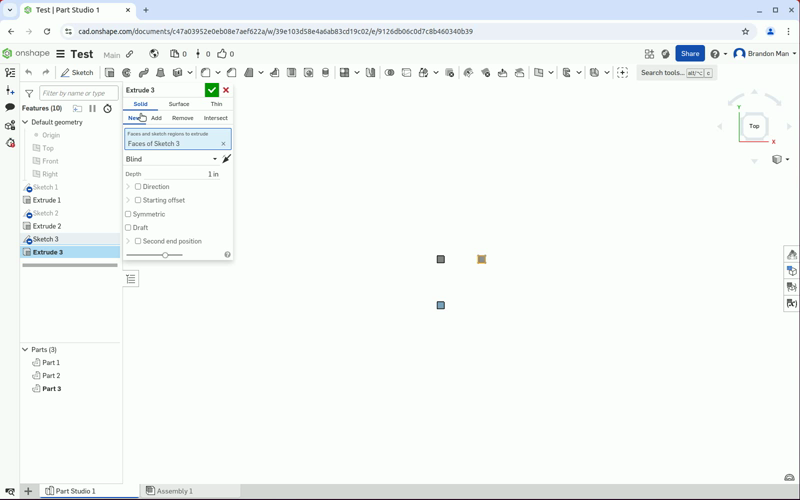
mouse_move(137, 120)
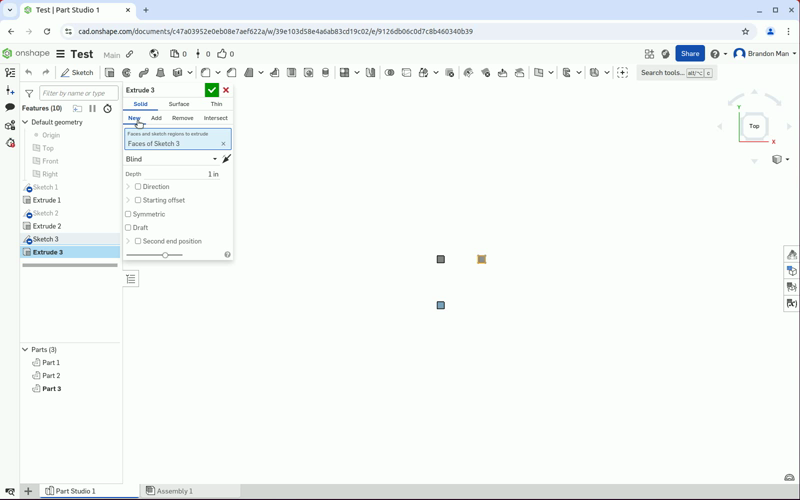
click(137, 120)
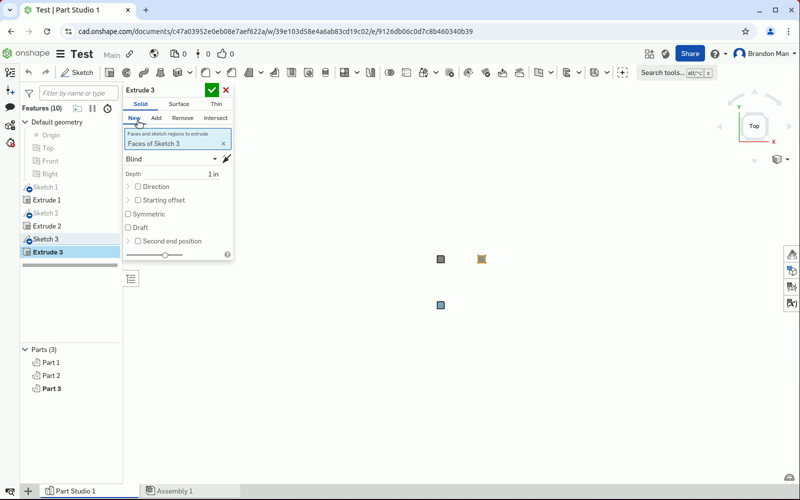
key(tab, 4)
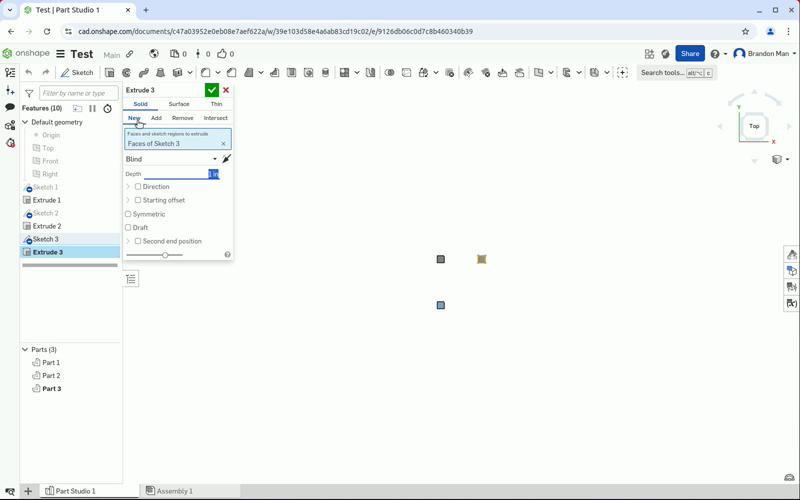
text(11.073)
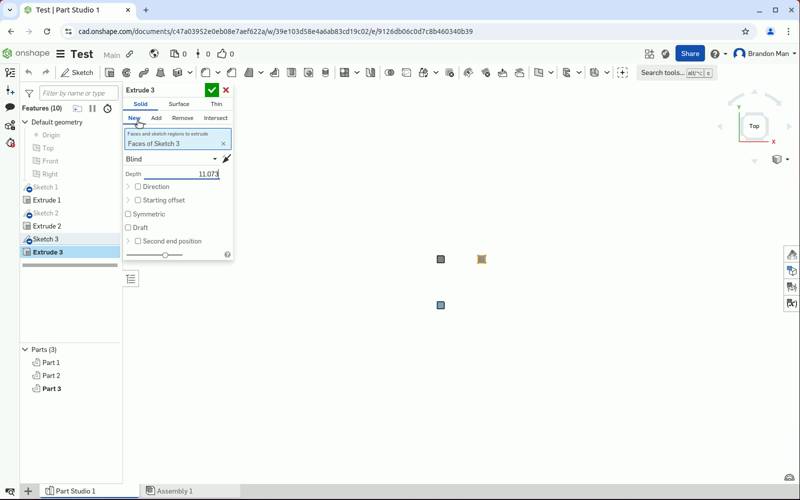
key(enter)
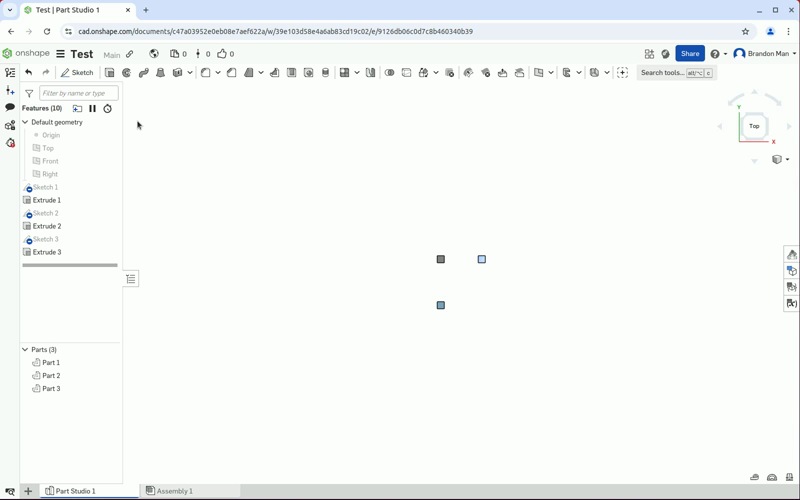
key(shift+h)
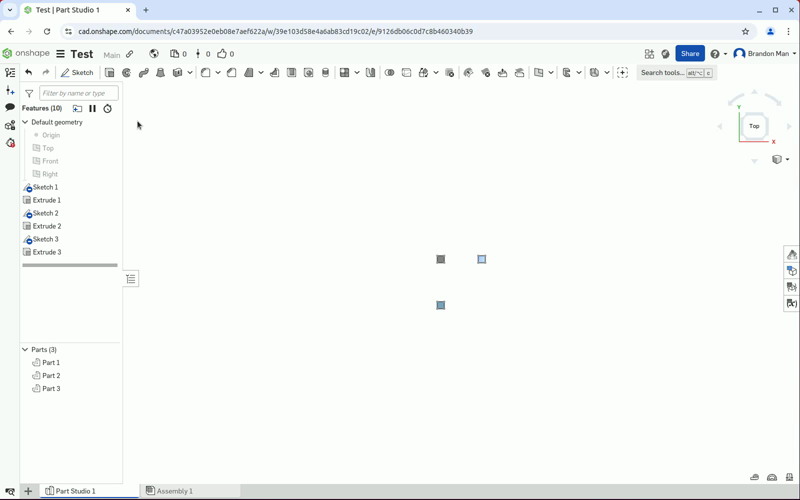
key(shift+h)
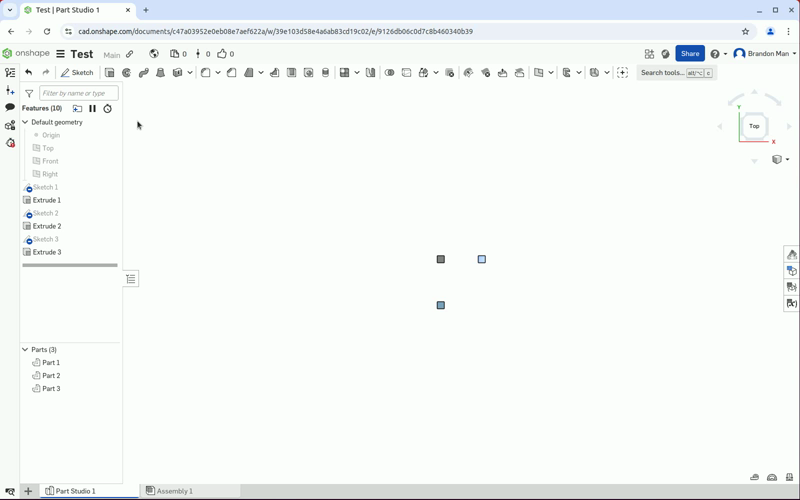
mouse_move(73, 189)
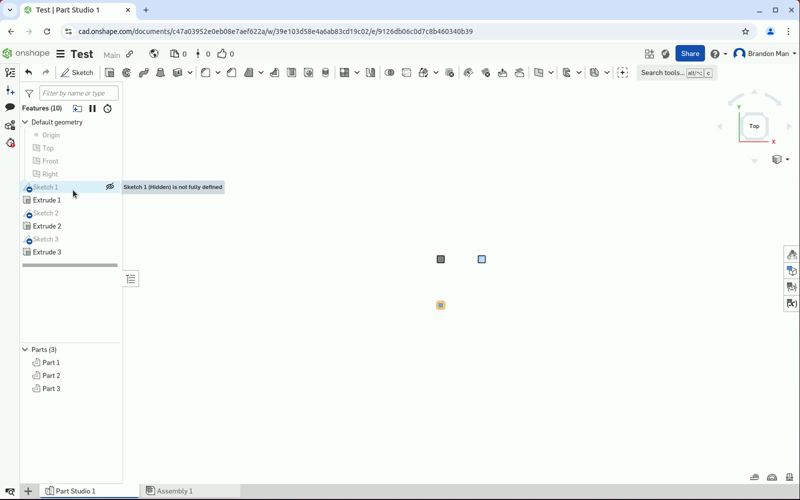
click(73, 189)
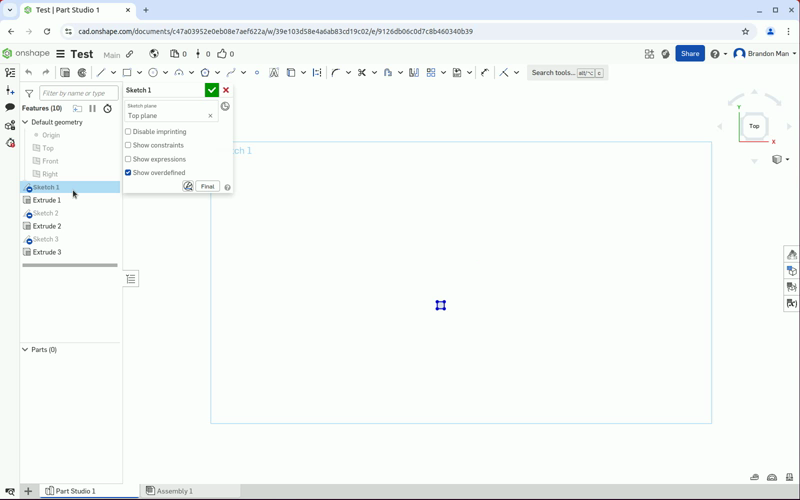
mouse_move(229, 92)
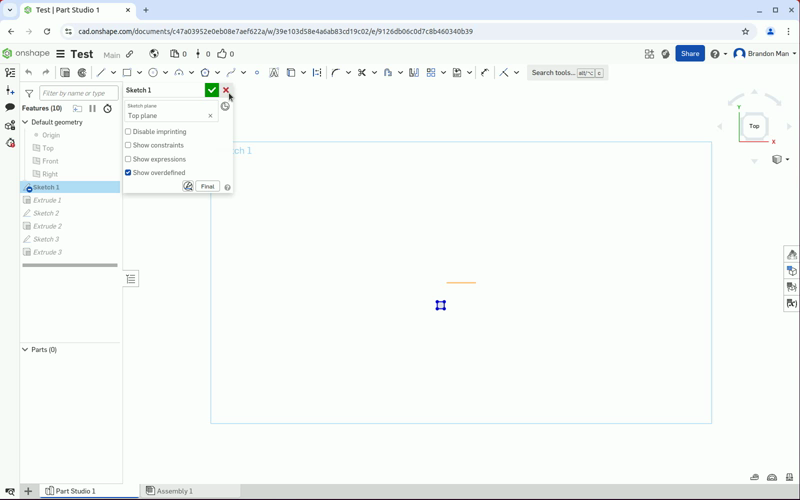
click(229, 92)
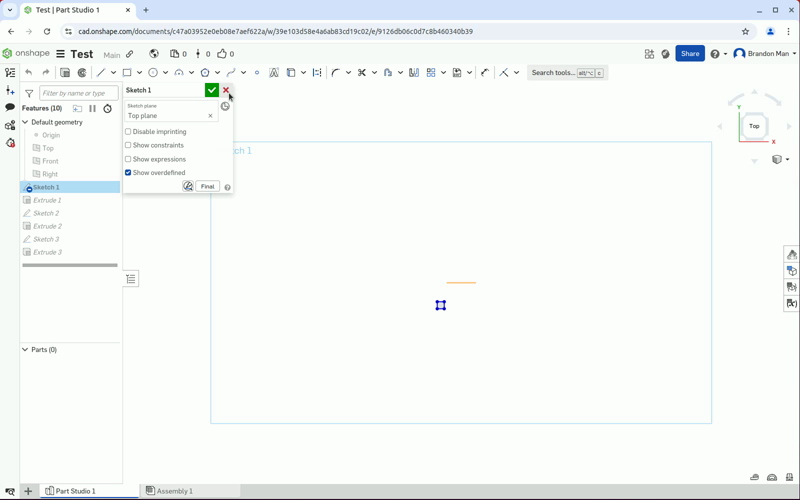
key(shift+s)
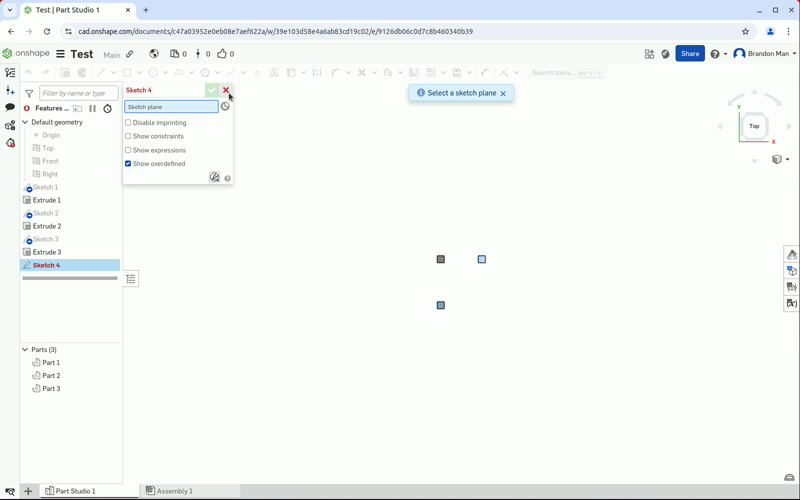
mouse_move(73, 150)
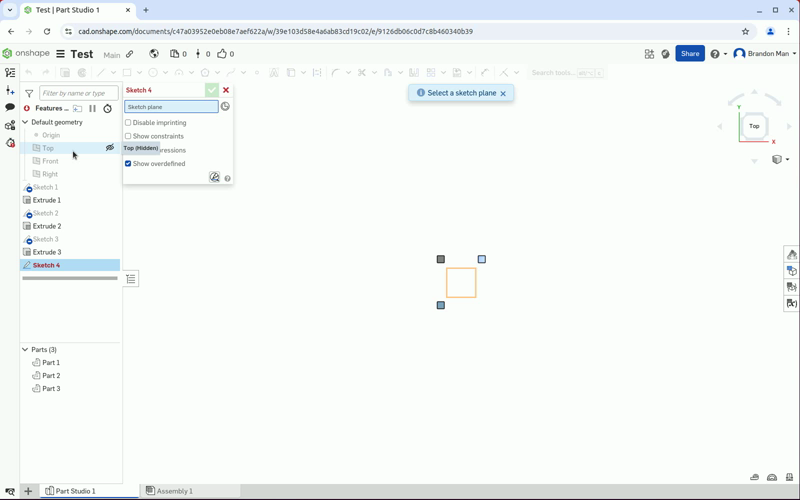
click(73, 150)
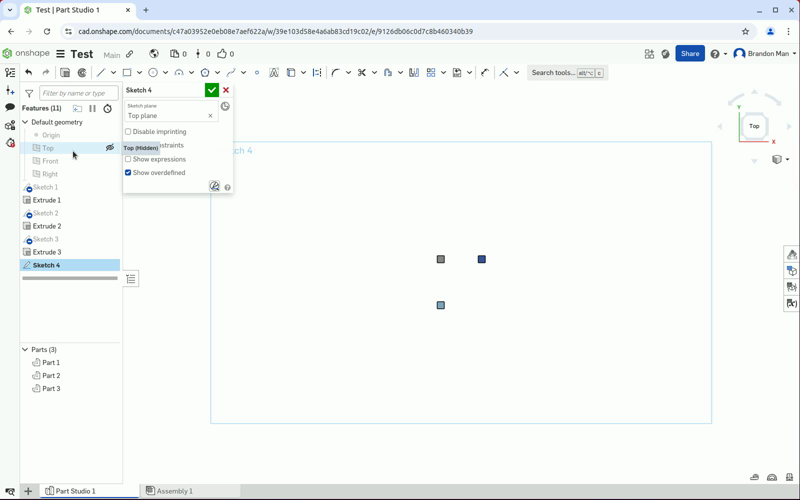
mouse_move(73, 352)
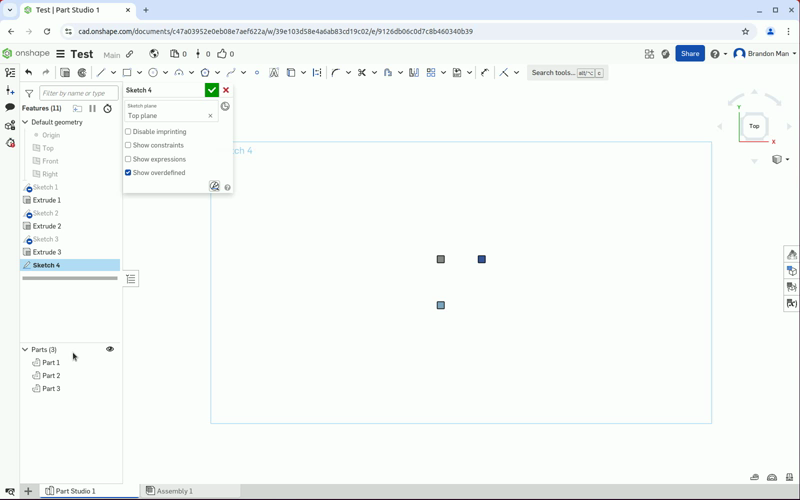
key(y)
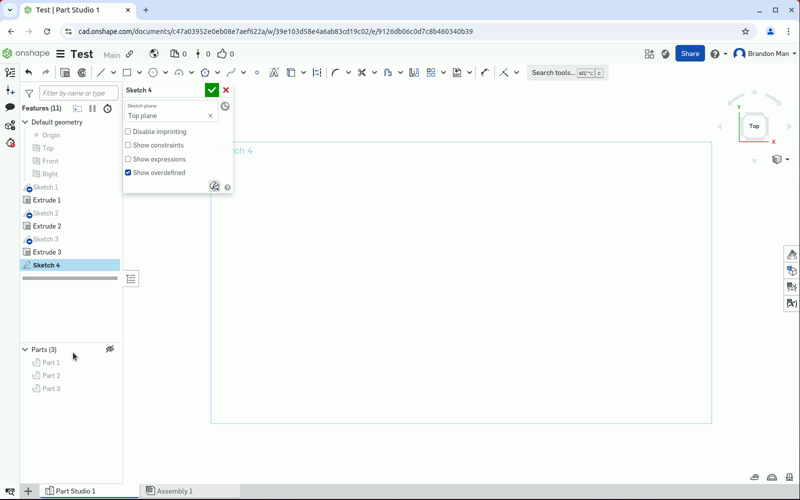
key(l)
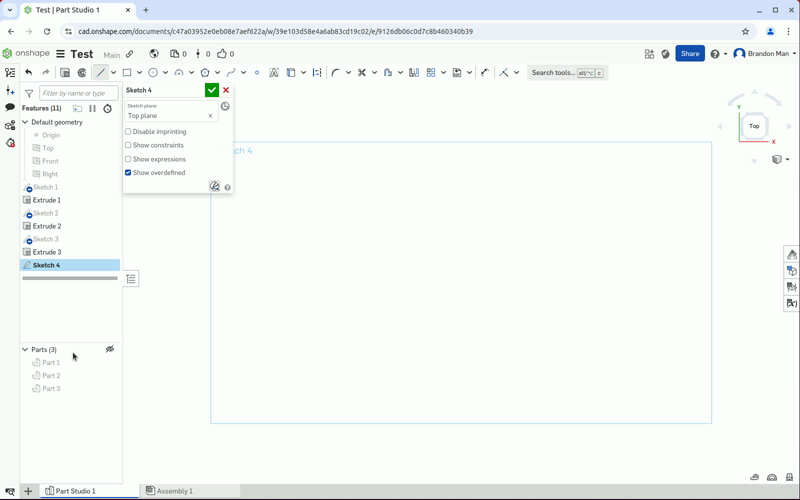
key_down(shift)
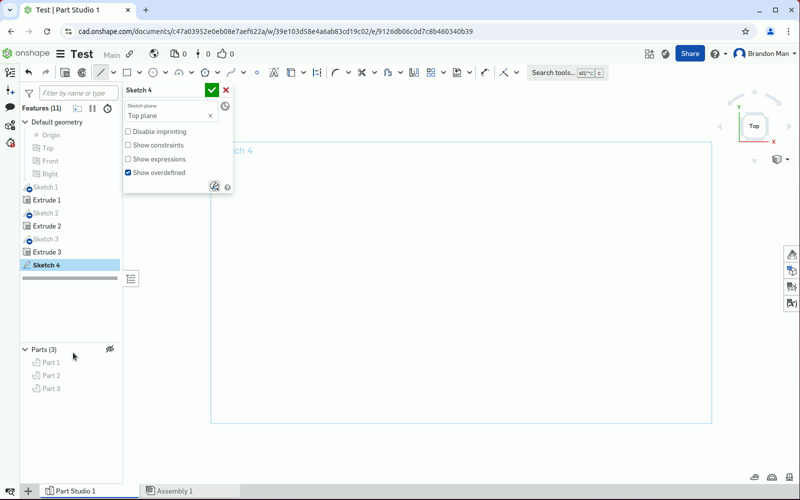
mouse_move(478, 308)
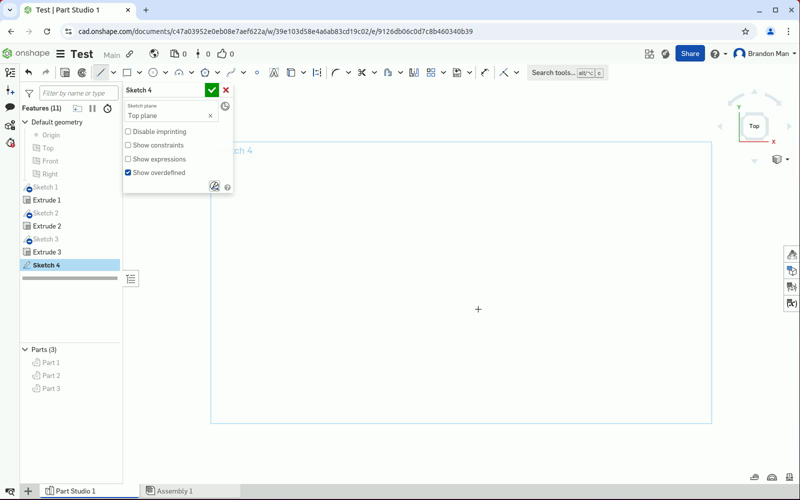
click(478, 308)
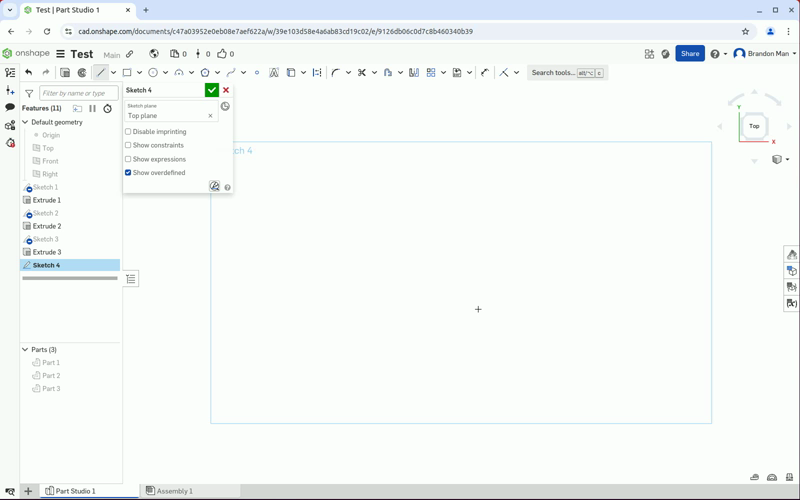
key_up(shift)
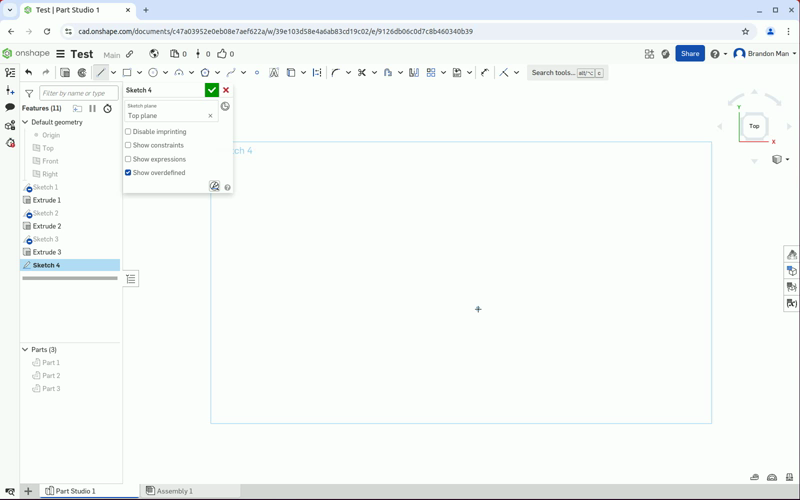
key_down(shift)
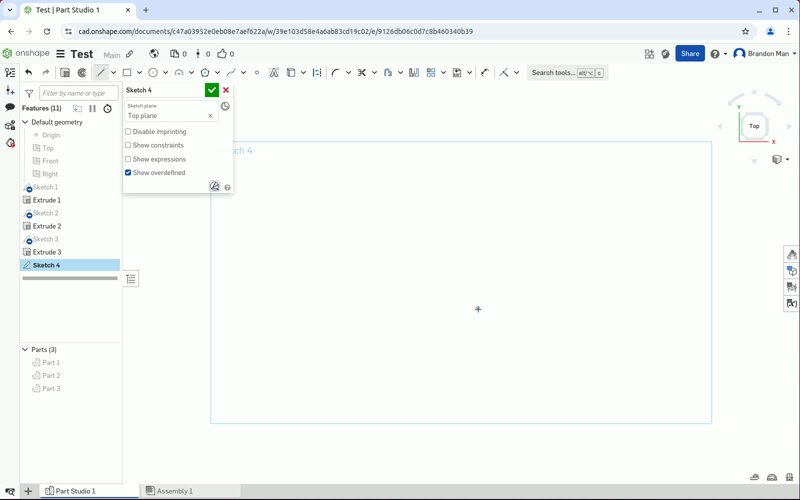
mouse_move(508, 308)
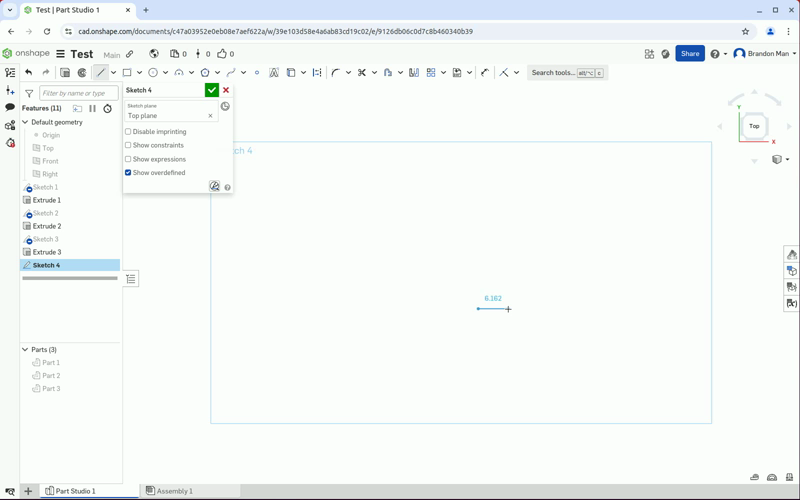
mouse_move(485, 308)
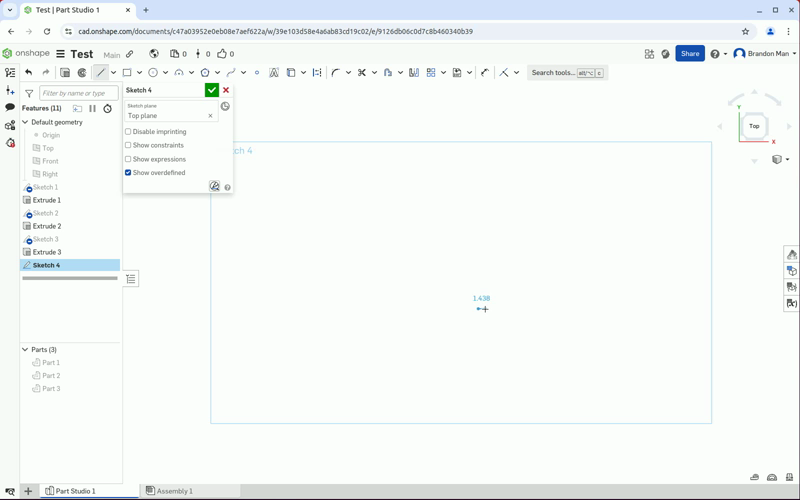
scroll(6)
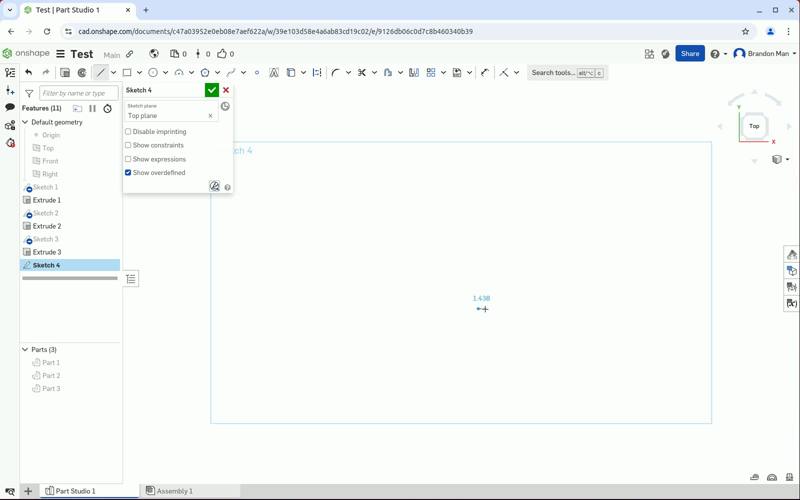
scroll(6)
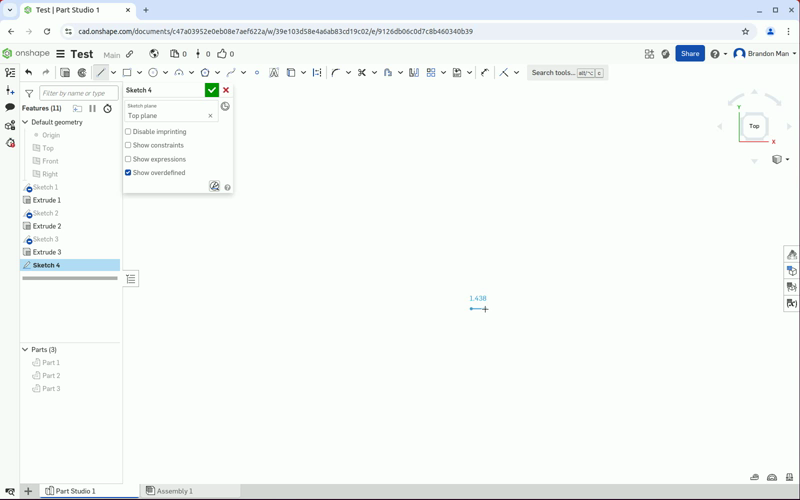
scroll(6)
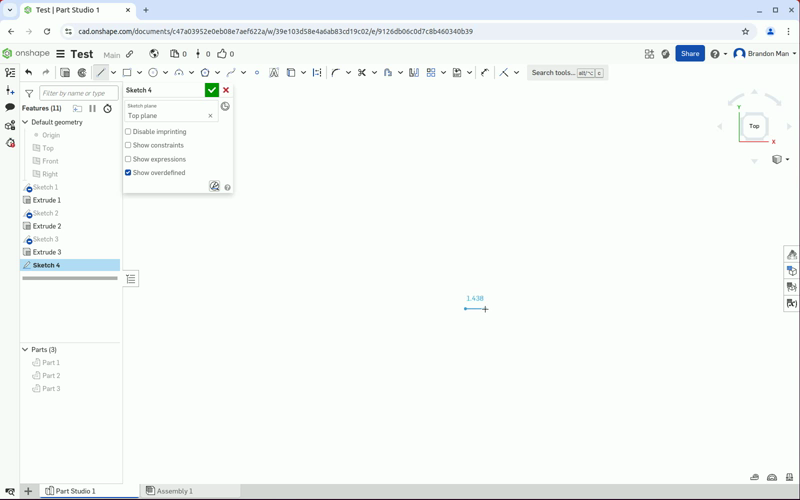
scroll(6)
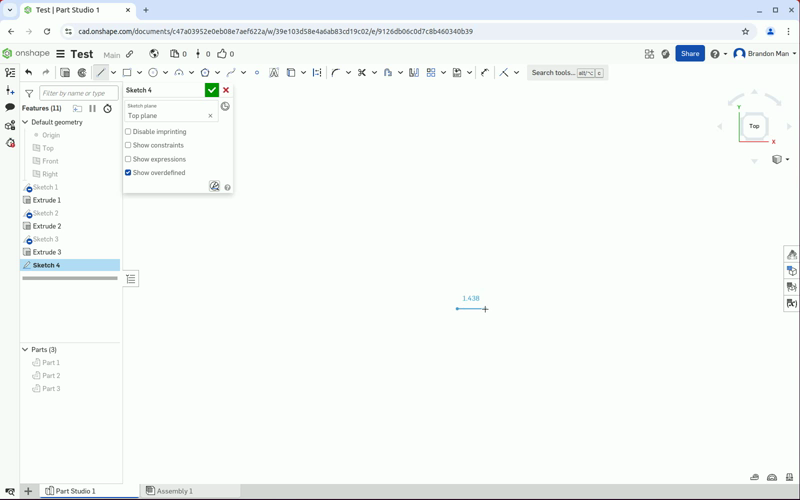
scroll(6)
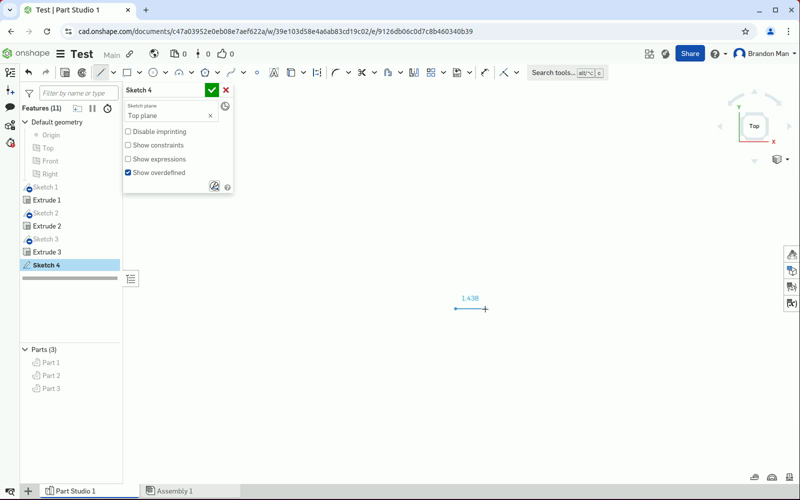
scroll(6)
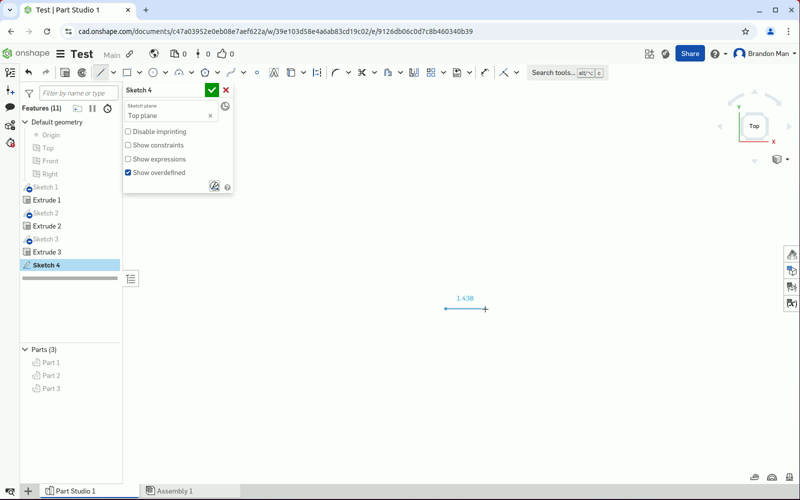
scroll(6)
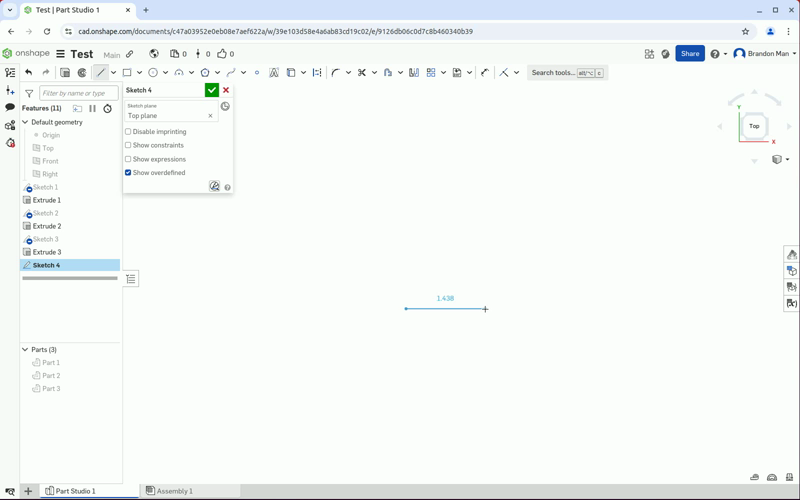
click(485, 308)
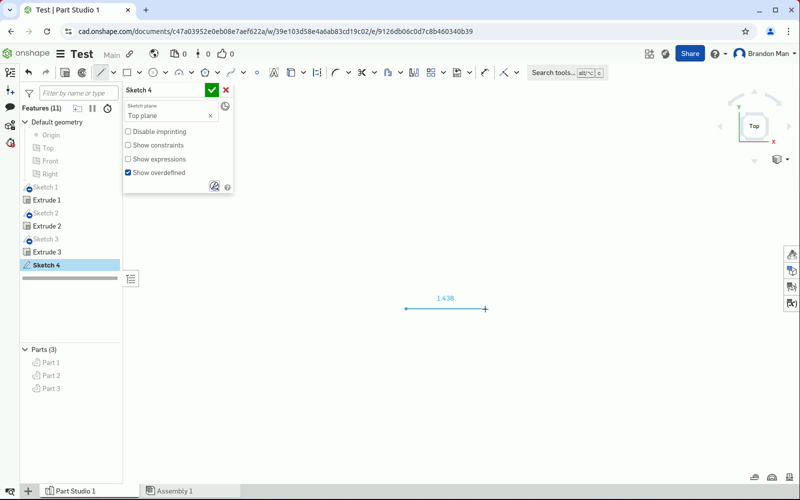
scroll(-6)
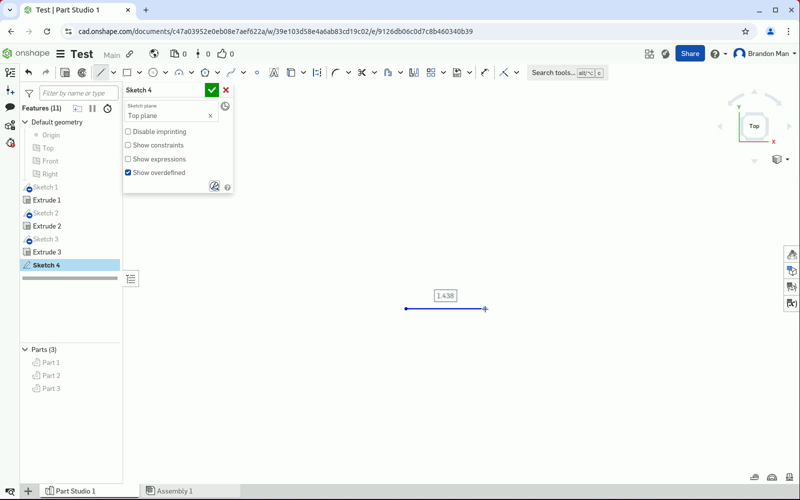
scroll(-6)
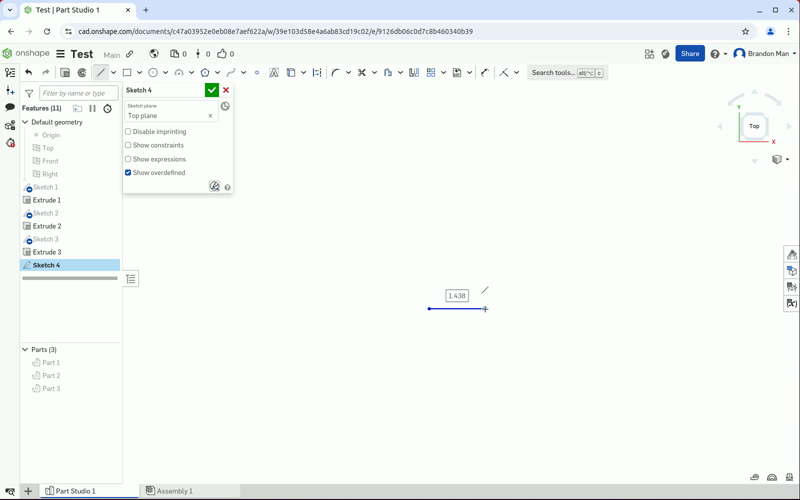
scroll(-6)
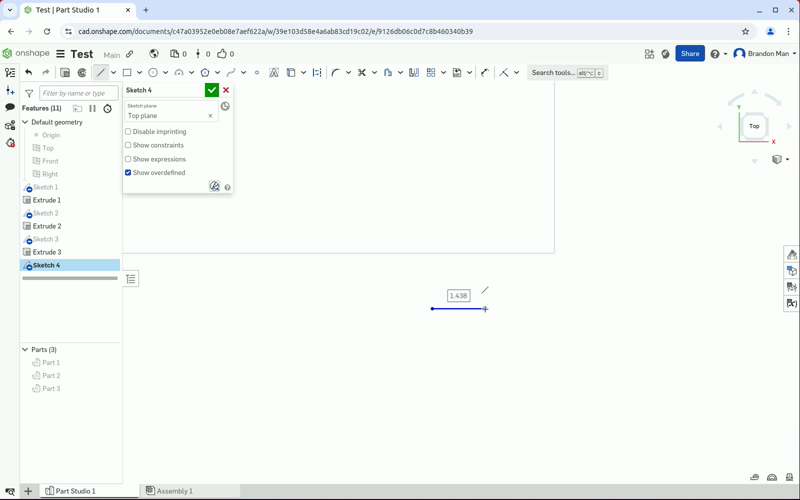
scroll(-6)
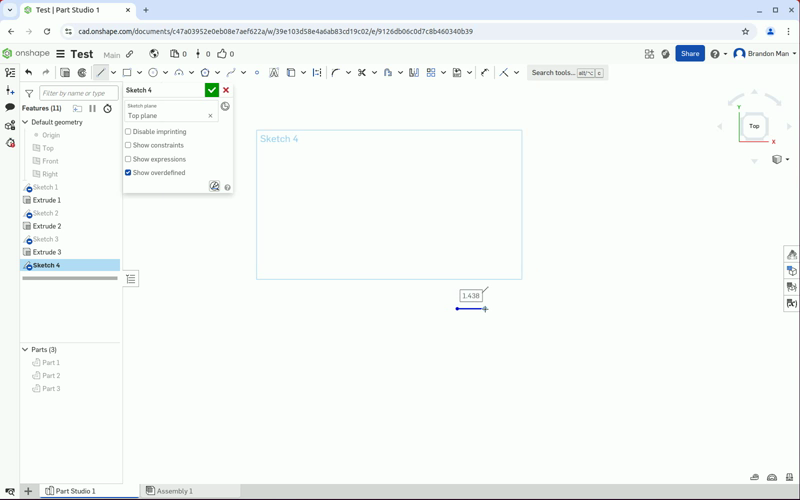
scroll(-6)
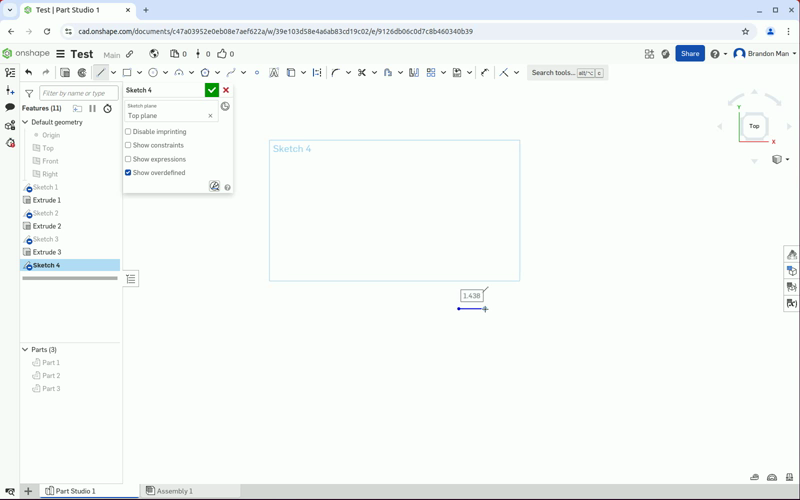
scroll(-6)
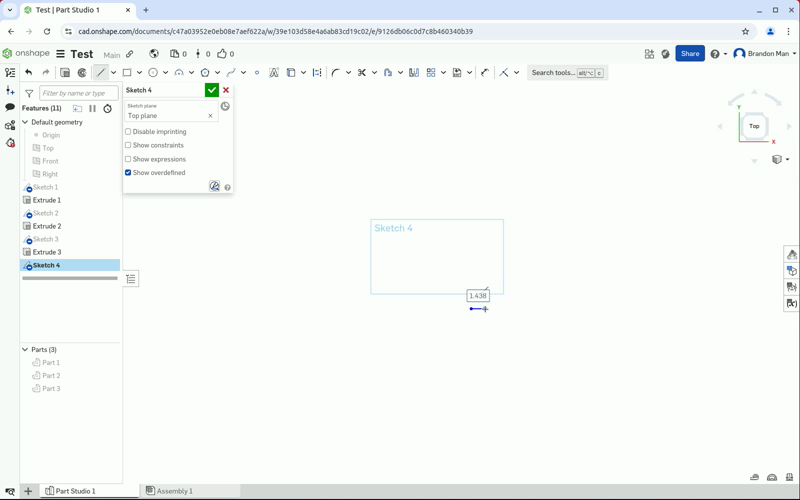
scroll(-6)
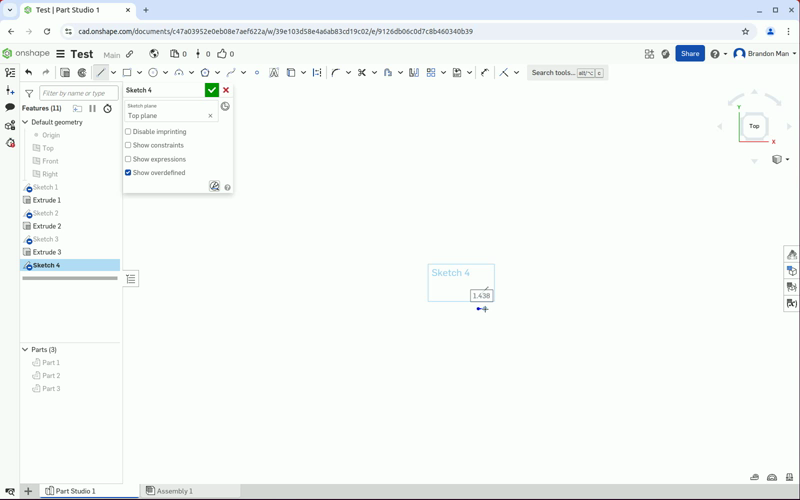
key_up(shift)
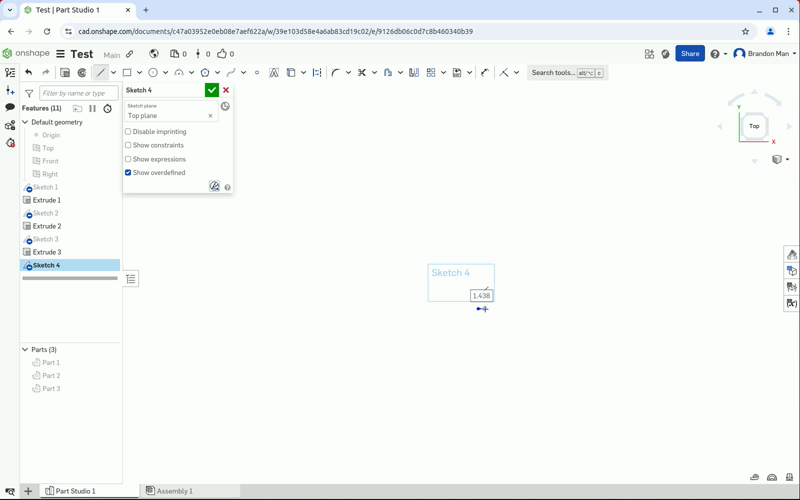
key_down(shift)
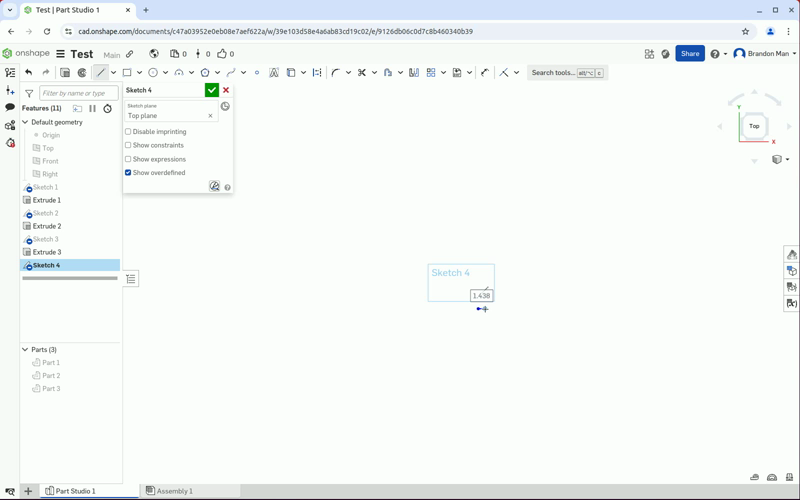
mouse_move(515, 308)
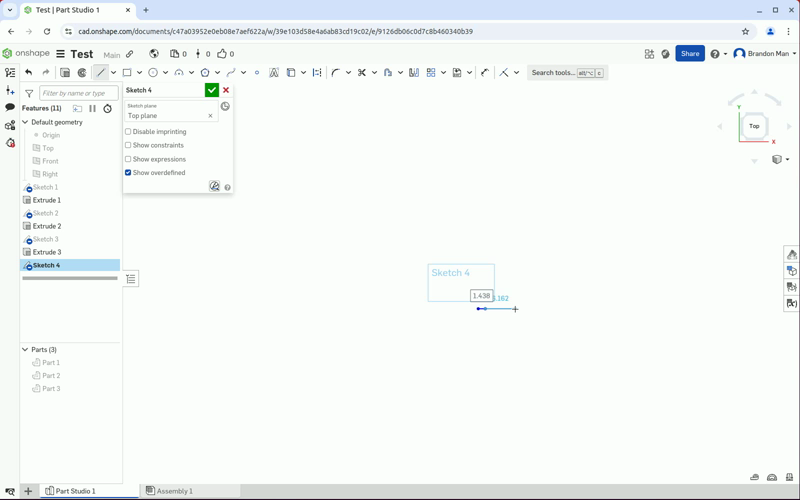
mouse_move(485, 301)
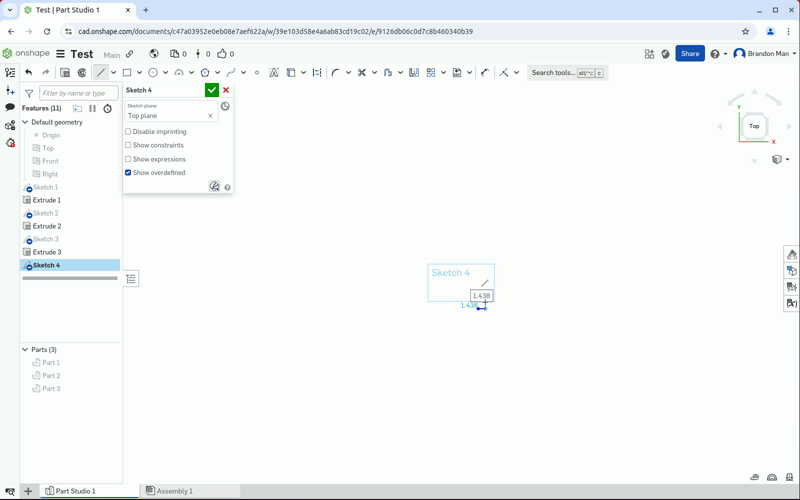
scroll(6)
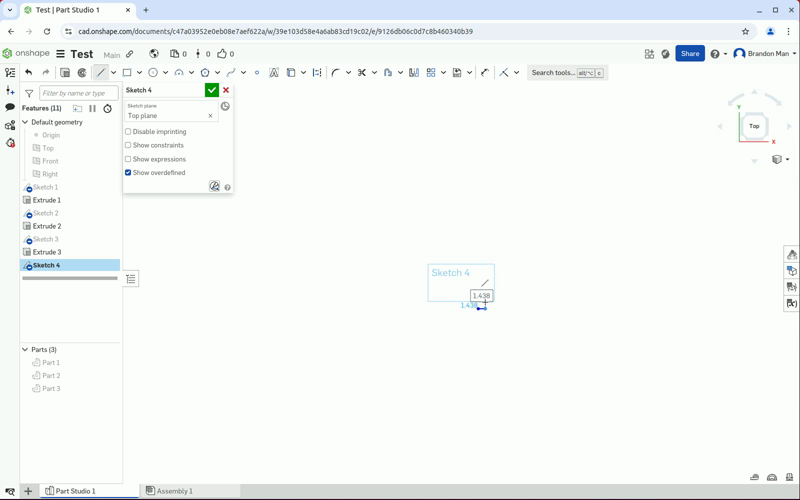
scroll(6)
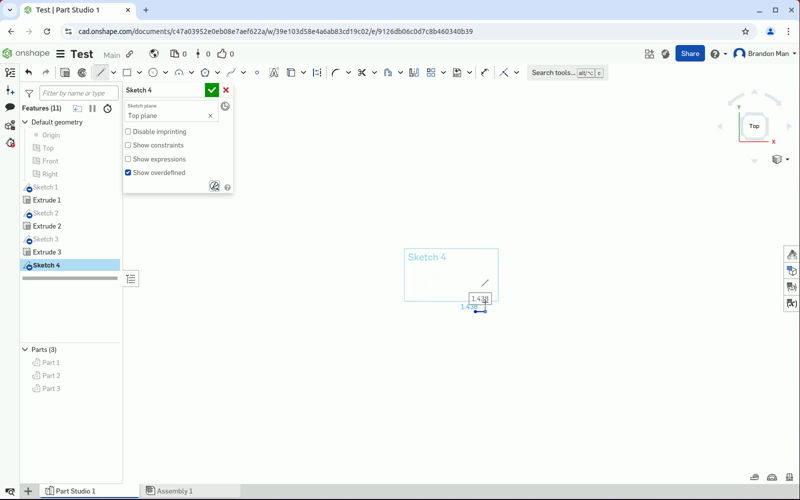
scroll(6)
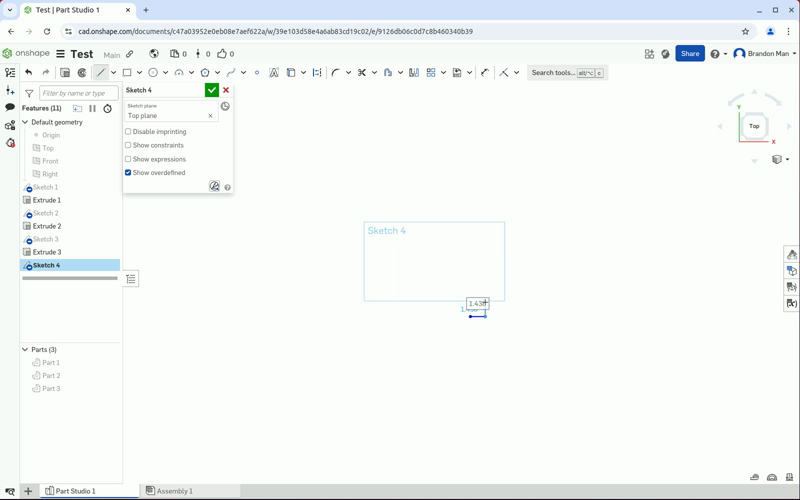
scroll(6)
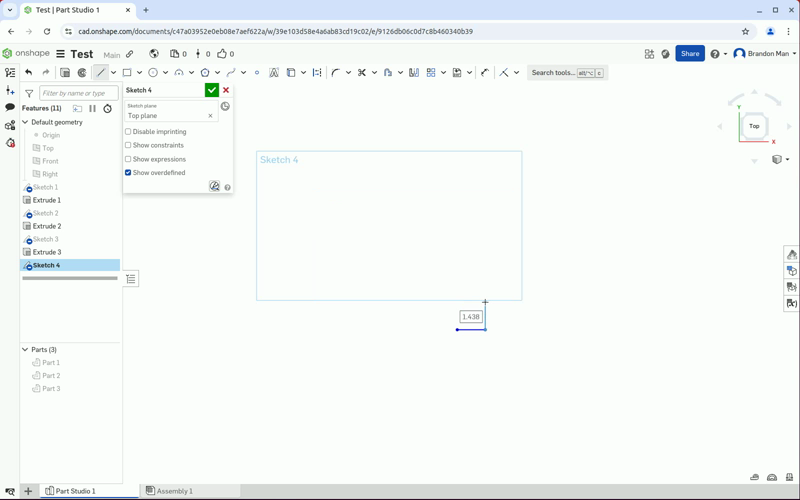
scroll(6)
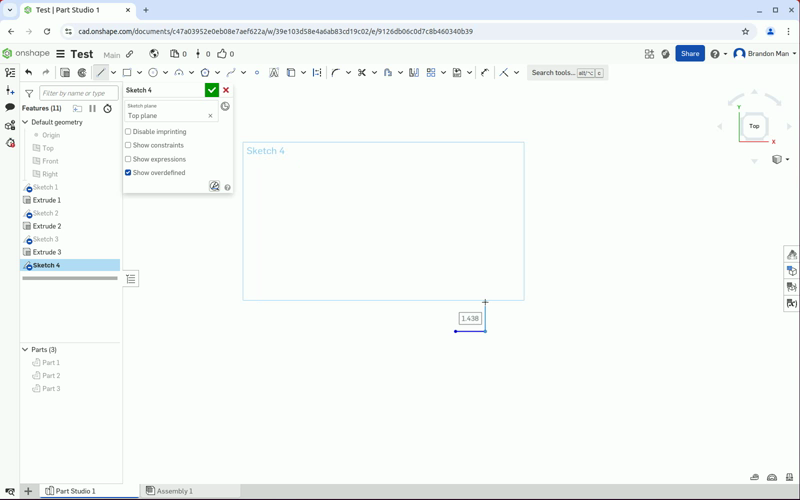
scroll(6)
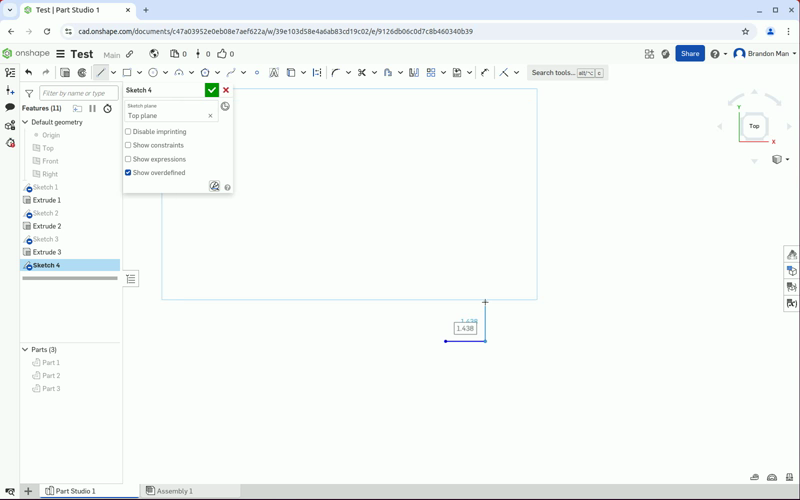
scroll(6)
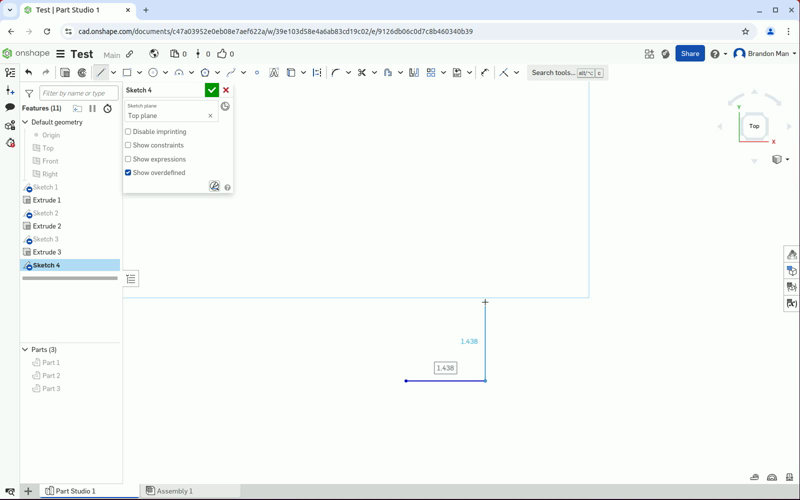
click(485, 301)
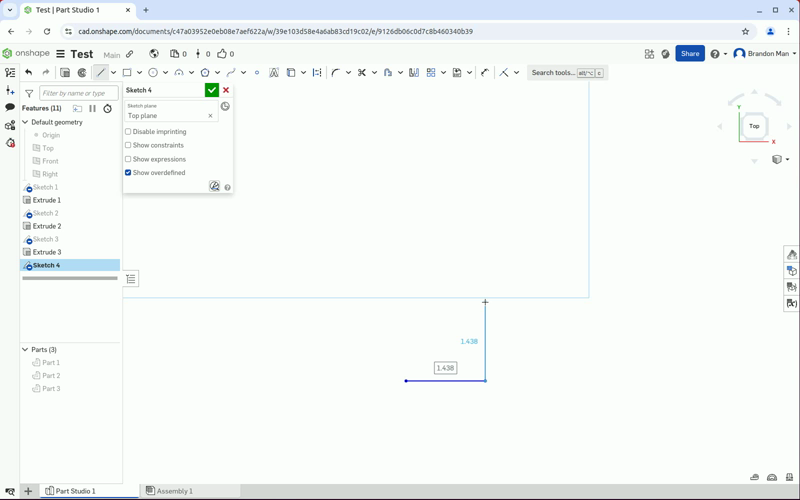
scroll(-6)
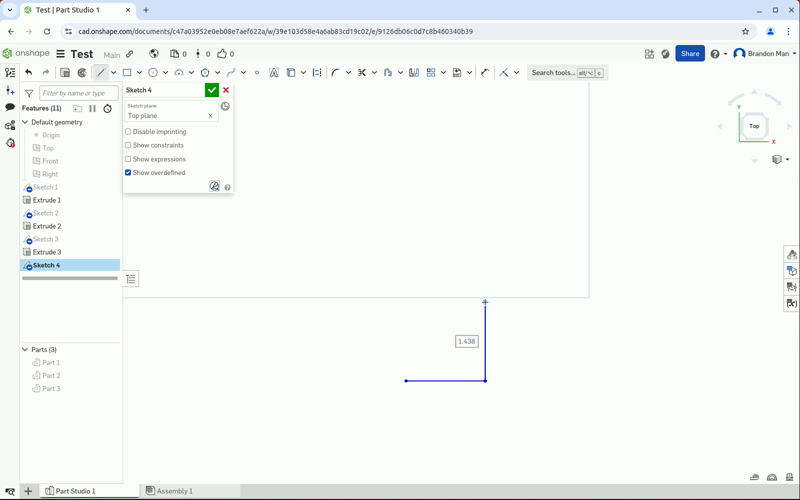
scroll(-6)
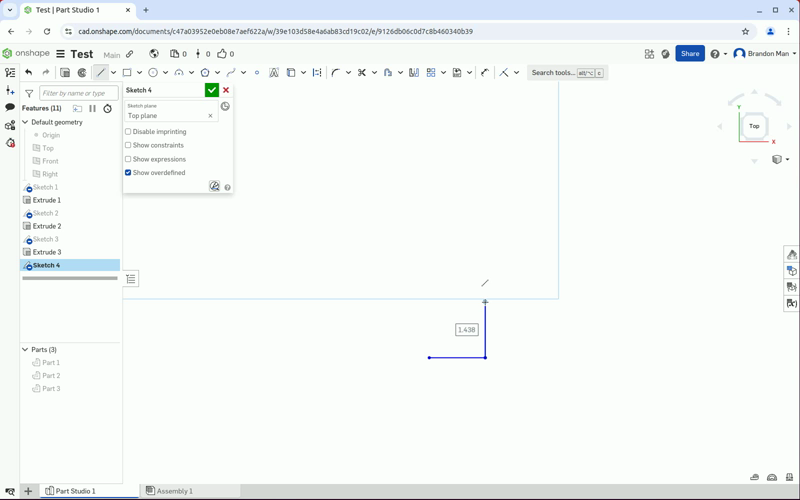
scroll(-6)
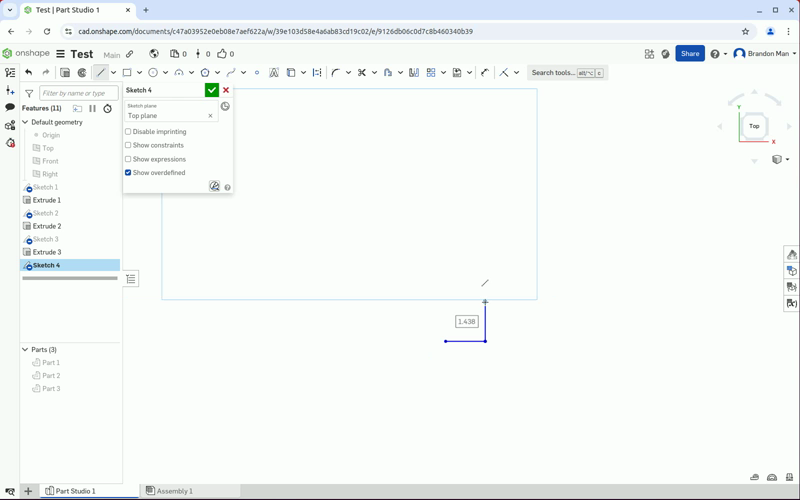
scroll(-6)
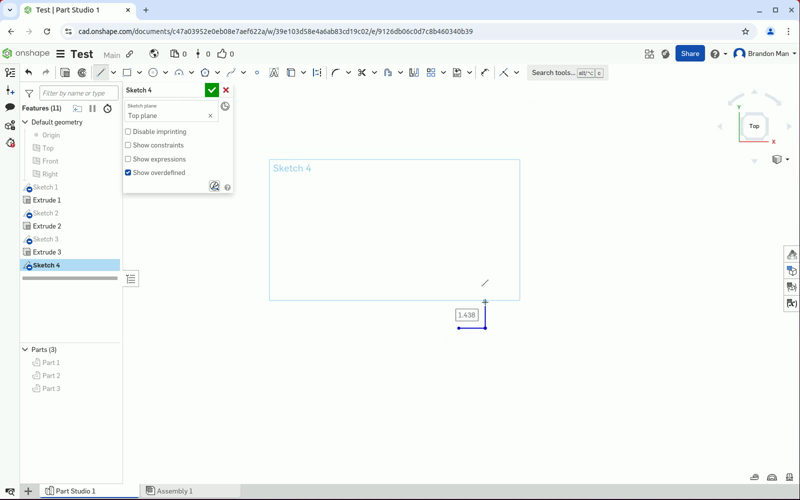
scroll(-6)
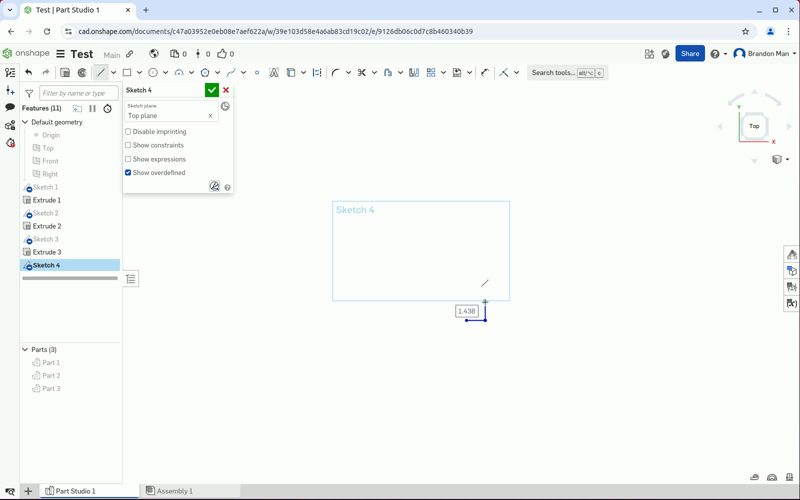
scroll(-6)
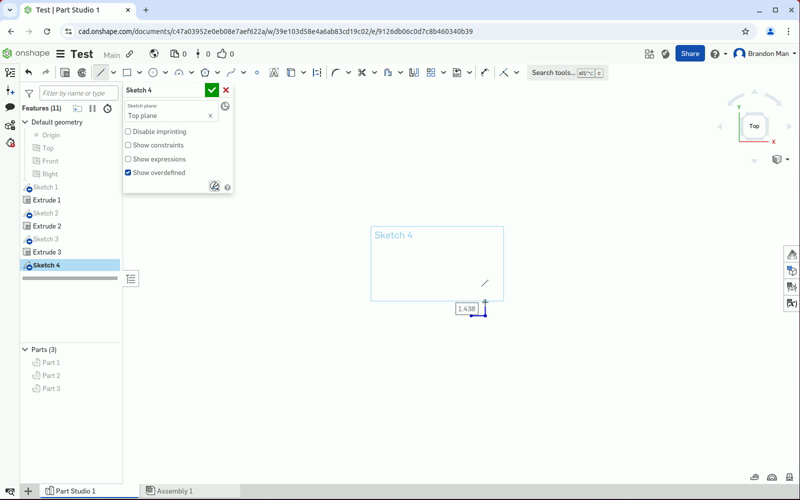
scroll(-6)
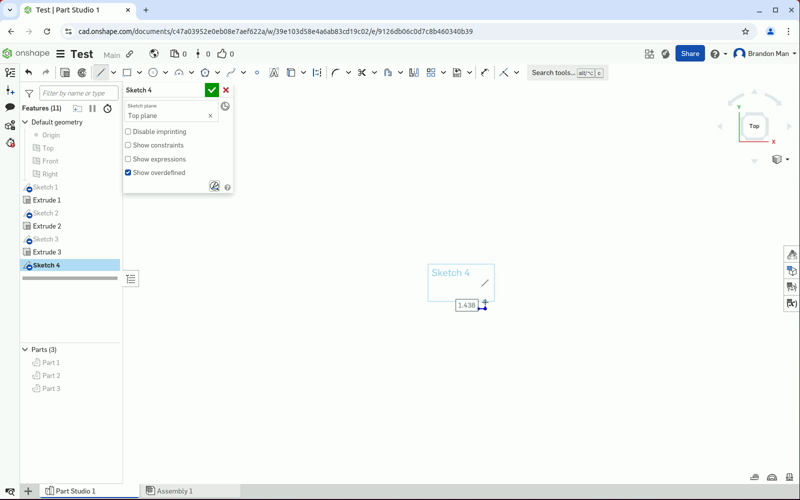
key_up(shift)
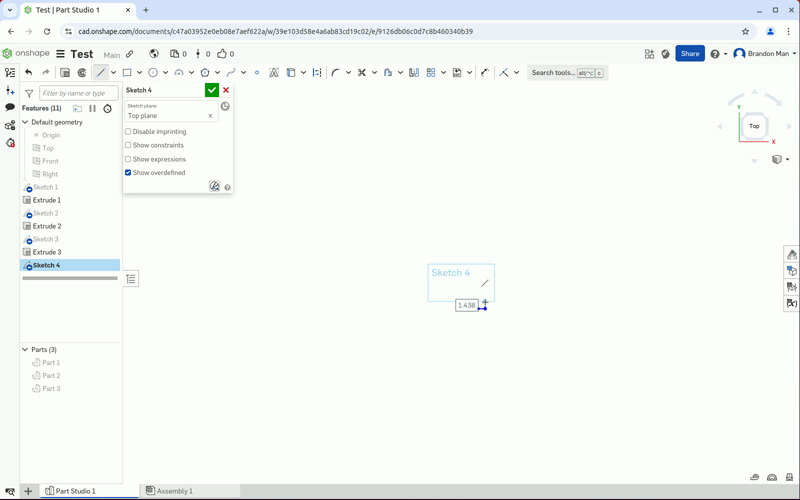
key_down(shift)
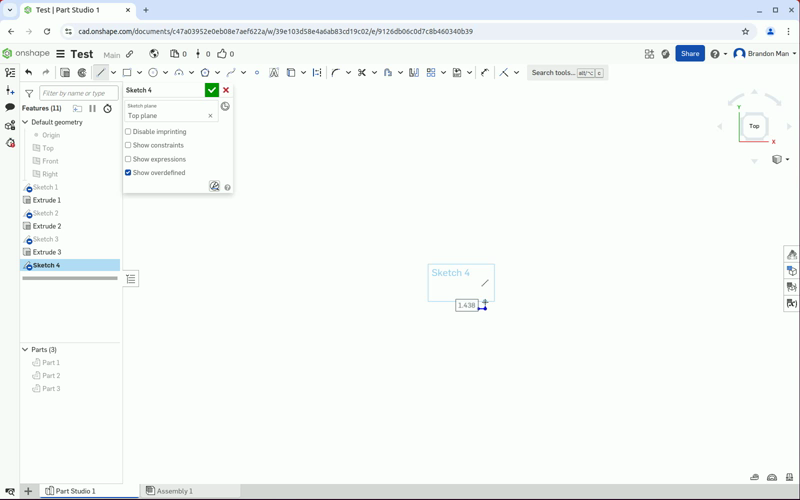
mouse_move(515, 301)
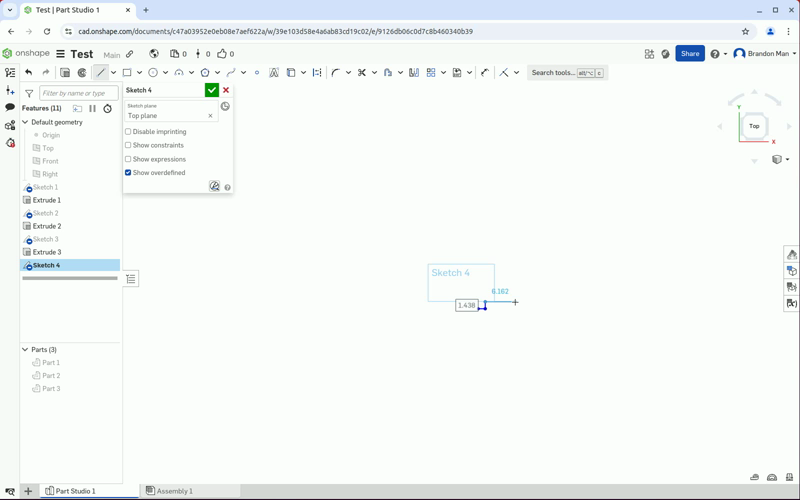
mouse_move(478, 301)
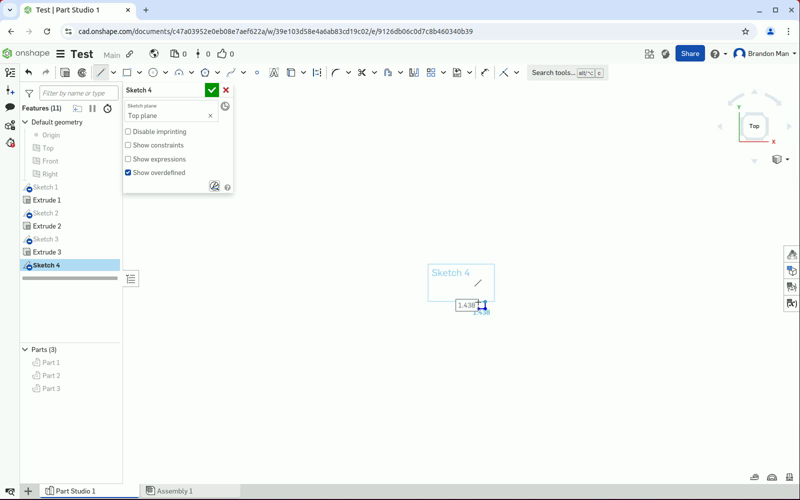
scroll(6)
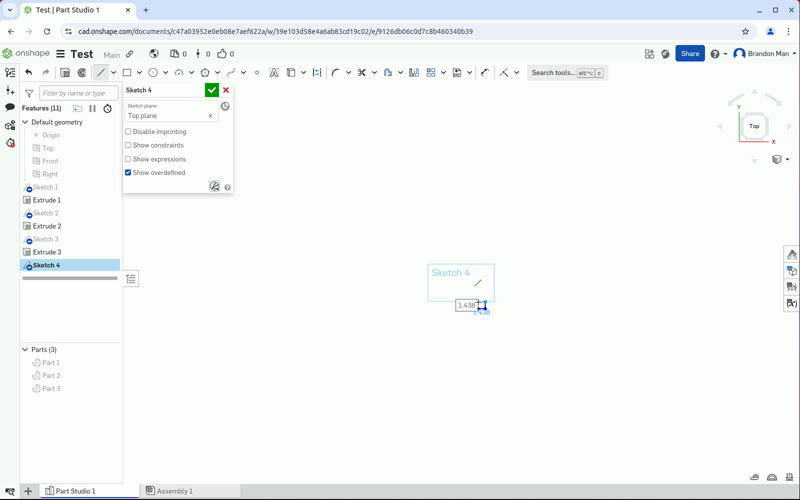
scroll(6)
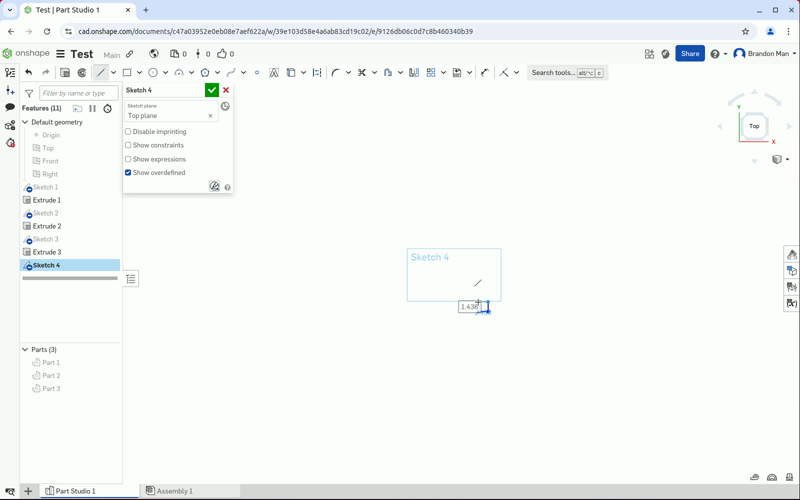
scroll(6)
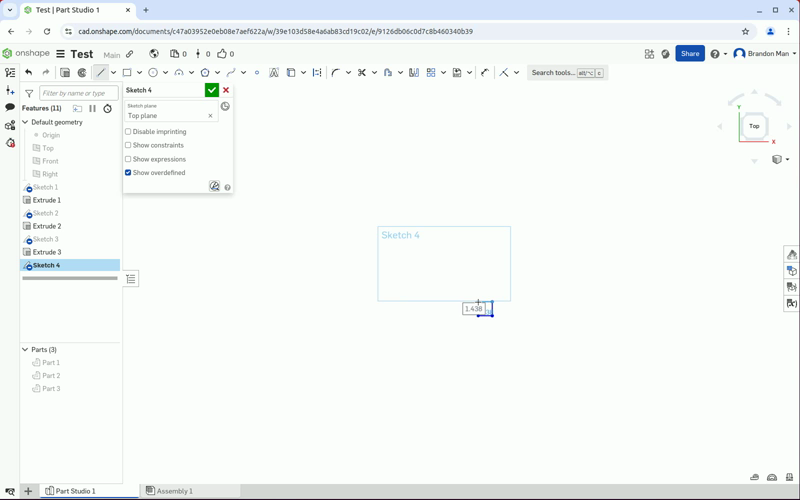
scroll(6)
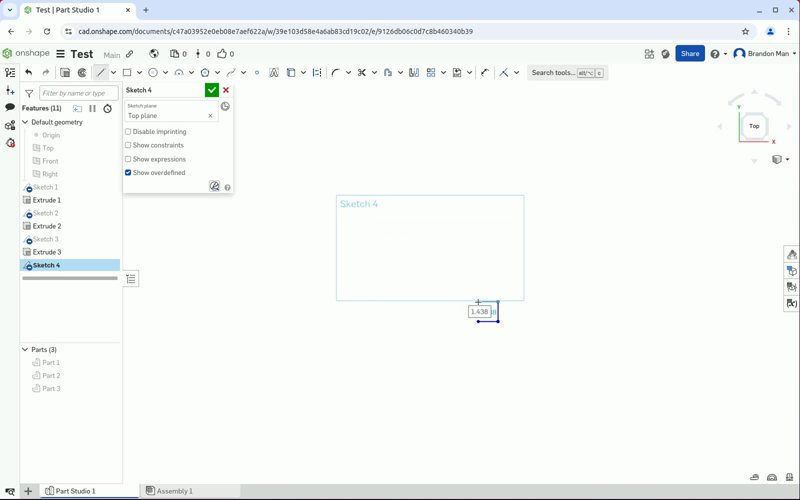
scroll(6)
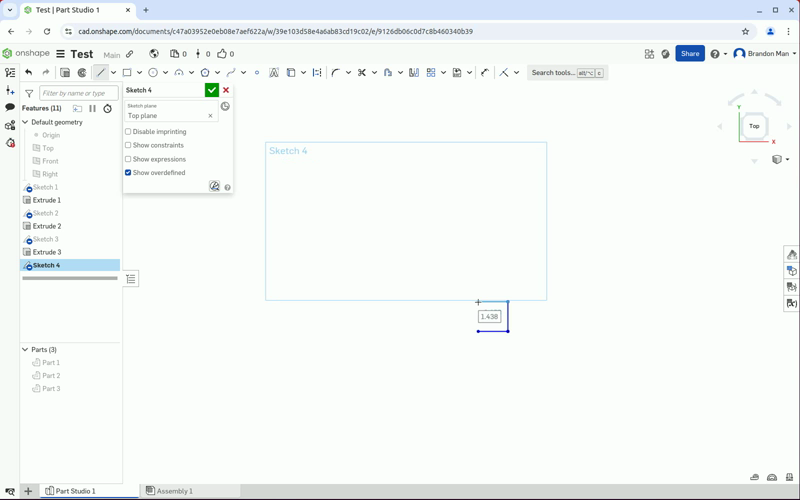
scroll(6)
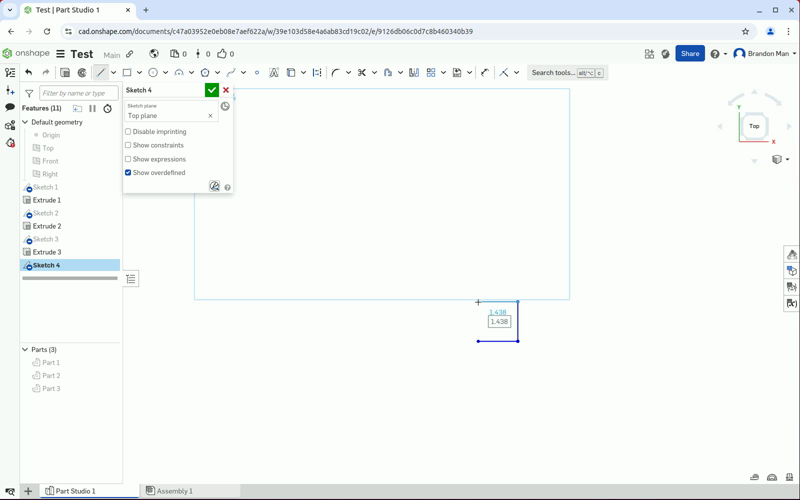
scroll(6)
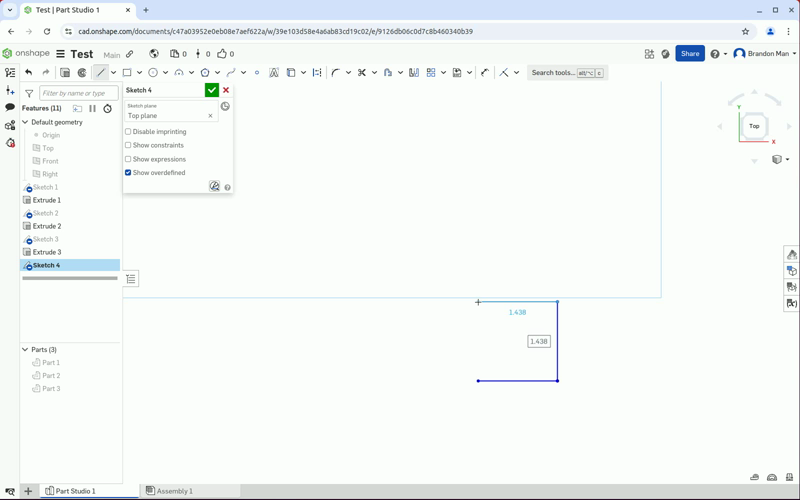
click(478, 301)
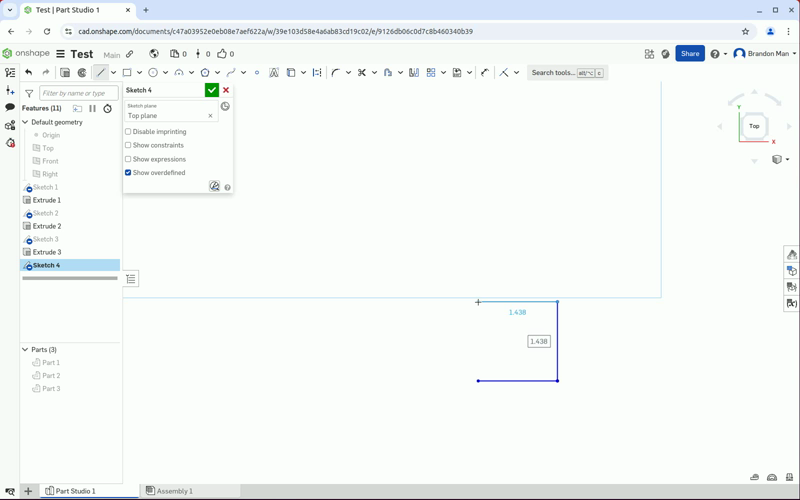
scroll(-6)
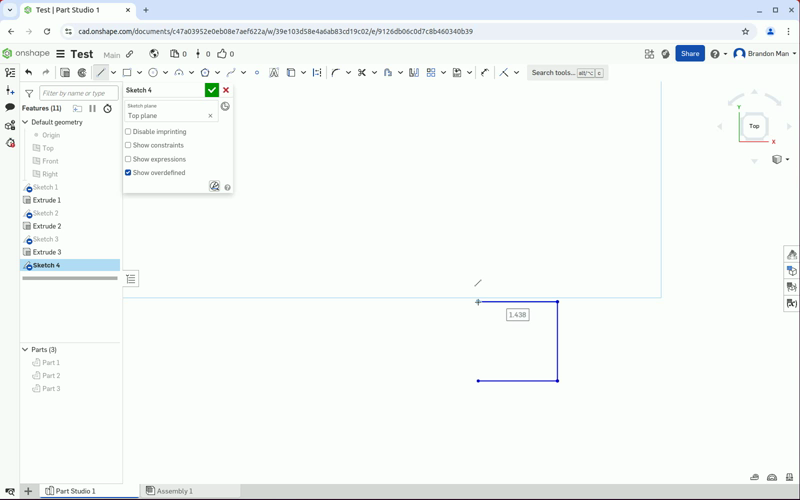
scroll(-6)
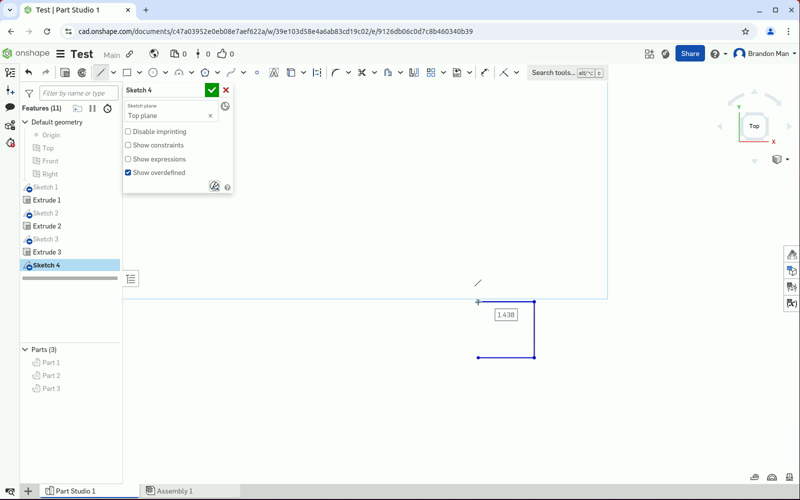
scroll(-6)
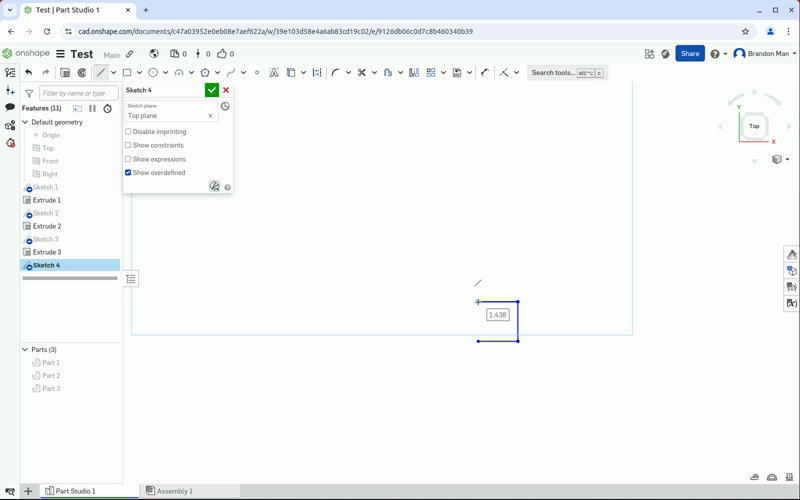
scroll(-6)
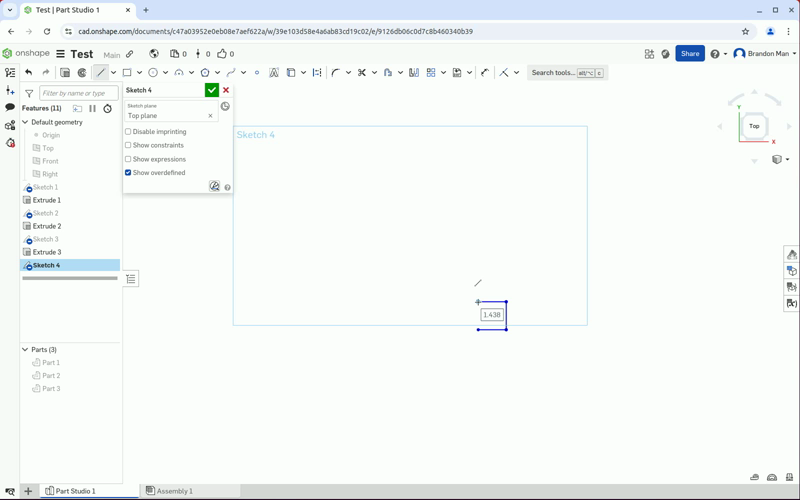
scroll(-6)
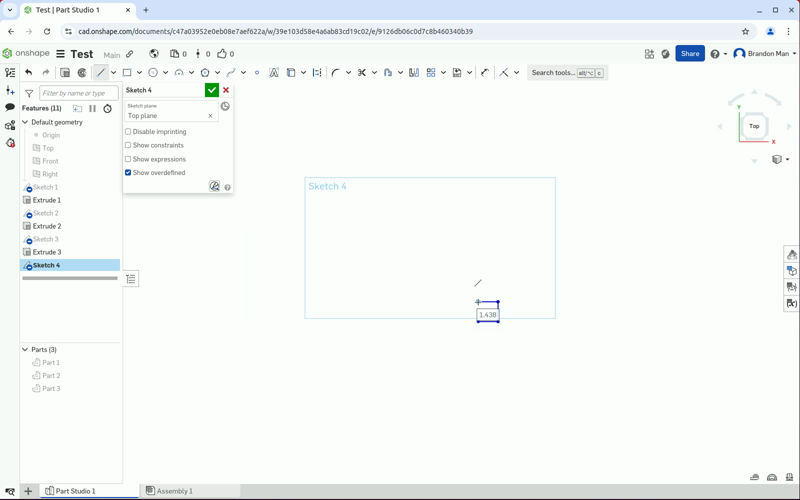
scroll(-6)
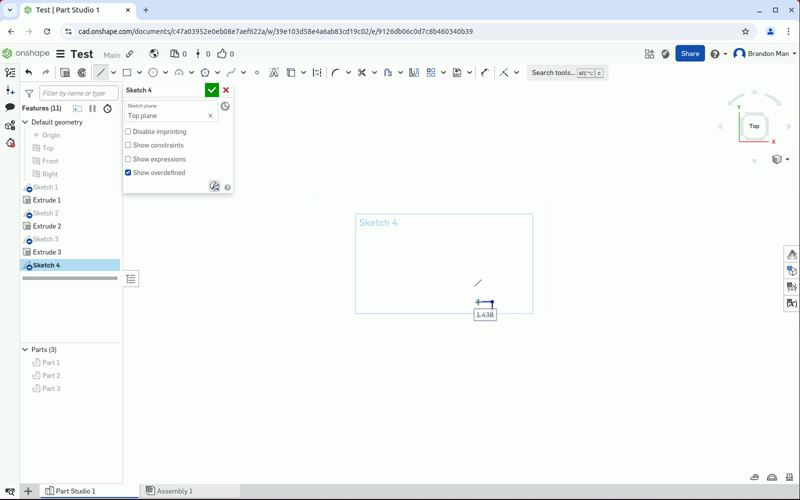
scroll(-6)
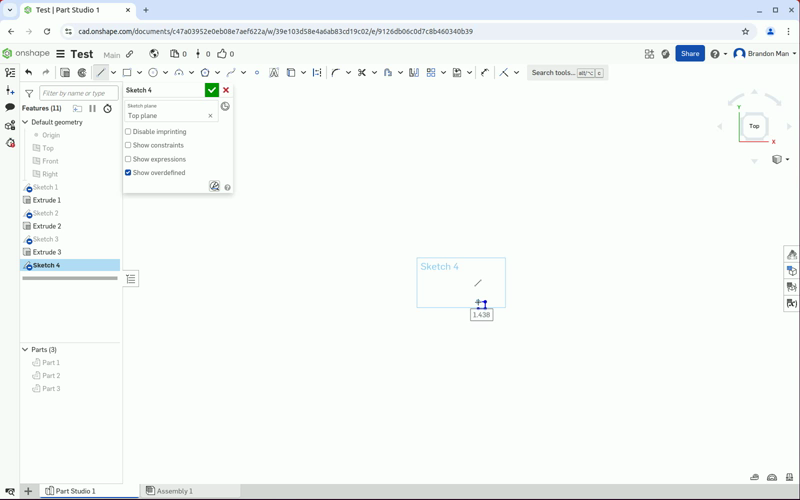
key_up(shift)
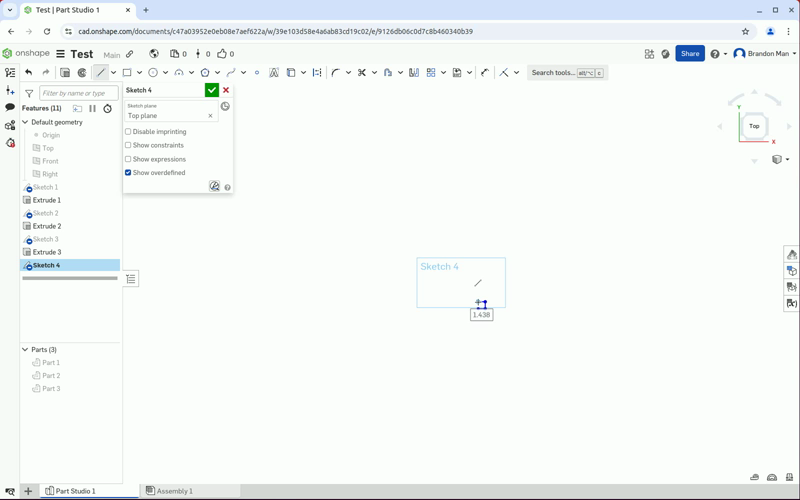
mouse_move(508, 301)
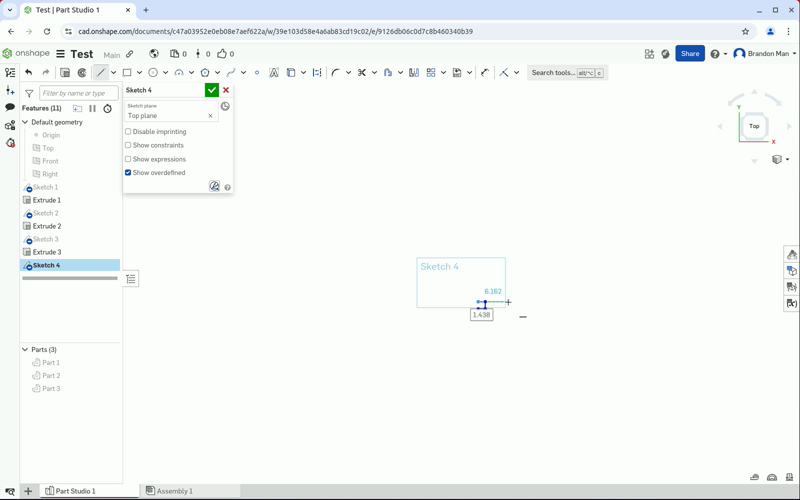
key_down(shift)
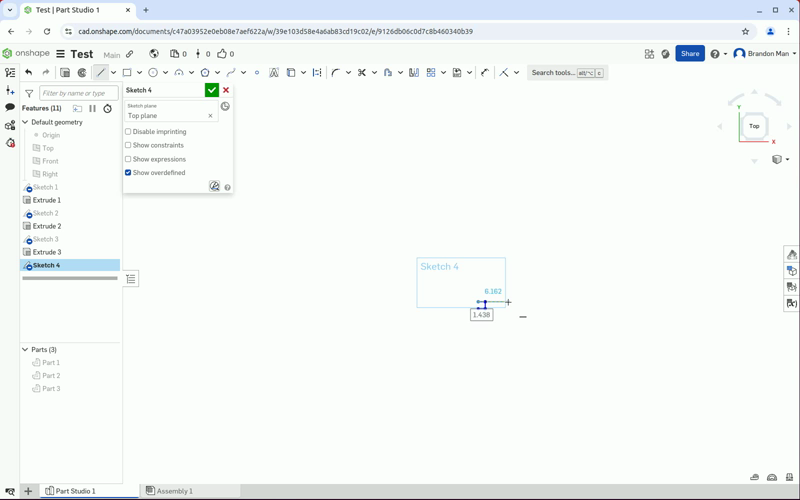
mouse_move(478, 308)
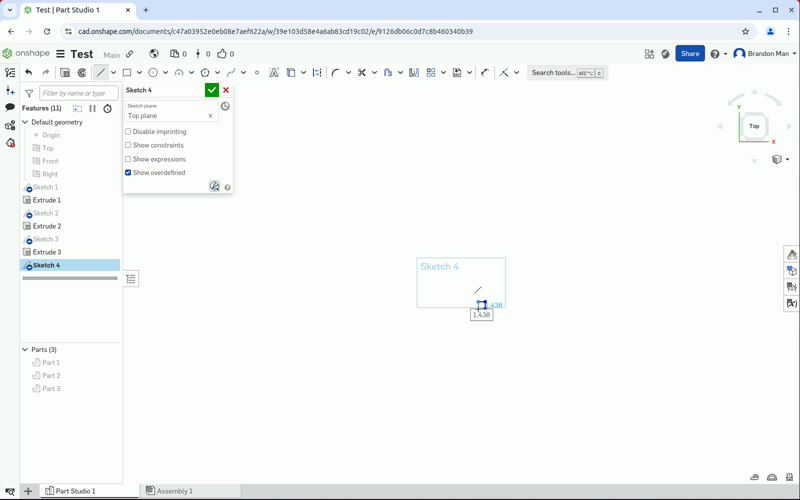
scroll(6)
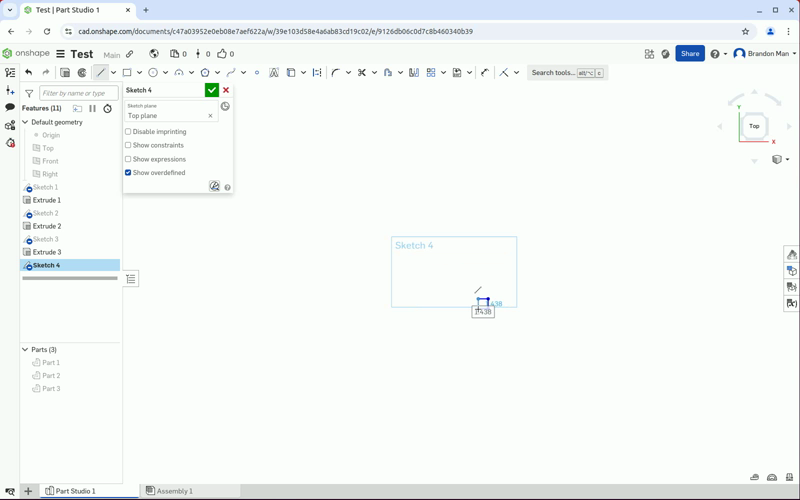
scroll(6)
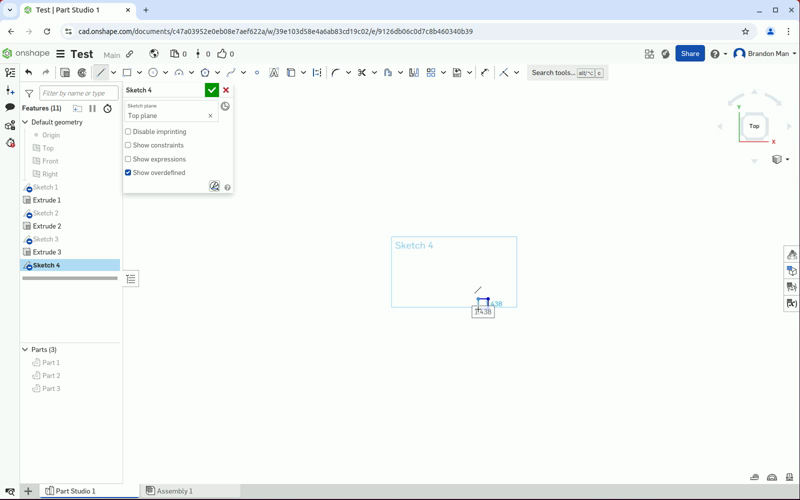
scroll(6)
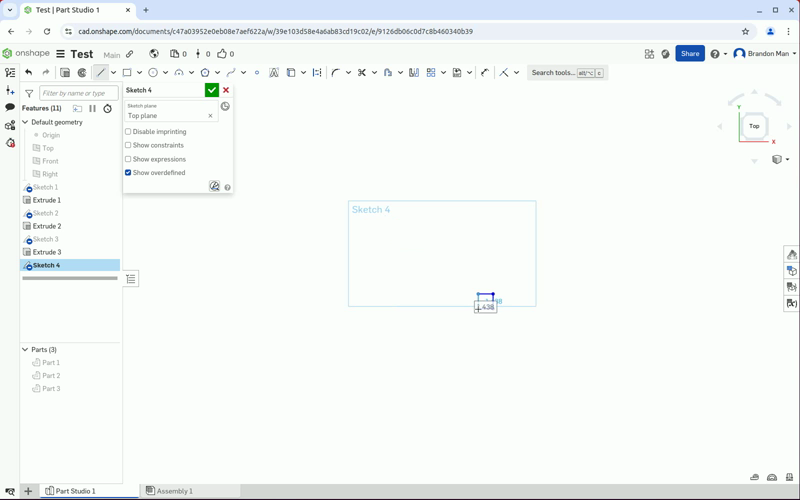
scroll(6)
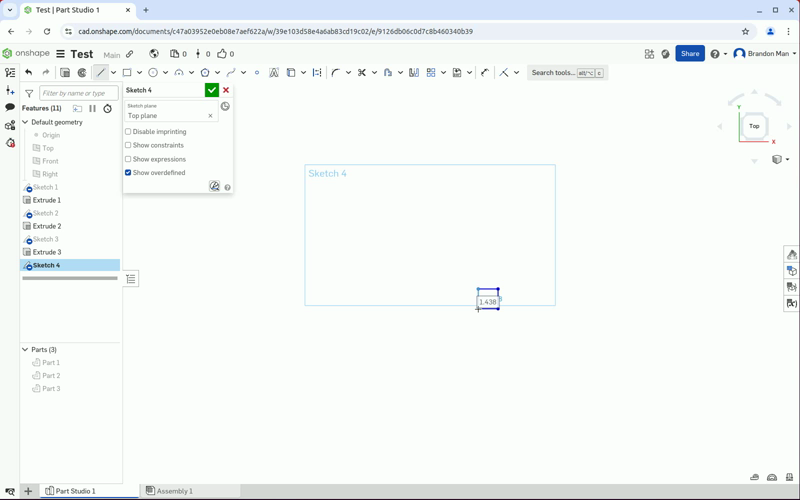
scroll(6)
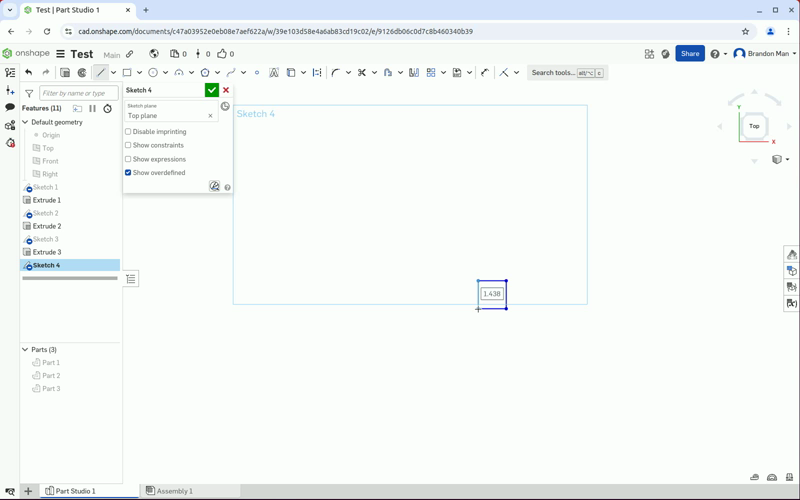
scroll(6)
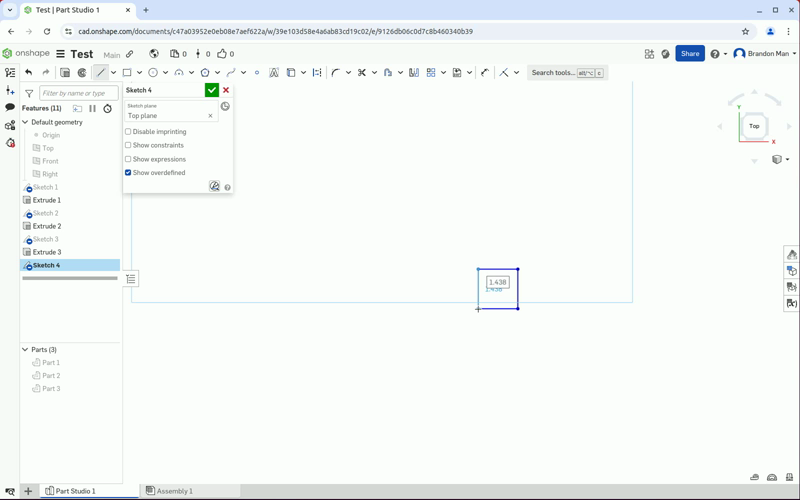
scroll(6)
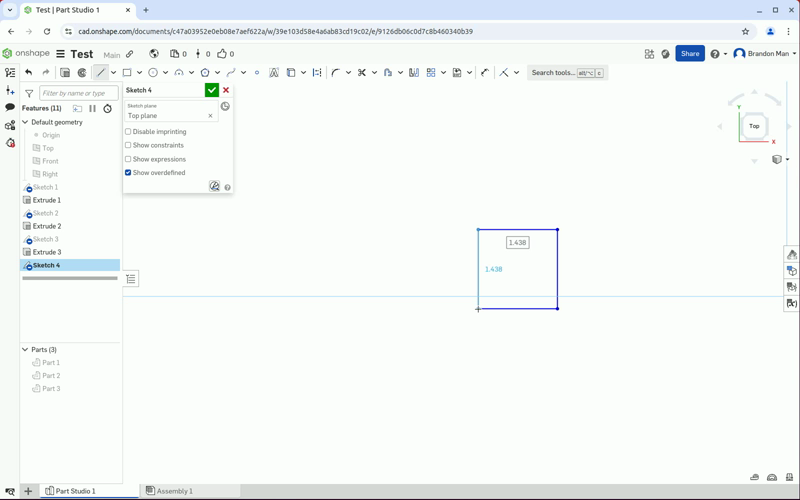
key_up(shift)
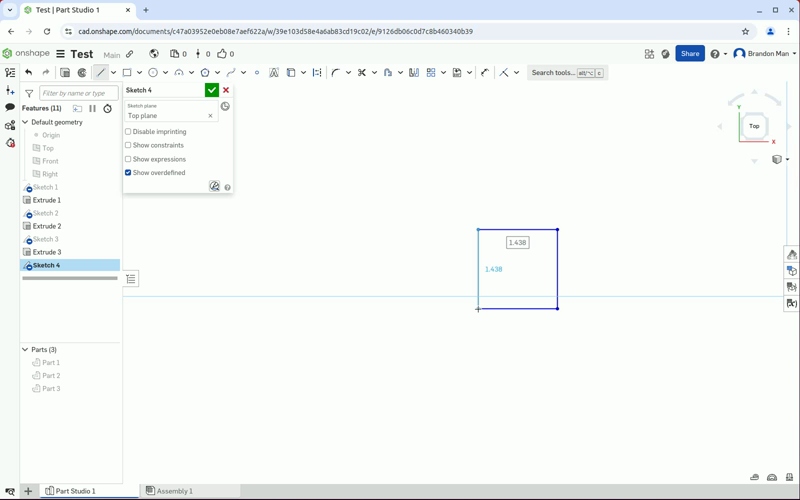
click(478, 308)
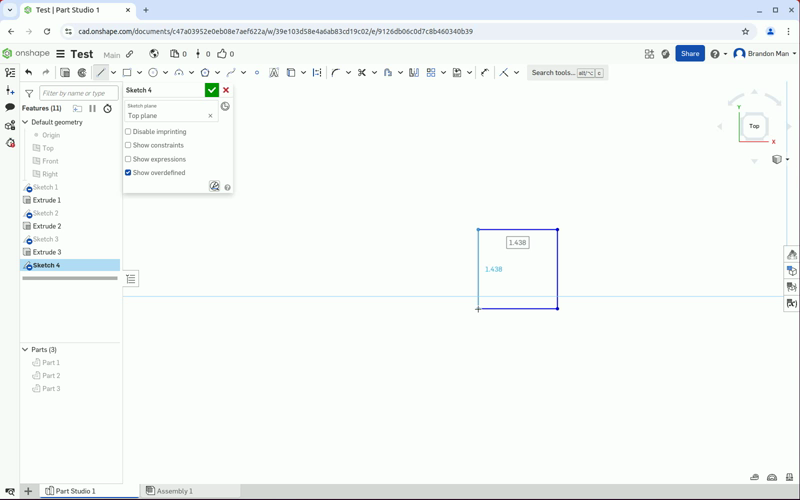
scroll(-6)
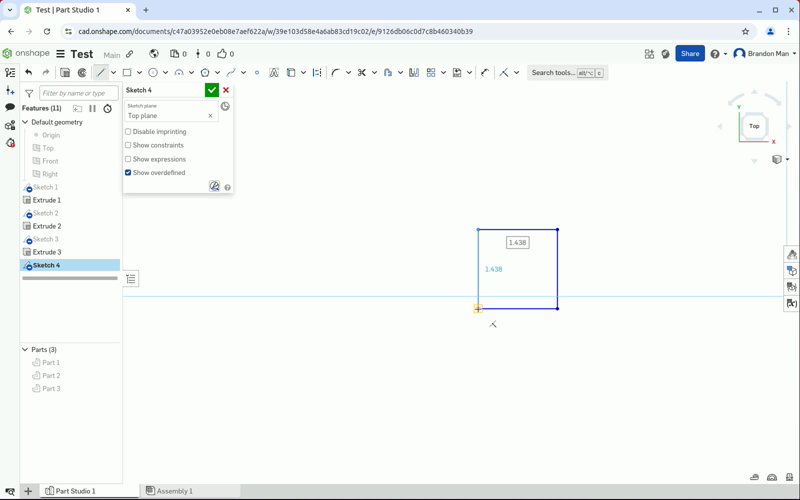
scroll(-6)
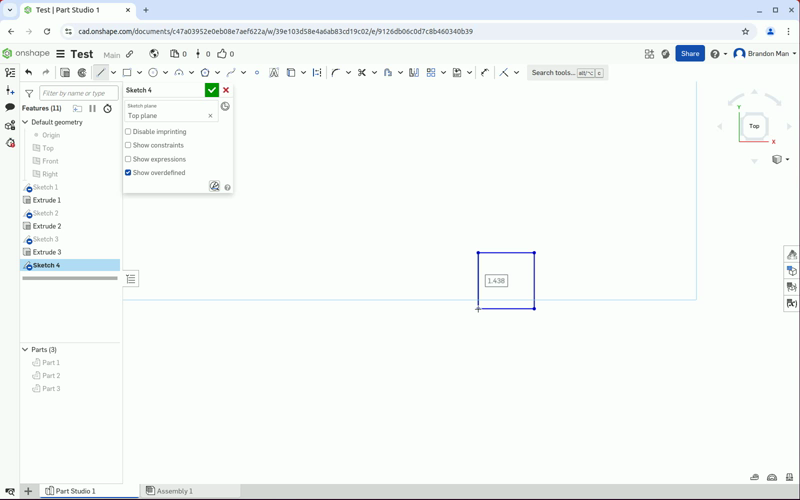
scroll(-6)
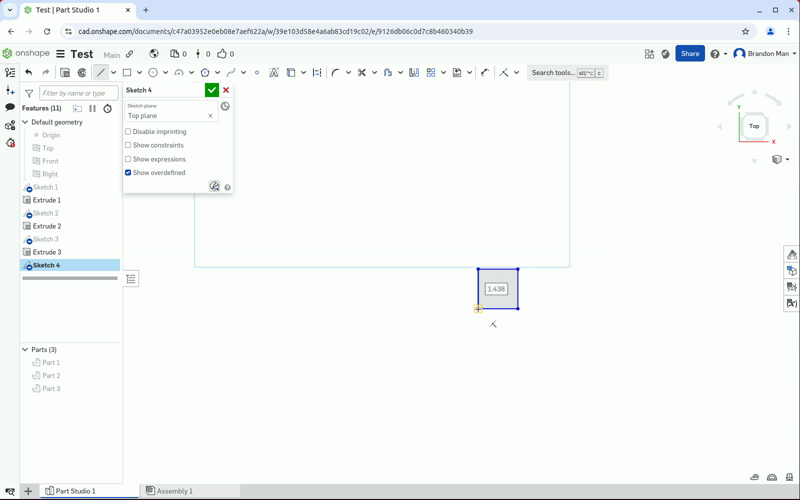
scroll(-6)
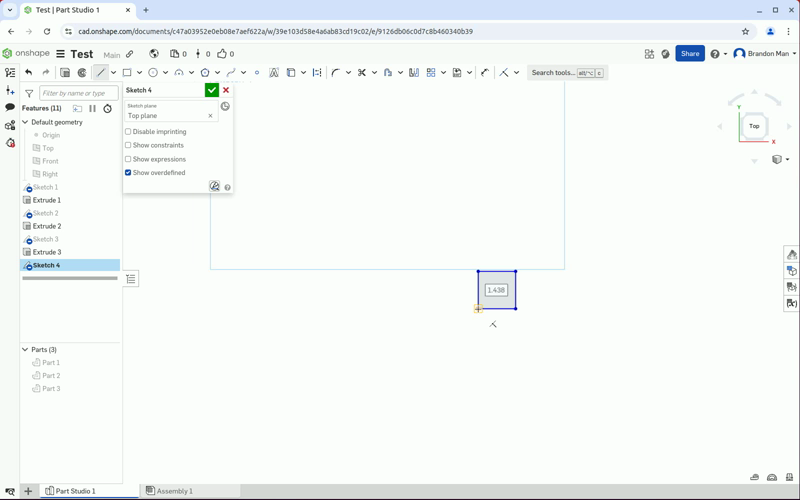
scroll(-6)
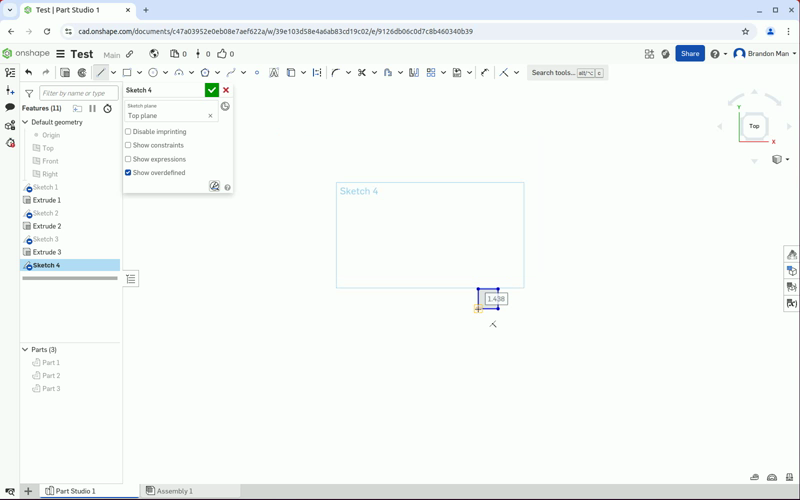
scroll(-6)
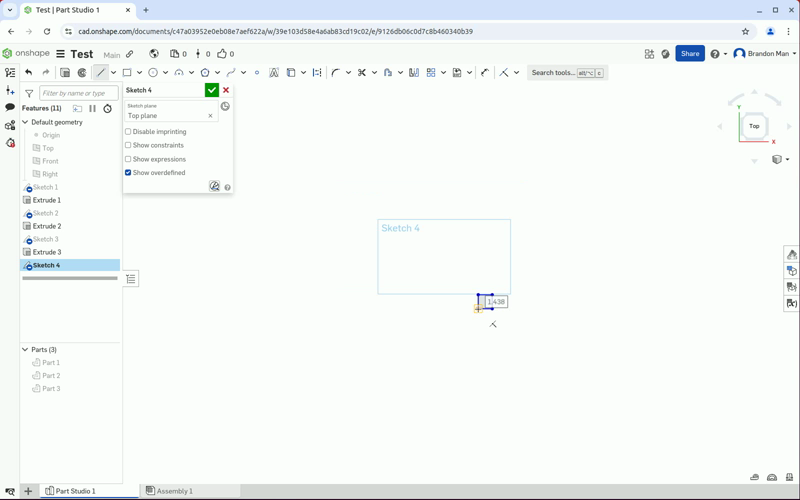
scroll(-6)
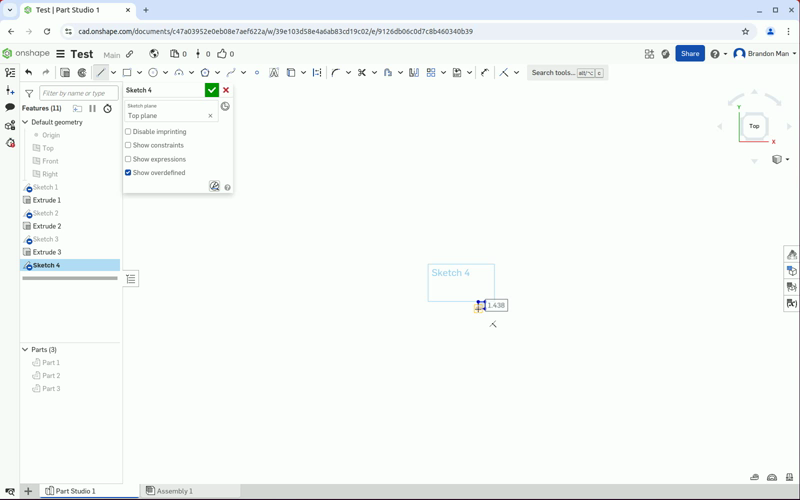
key(esc)
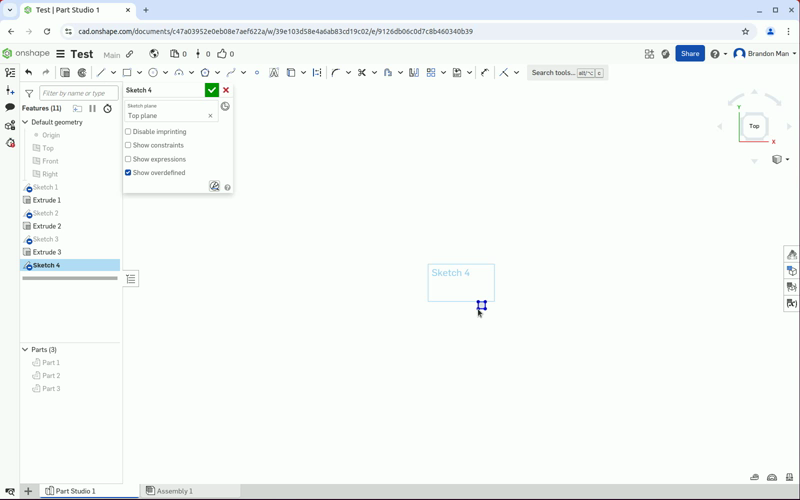
mouse_move(482, 302)
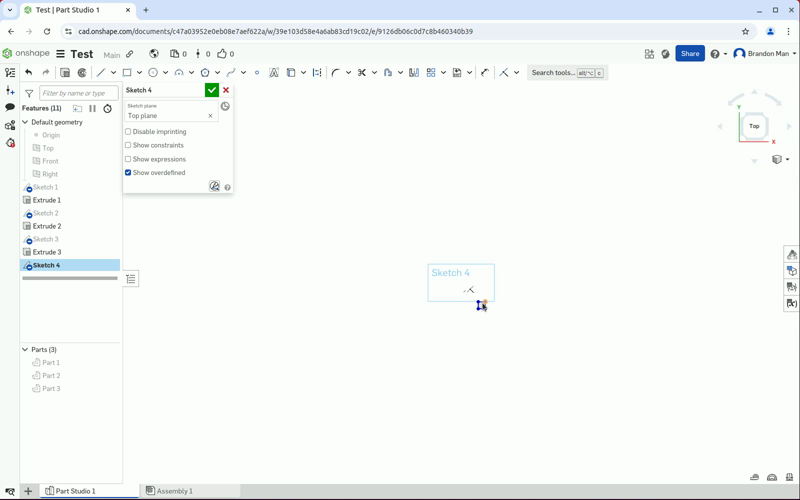
scroll(6)
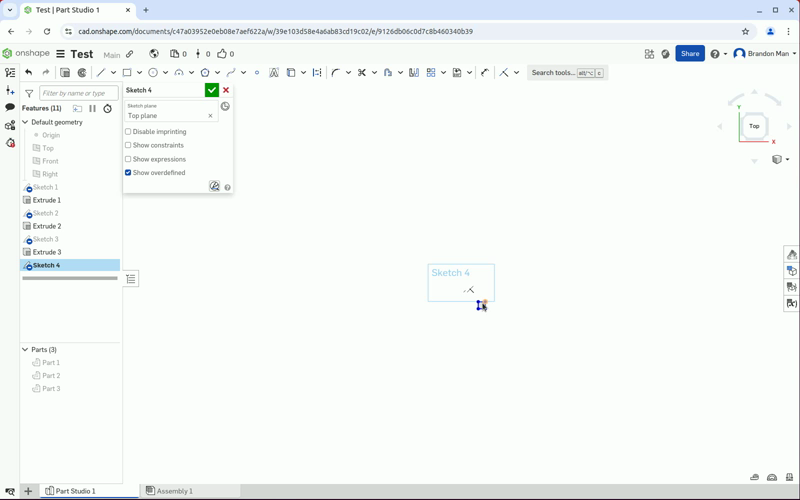
scroll(6)
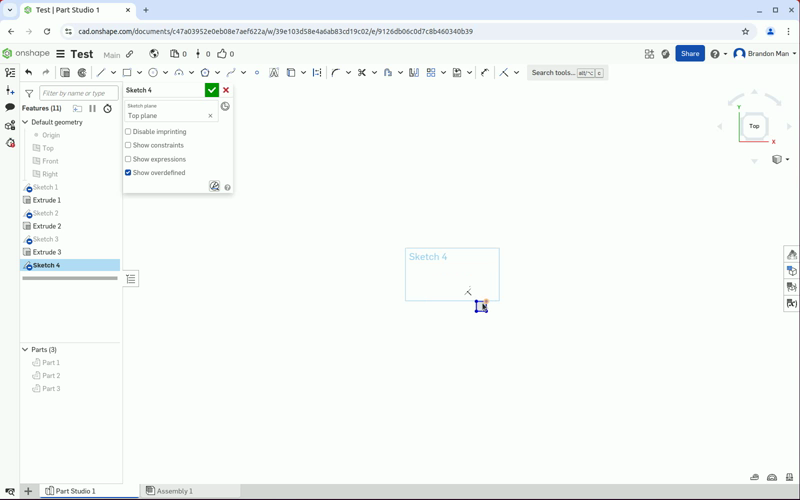
scroll(6)
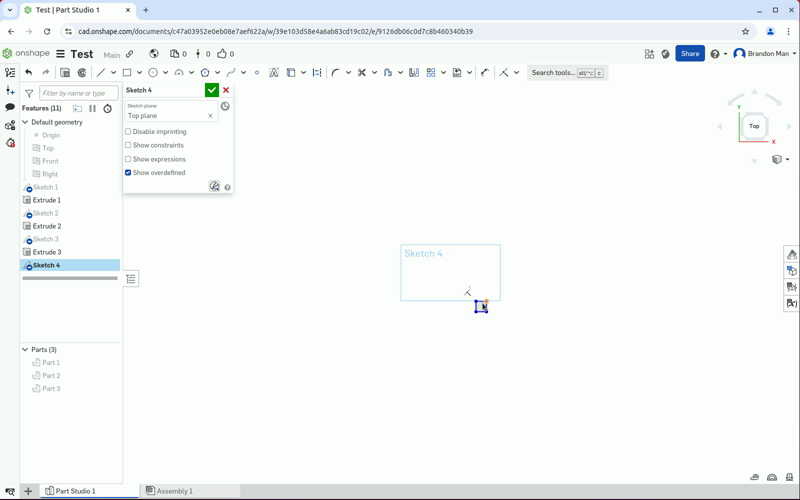
scroll(6)
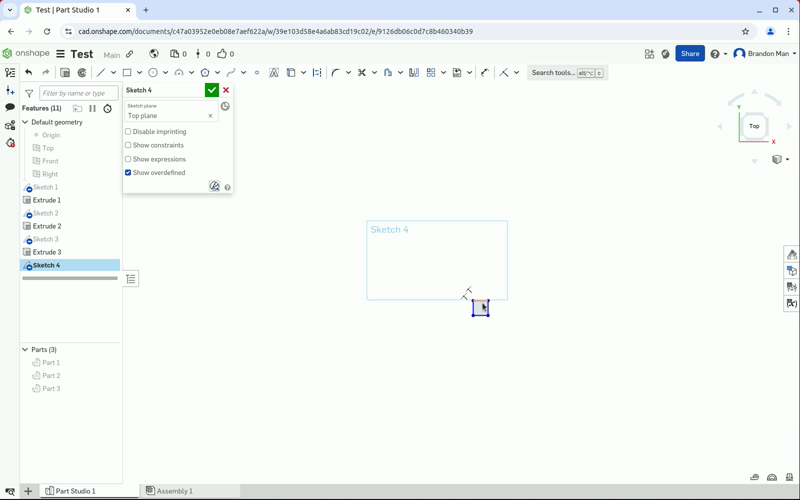
scroll(6)
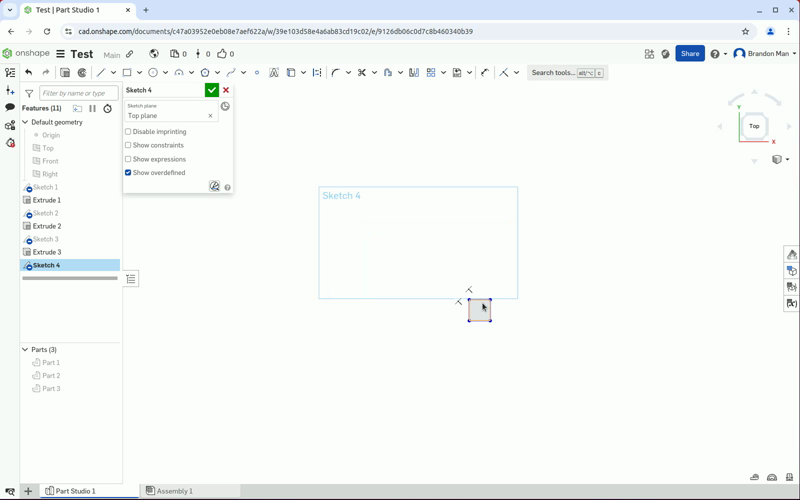
scroll(6)
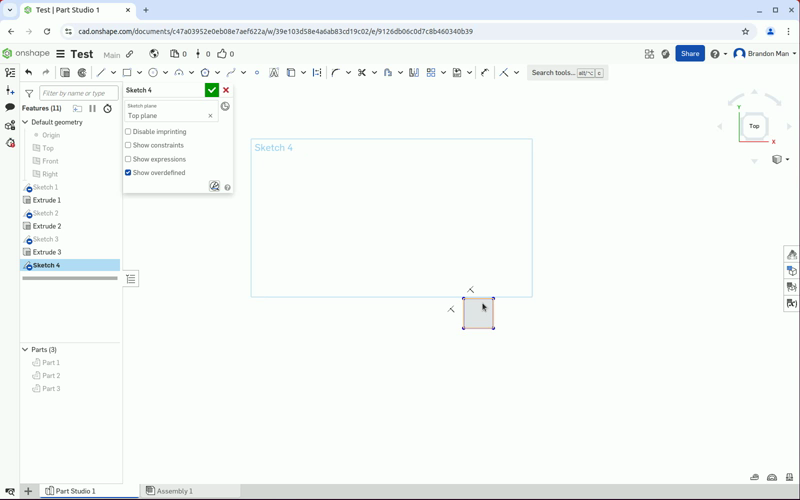
scroll(6)
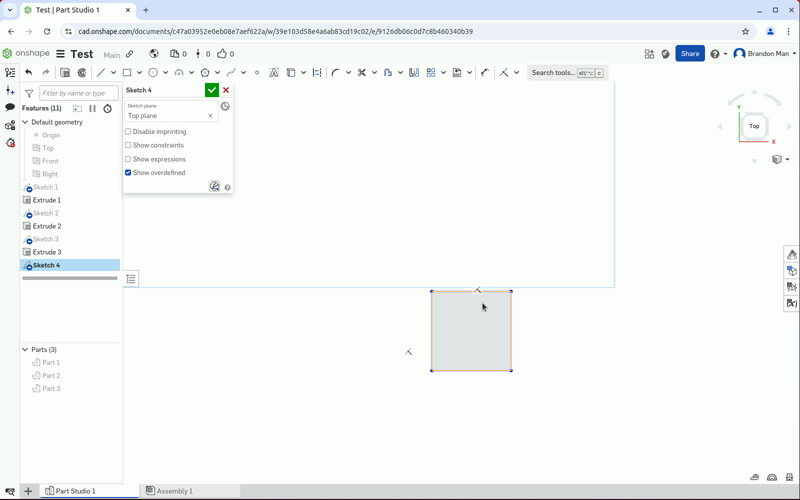
click(482, 302)
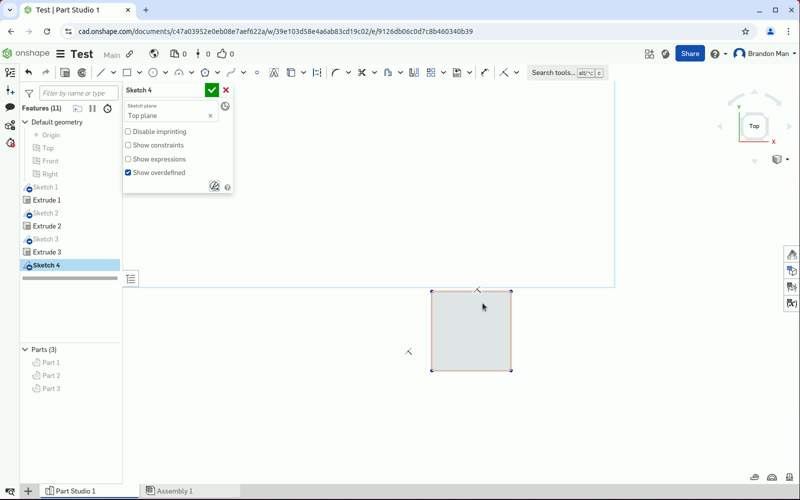
scroll(-6)
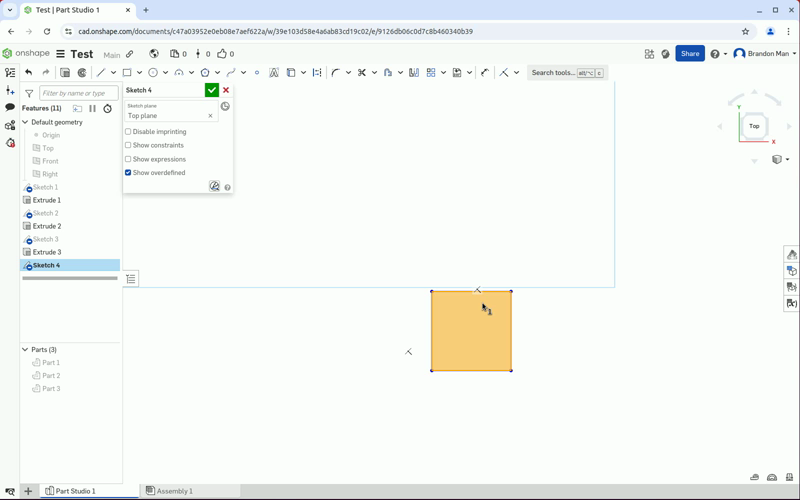
scroll(-6)
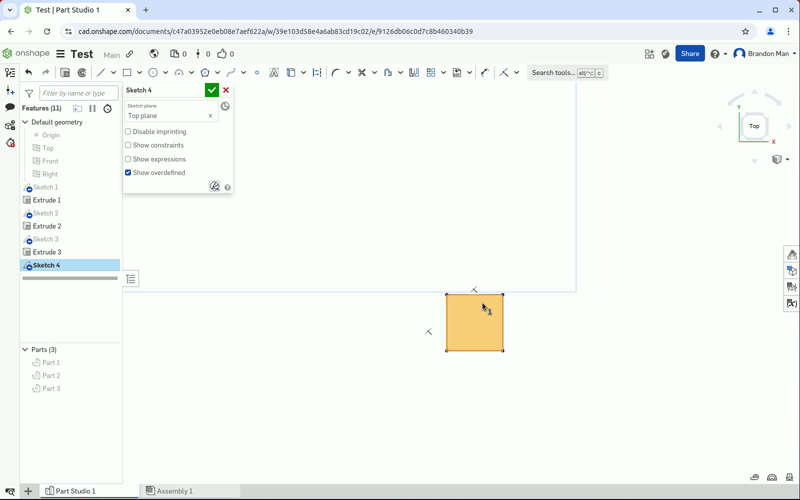
scroll(-6)
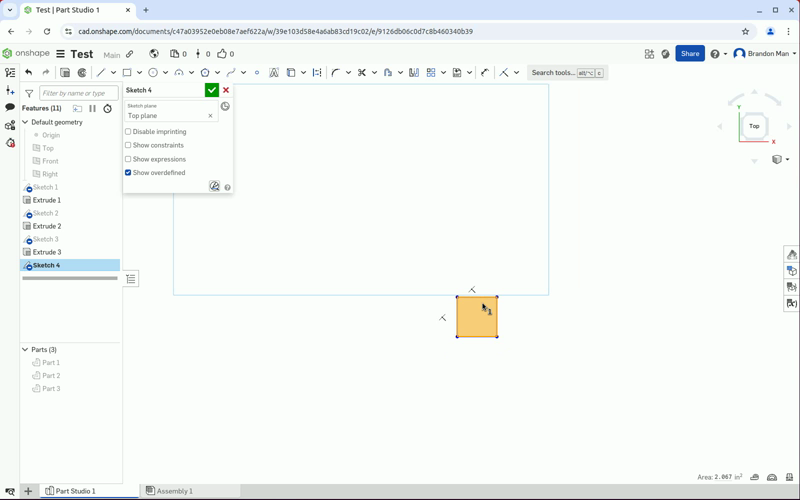
scroll(-6)
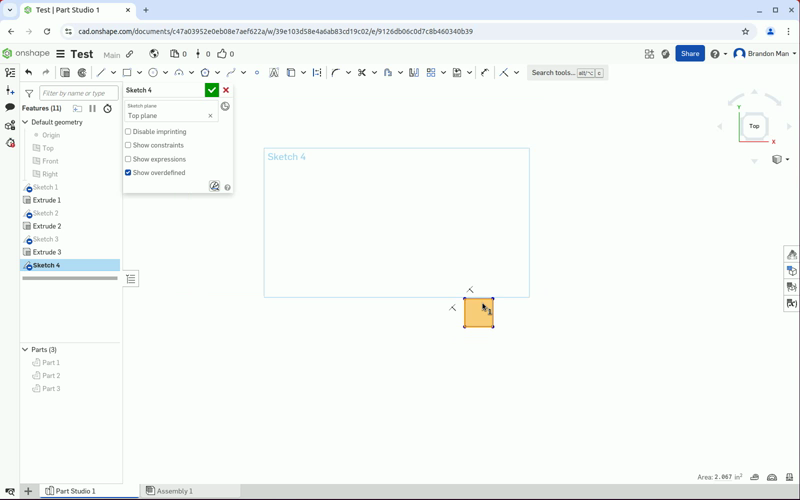
scroll(-6)
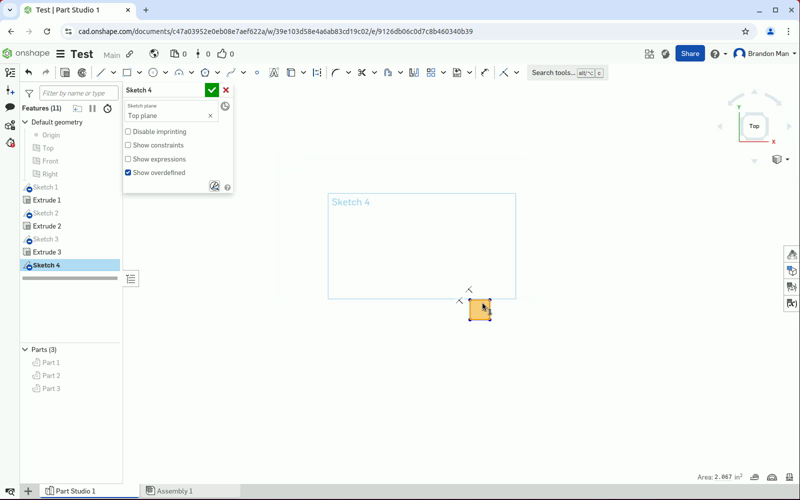
scroll(-6)
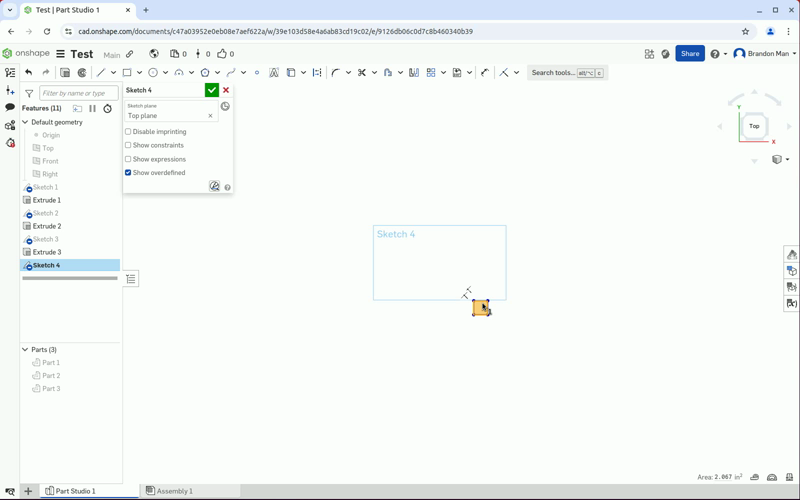
scroll(-6)
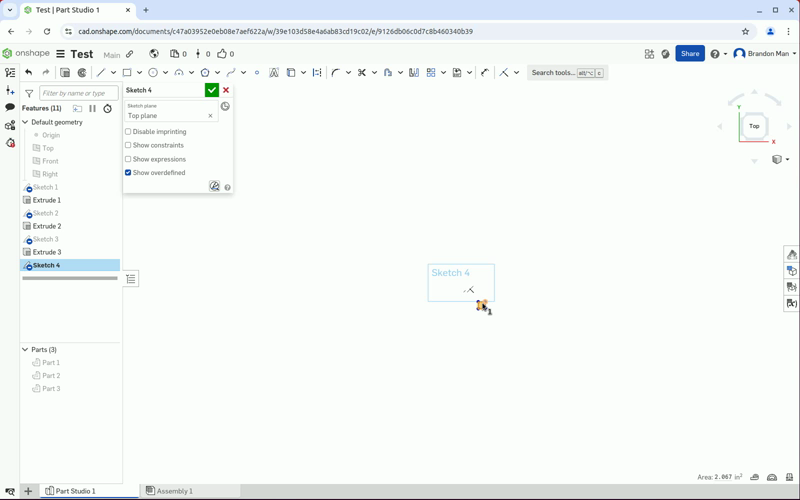
mouse_move(73, 352)
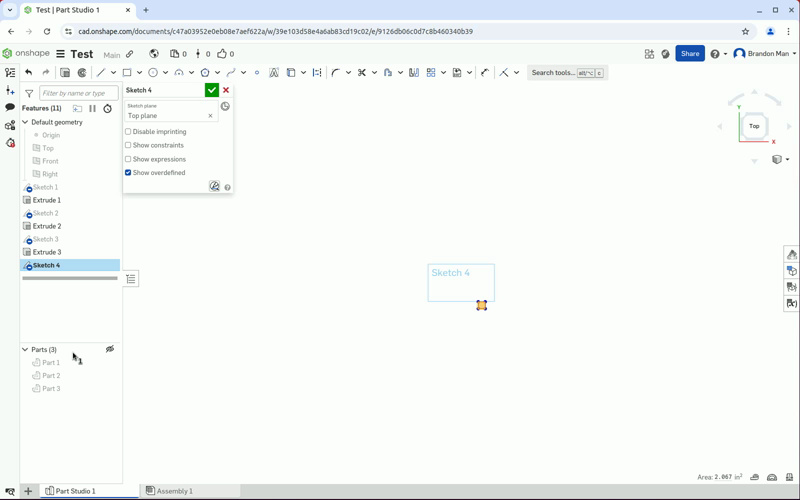
key(shift+y)
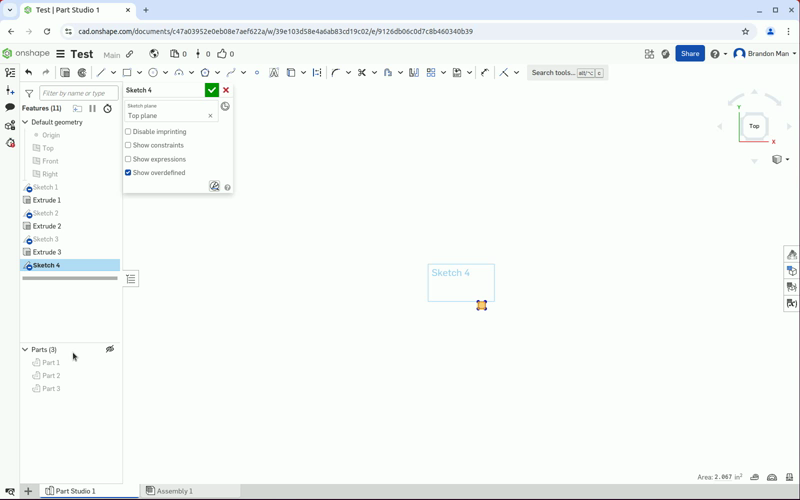
key(shift+e)
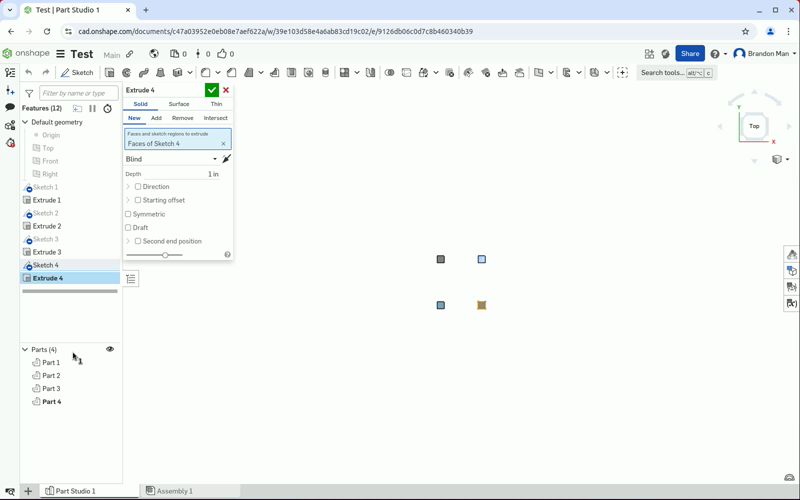
mouse_move(143, 106)
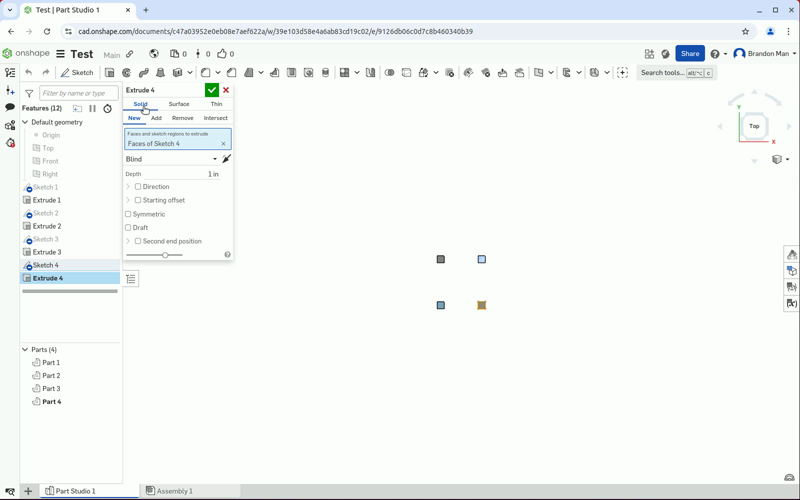
click(143, 106)
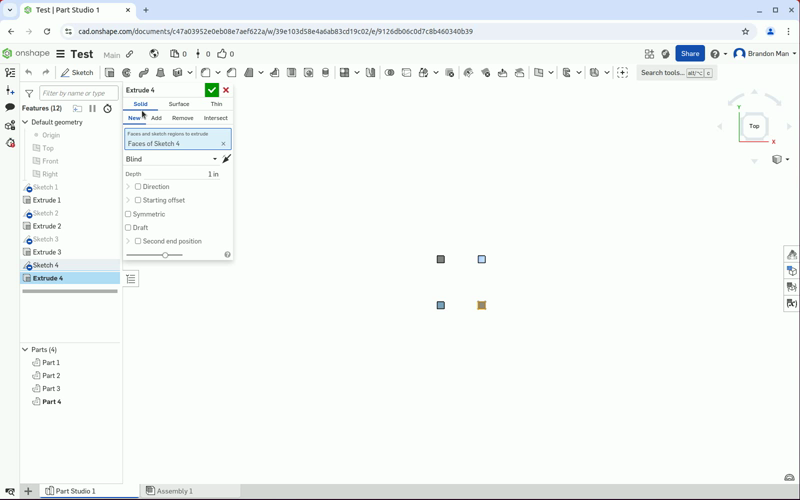
mouse_move(137, 120)
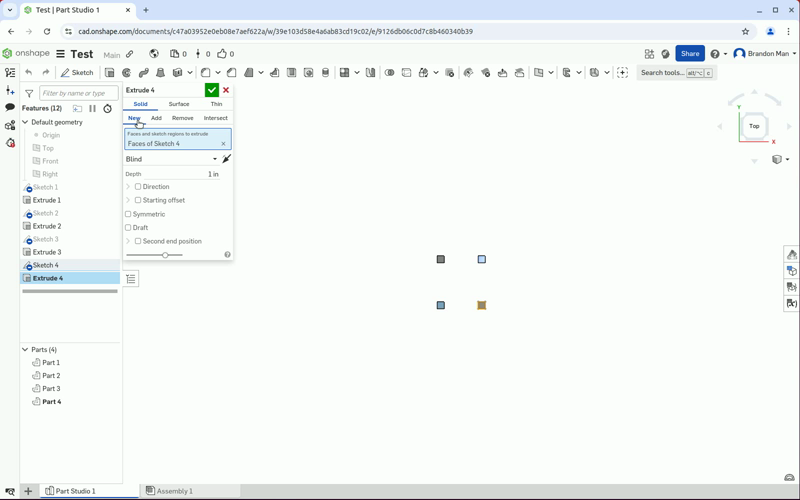
click(137, 120)
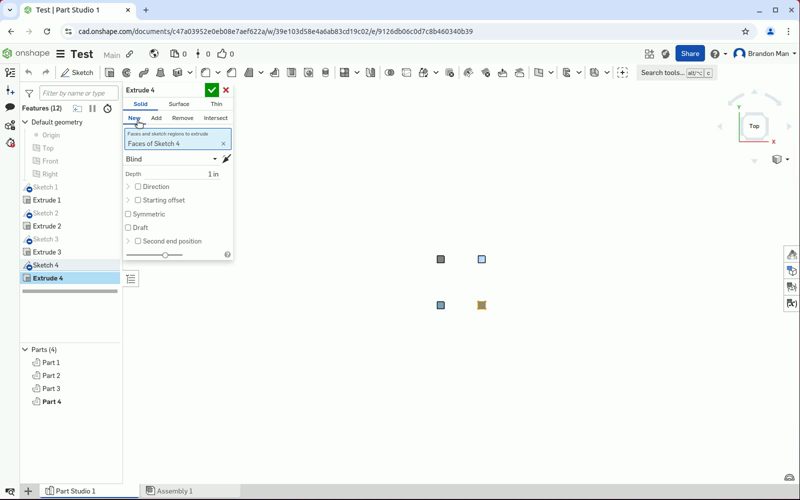
key(tab, 4)
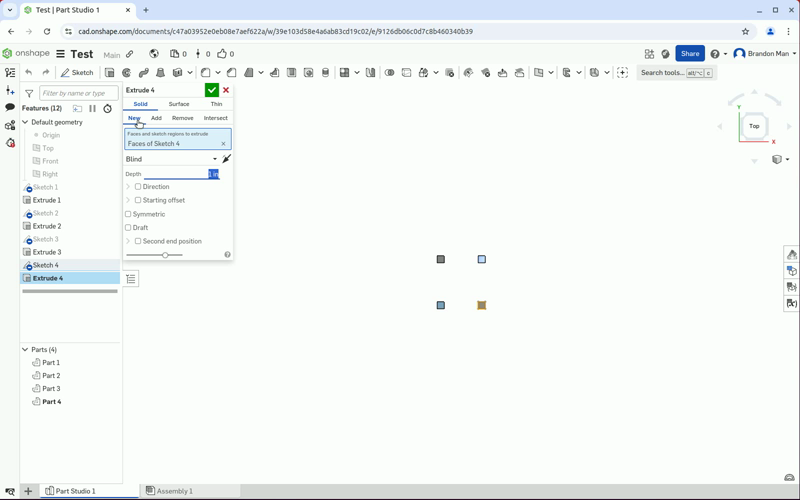
text(11.073)
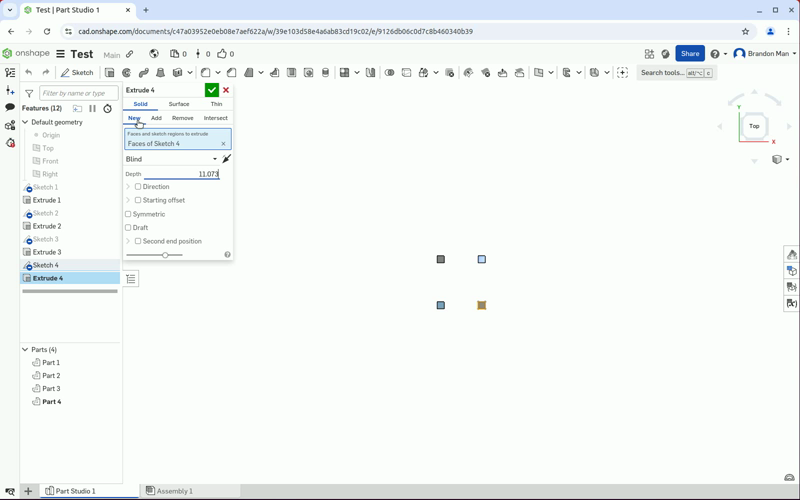
key(enter)
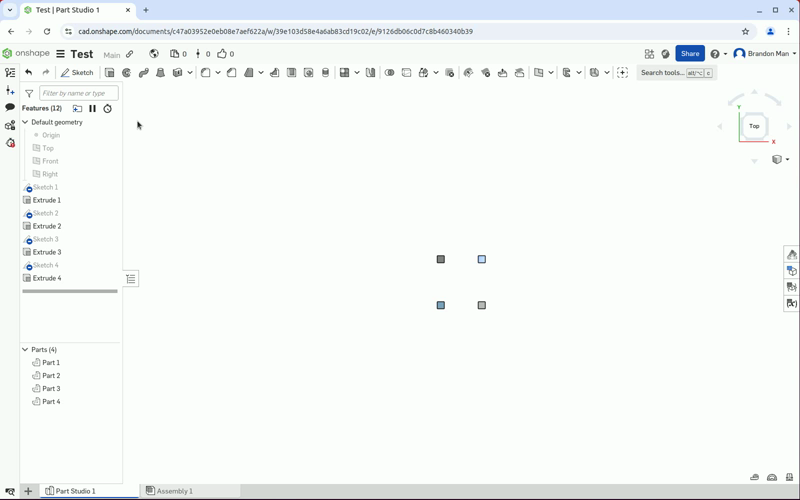
key(shift+h)
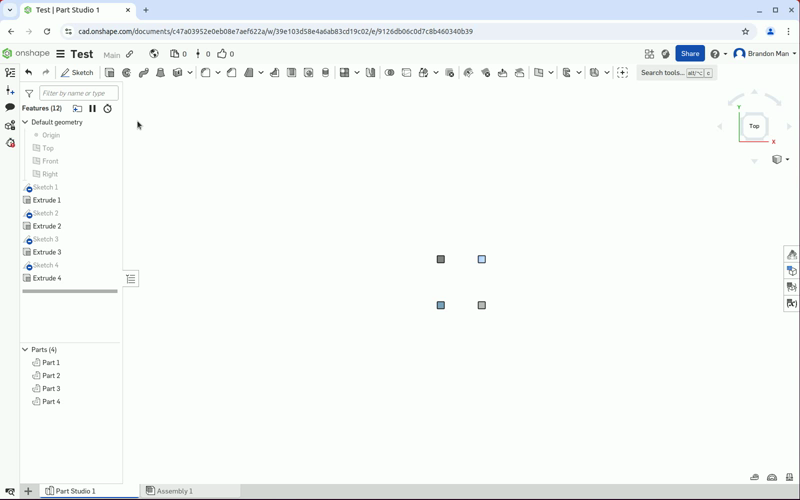
key(shift+h)
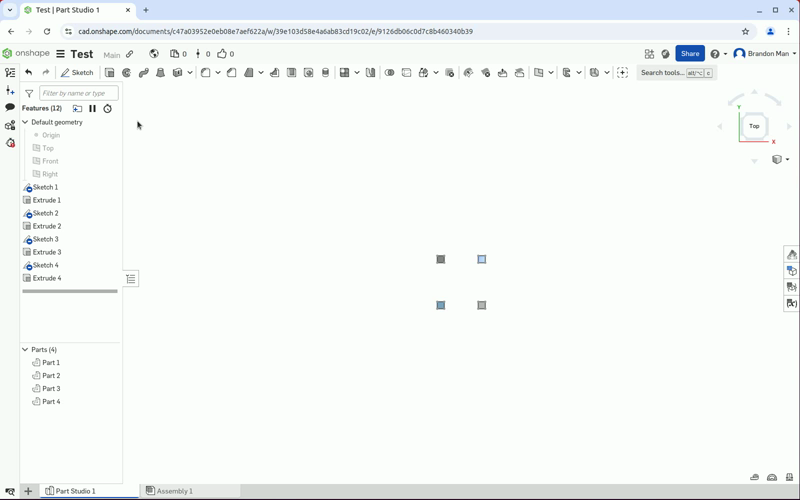
key(shift+7)
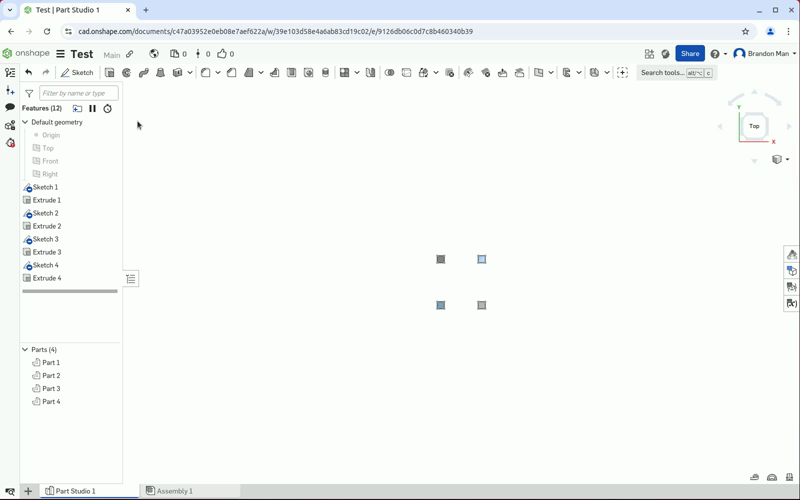
key(up, 3)
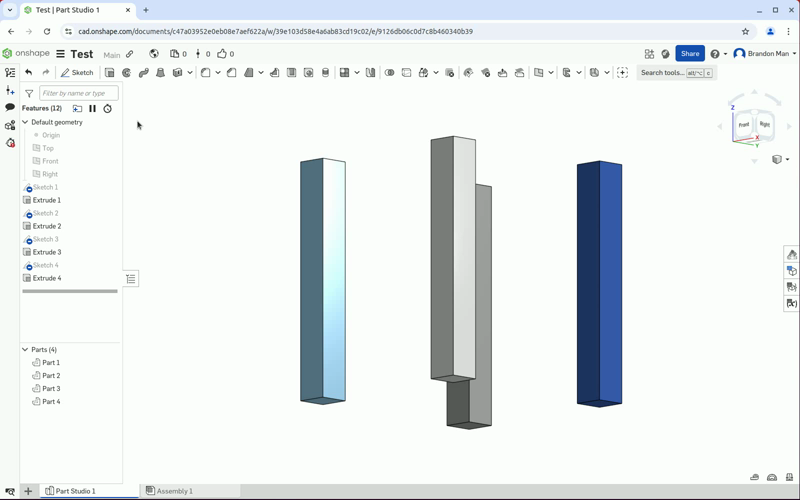
key(left, 3)
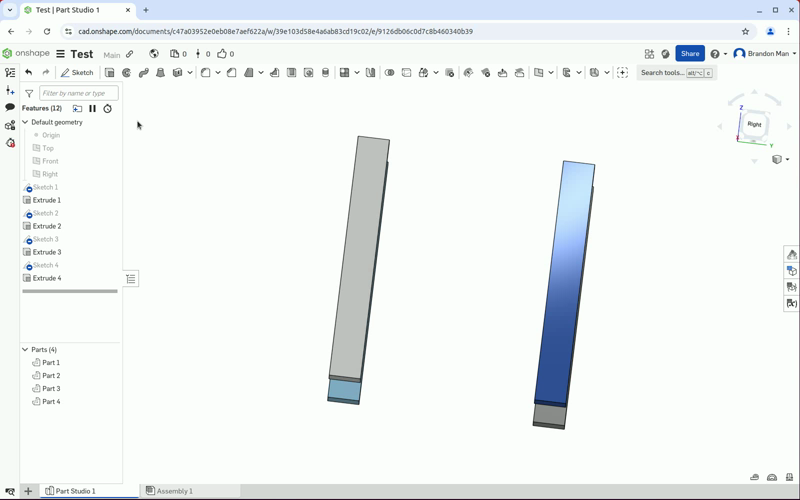
key(right, 3)
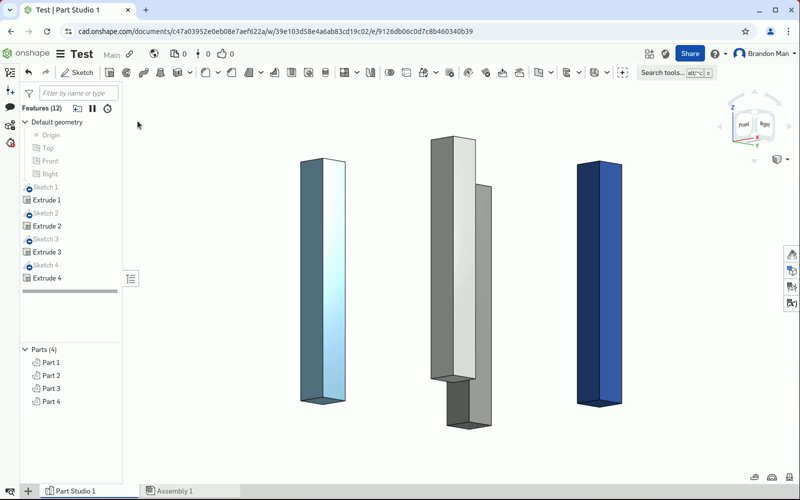
key(down, 3)
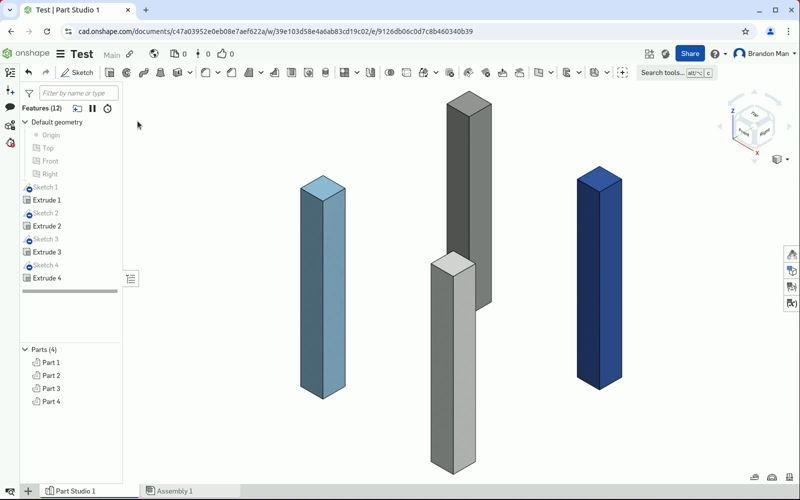
mouse_move(73, 189)
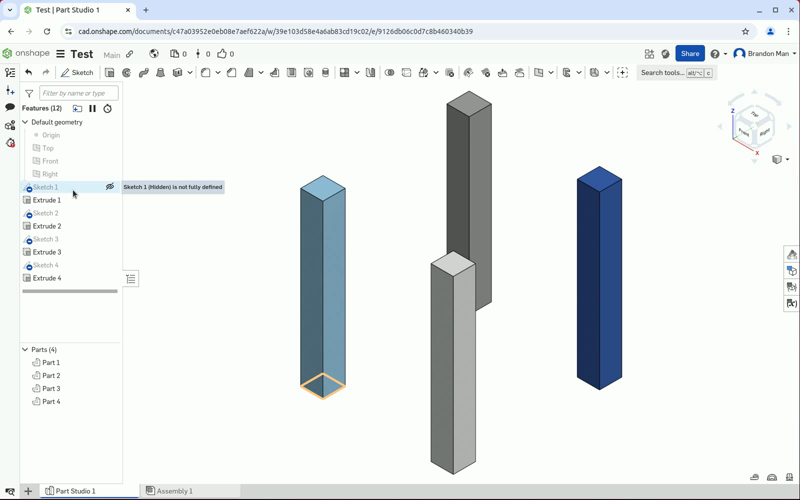
click(73, 189)